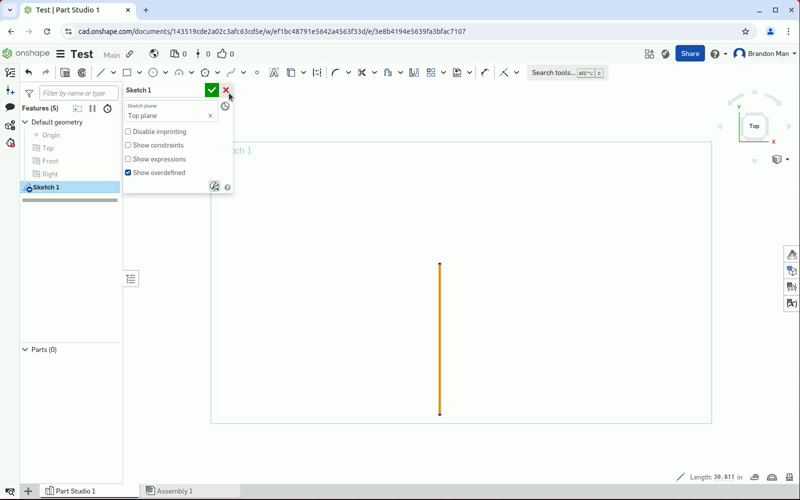
key(shift+h)
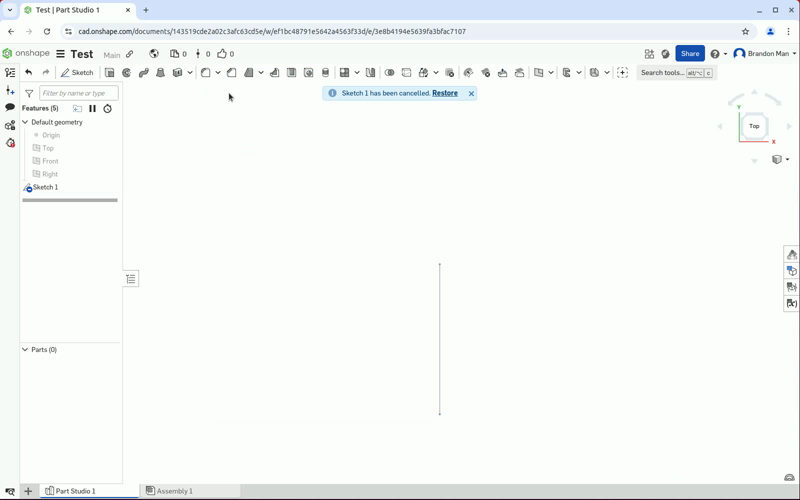
key(shift+s)
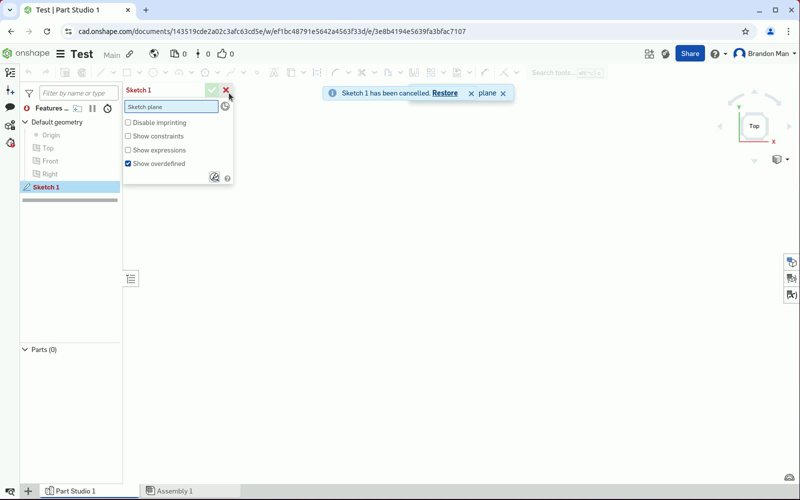
mouse_move(73, 150)
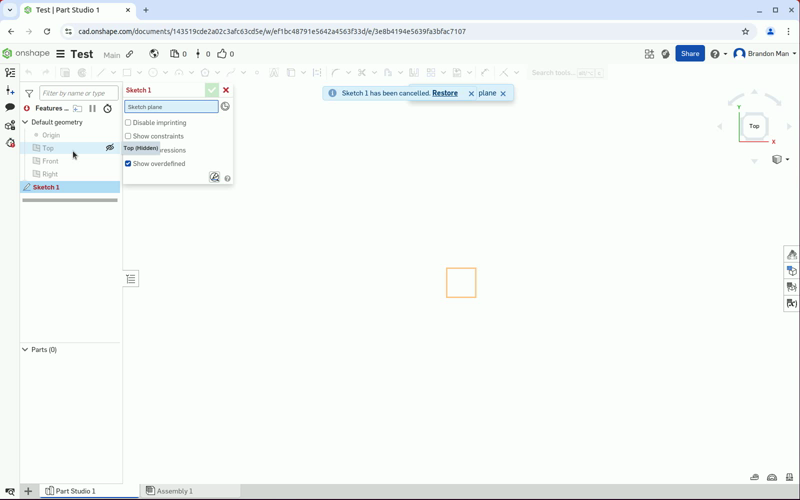
click(73, 150)
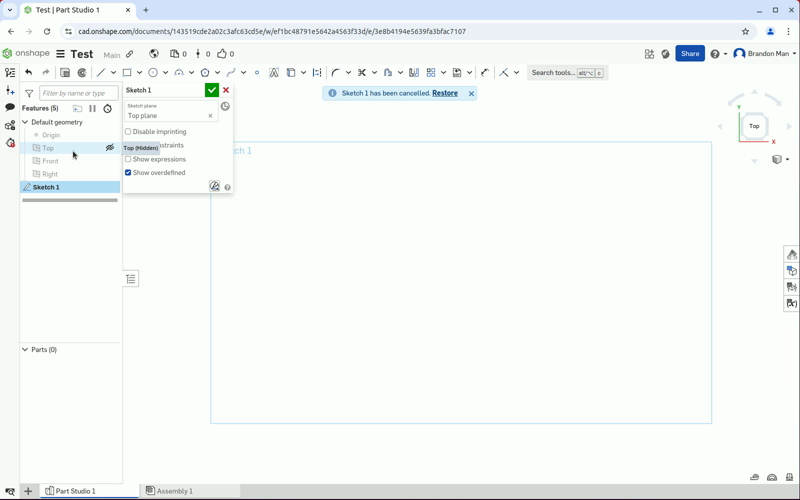
mouse_move(73, 352)
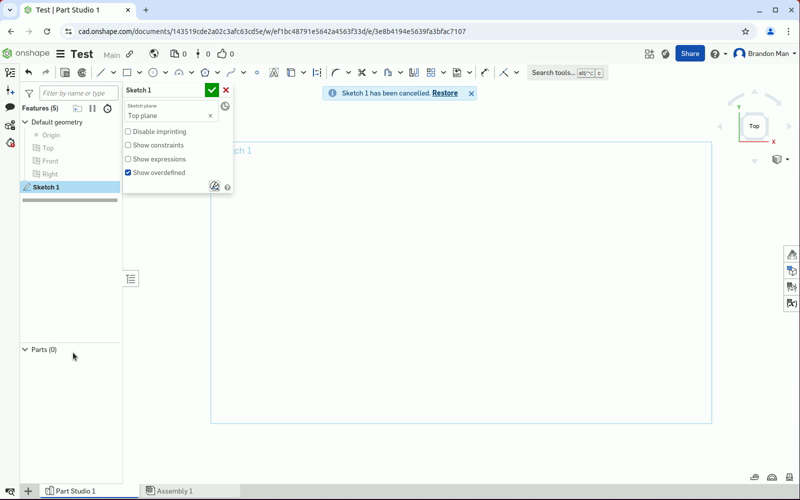
key(y)
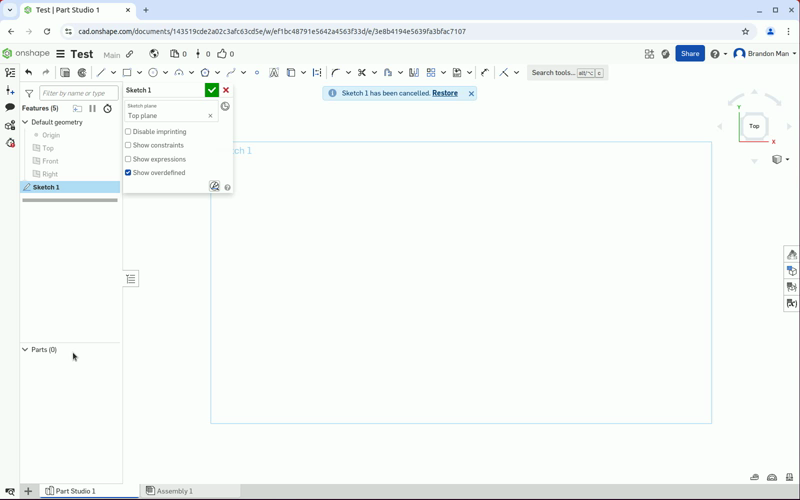
key(a)
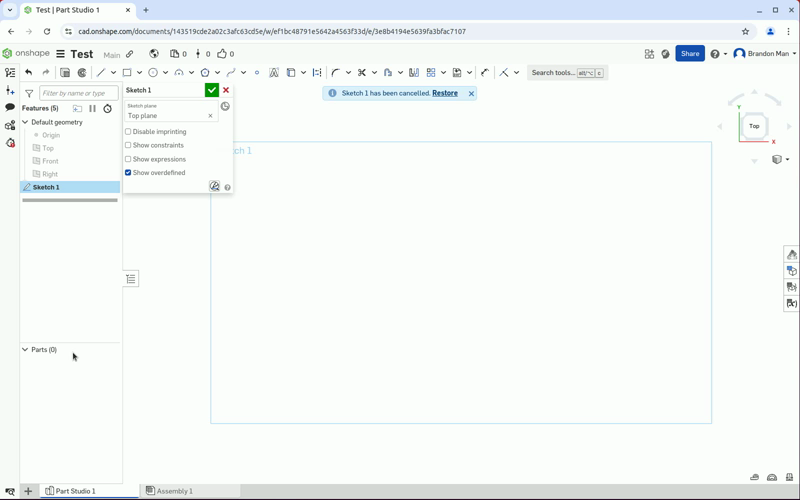
key_down(shift)
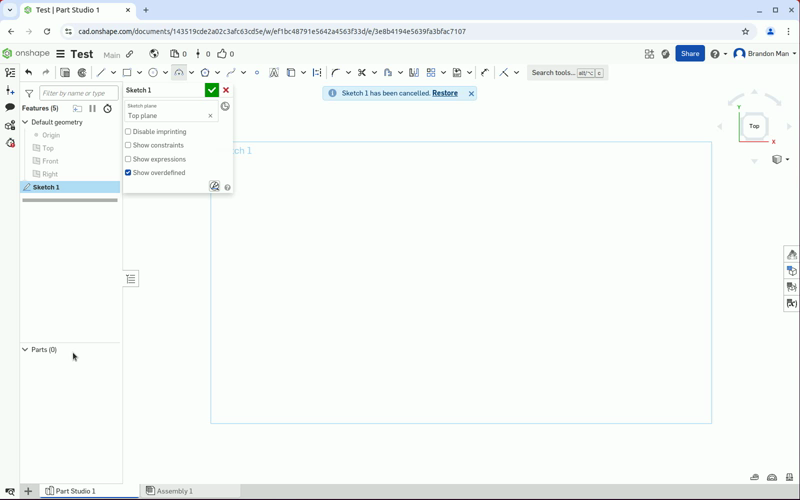
mouse_move(348, 282)
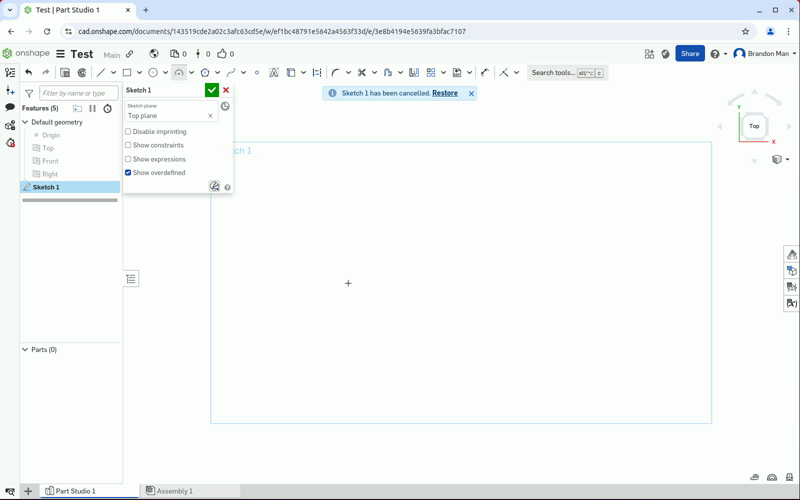
click(348, 282)
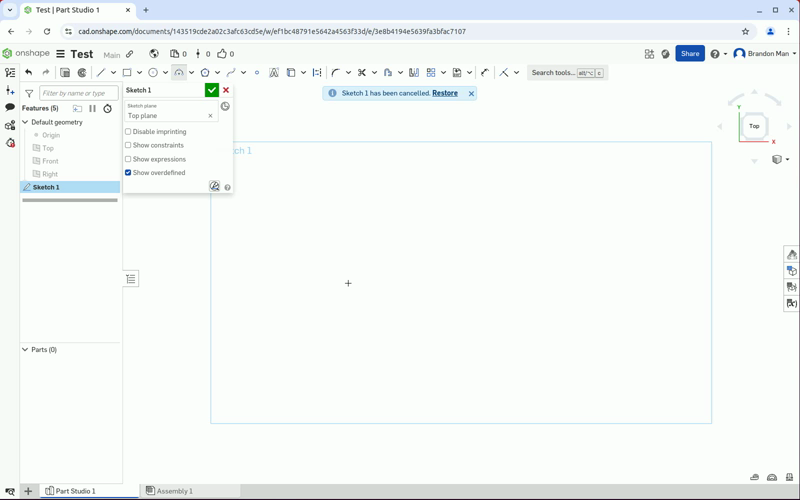
key_up(shift)
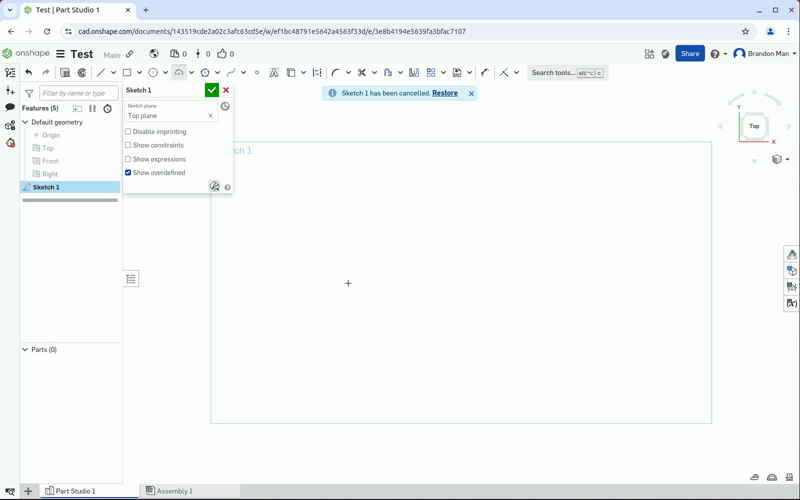
key_down(shift)
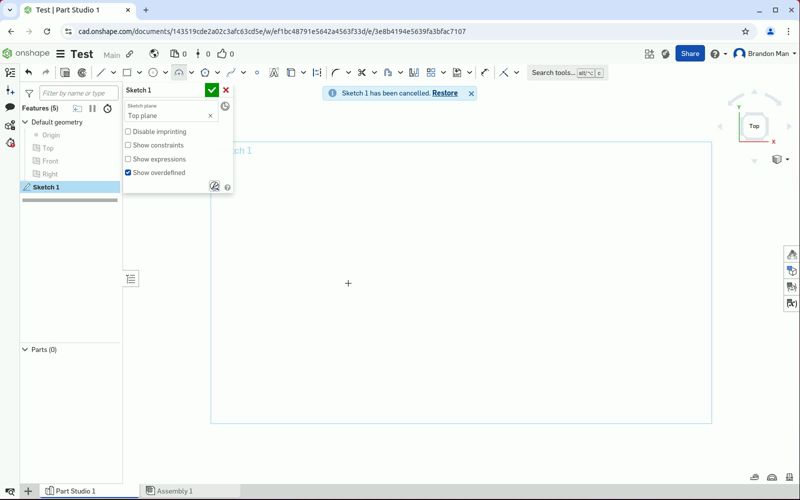
mouse_move(379, 251)
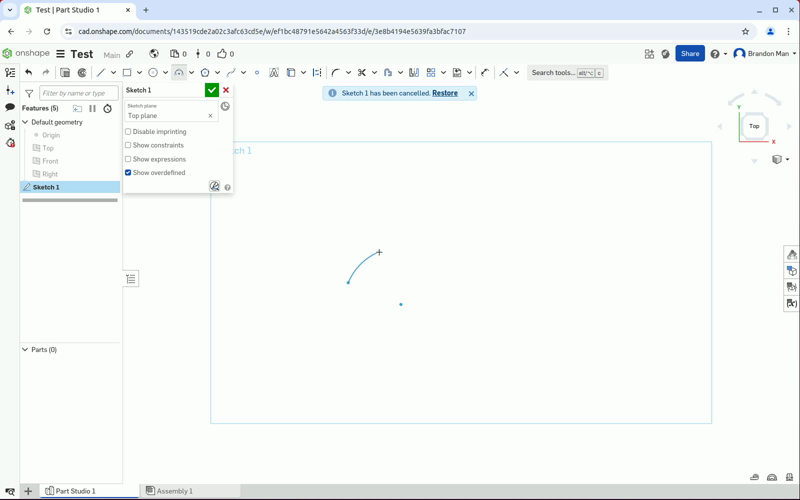
click(379, 251)
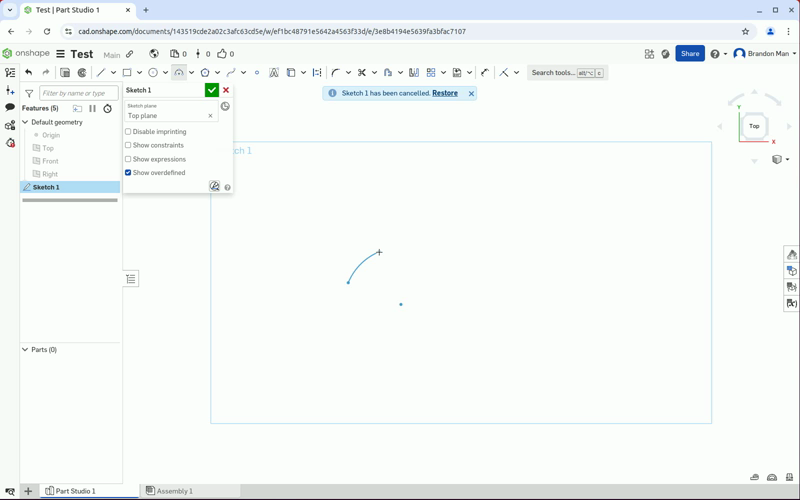
mouse_move(357, 260)
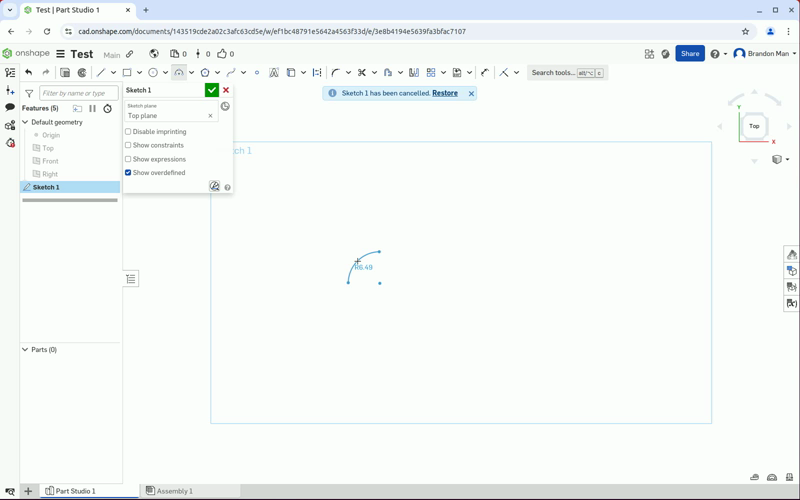
click(357, 260)
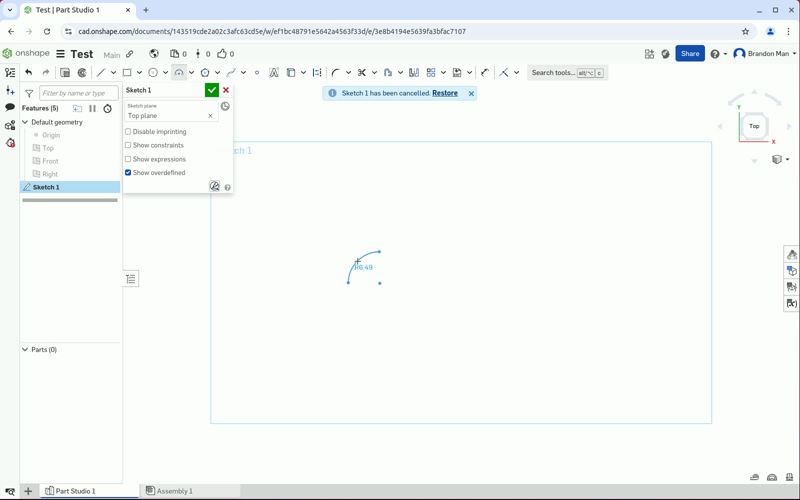
key_up(shift)
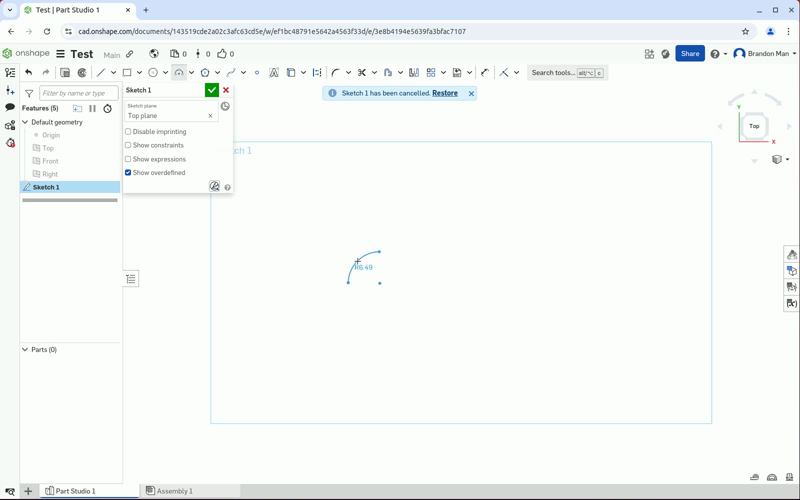
key(esc)
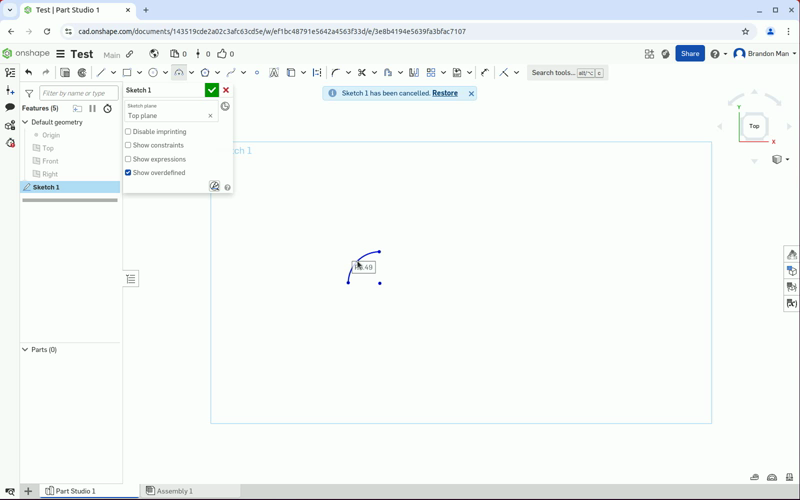
key(l)
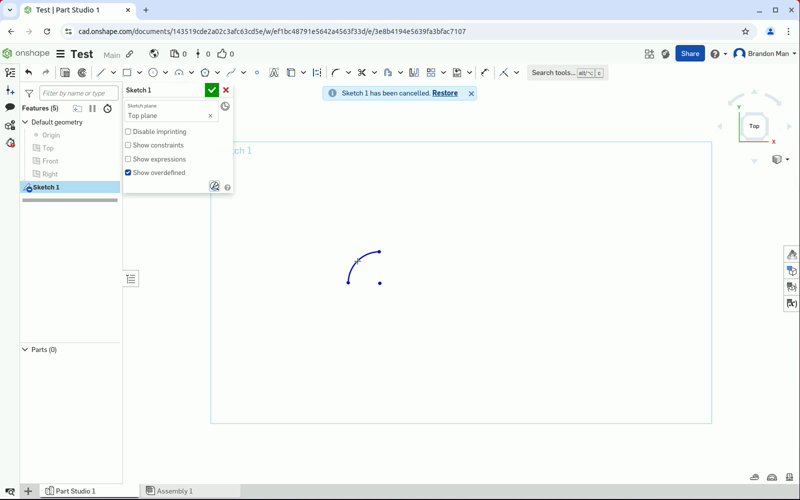
mouse_move(379, 251)
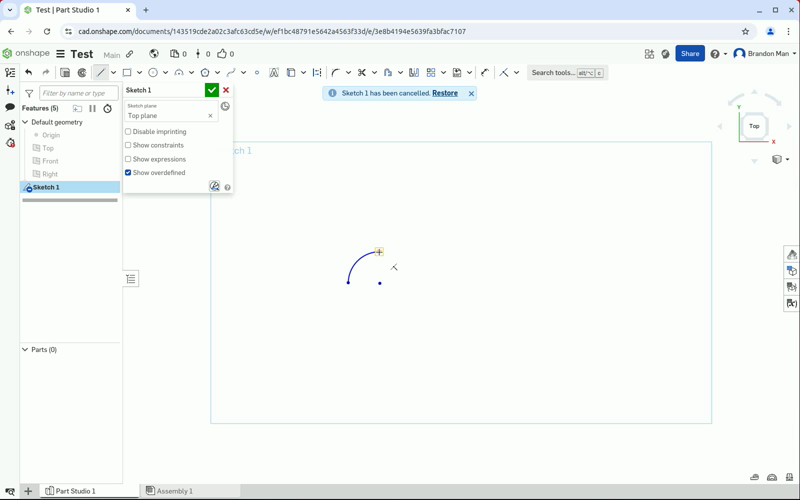
click(379, 251)
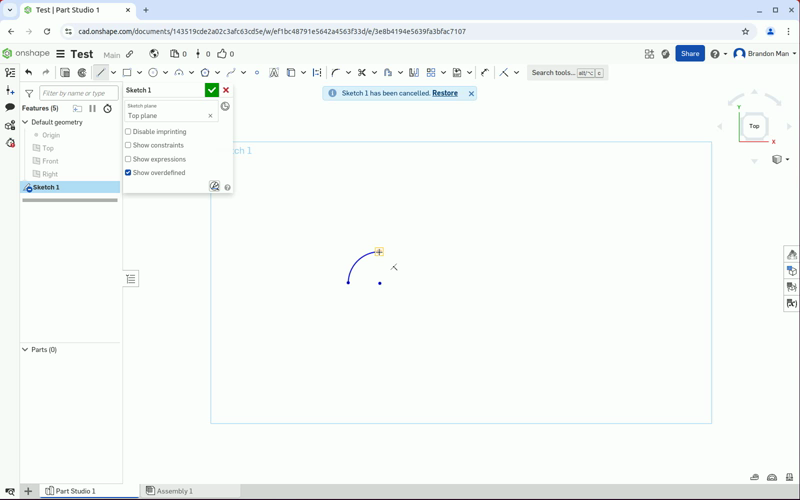
key_down(shift)
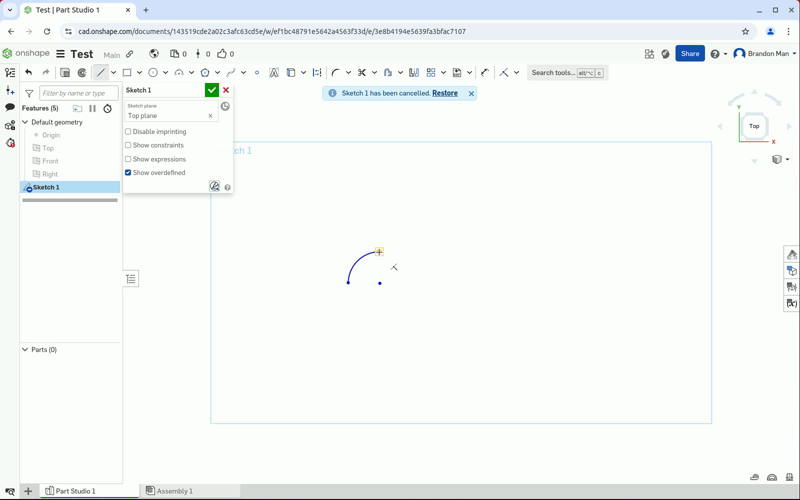
mouse_move(409, 251)
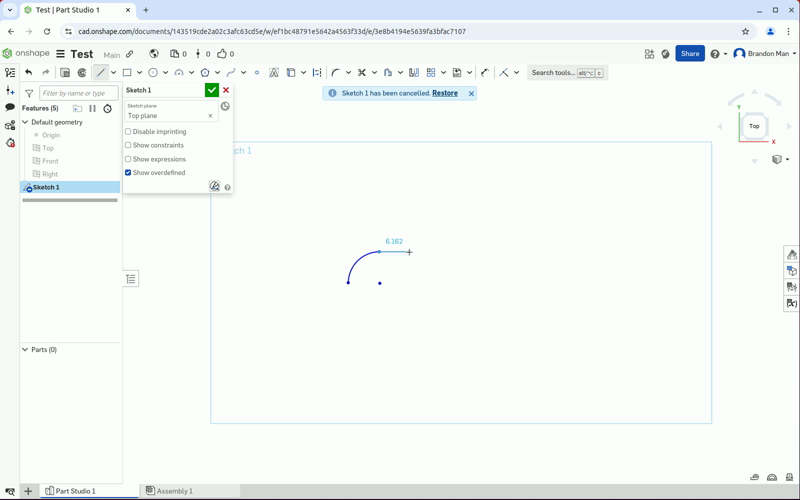
mouse_move(348, 251)
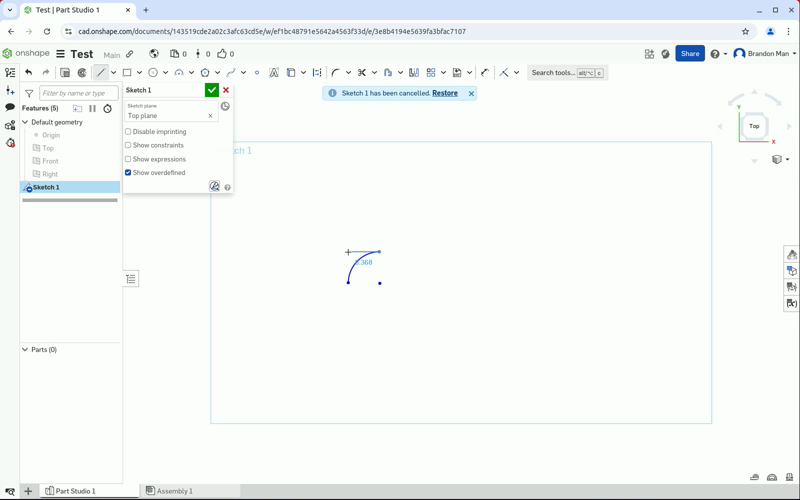
click(348, 251)
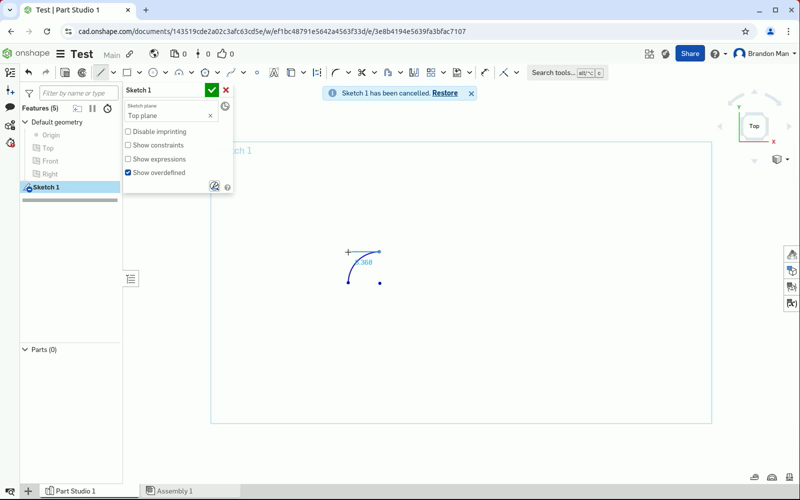
key_up(shift)
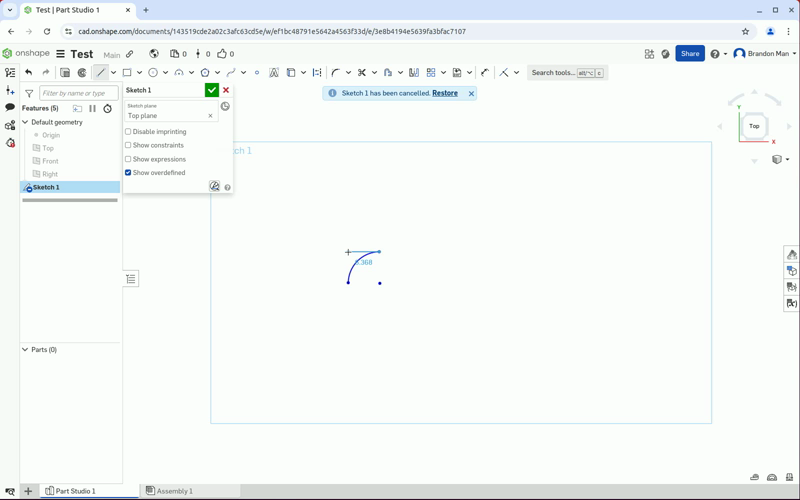
mouse_move(378, 251)
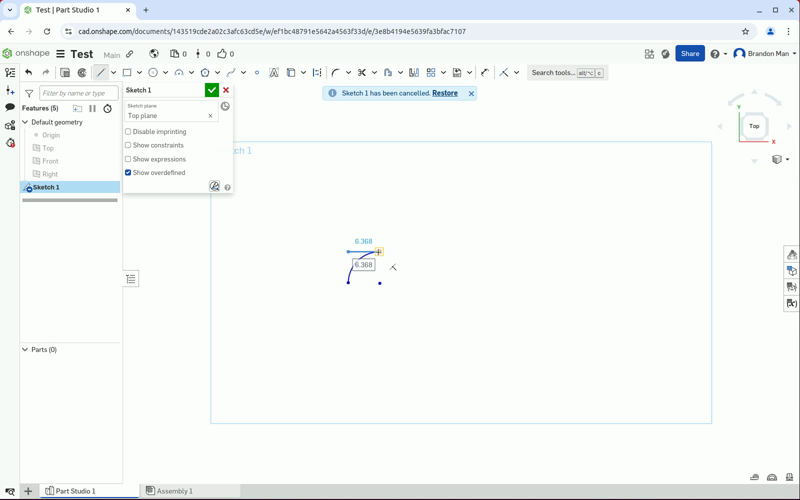
key_down(shift)
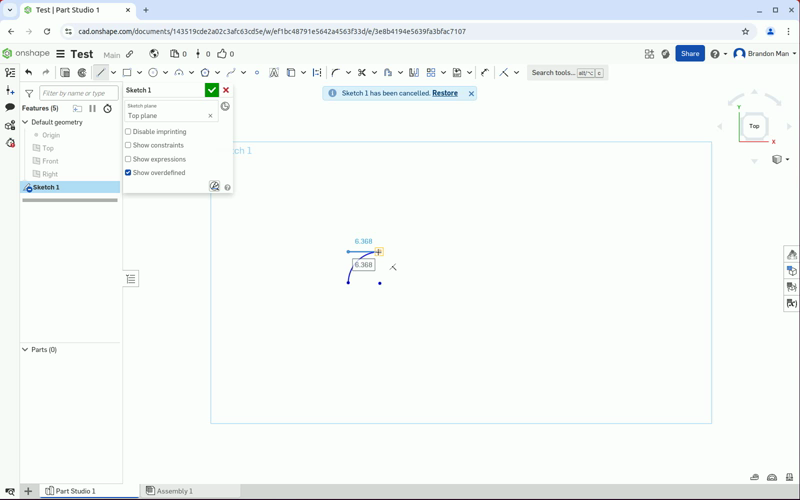
mouse_move(348, 282)
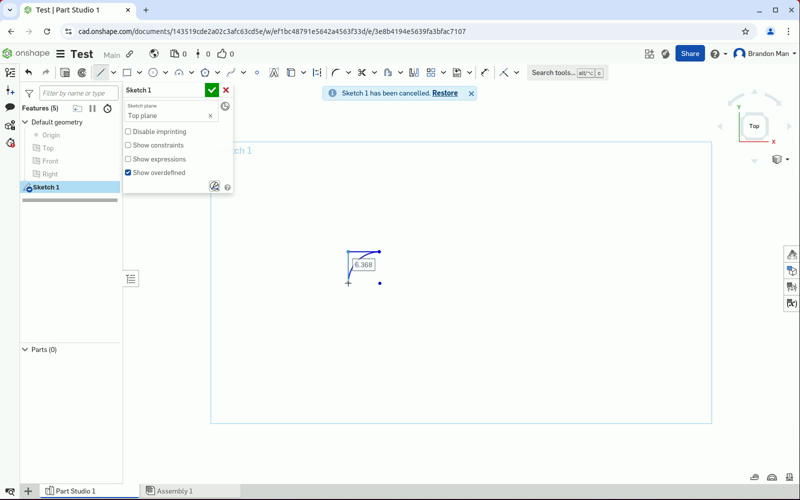
key_up(shift)
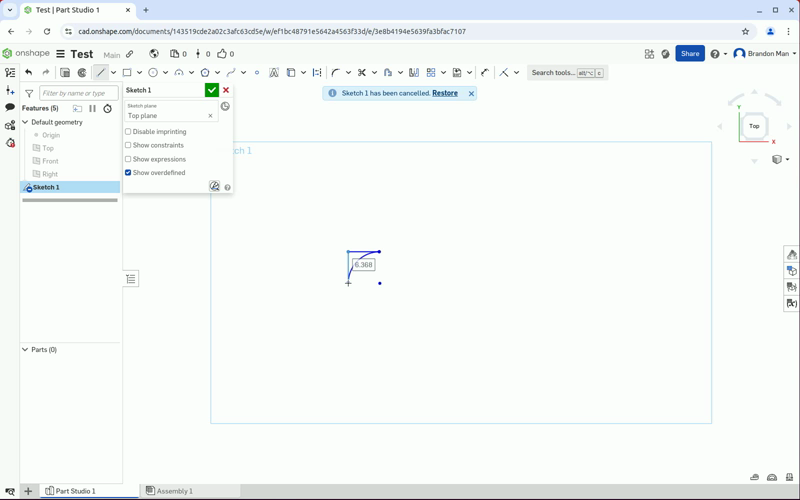
click(348, 282)
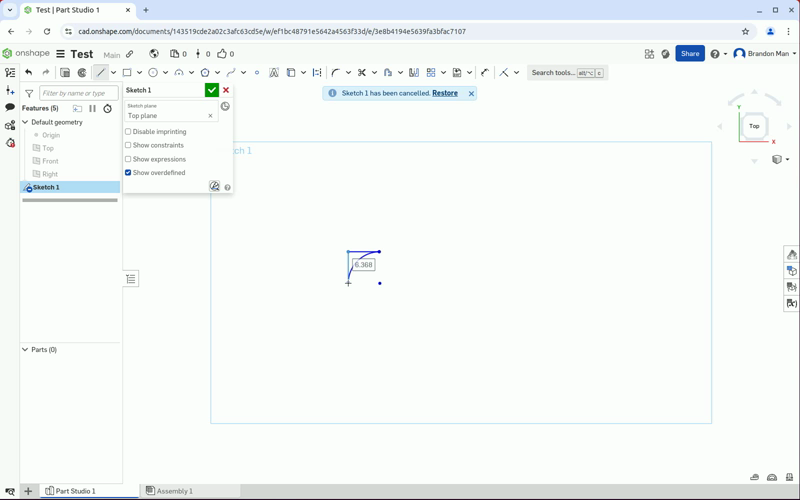
key(esc)
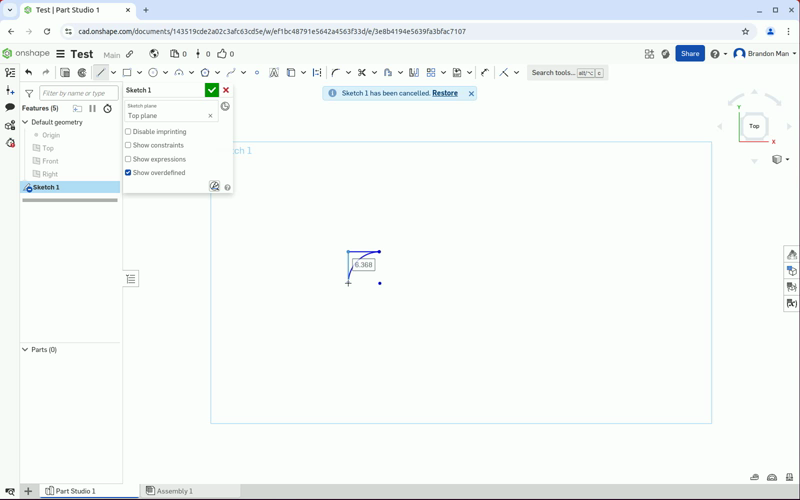
mouse_move(358, 252)
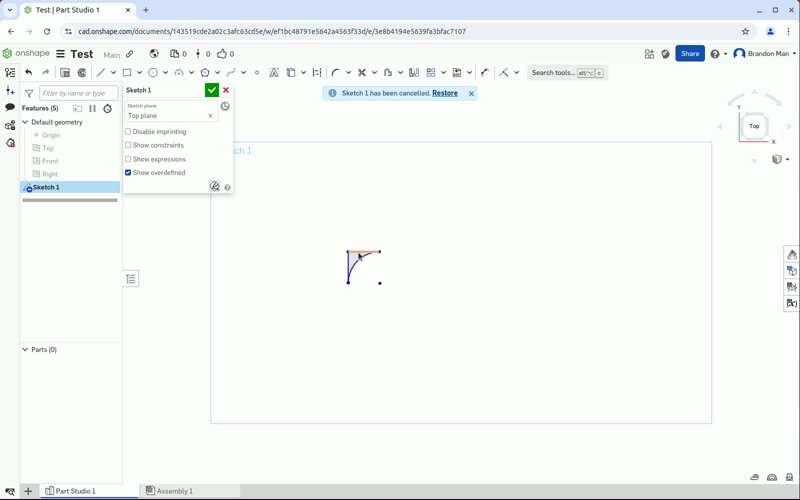
scroll(6)
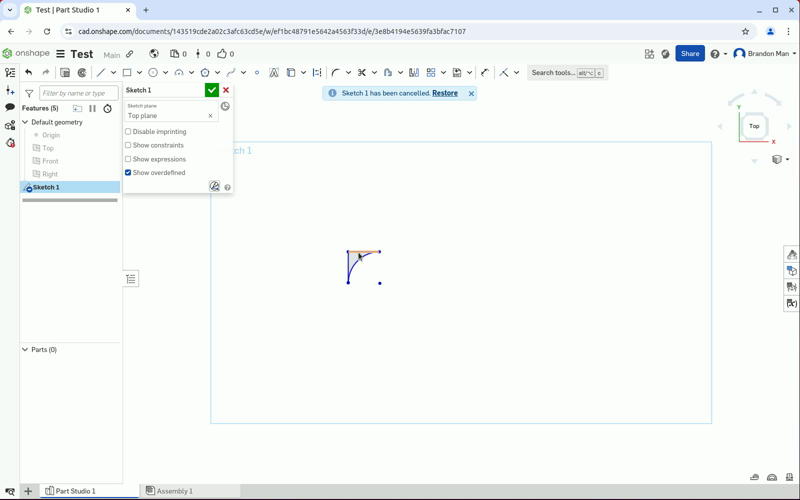
scroll(6)
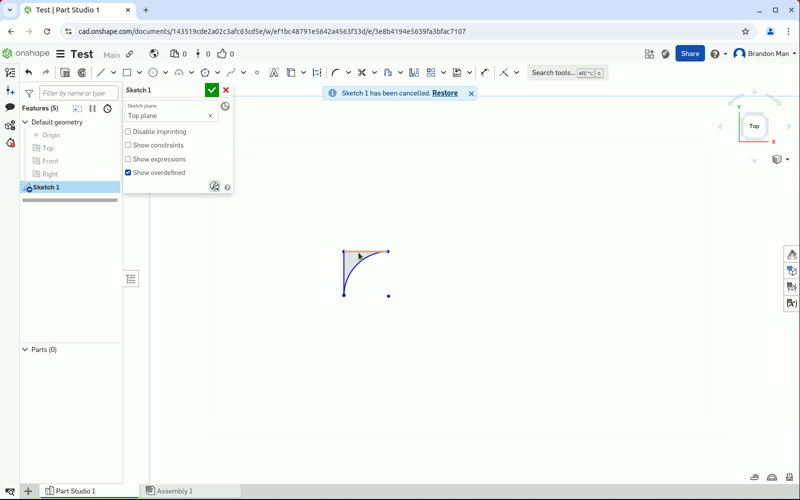
scroll(6)
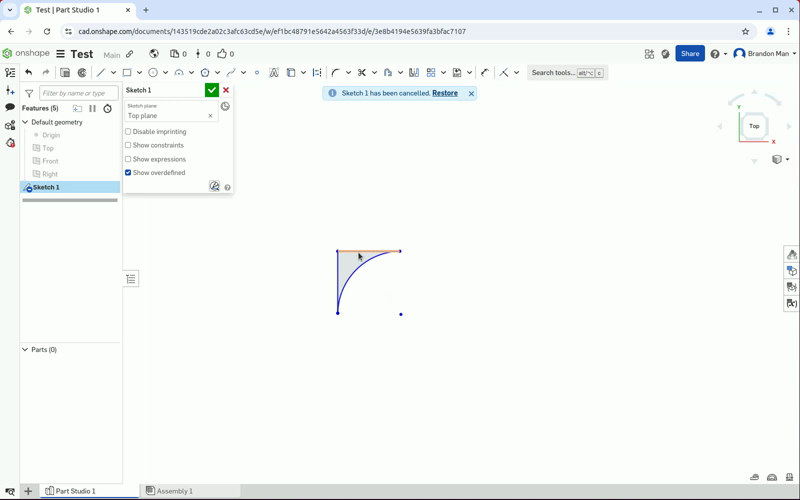
scroll(6)
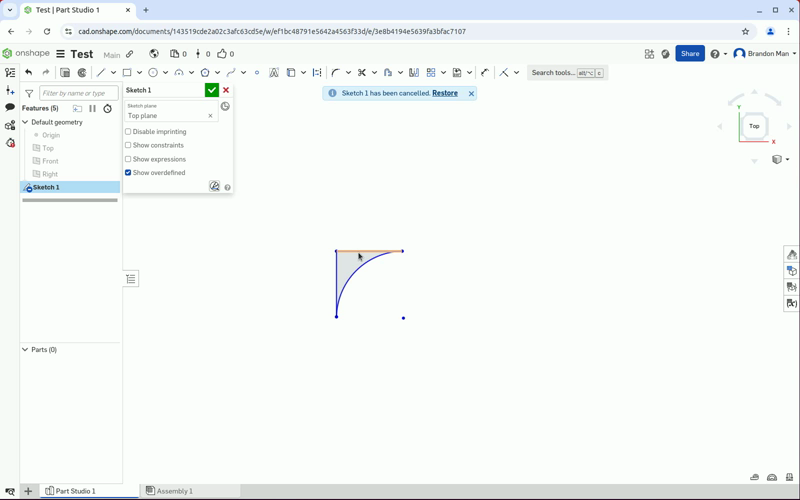
scroll(6)
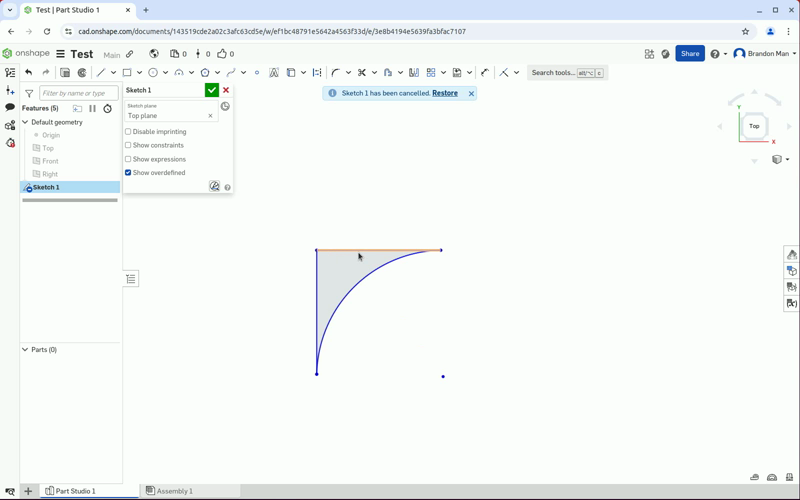
scroll(6)
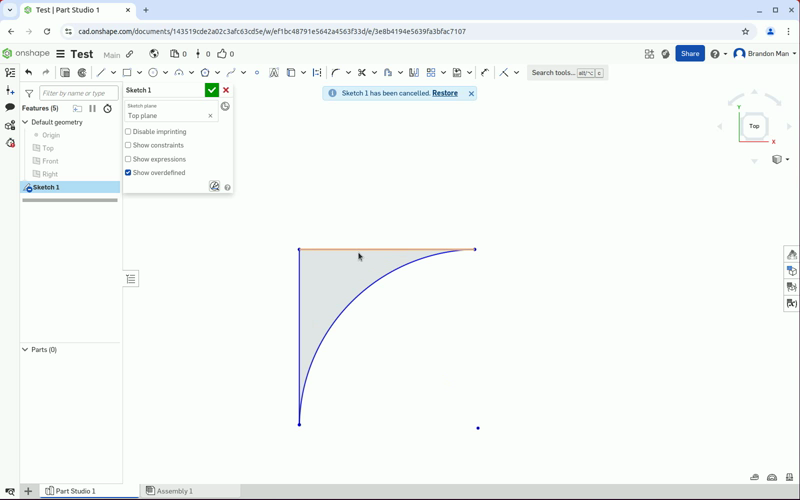
scroll(6)
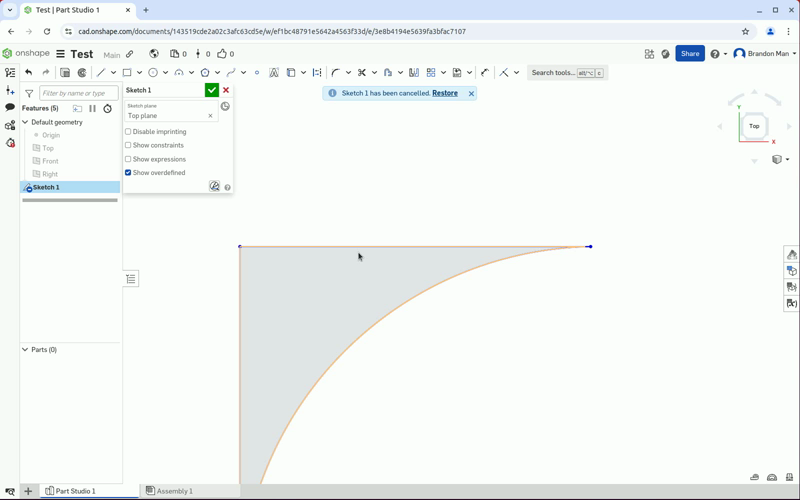
click(358, 252)
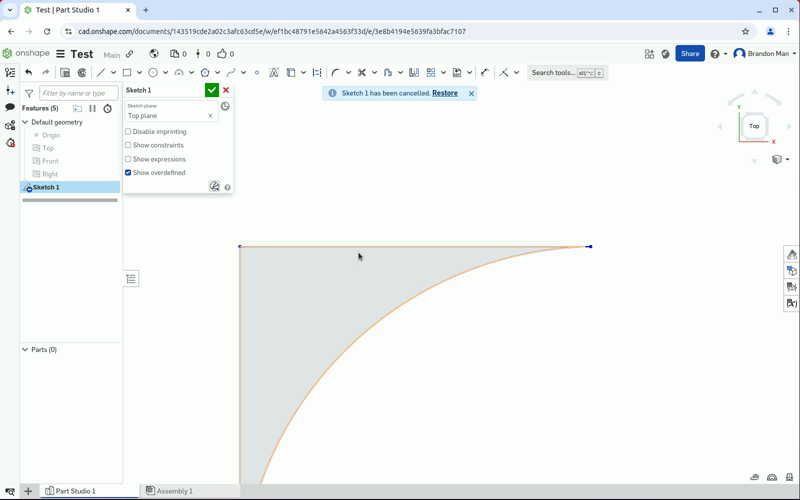
scroll(-6)
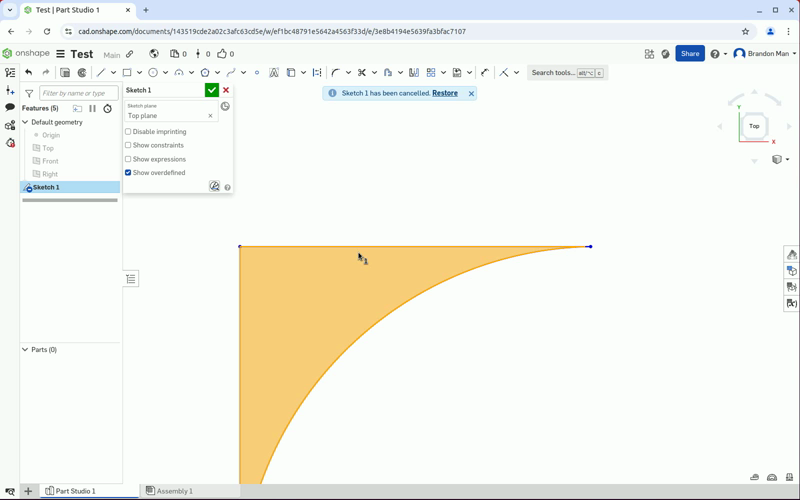
scroll(-6)
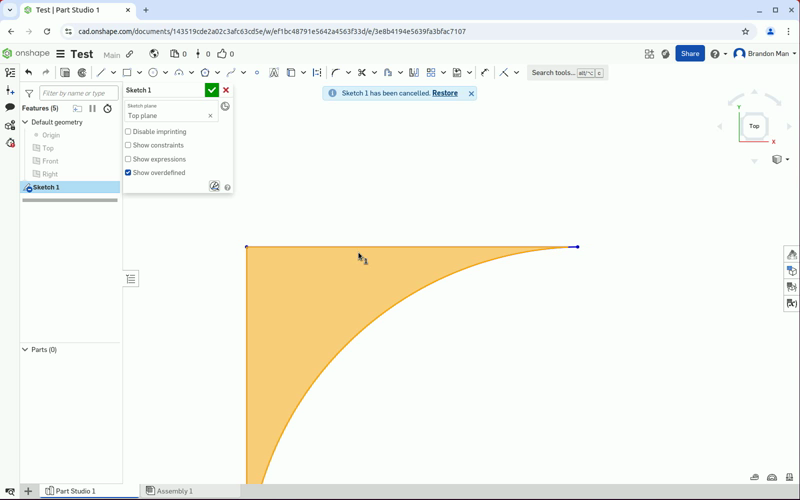
scroll(-6)
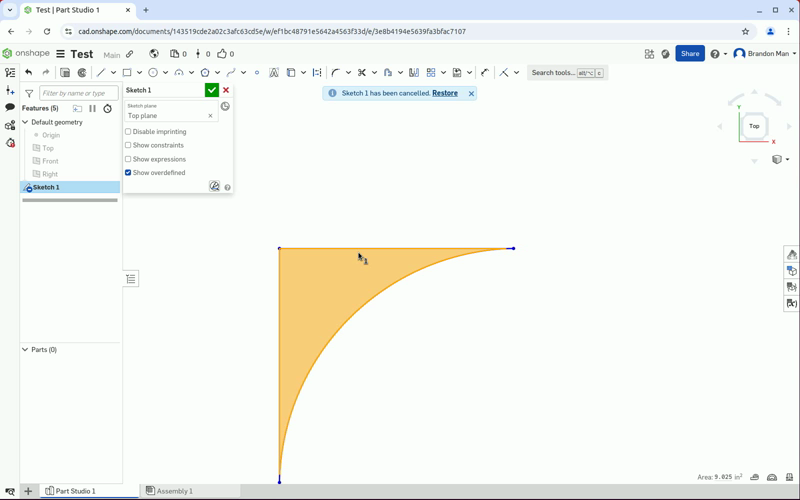
scroll(-6)
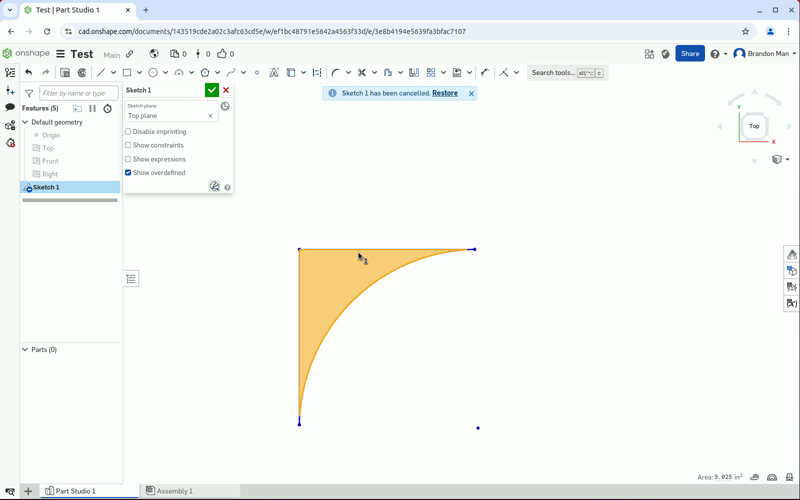
scroll(-6)
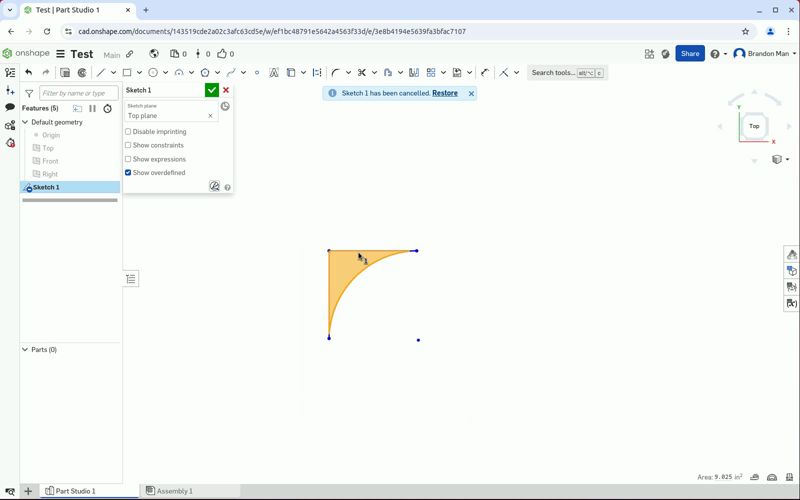
scroll(-6)
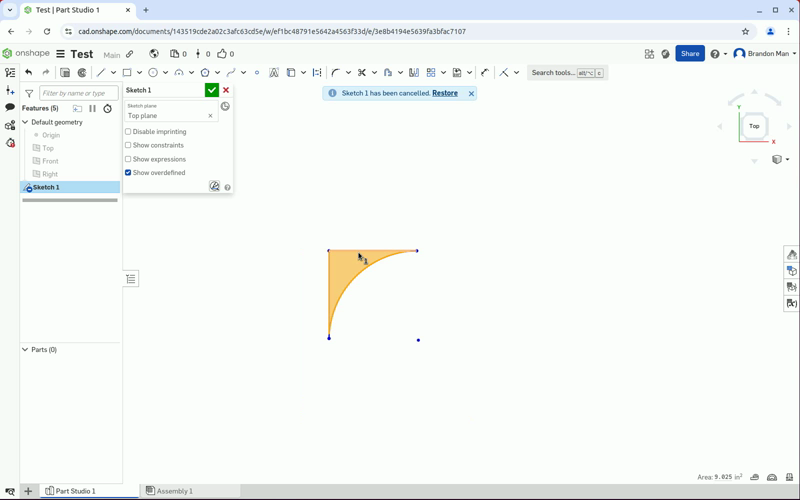
scroll(-6)
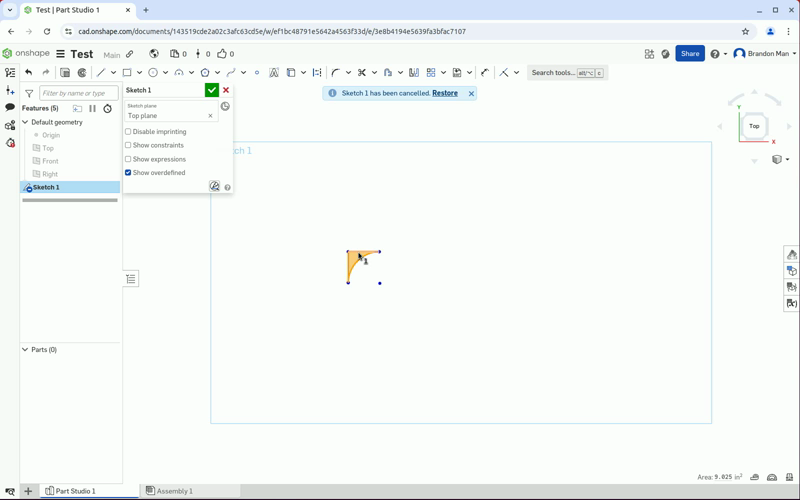
mouse_move(73, 352)
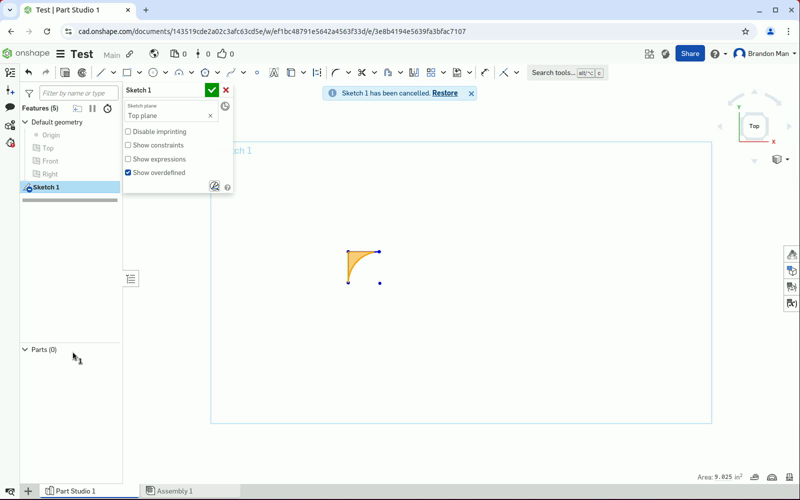
key(shift+y)
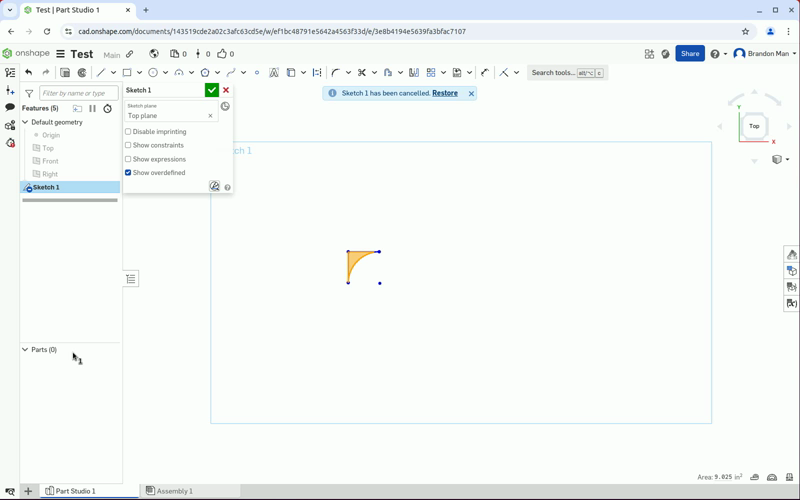
key(shift+e)
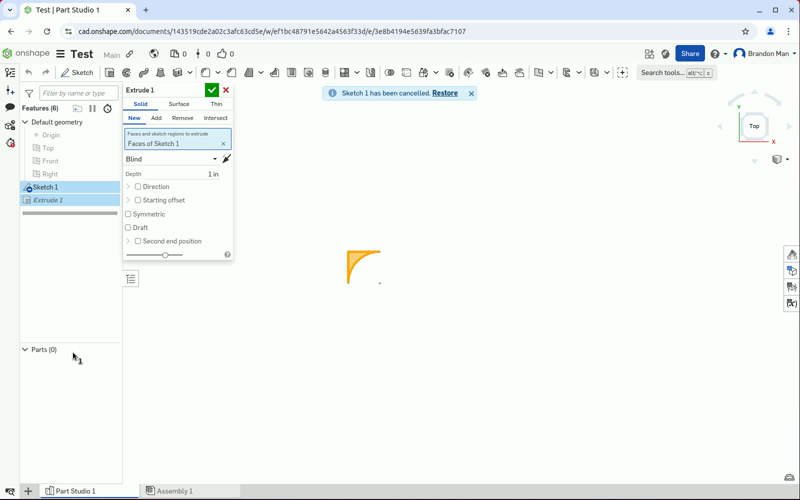
mouse_move(143, 106)
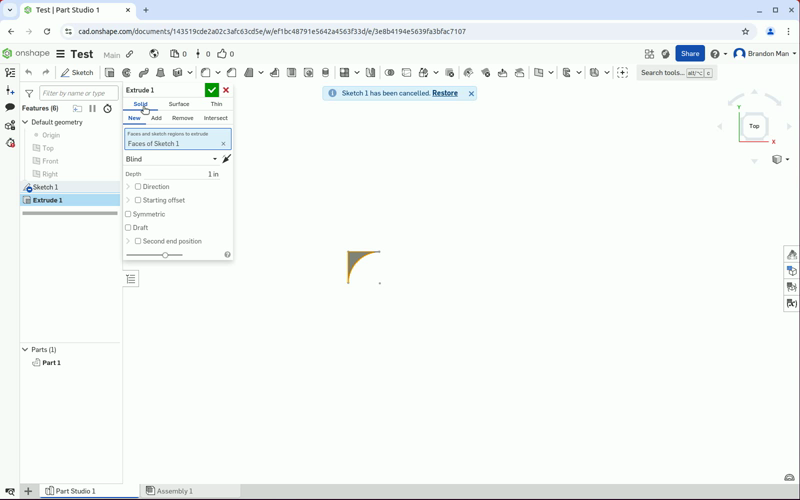
click(143, 106)
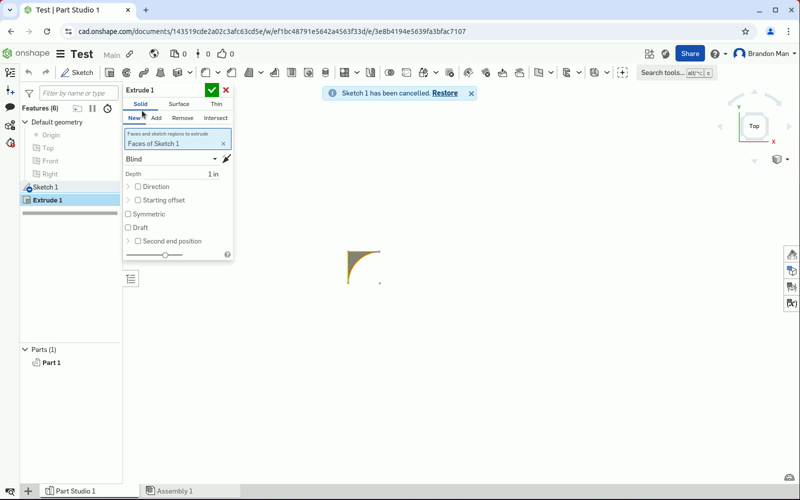
mouse_move(137, 120)
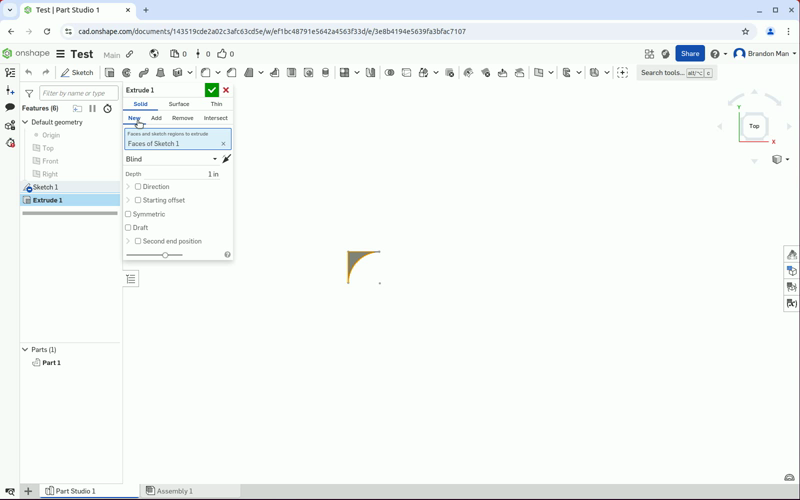
click(137, 120)
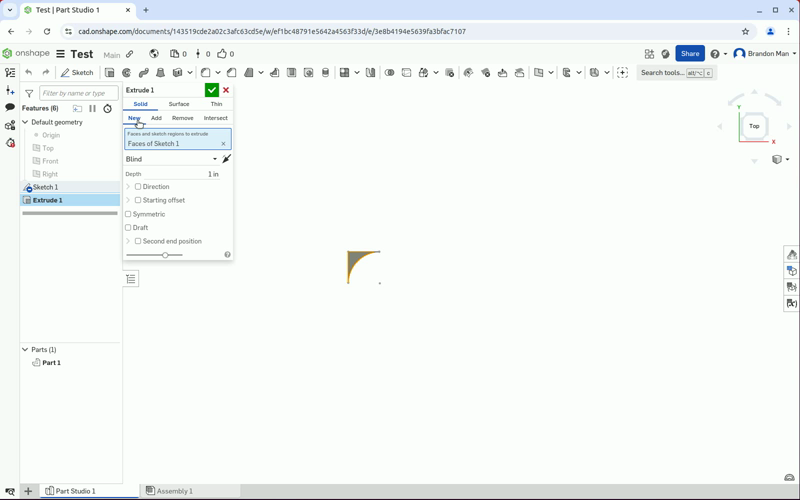
key(tab, 4)
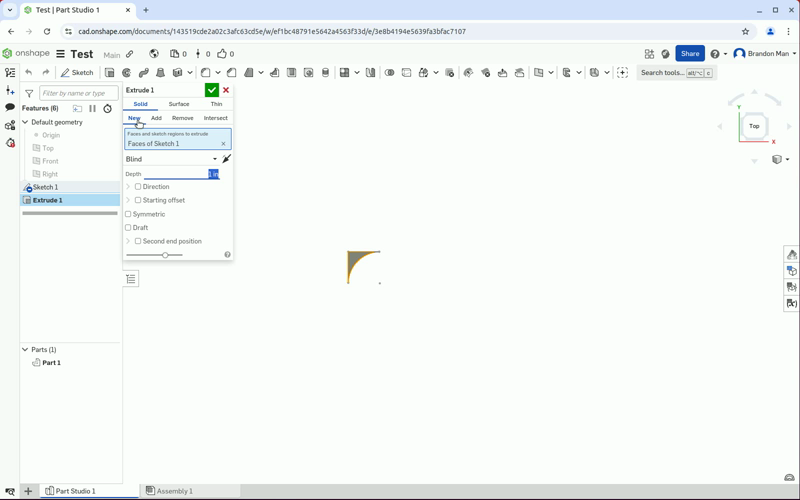
text(1.685)
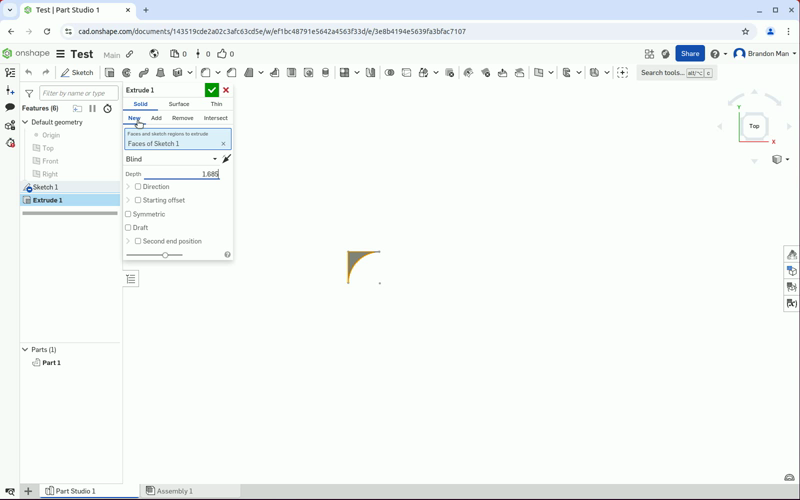
key(enter)
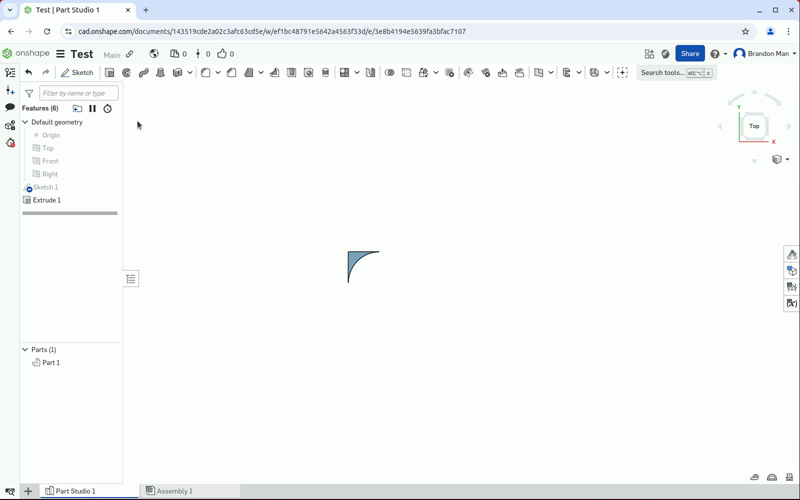
key(shift+h)
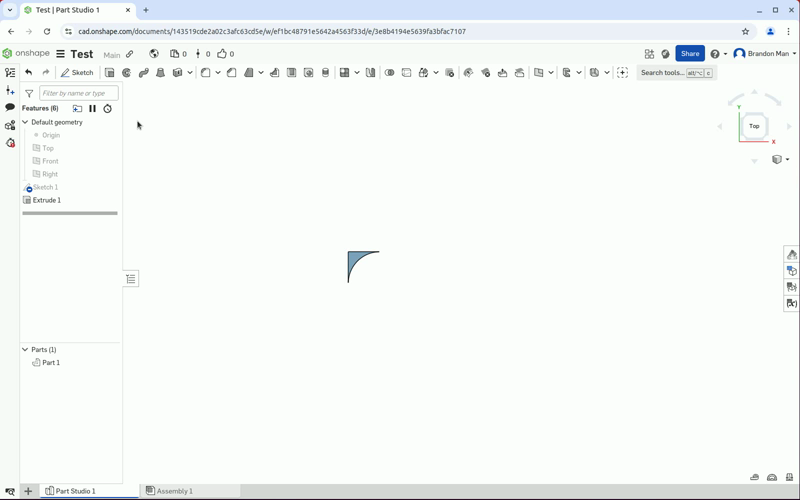
key(shift+h)
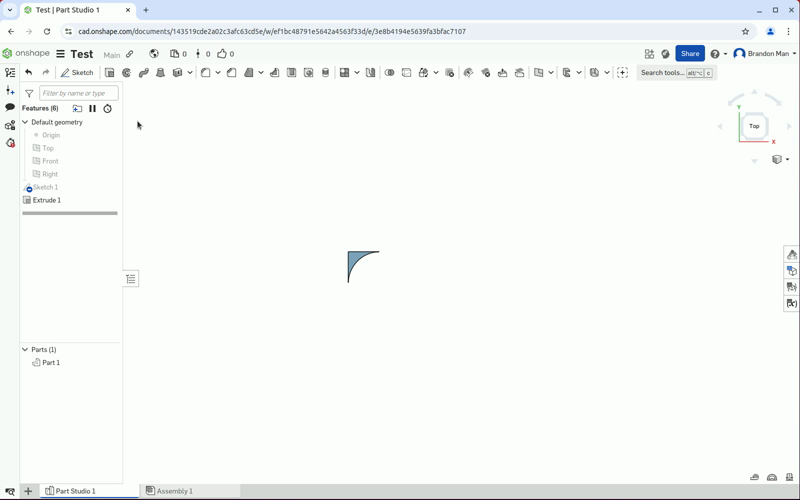
mouse_move(73, 189)
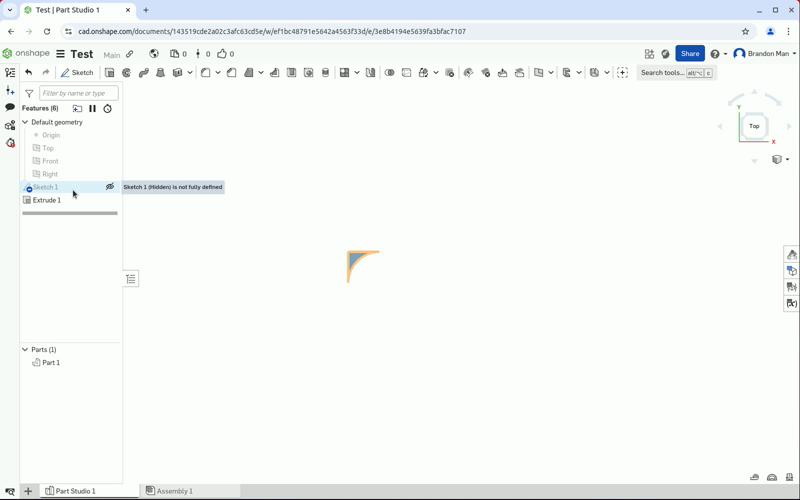
click(73, 189)
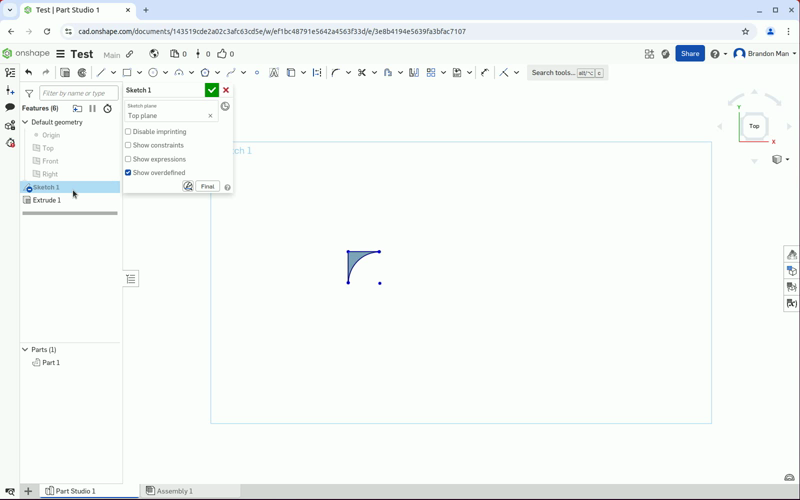
mouse_move(229, 92)
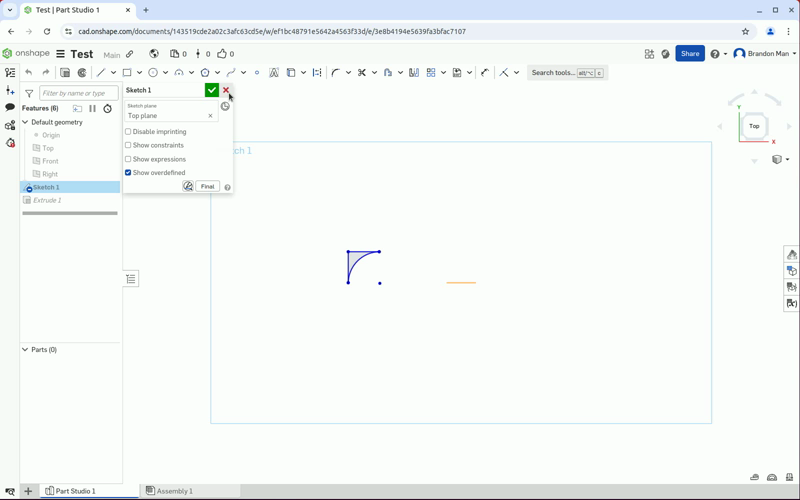
click(229, 92)
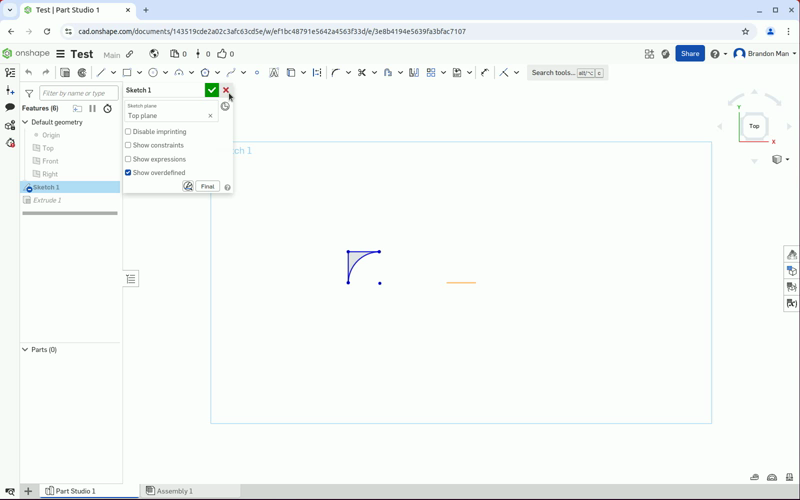
key(shift+s)
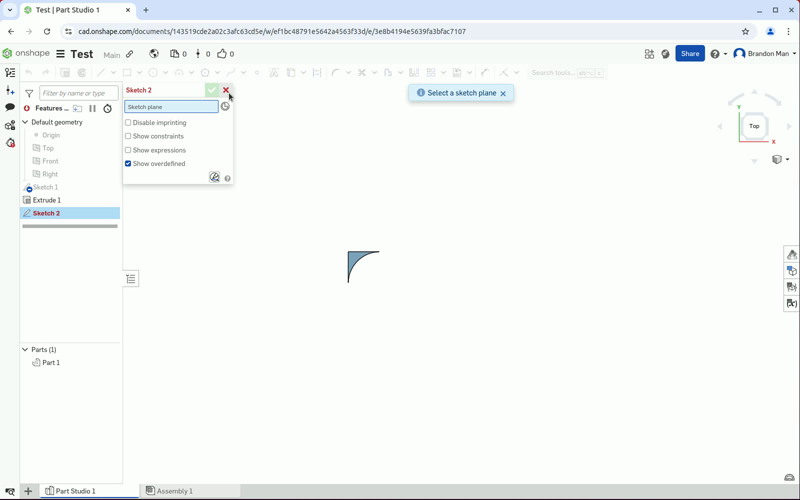
mouse_move(73, 150)
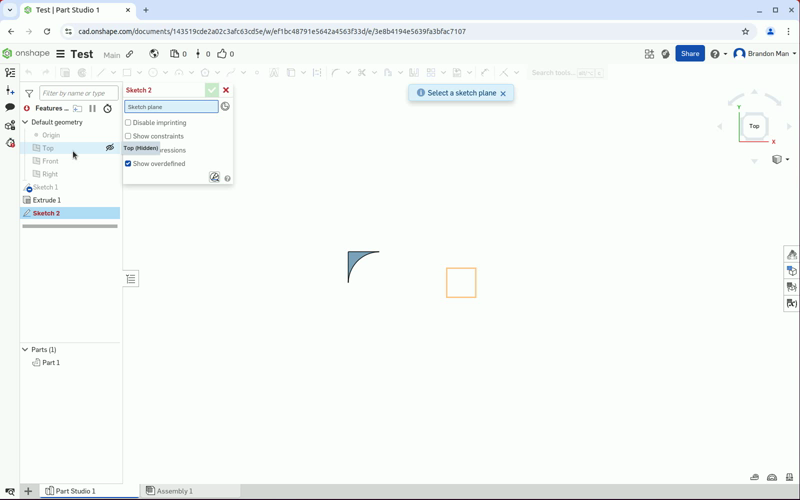
click(73, 150)
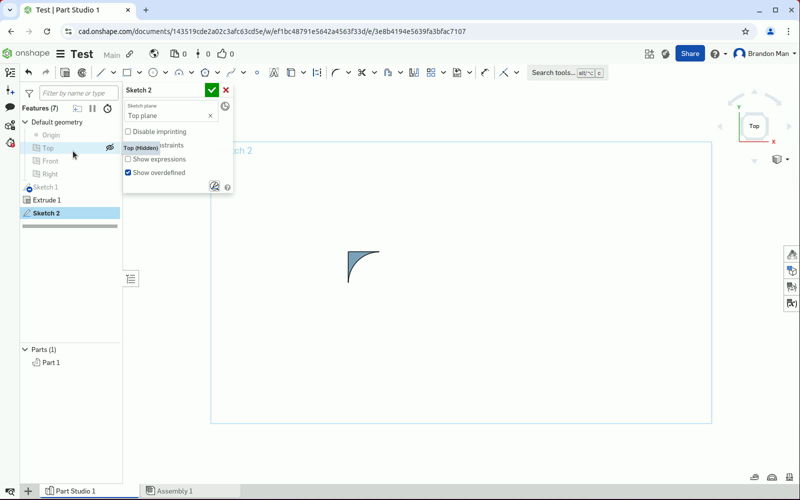
mouse_move(73, 352)
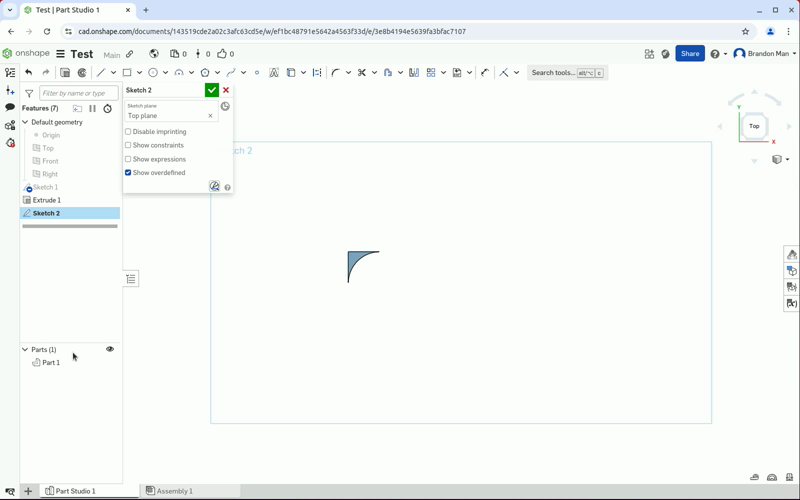
key(y)
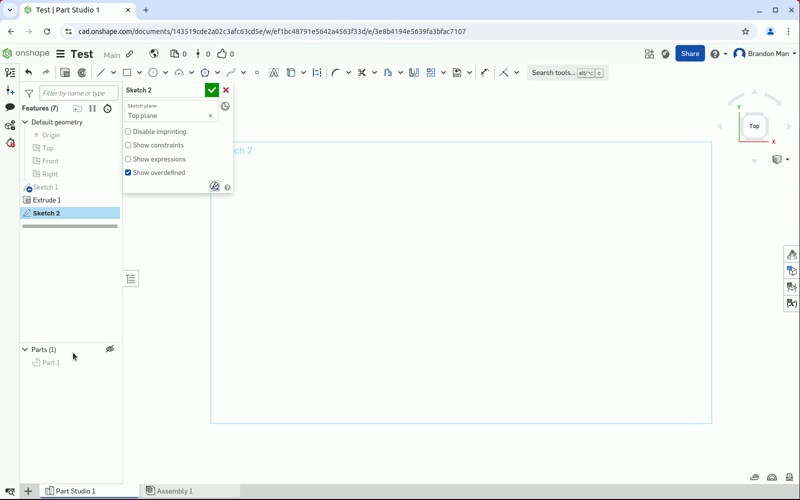
key(l)
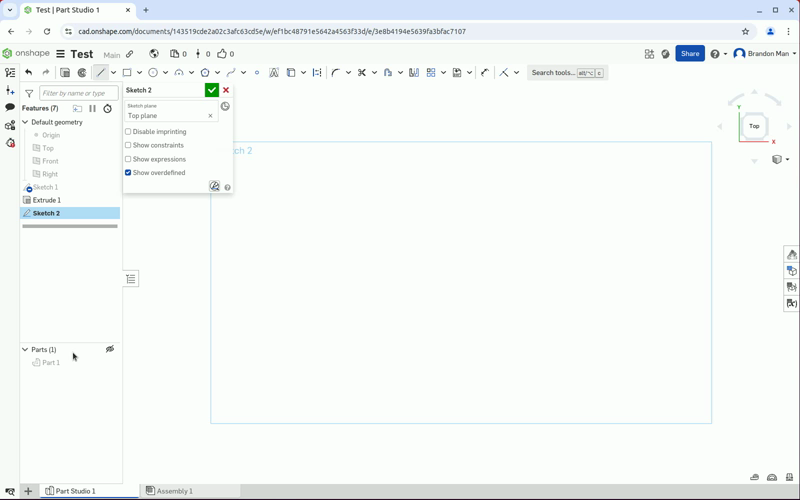
key_down(shift)
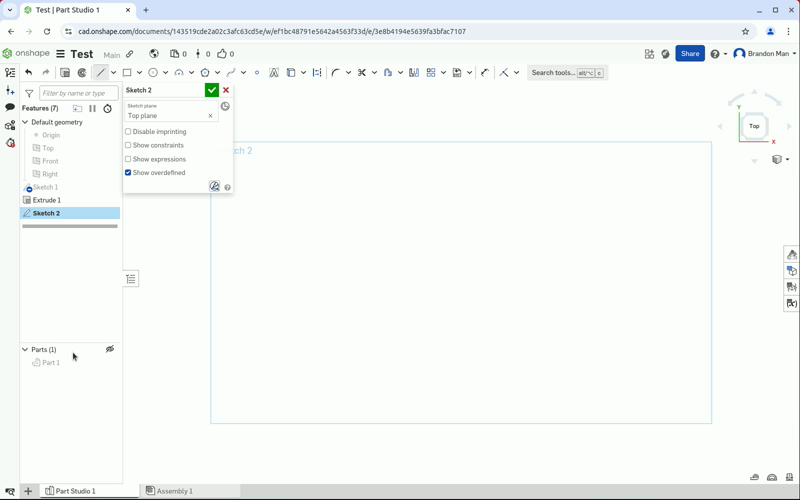
mouse_move(378, 313)
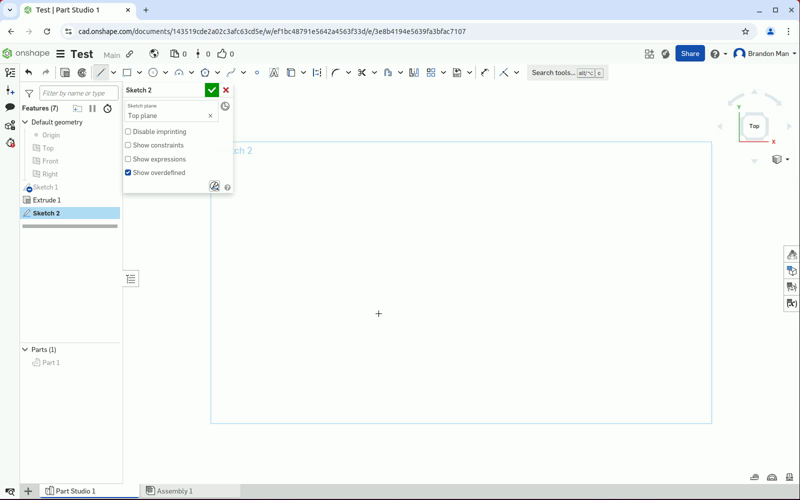
click(378, 313)
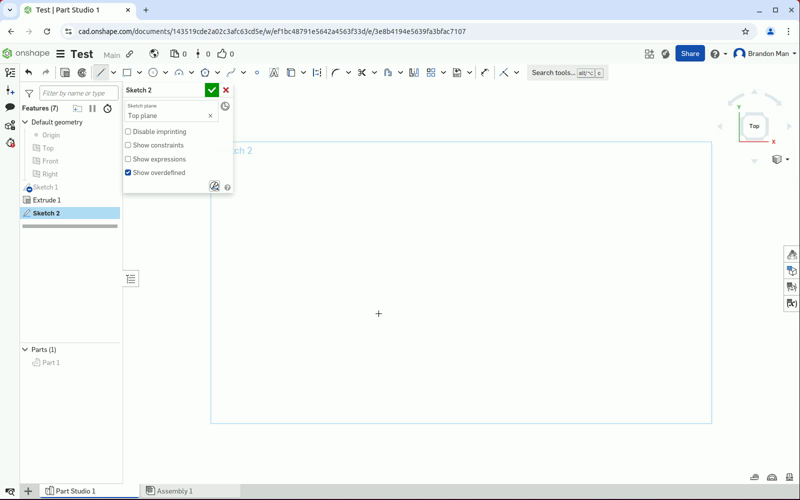
key_up(shift)
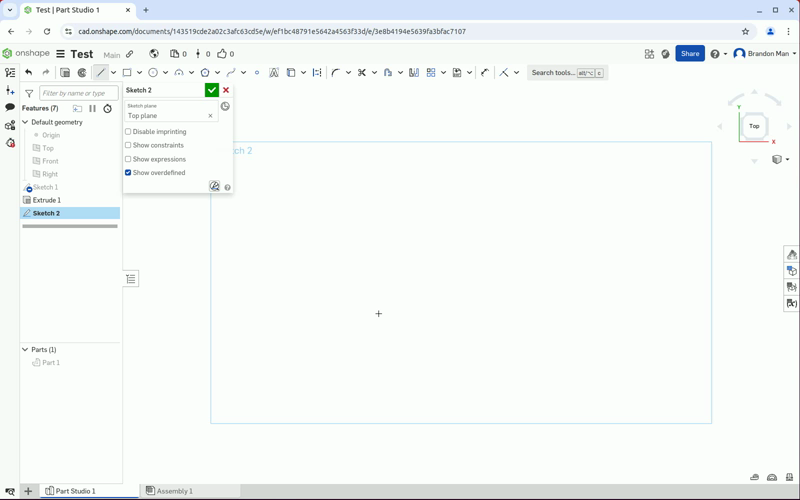
key_down(shift)
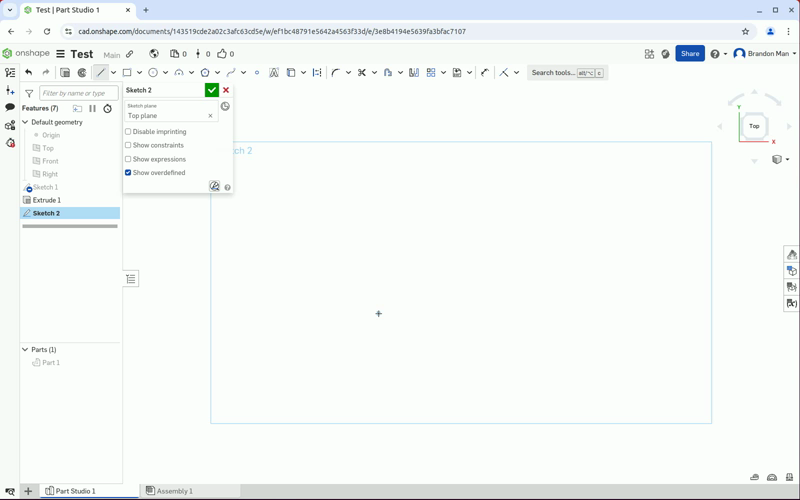
mouse_move(408, 313)
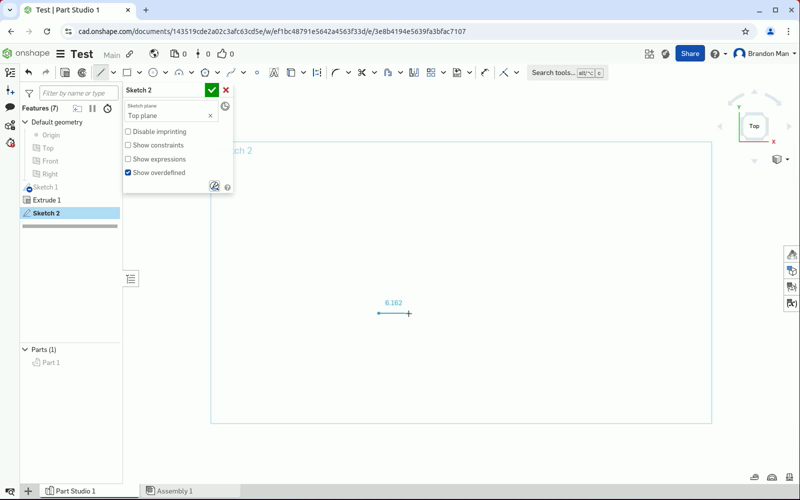
mouse_move(410, 313)
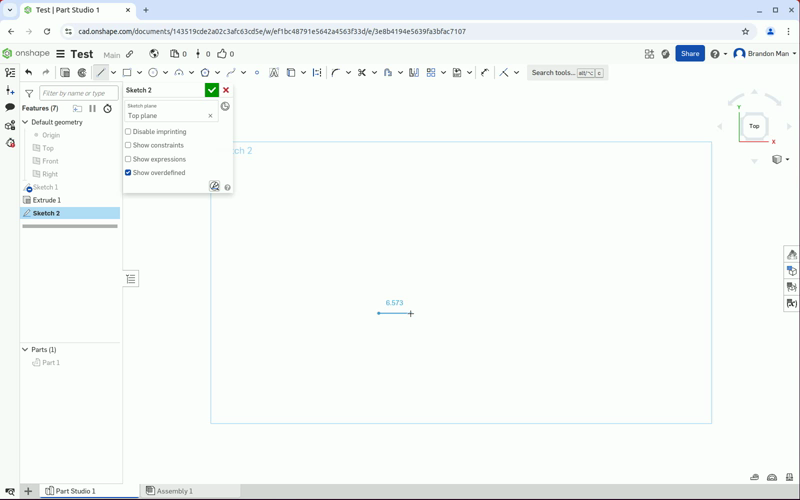
click(410, 313)
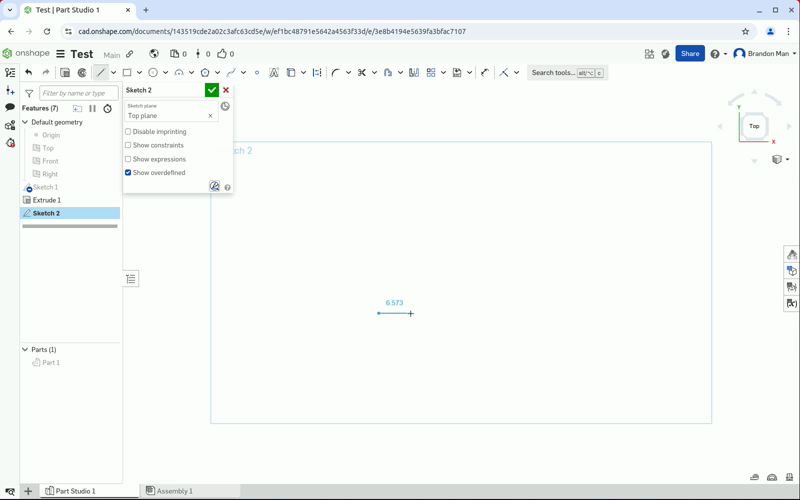
key_up(shift)
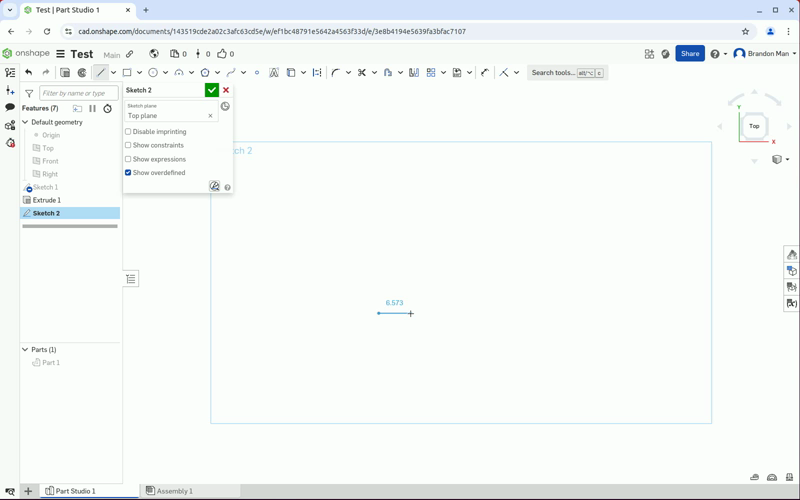
key(esc)
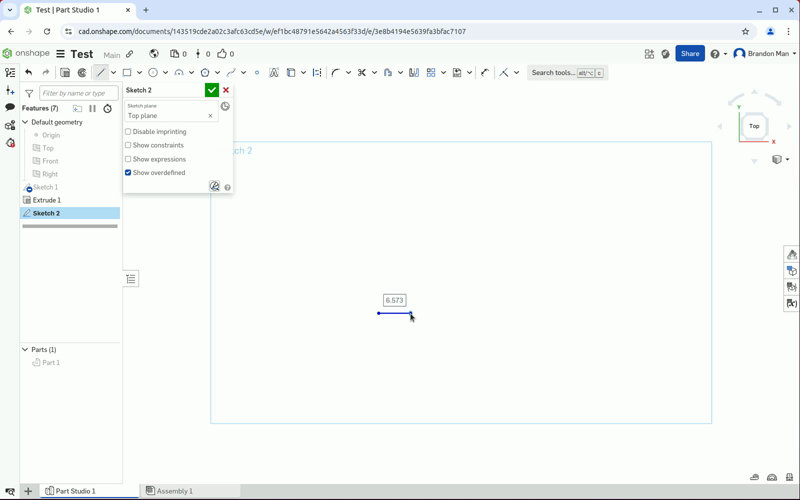
key(a)
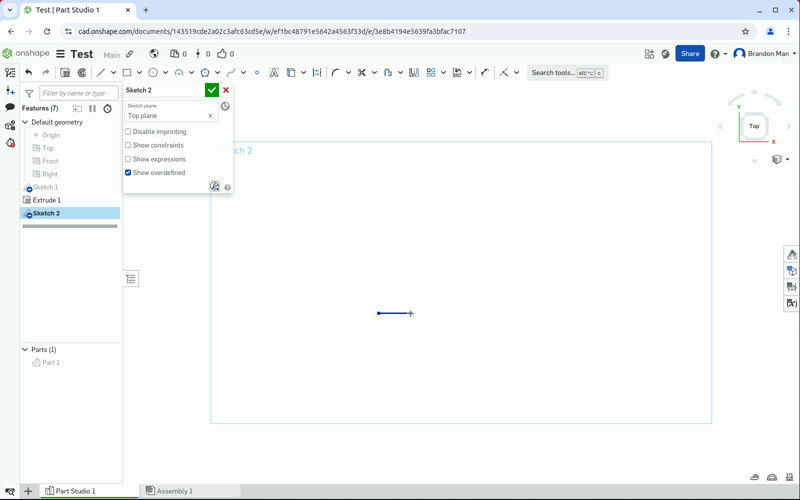
mouse_move(410, 313)
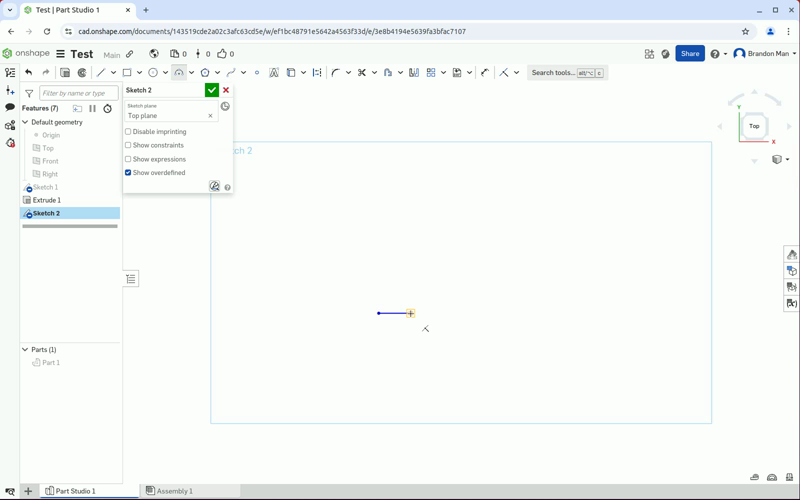
click(410, 313)
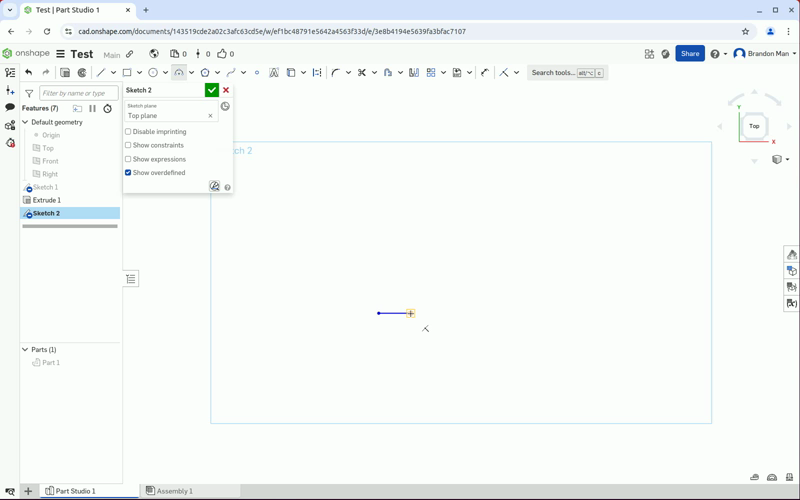
key_down(shift)
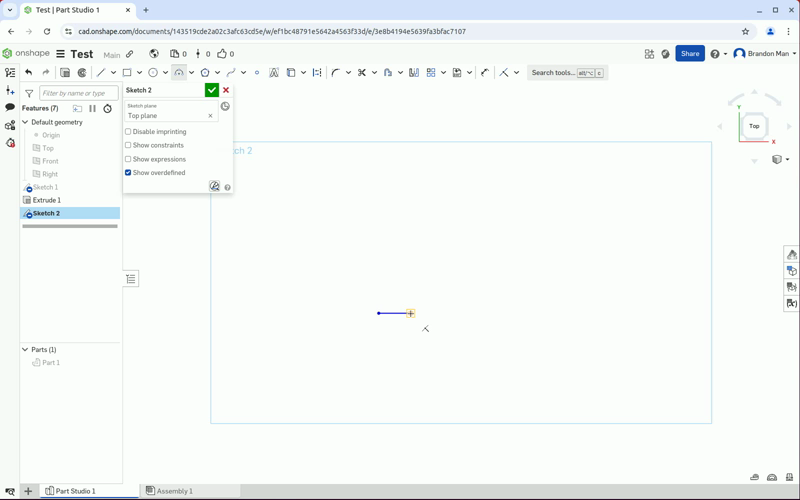
mouse_move(410, 252)
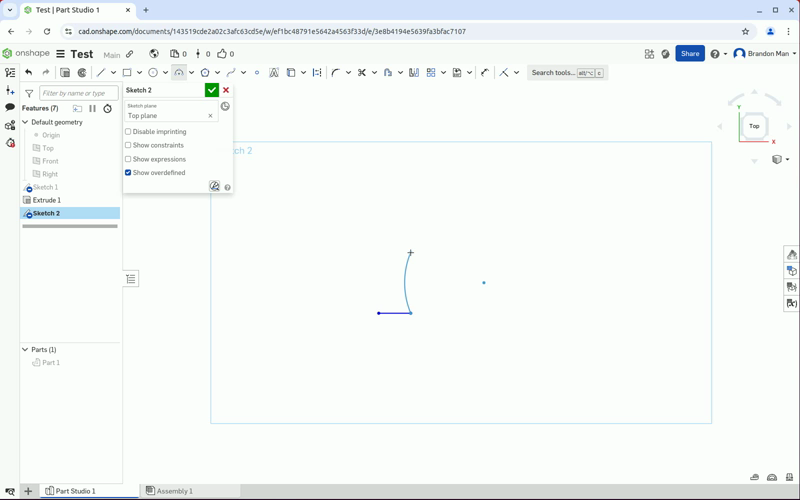
click(410, 252)
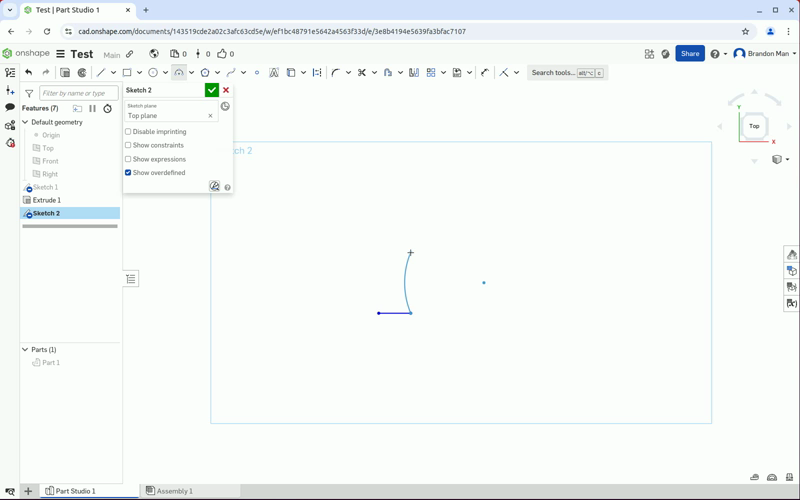
mouse_move(441, 282)
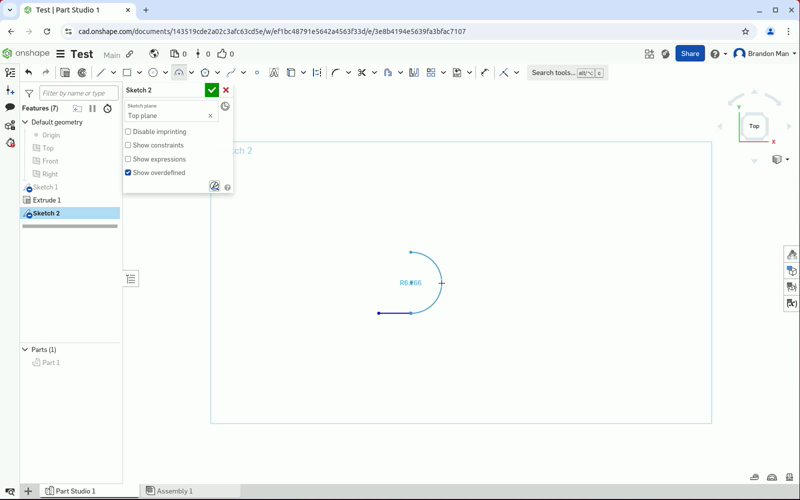
click(441, 282)
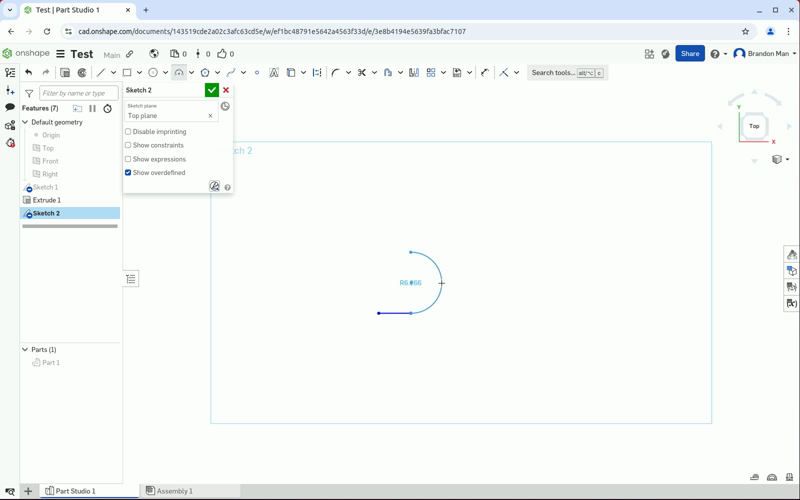
key_up(shift)
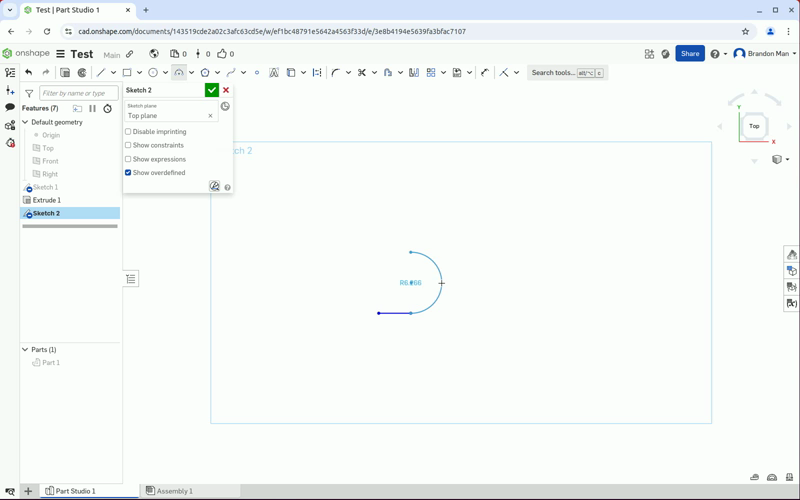
key(esc)
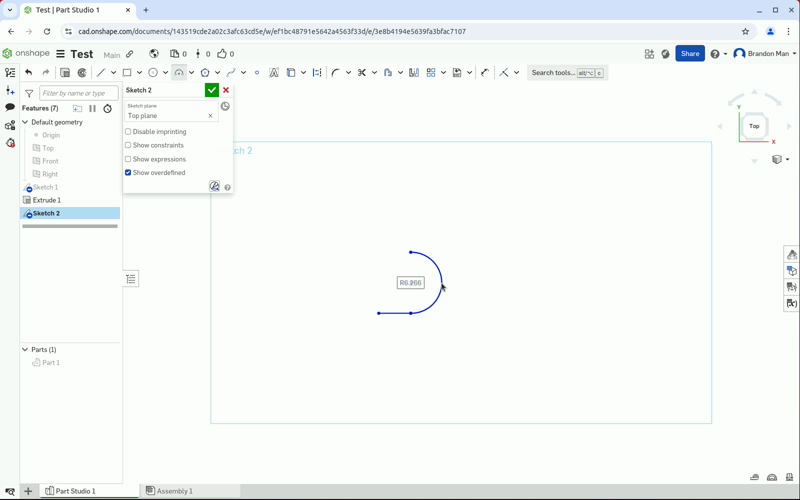
key(l)
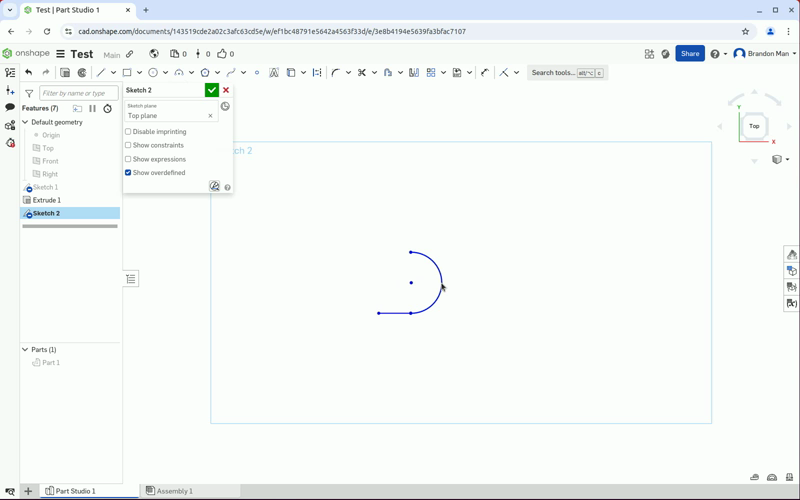
mouse_move(410, 252)
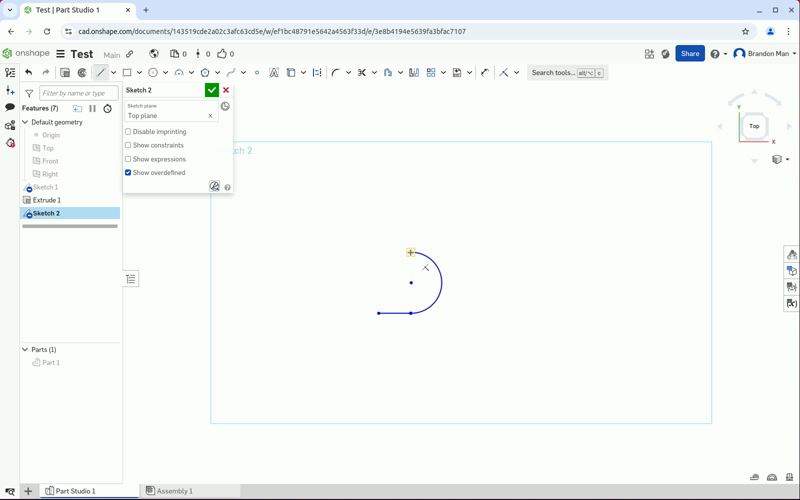
click(410, 252)
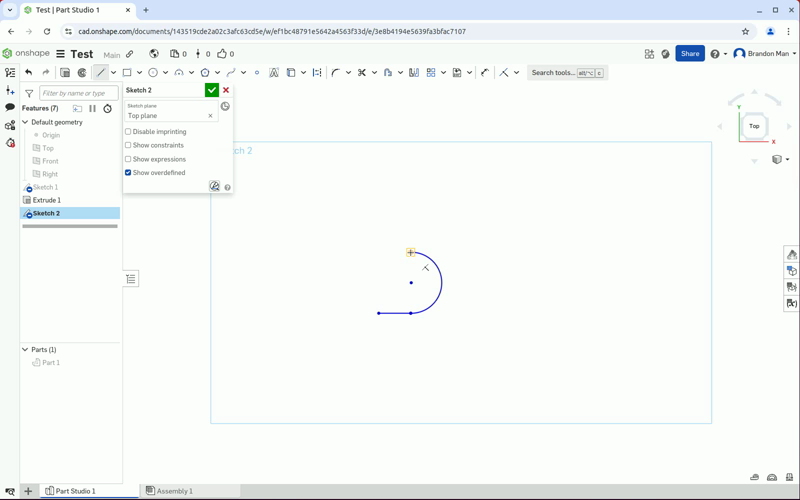
key_down(shift)
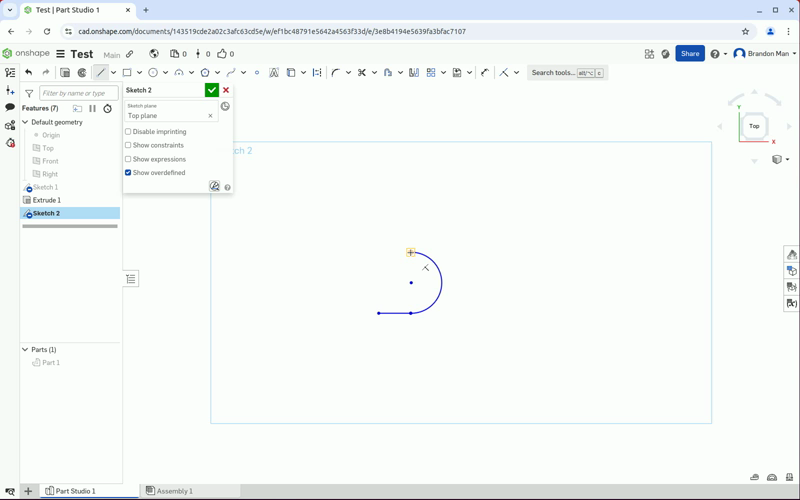
mouse_move(440, 252)
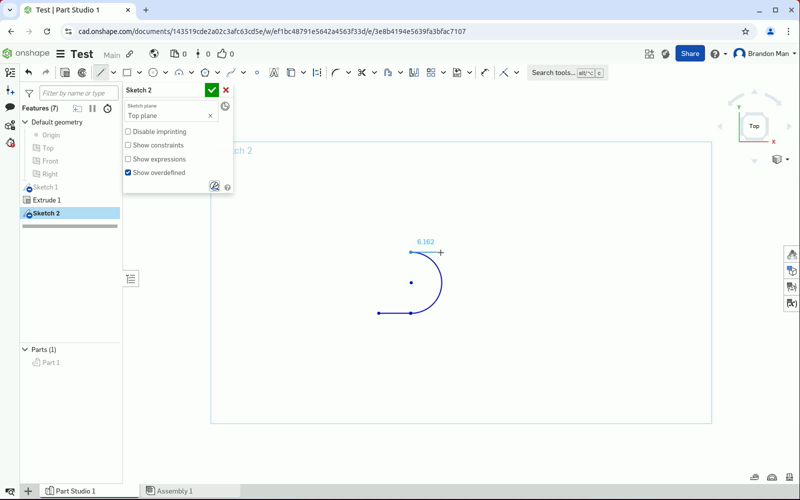
mouse_move(378, 252)
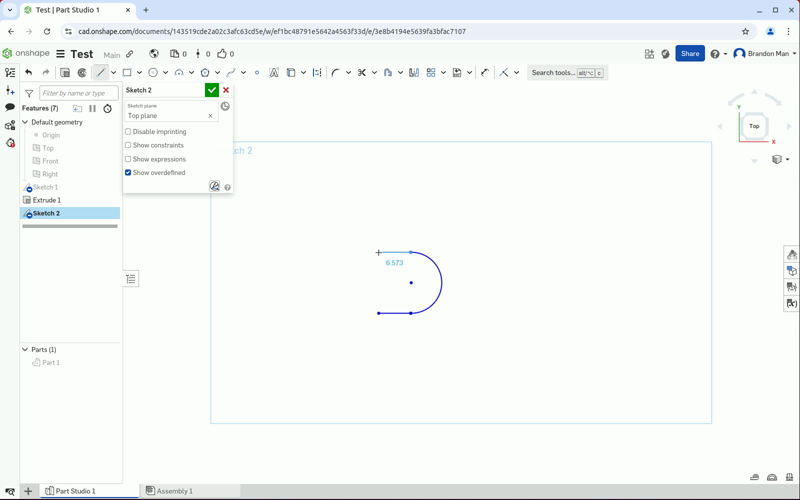
click(378, 252)
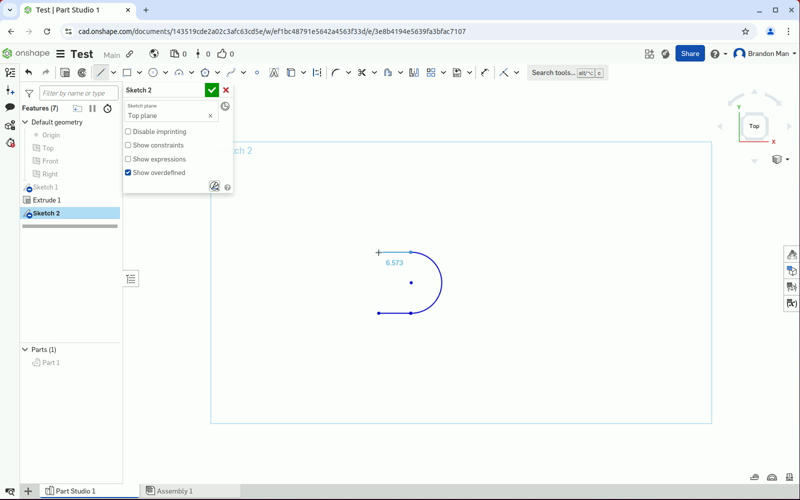
key_up(shift)
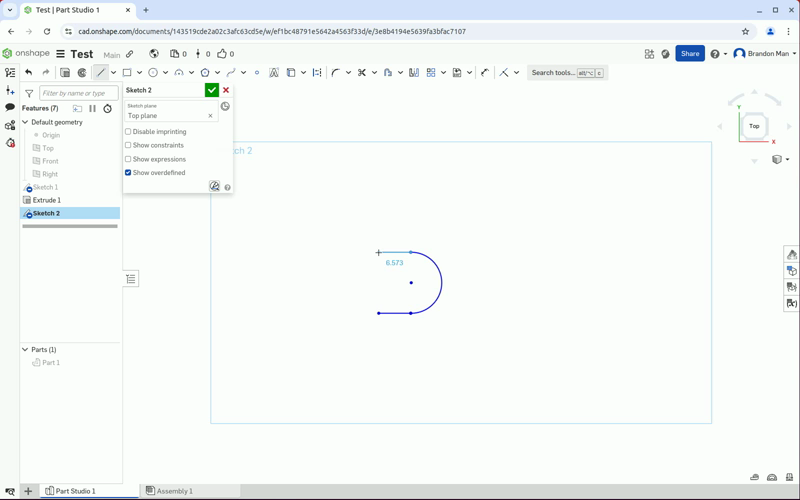
key(esc)
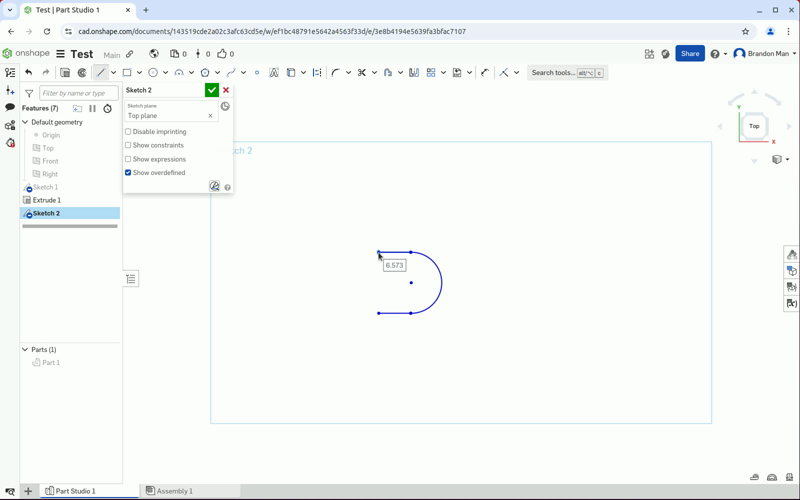
key(a)
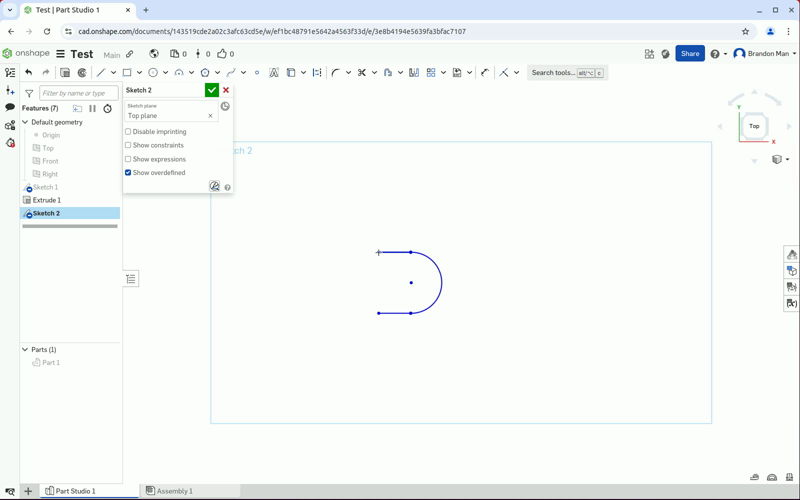
mouse_move(378, 252)
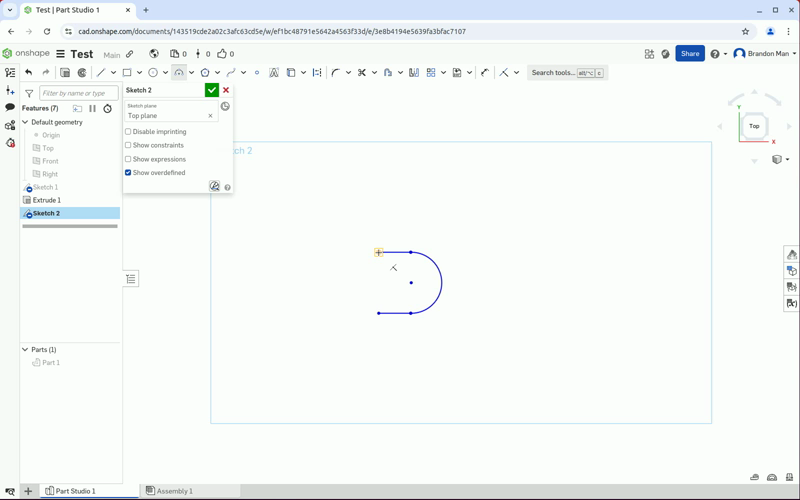
click(378, 252)
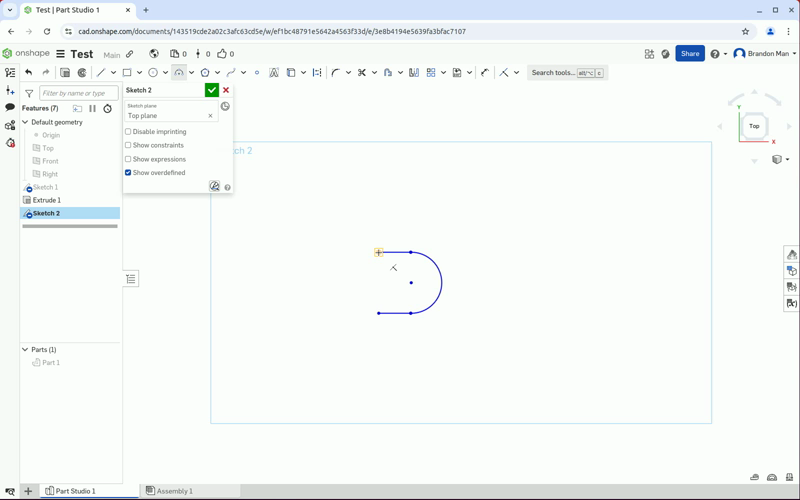
mouse_move(378, 313)
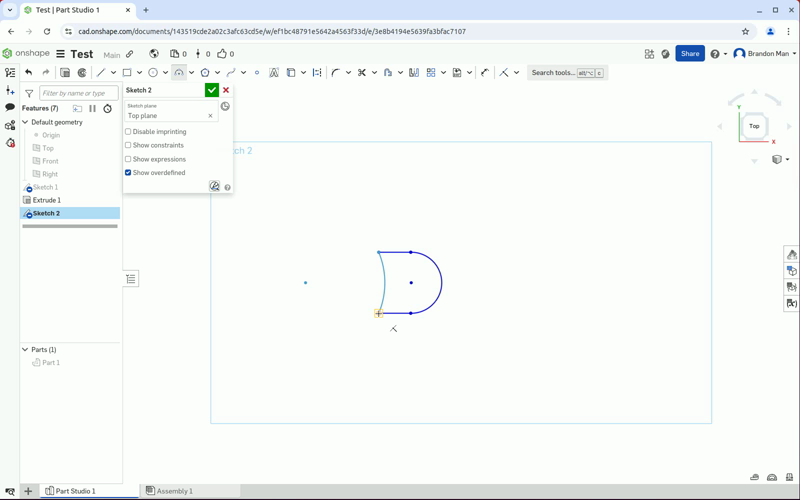
click(378, 313)
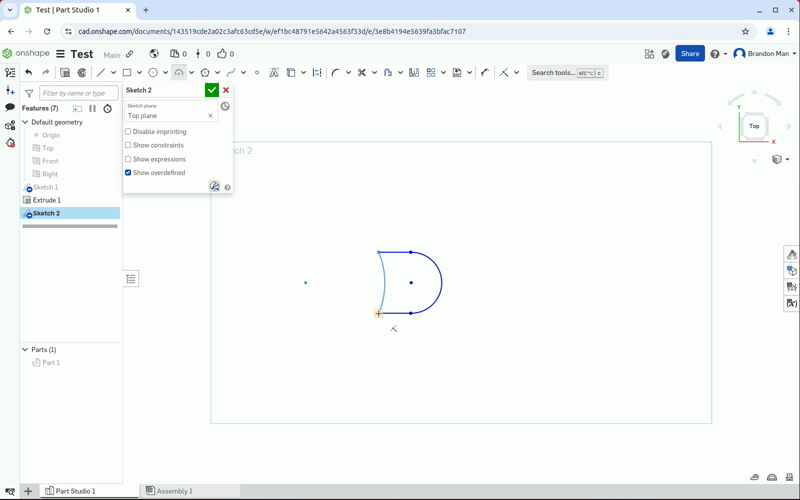
key_down(shift)
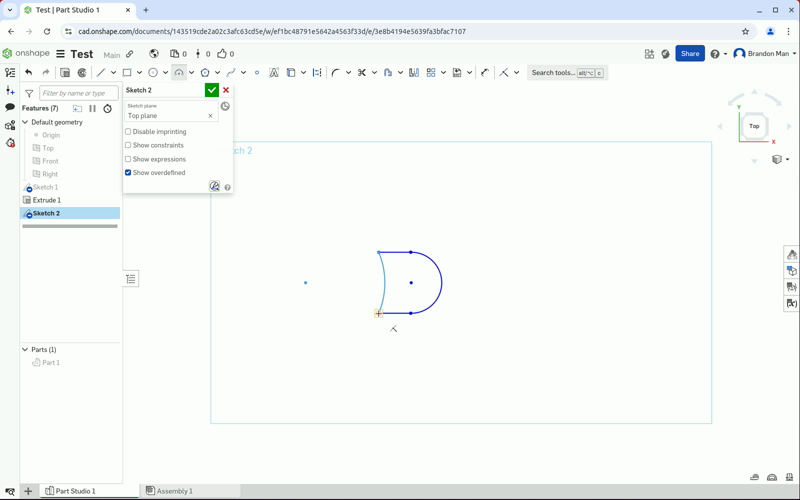
mouse_move(347, 282)
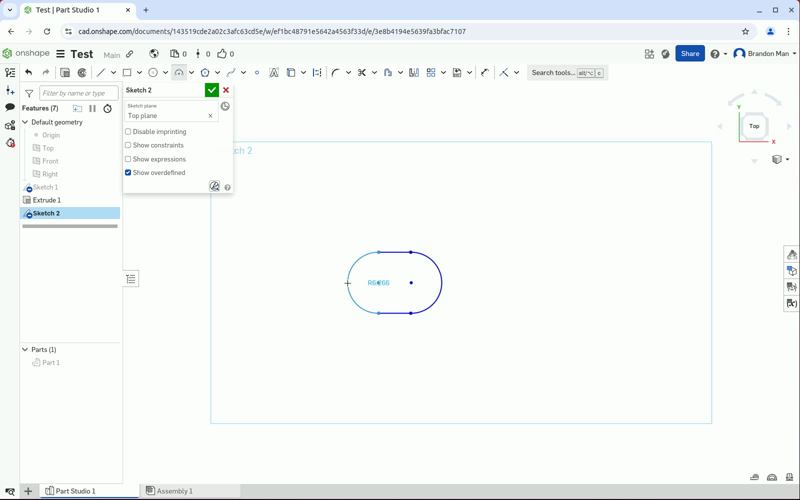
click(347, 282)
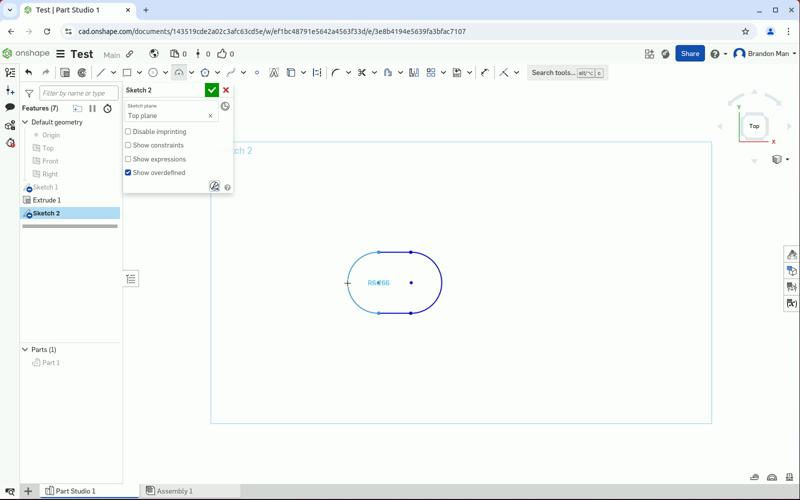
key_up(shift)
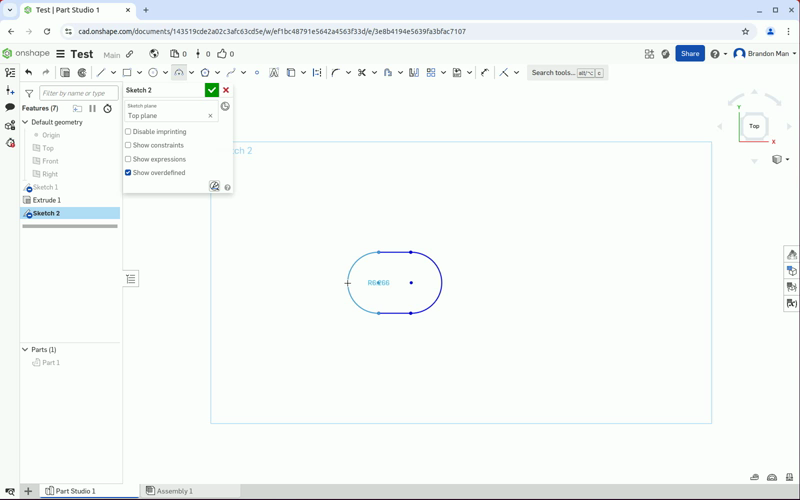
key(esc)
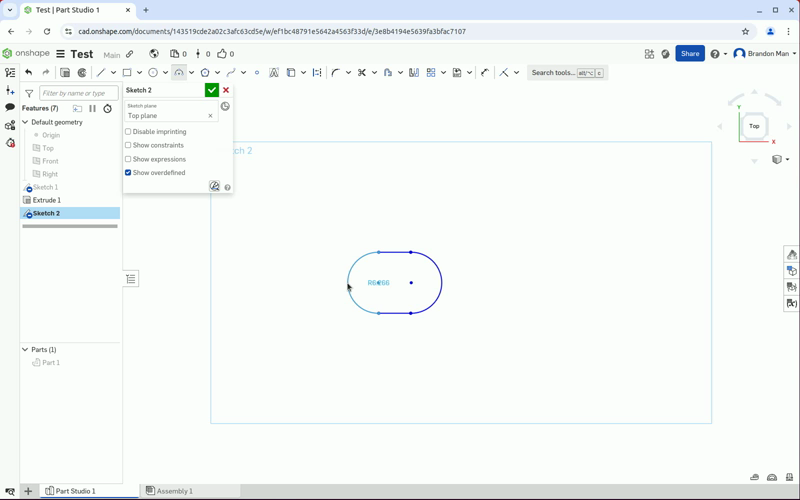
key(l)
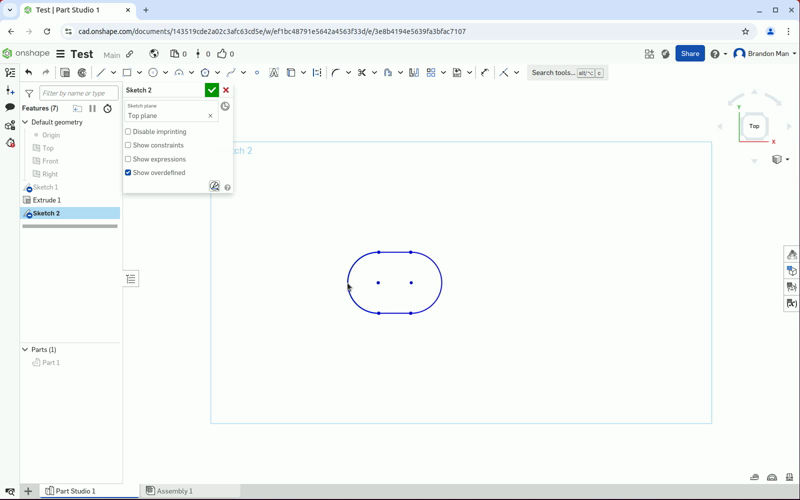
key_down(shift)
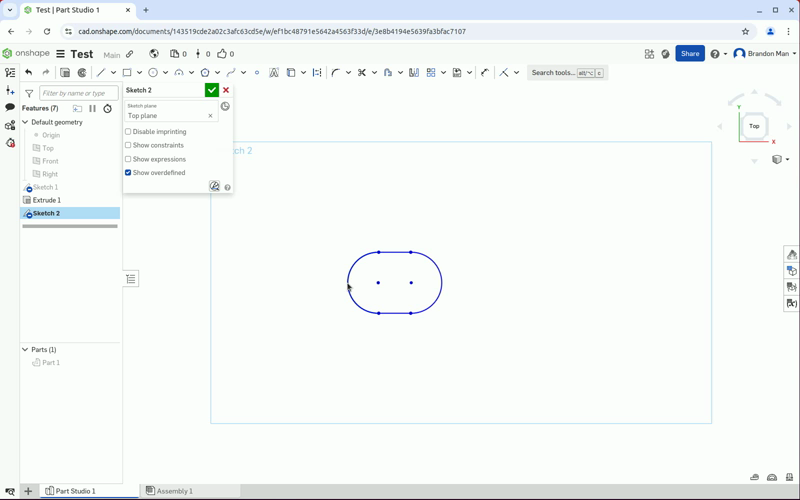
mouse_move(378, 304)
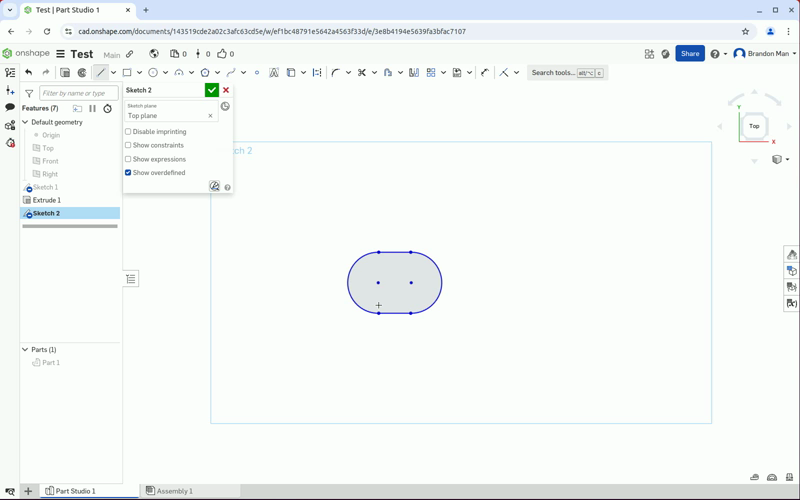
click(378, 304)
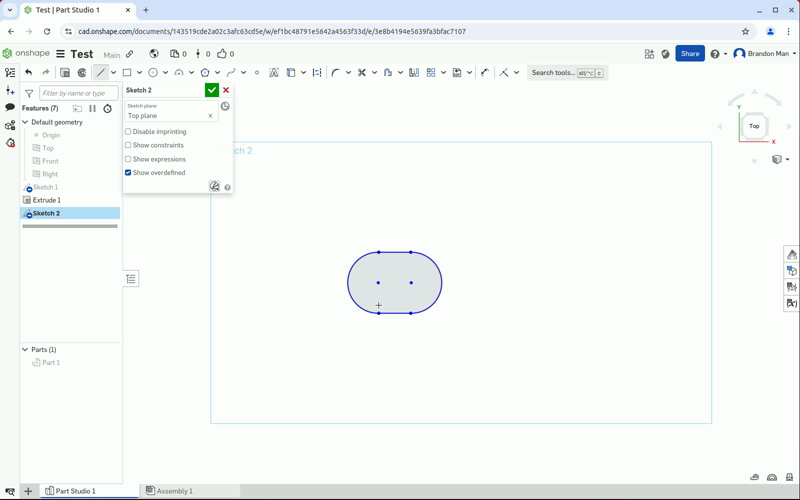
key_up(shift)
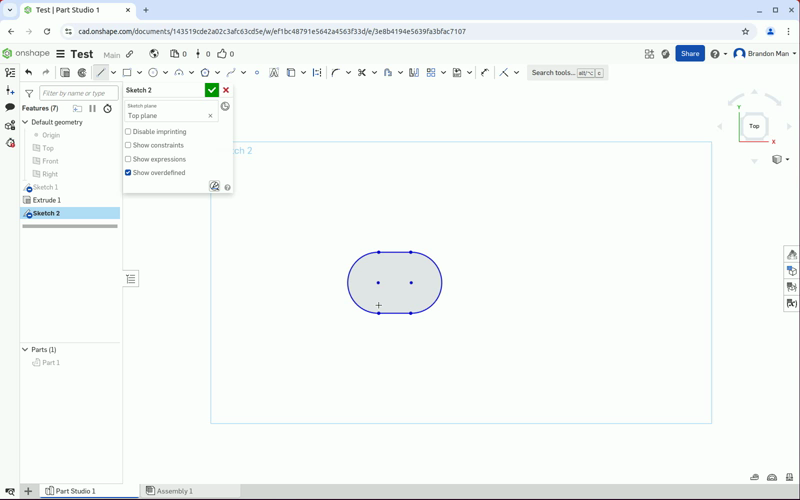
key_down(shift)
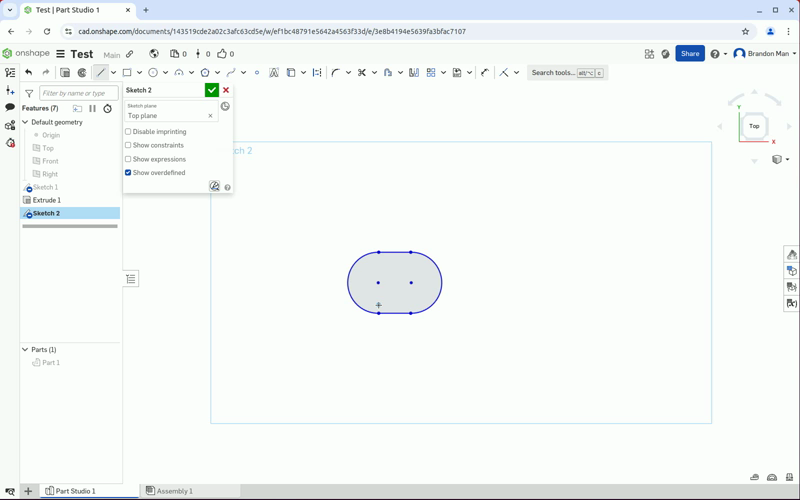
mouse_move(408, 304)
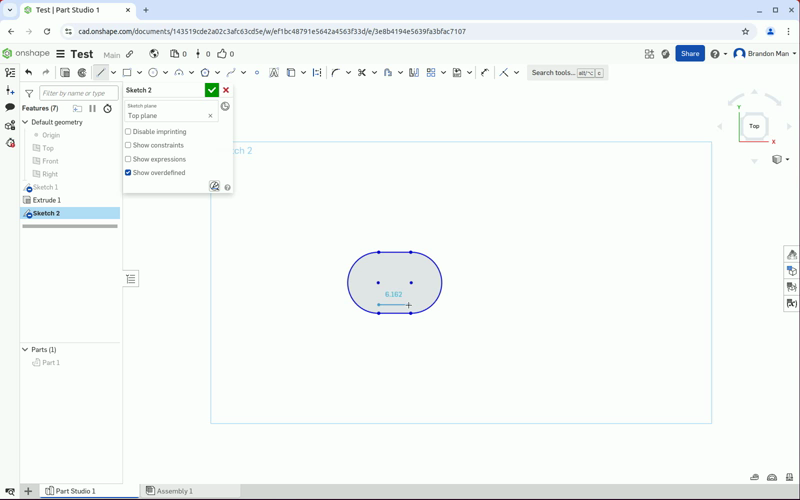
mouse_move(410, 304)
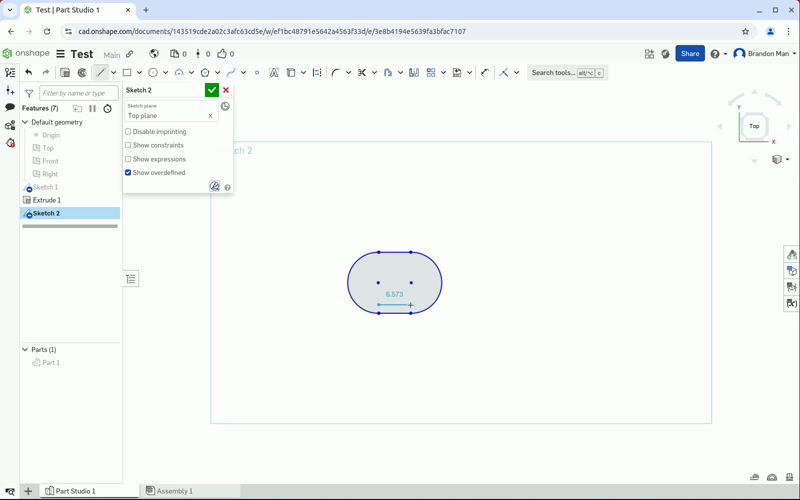
click(410, 304)
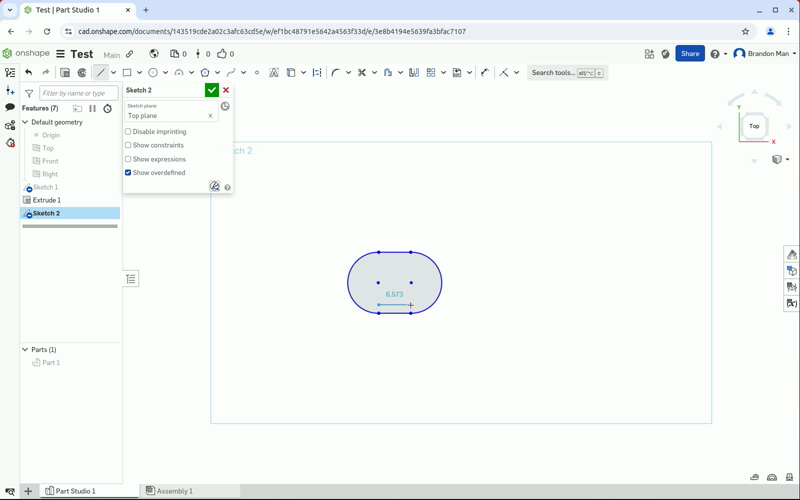
key_up(shift)
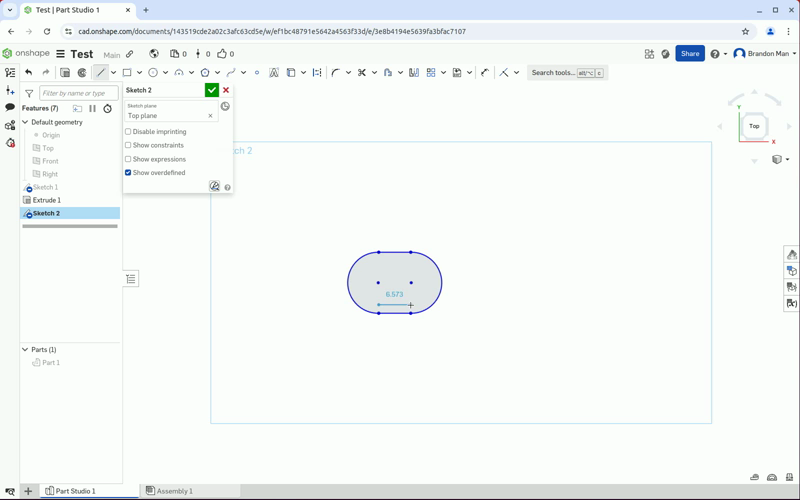
key(esc)
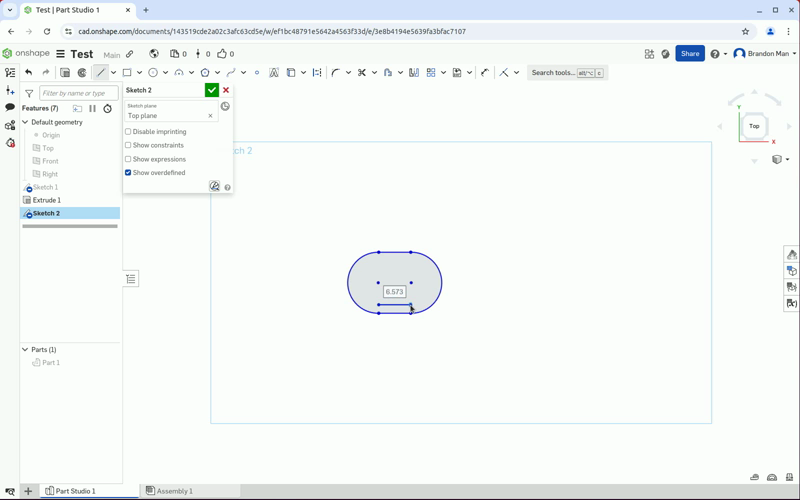
key(a)
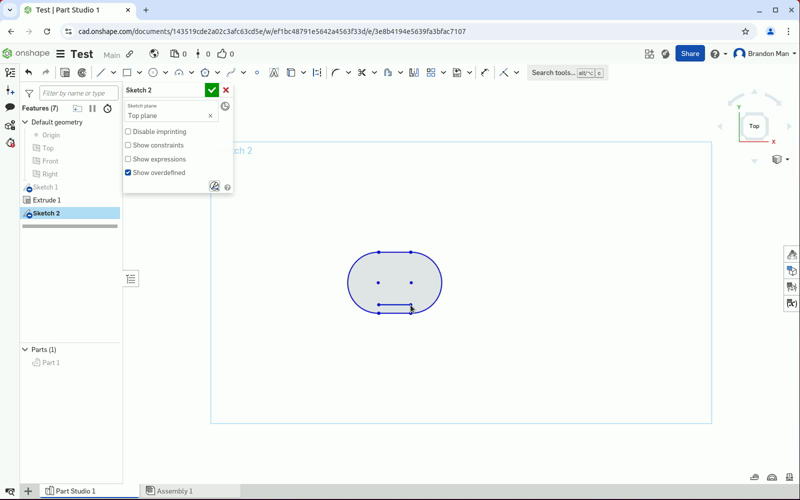
mouse_move(410, 304)
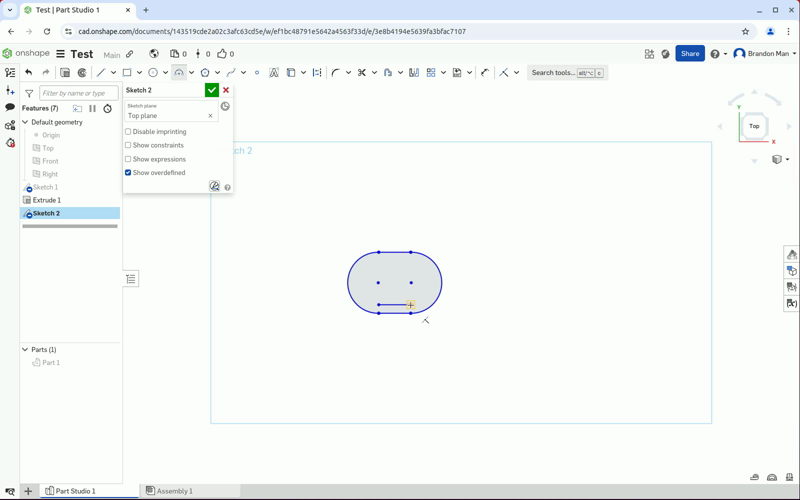
click(410, 304)
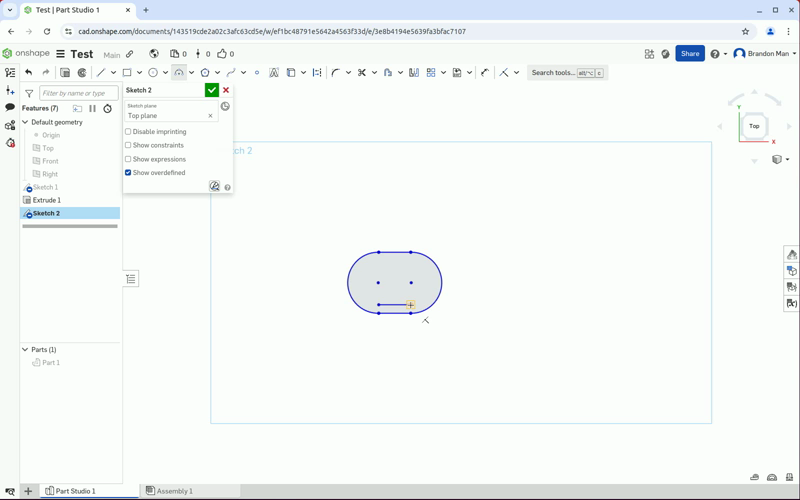
key_down(shift)
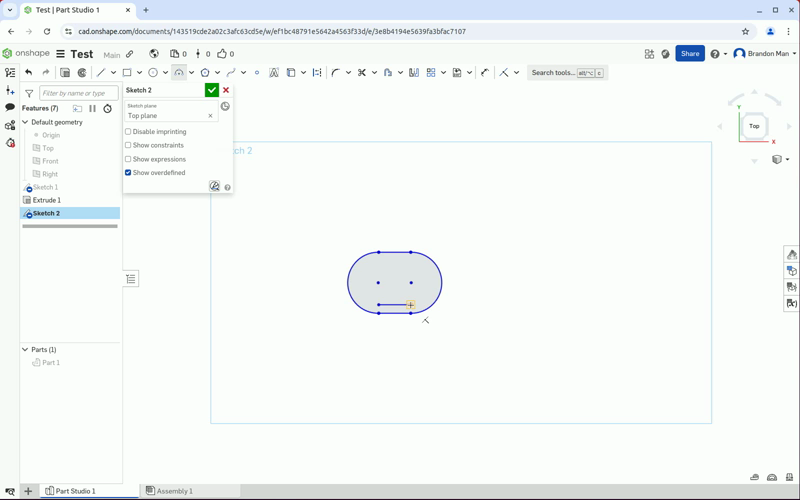
mouse_move(410, 260)
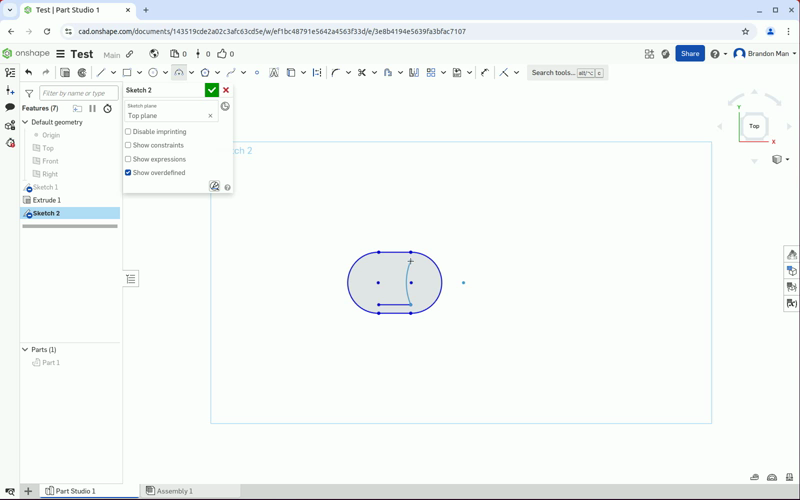
click(410, 260)
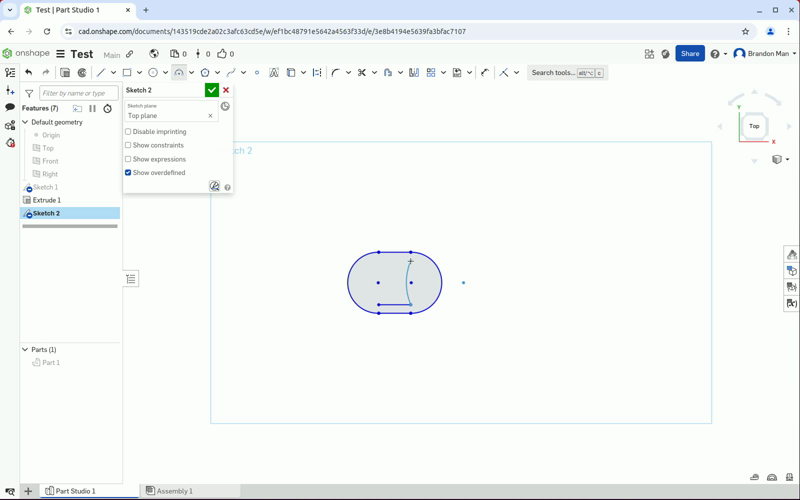
mouse_move(433, 282)
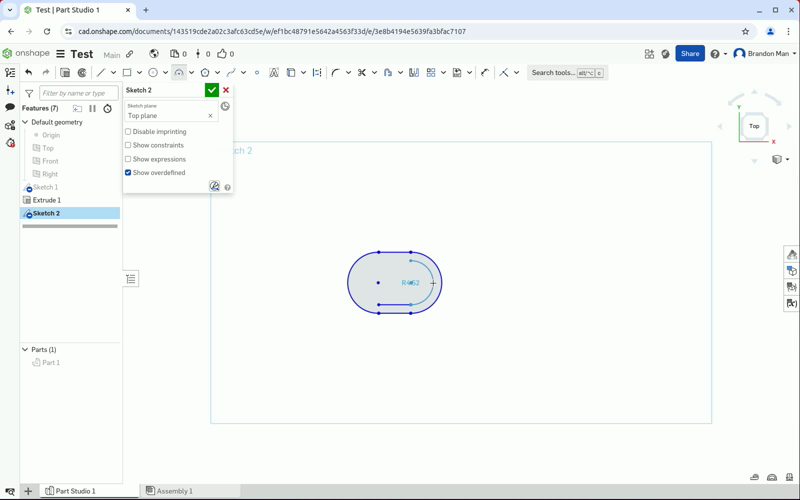
click(433, 282)
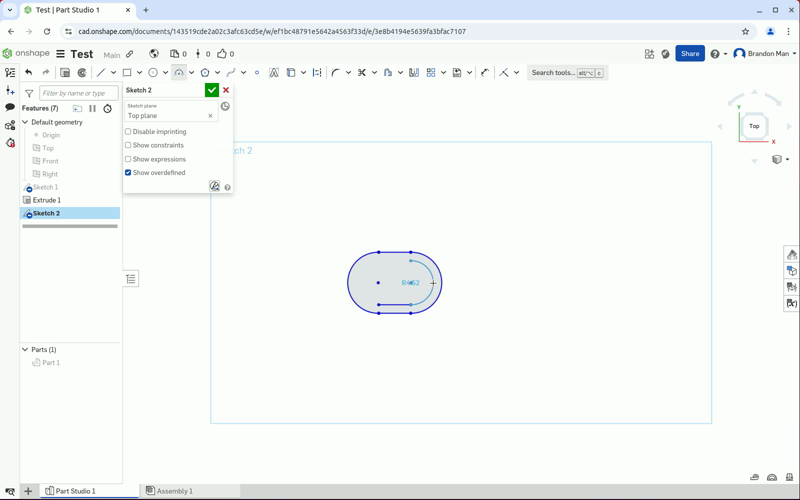
key_up(shift)
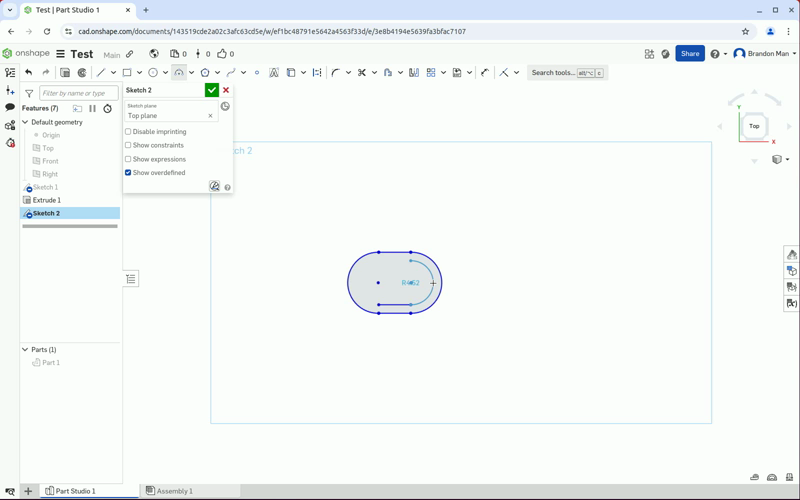
key(esc)
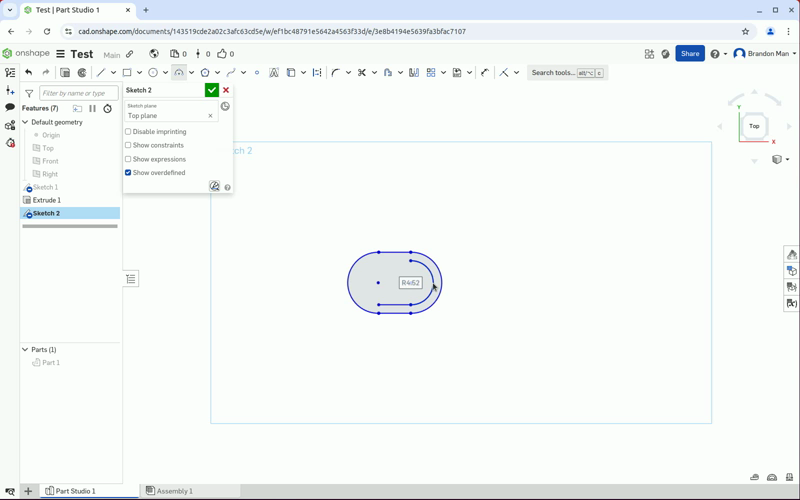
key(l)
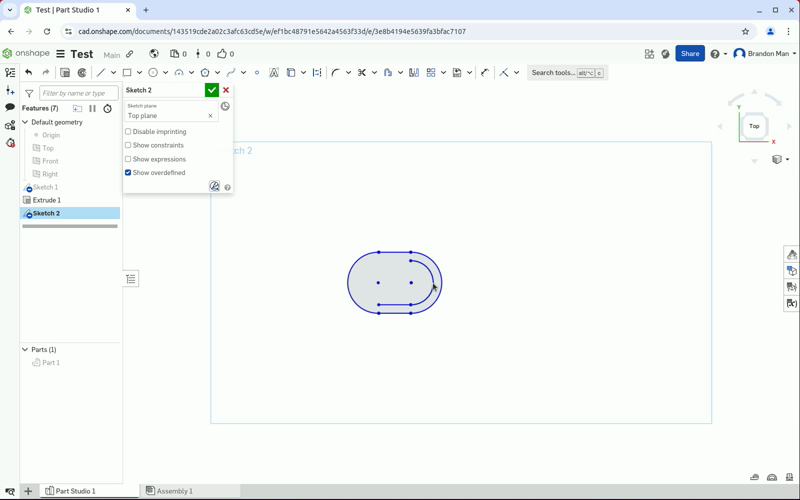
mouse_move(410, 260)
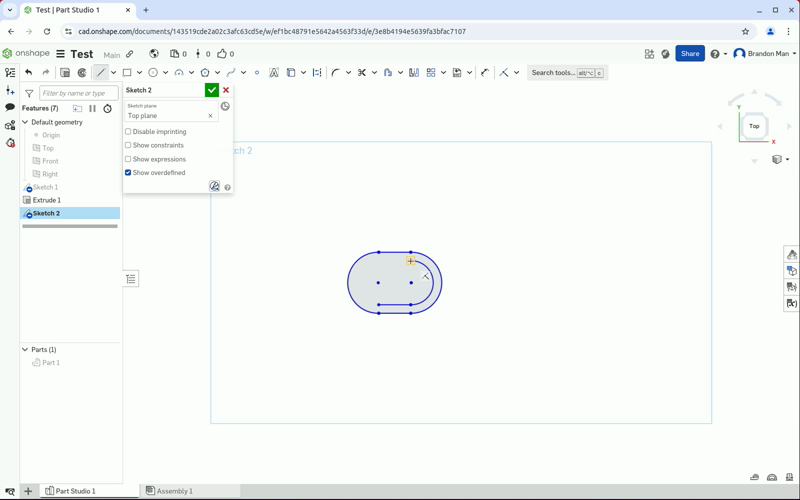
click(410, 260)
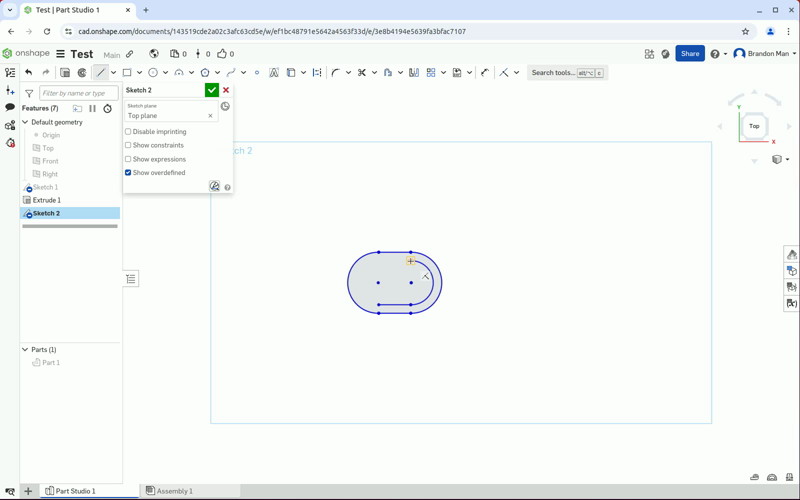
key_down(shift)
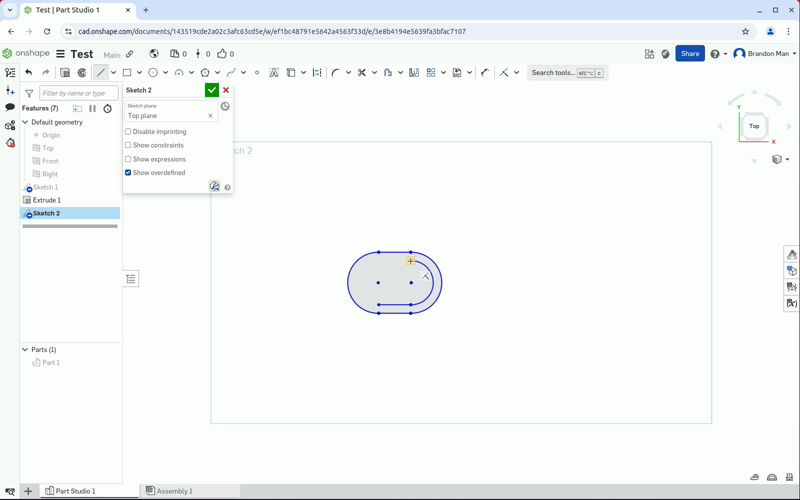
mouse_move(440, 260)
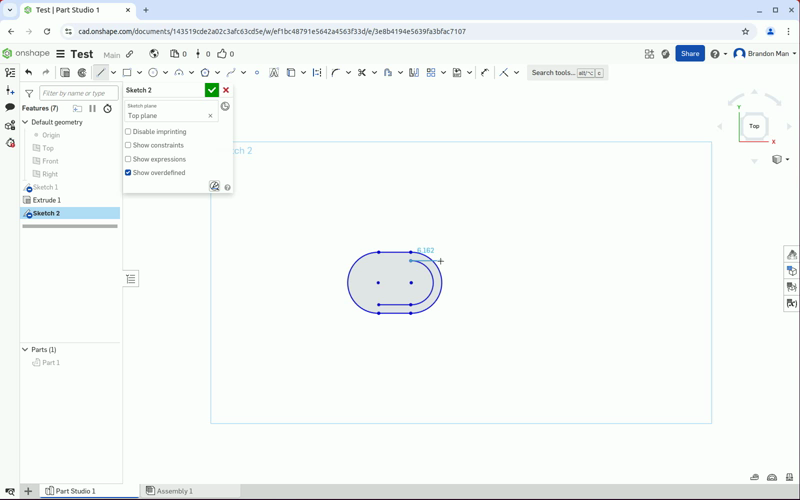
mouse_move(378, 260)
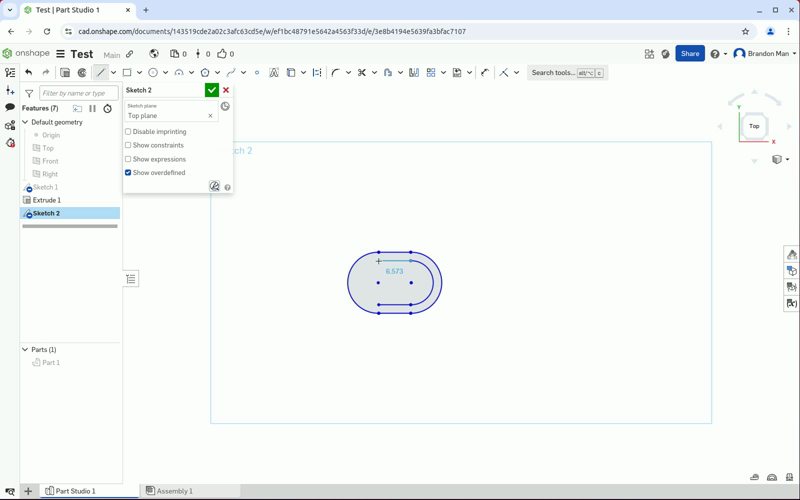
click(378, 260)
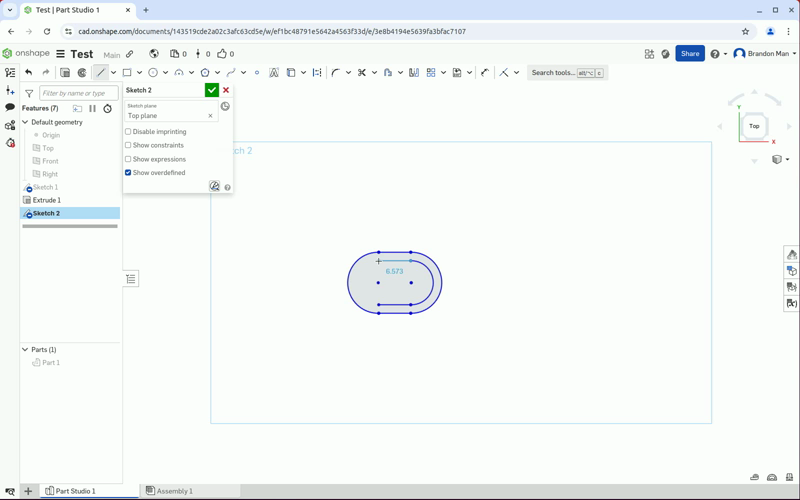
key_up(shift)
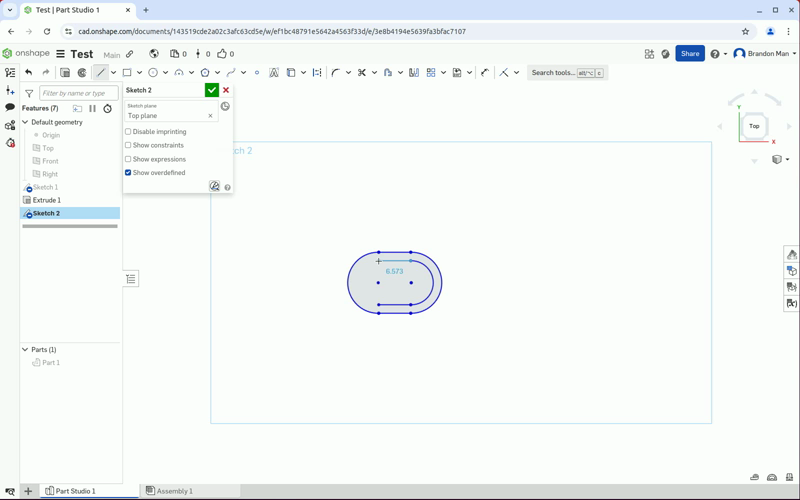
key(esc)
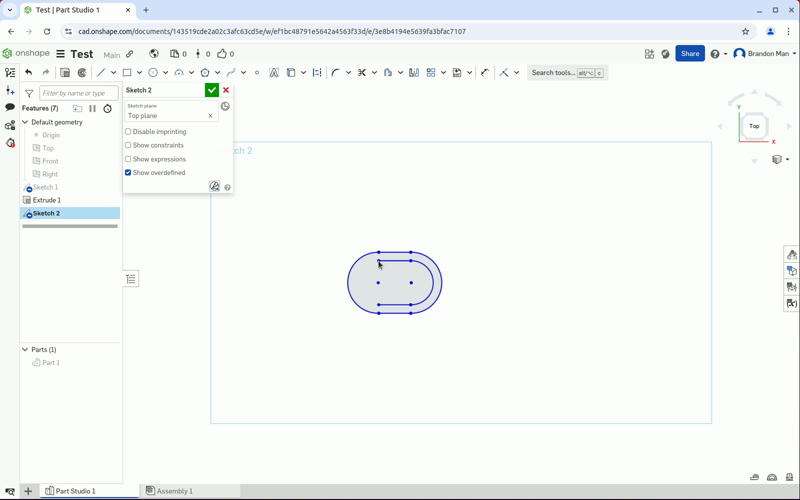
key(a)
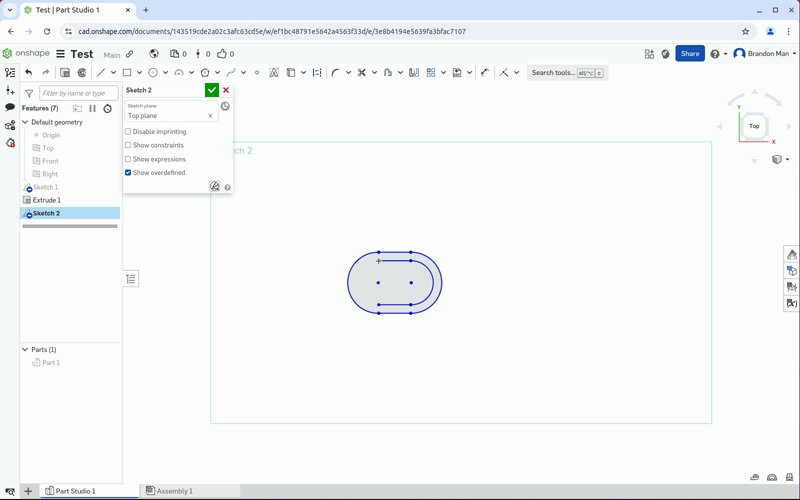
mouse_move(378, 260)
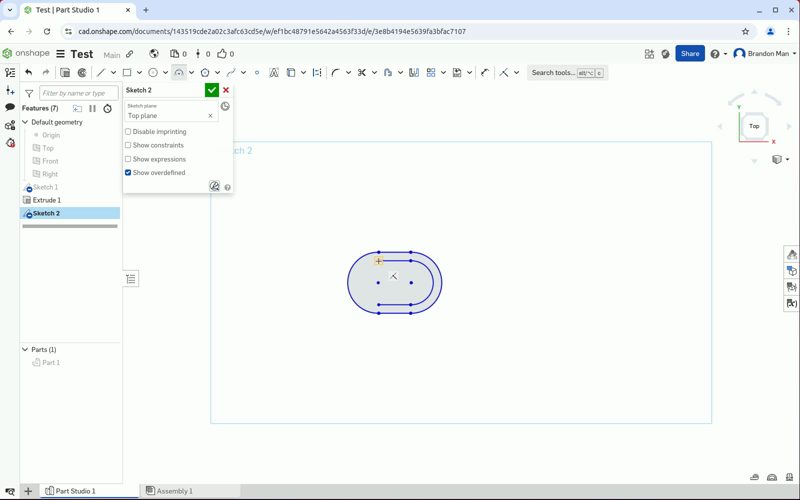
click(378, 260)
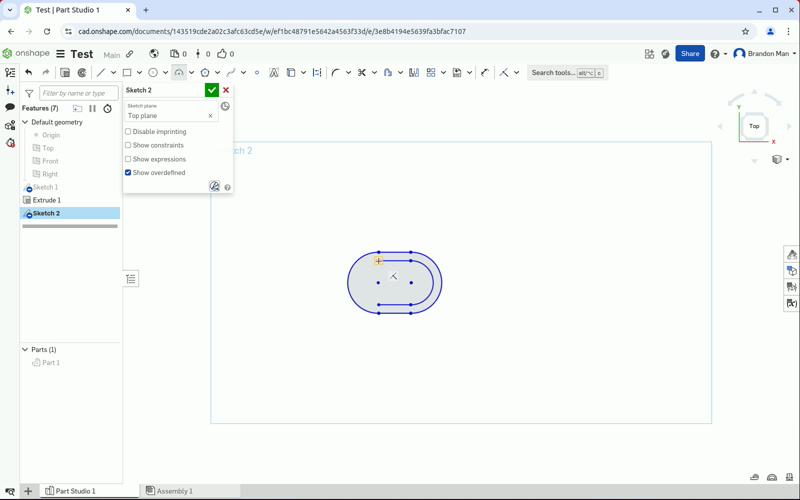
mouse_move(378, 304)
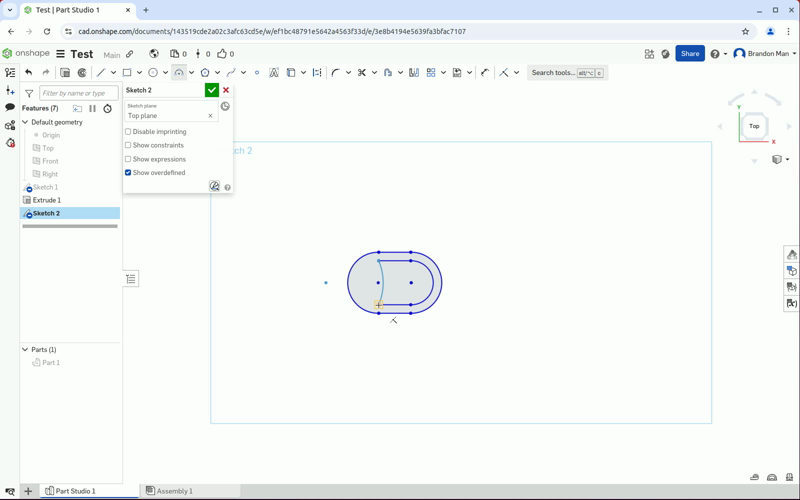
click(378, 304)
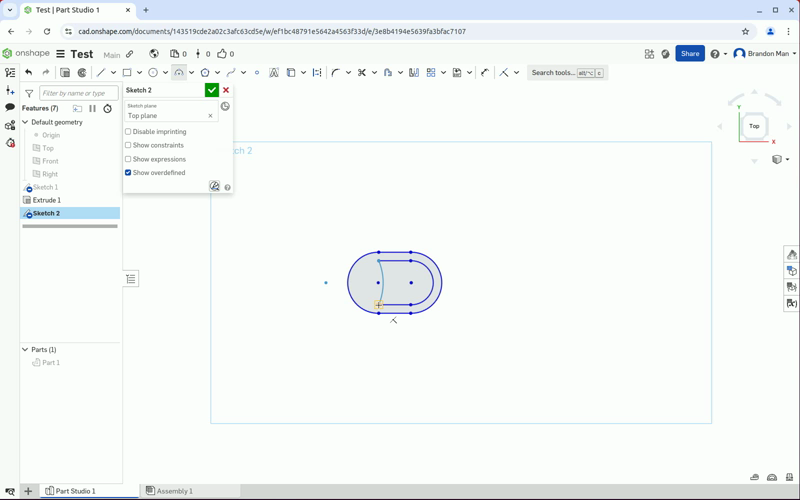
key_down(shift)
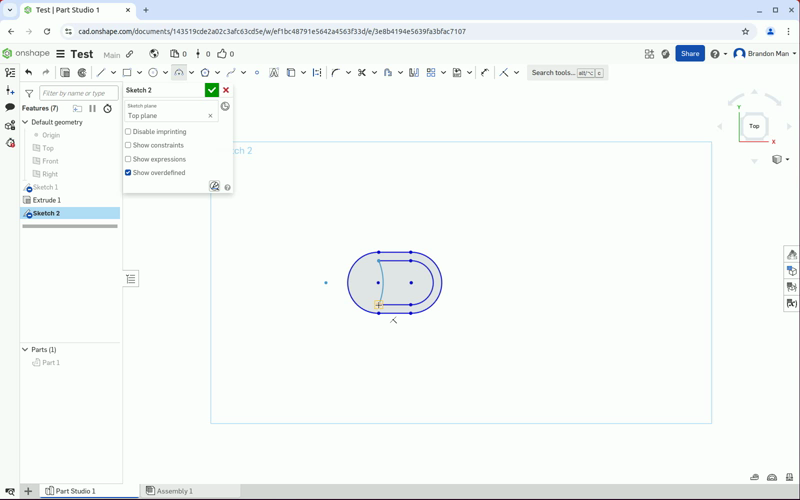
mouse_move(356, 282)
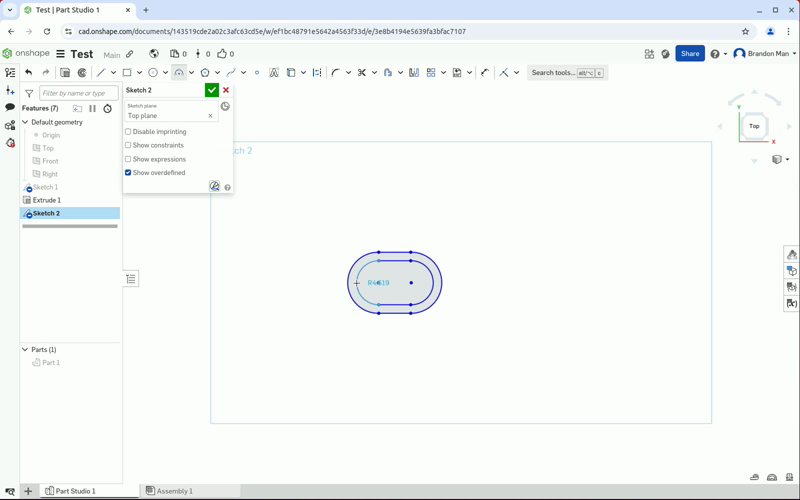
click(356, 282)
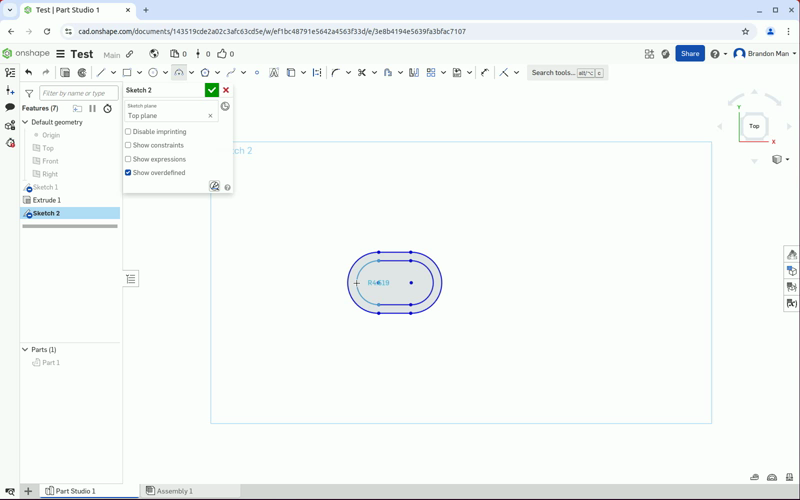
key_up(shift)
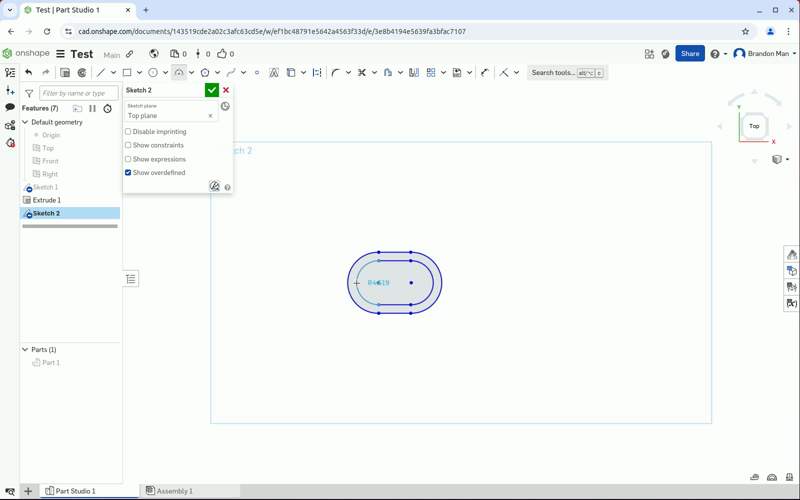
key(esc)
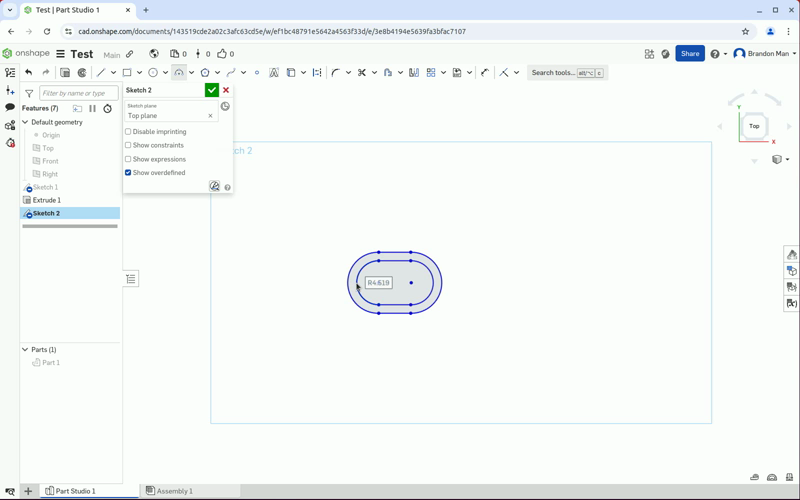
mouse_move(436, 292)
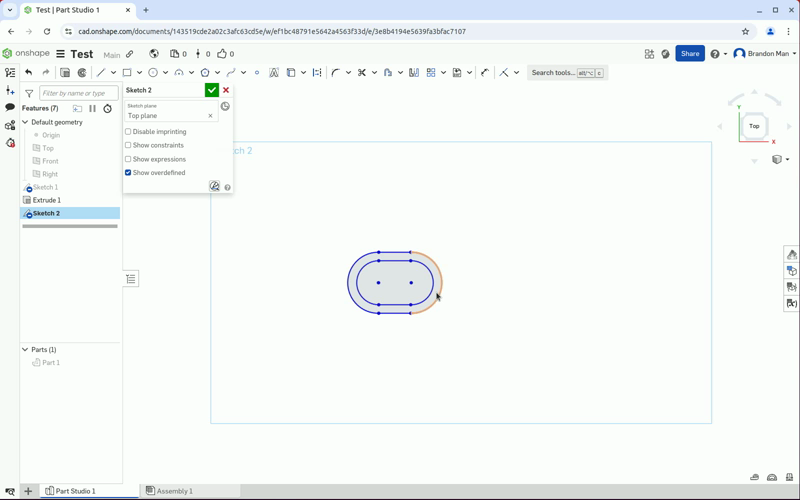
click(436, 292)
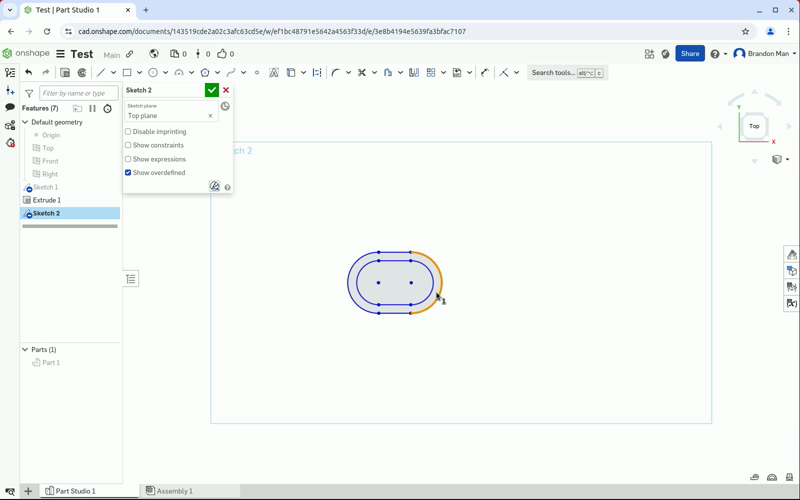
mouse_move(73, 352)
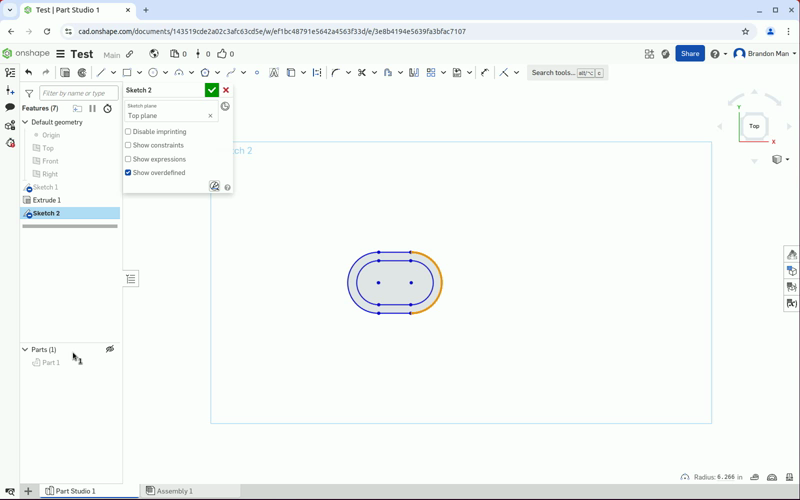
key(shift+y)
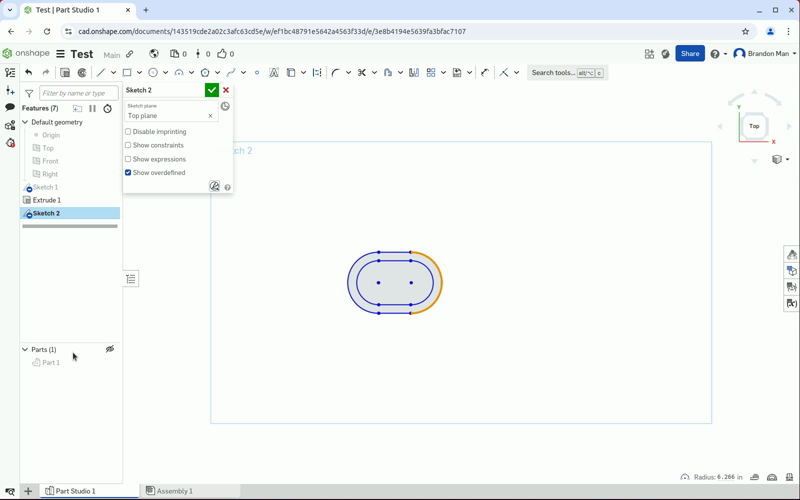
key(shift+e)
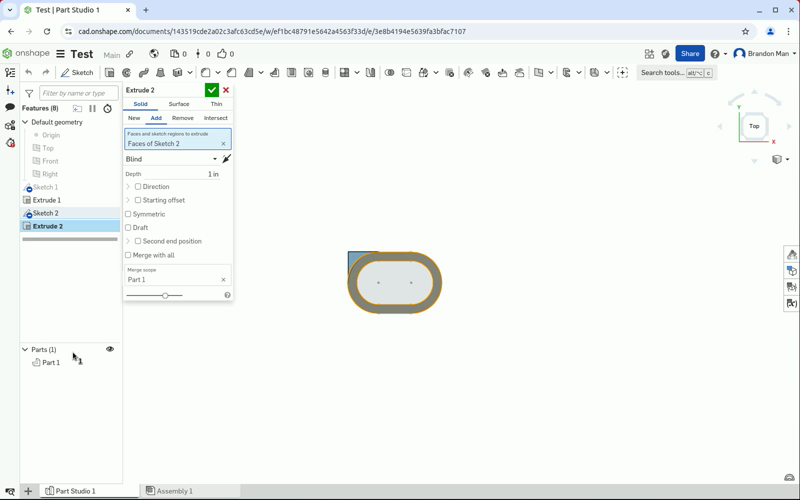
mouse_move(143, 106)
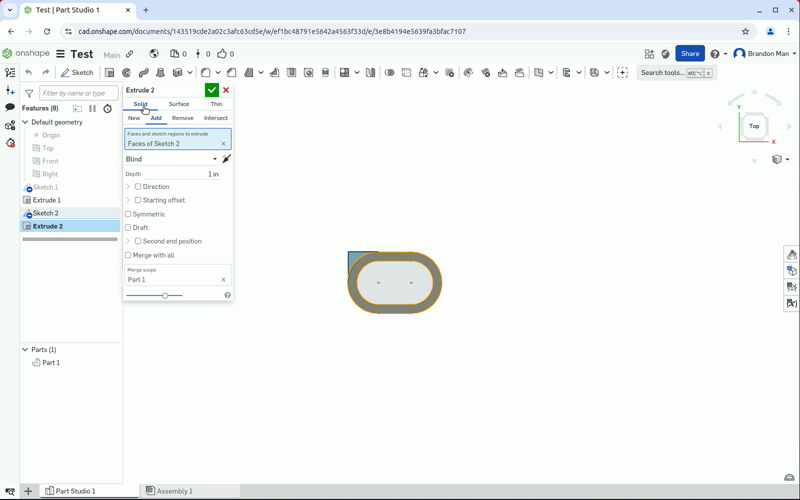
click(143, 106)
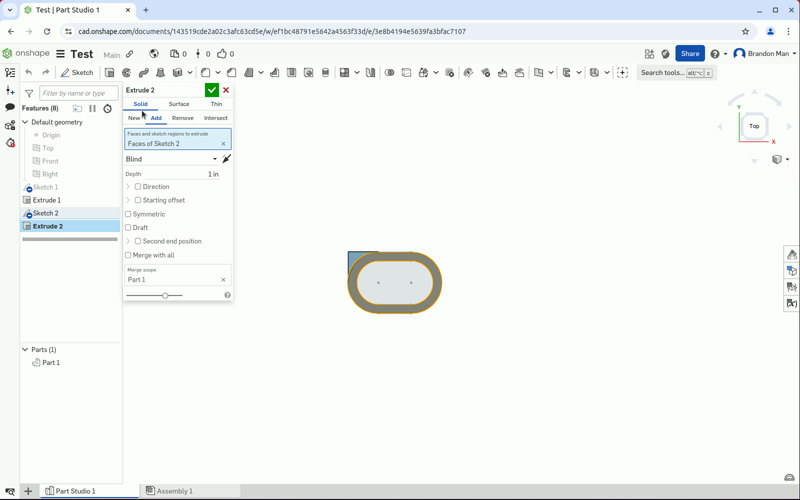
mouse_move(137, 120)
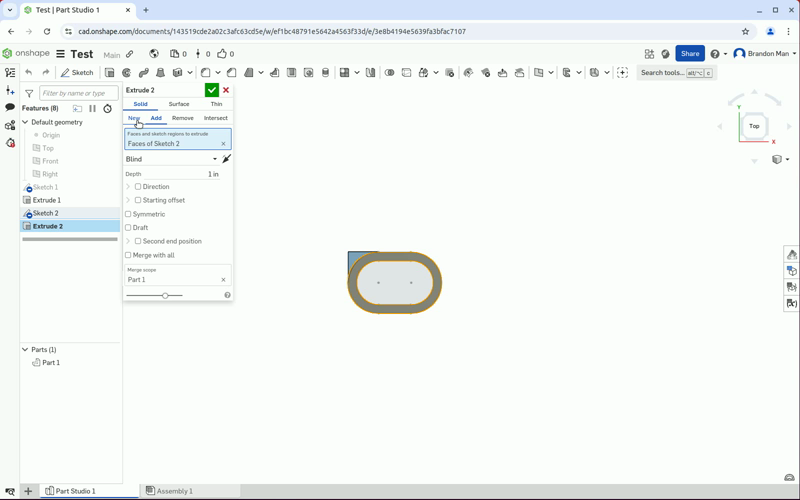
click(137, 120)
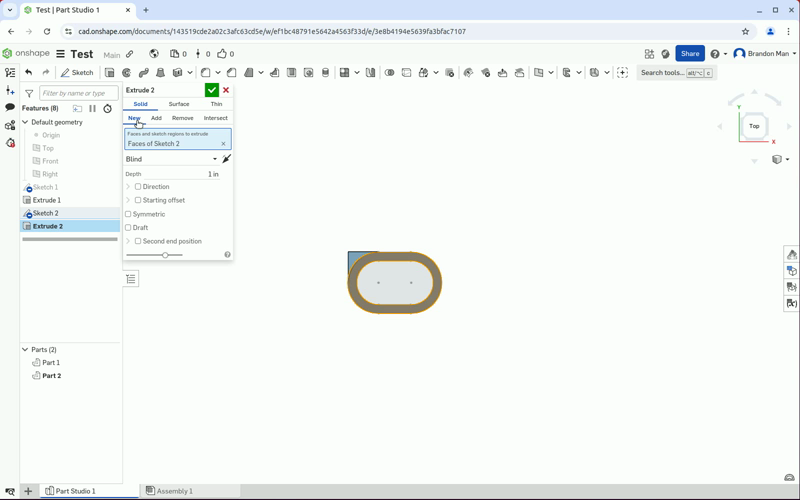
key(tab, 4)
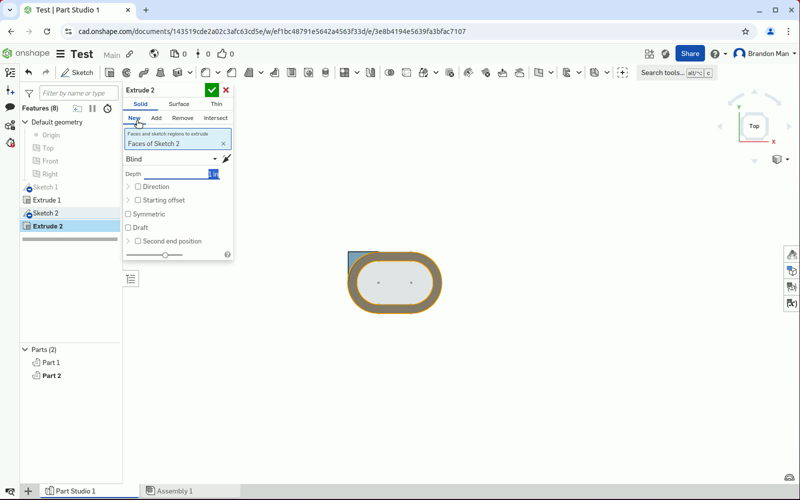
text(1.685)
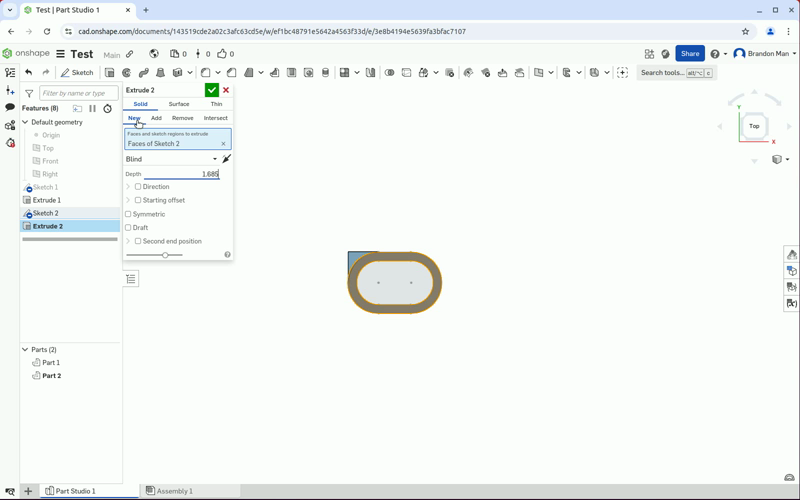
key(enter)
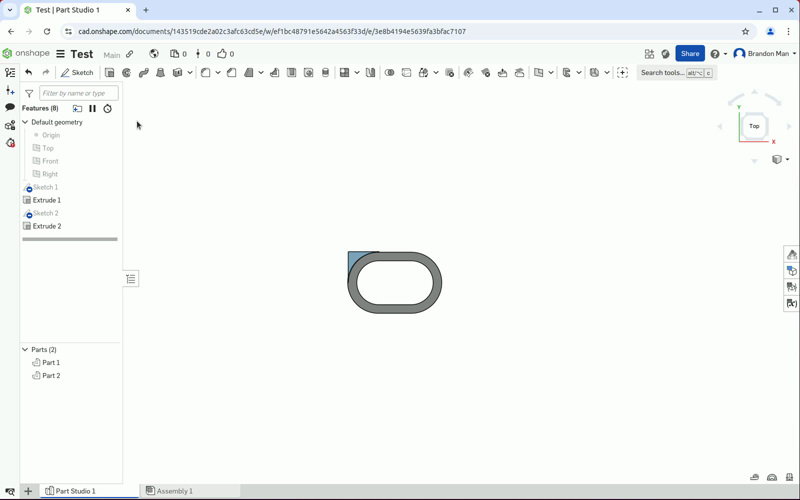
key(shift+h)
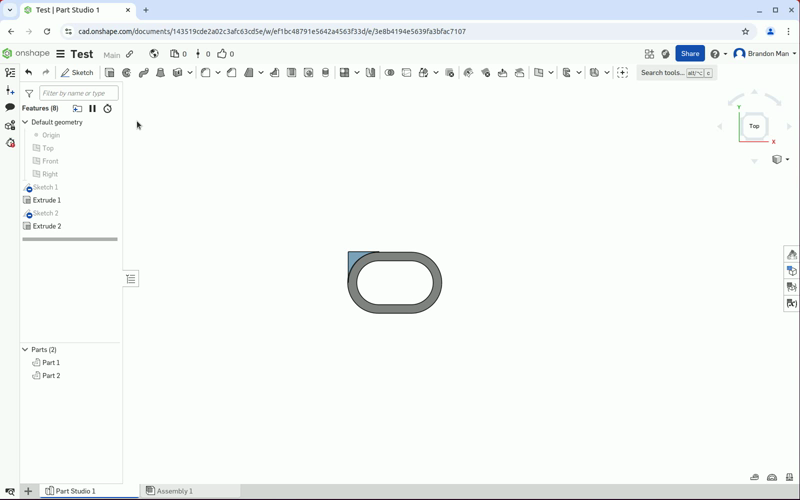
key(shift+h)
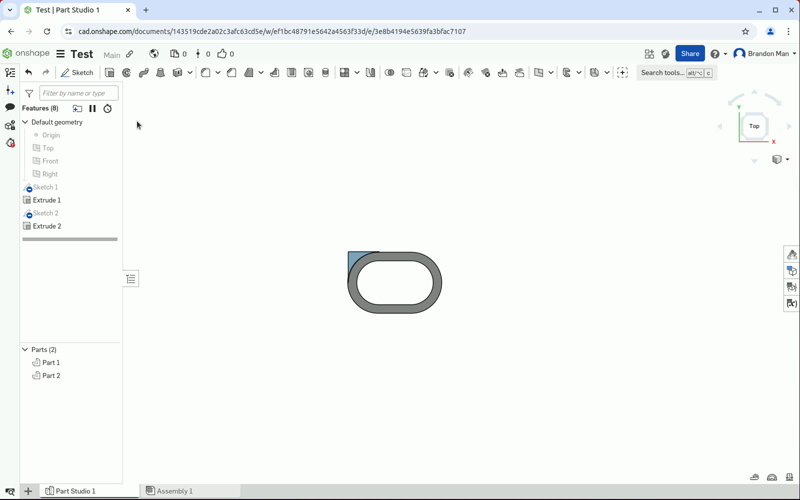
mouse_move(73, 189)
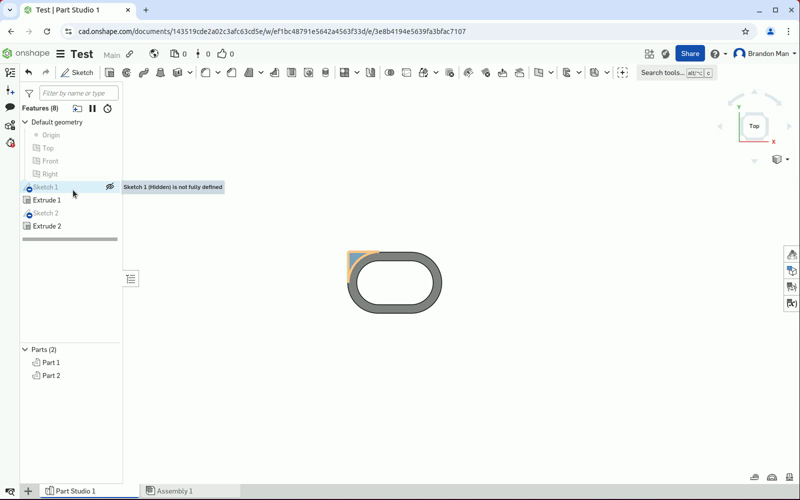
click(73, 189)
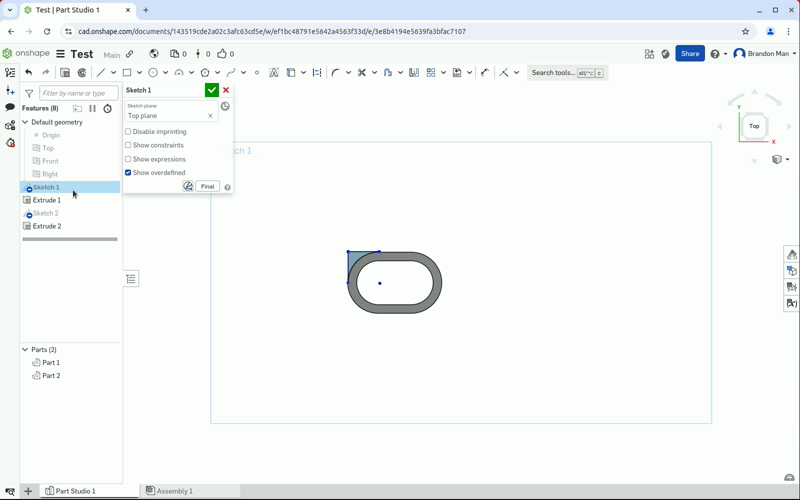
mouse_move(229, 92)
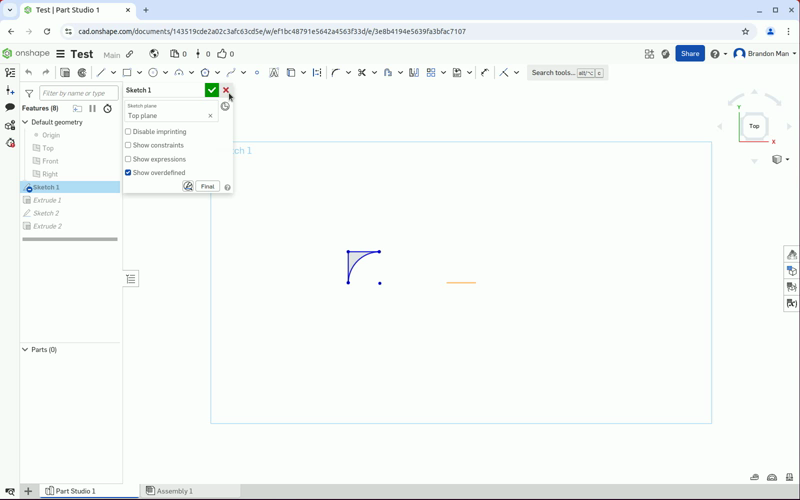
click(229, 92)
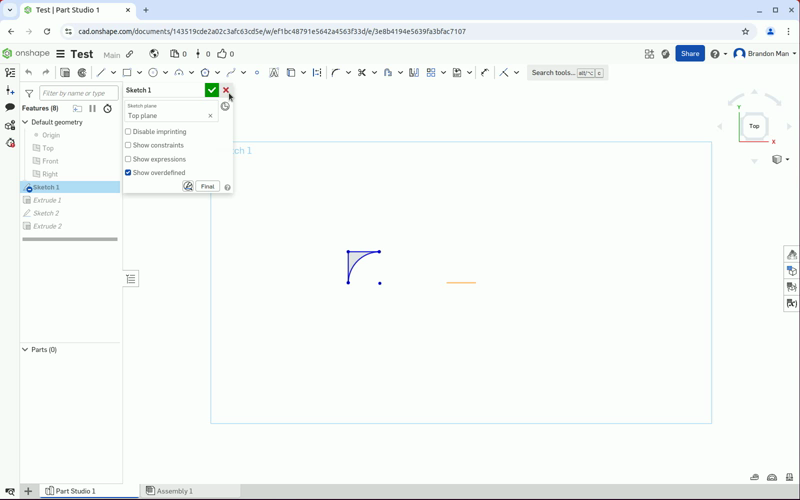
key(shift+s)
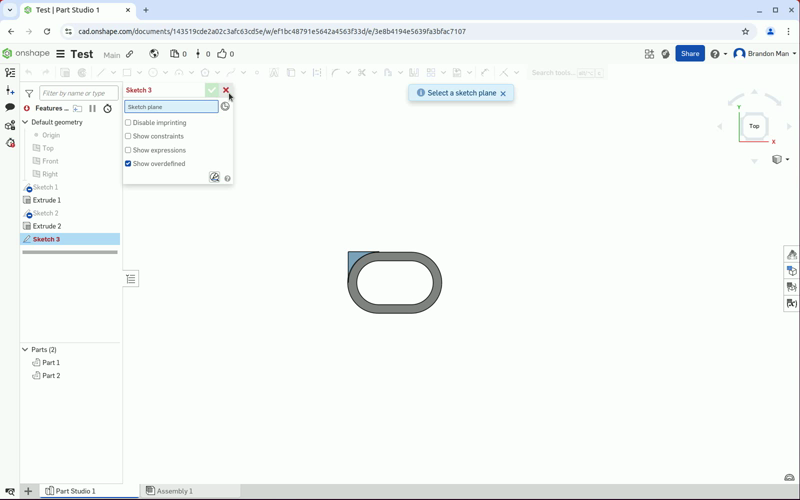
mouse_move(73, 150)
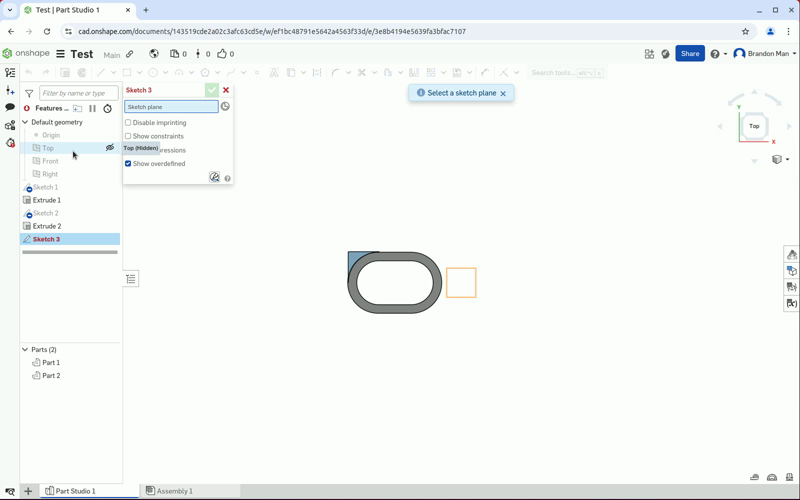
click(73, 150)
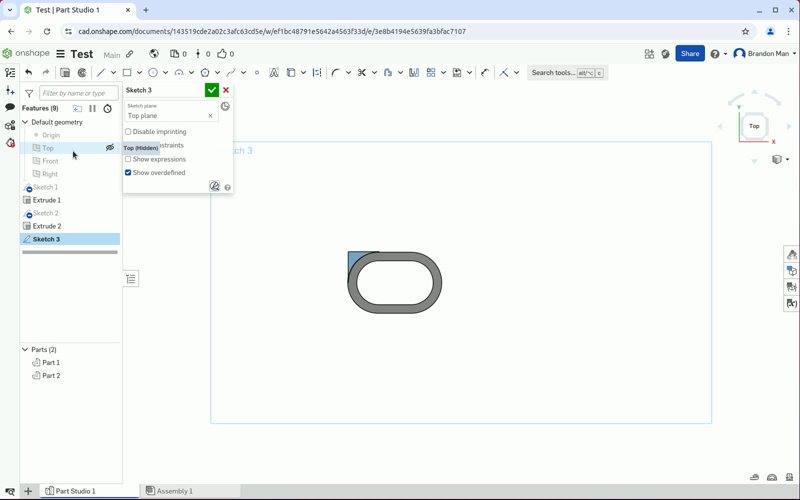
mouse_move(73, 352)
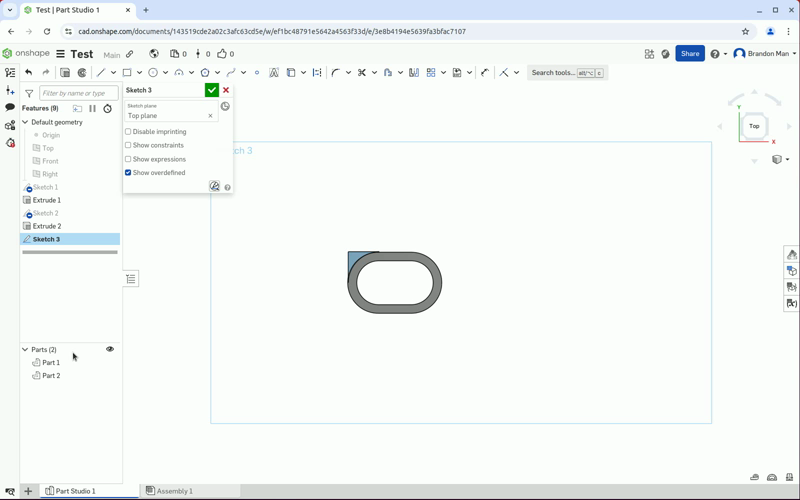
key(y)
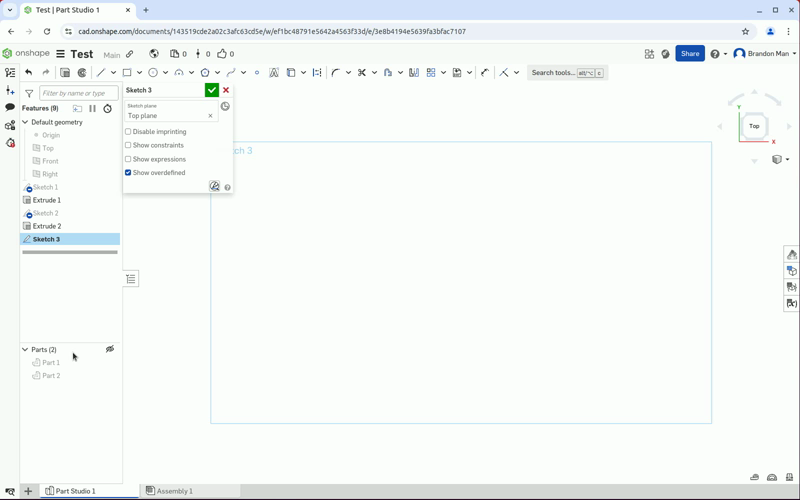
key(a)
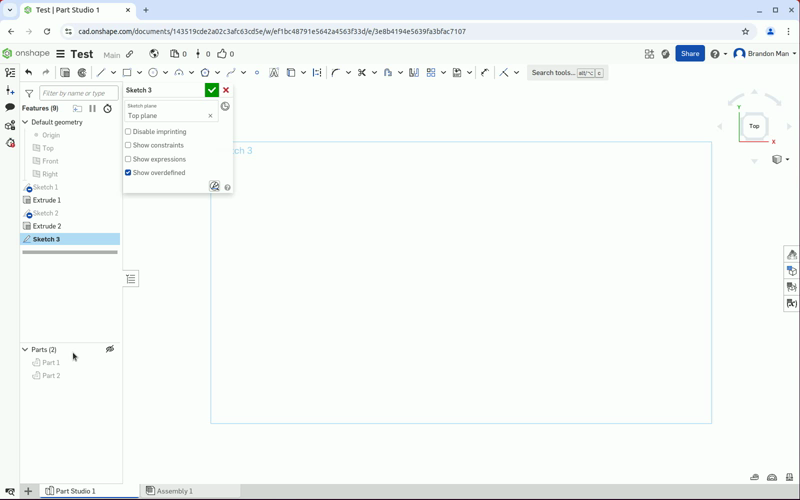
key_down(shift)
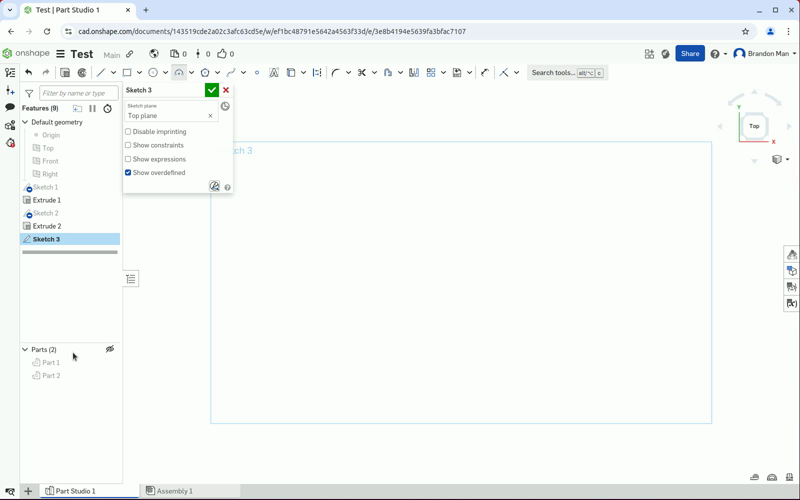
mouse_move(438, 272)
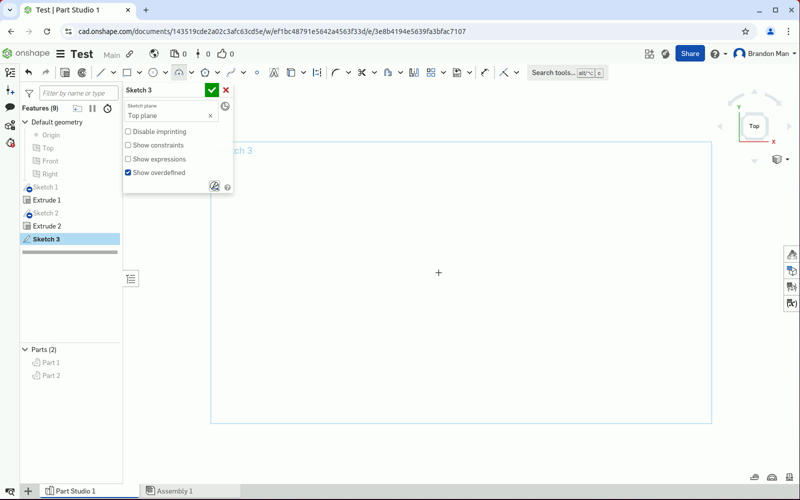
click(438, 272)
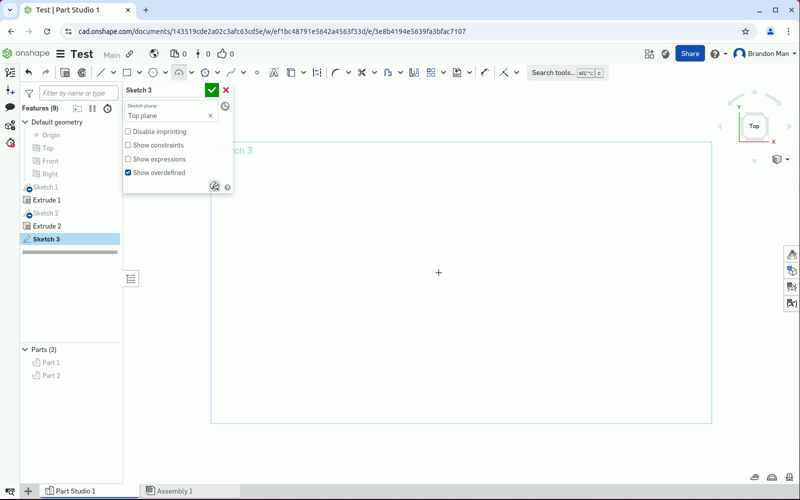
key_up(shift)
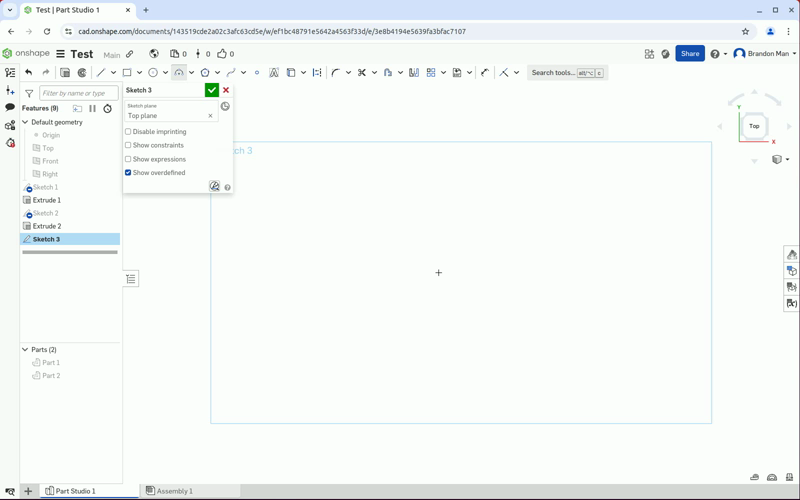
key_down(shift)
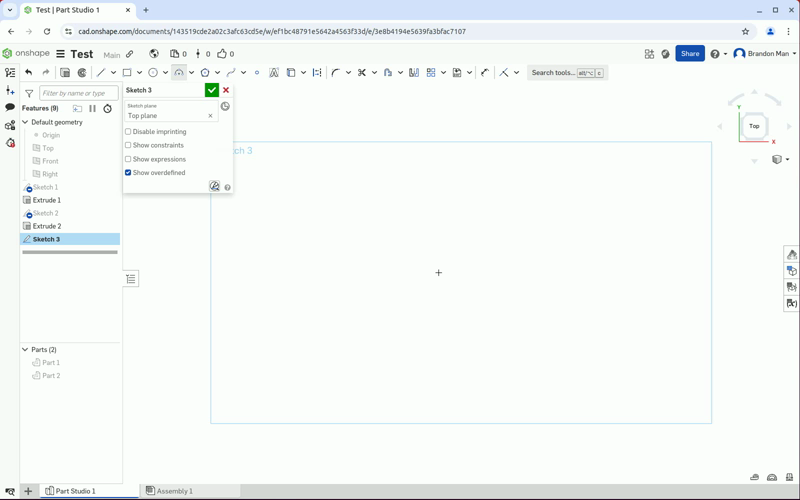
mouse_move(440, 282)
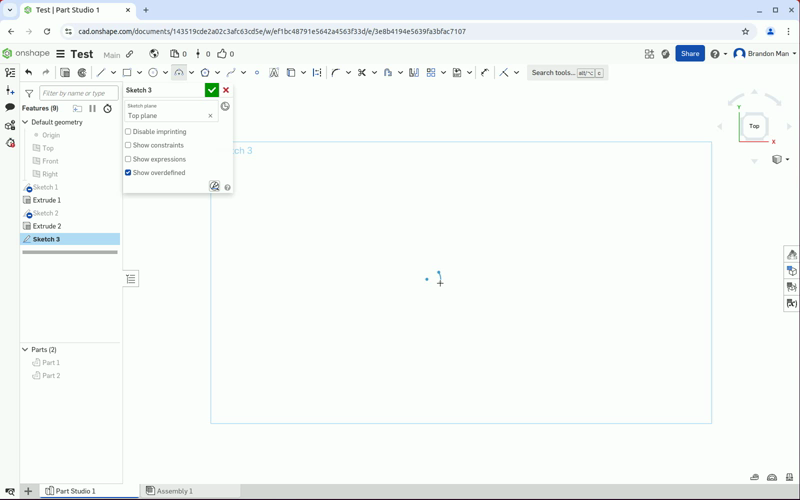
click(440, 282)
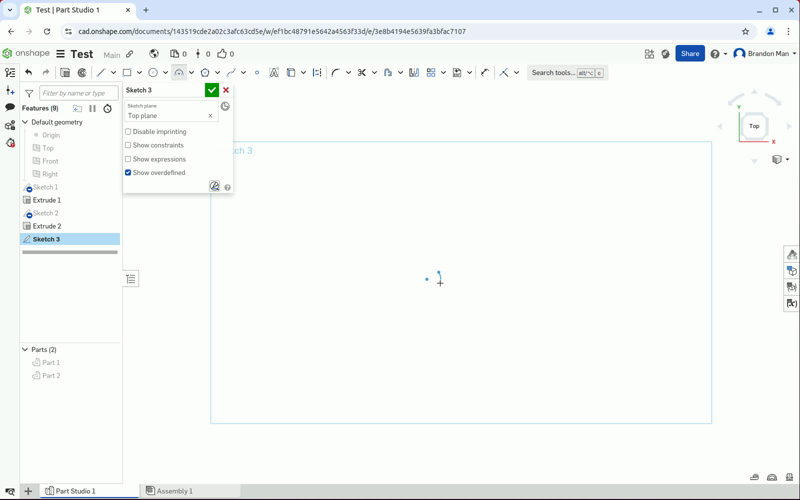
mouse_move(440, 277)
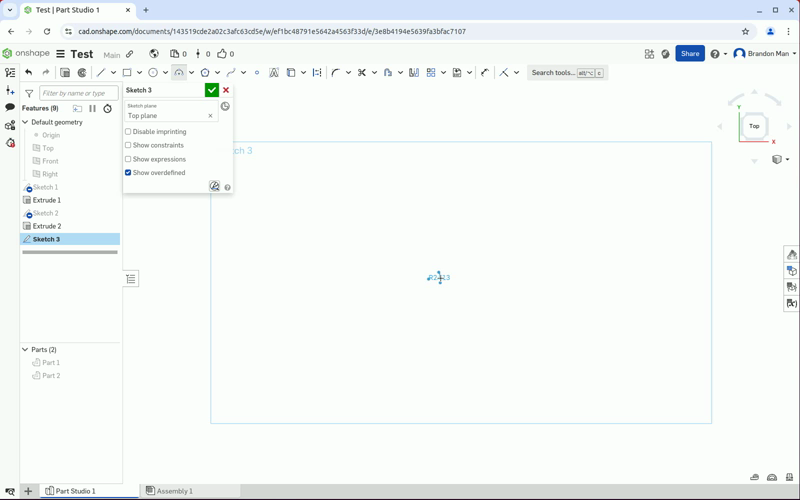
click(440, 277)
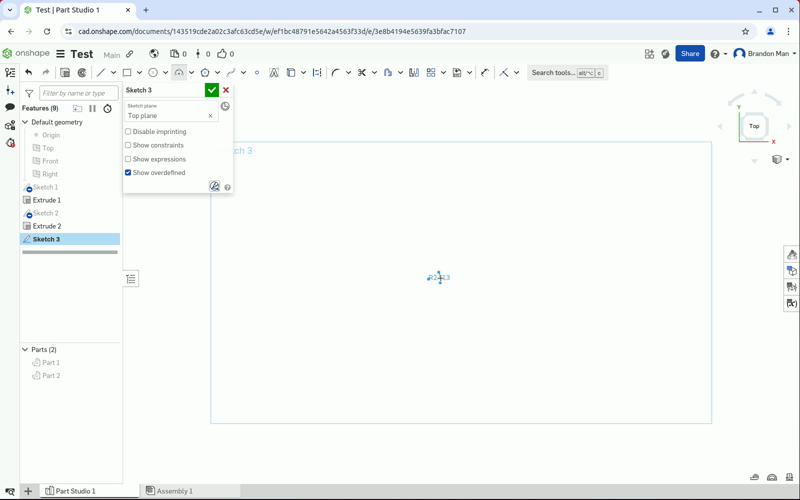
key_up(shift)
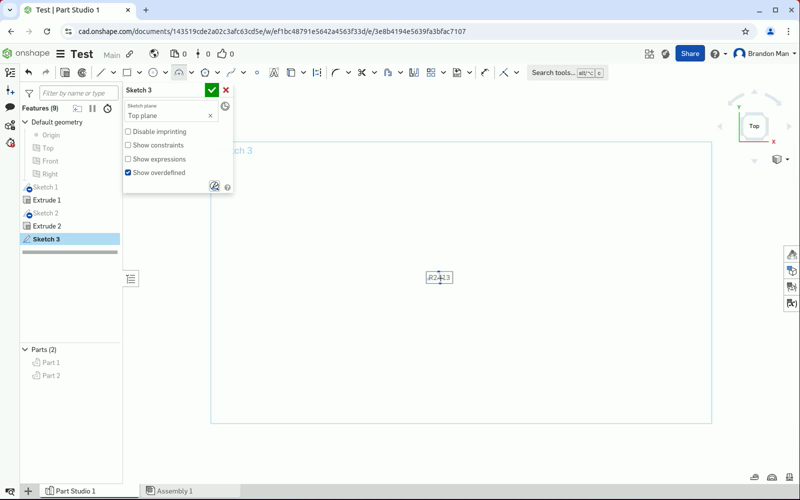
mouse_move(440, 282)
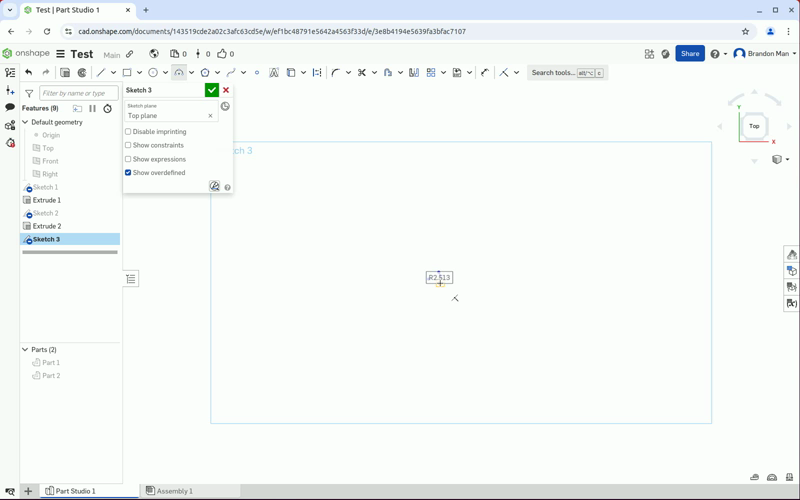
click(440, 282)
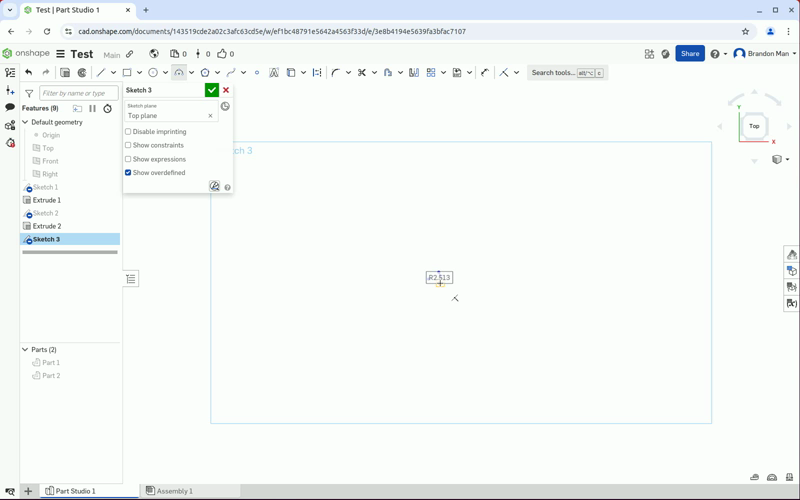
key_down(shift)
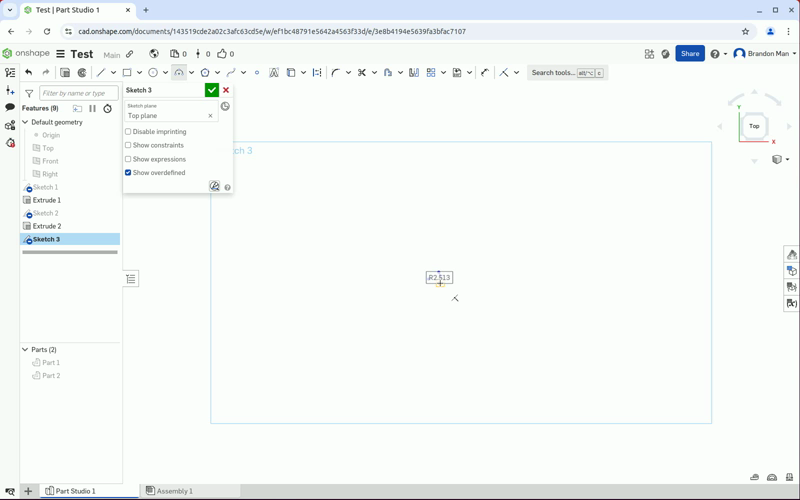
mouse_move(480, 282)
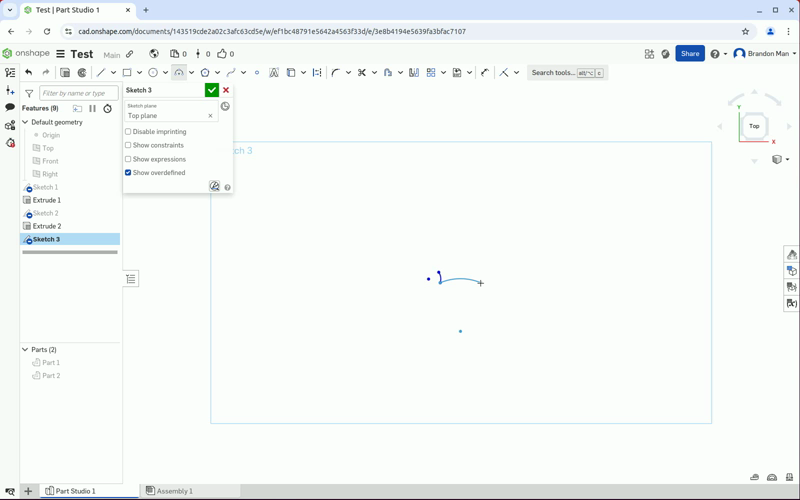
click(480, 282)
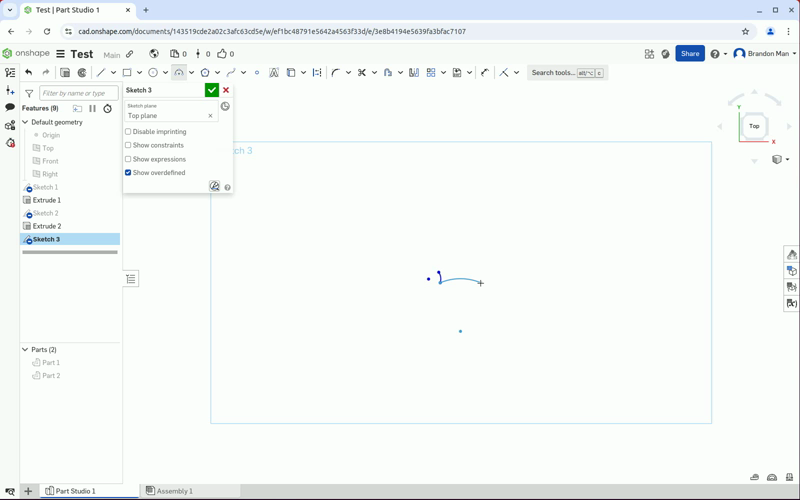
mouse_move(460, 273)
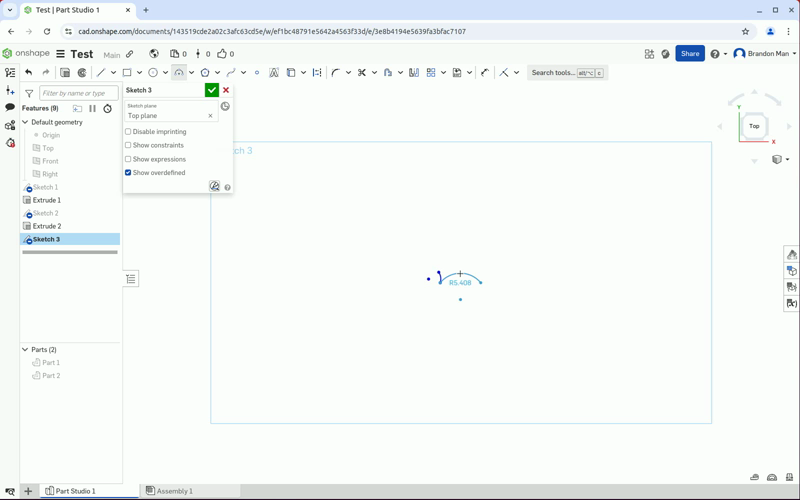
click(460, 273)
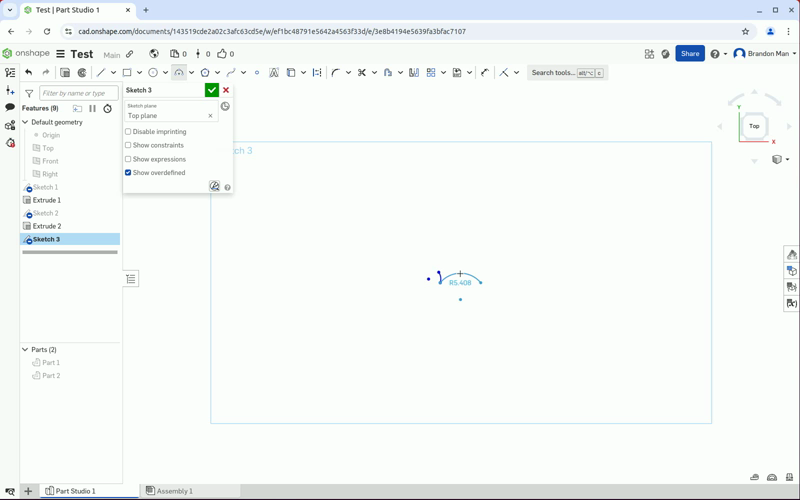
key_up(shift)
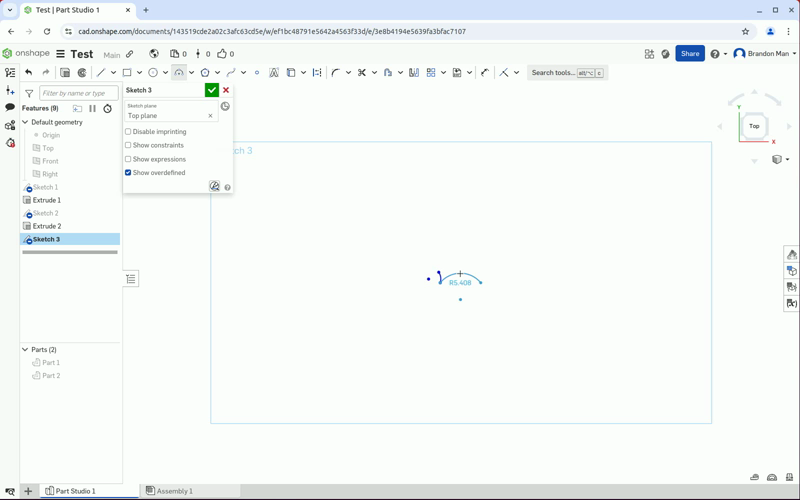
mouse_move(480, 282)
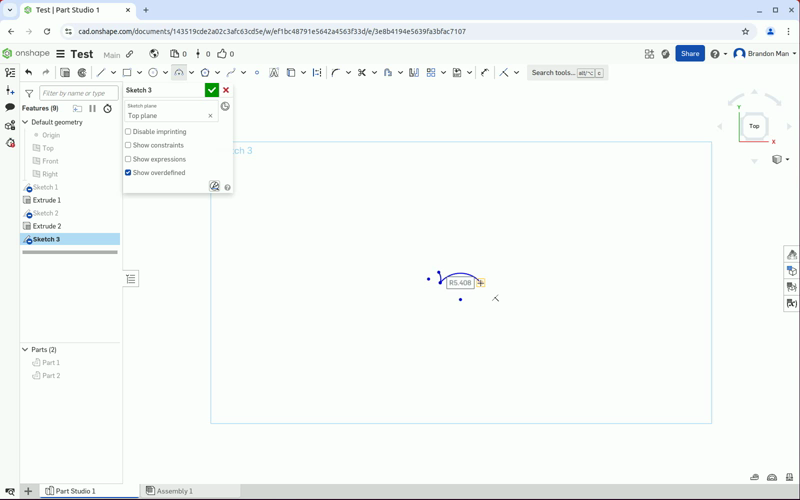
click(480, 282)
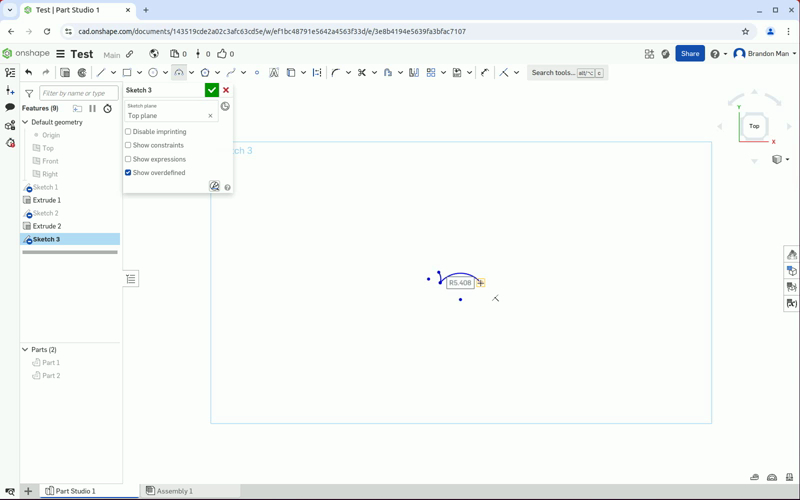
key_down(shift)
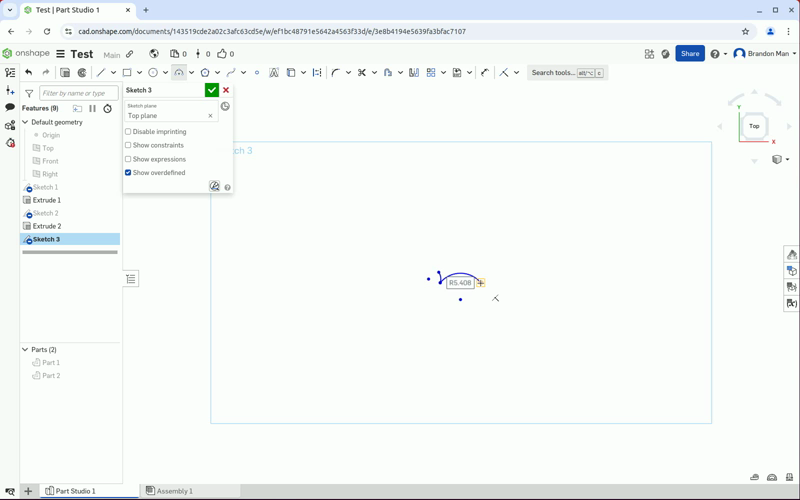
mouse_move(482, 272)
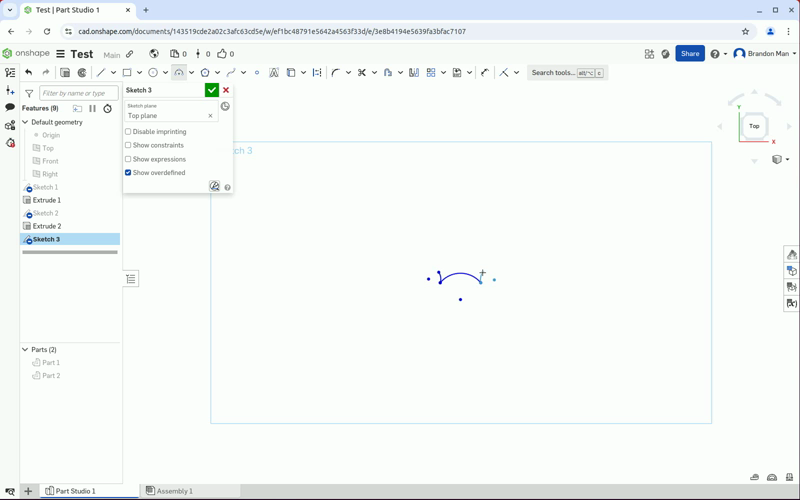
click(482, 272)
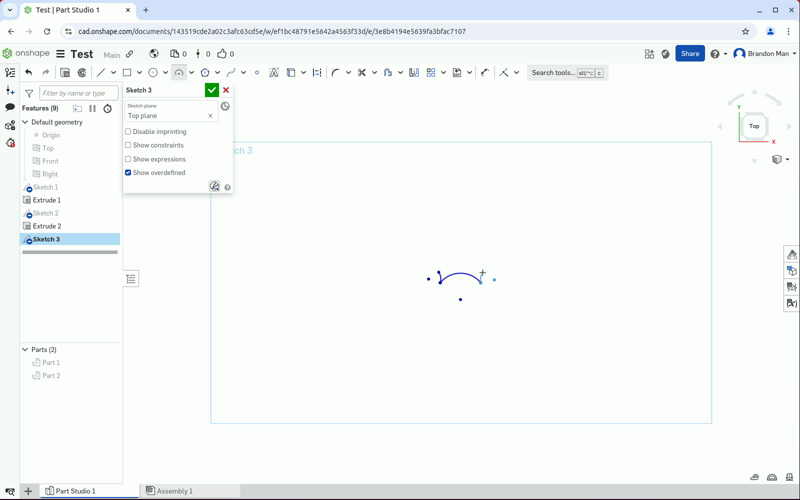
mouse_move(480, 277)
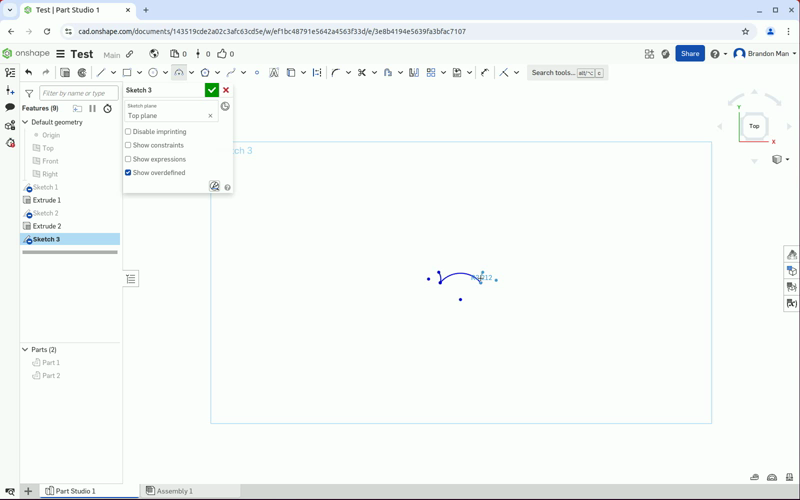
click(480, 277)
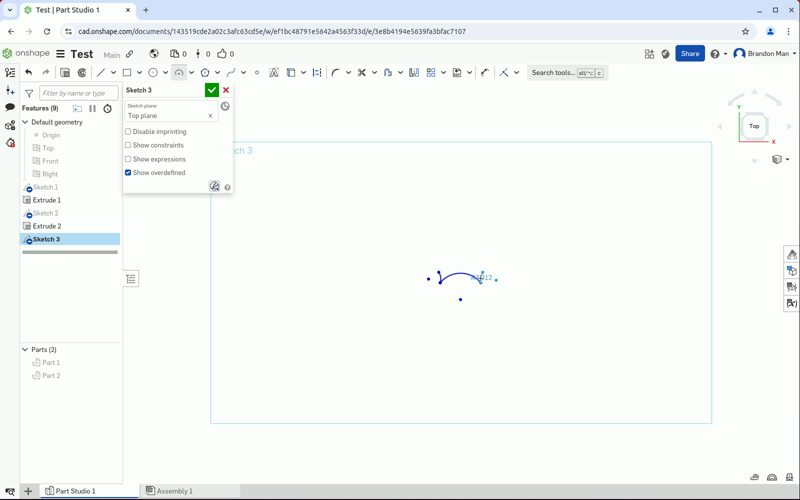
key_up(shift)
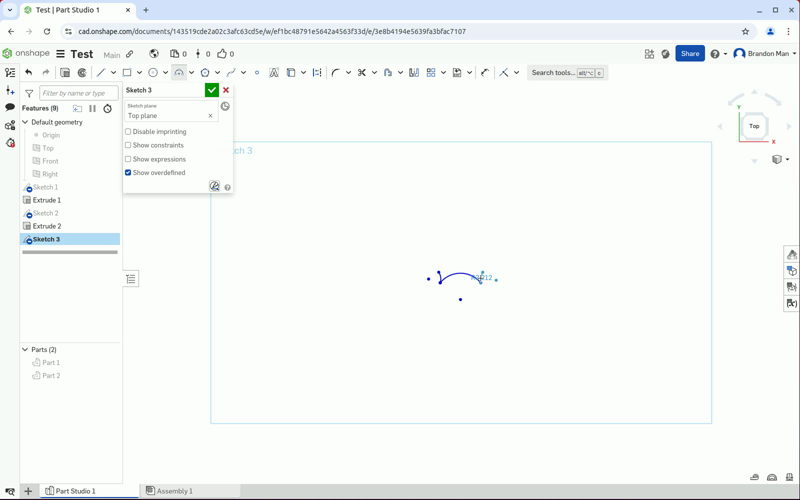
mouse_move(482, 272)
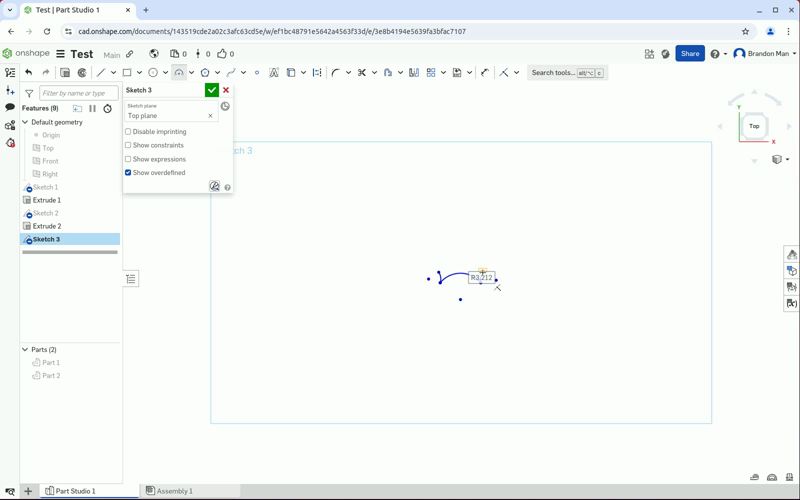
click(482, 272)
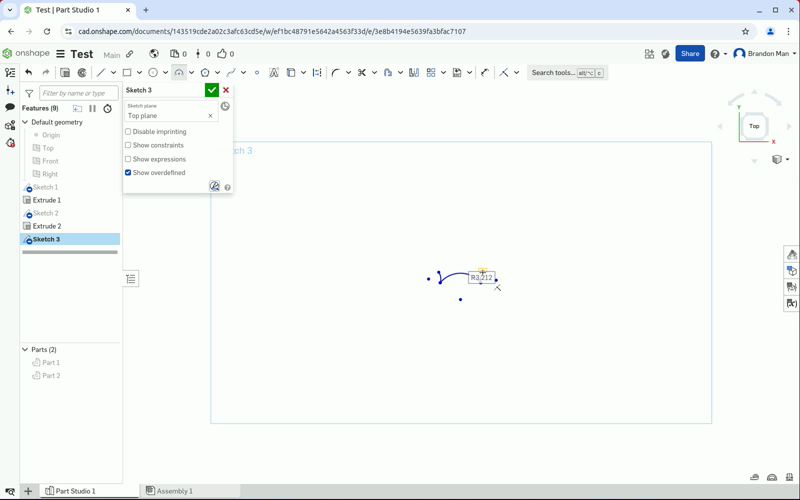
mouse_move(438, 272)
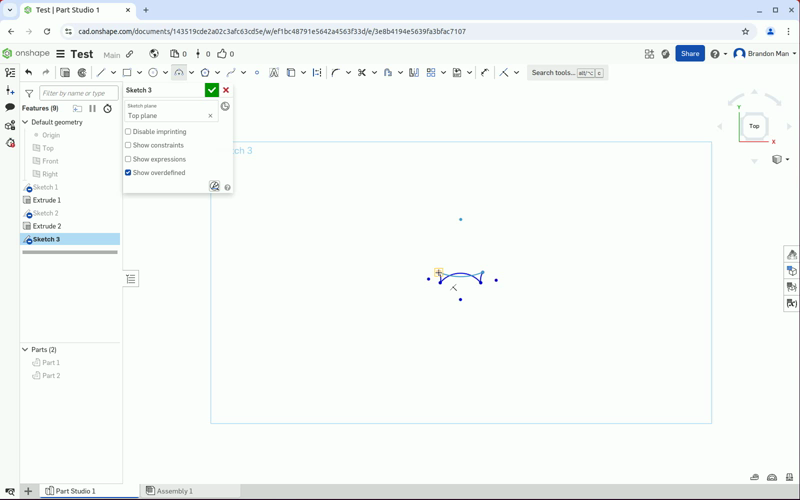
click(438, 272)
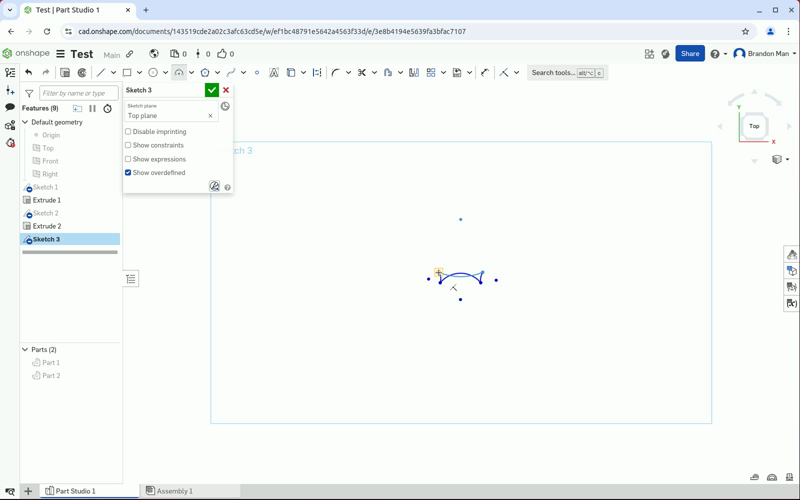
key_down(shift)
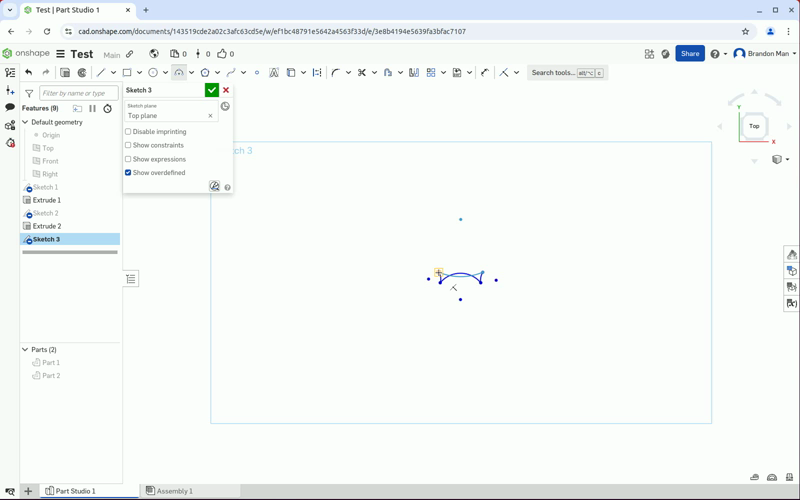
mouse_move(460, 264)
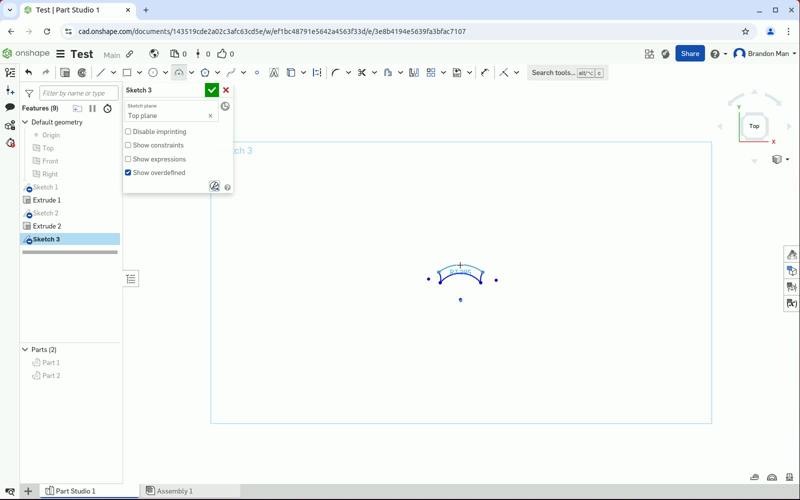
click(460, 264)
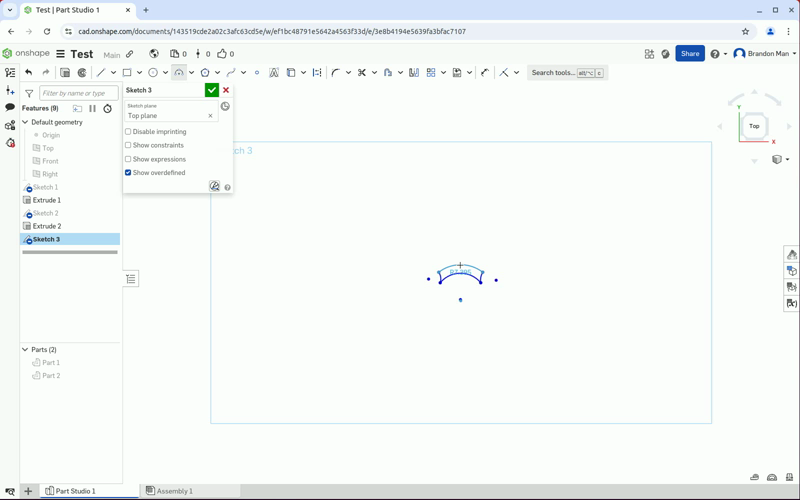
key_up(shift)
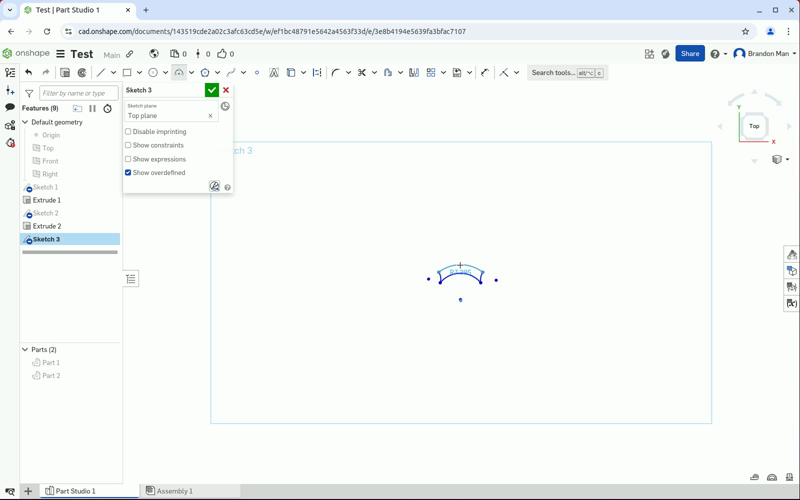
key(esc)
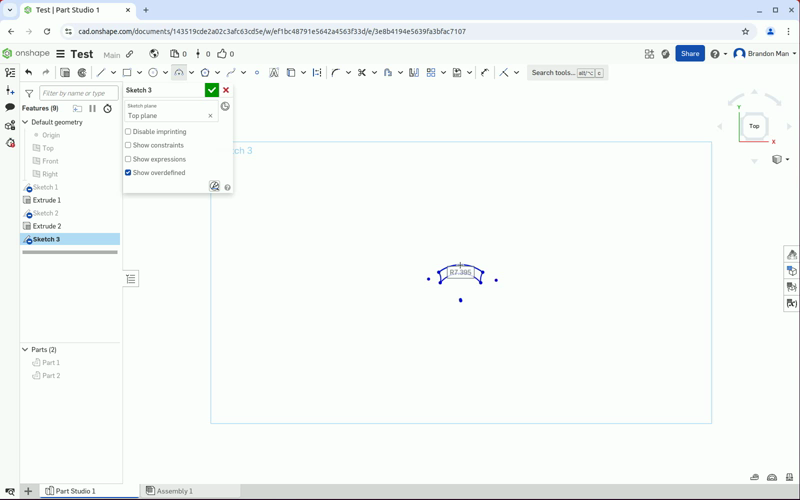
mouse_move(453, 270)
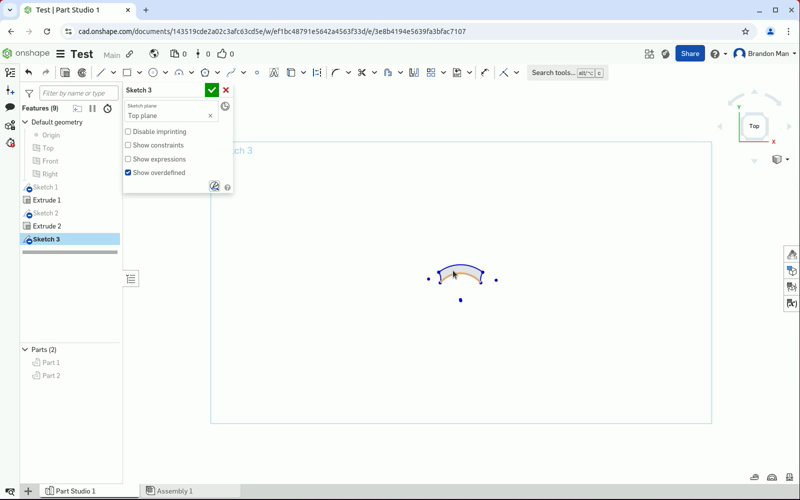
scroll(6)
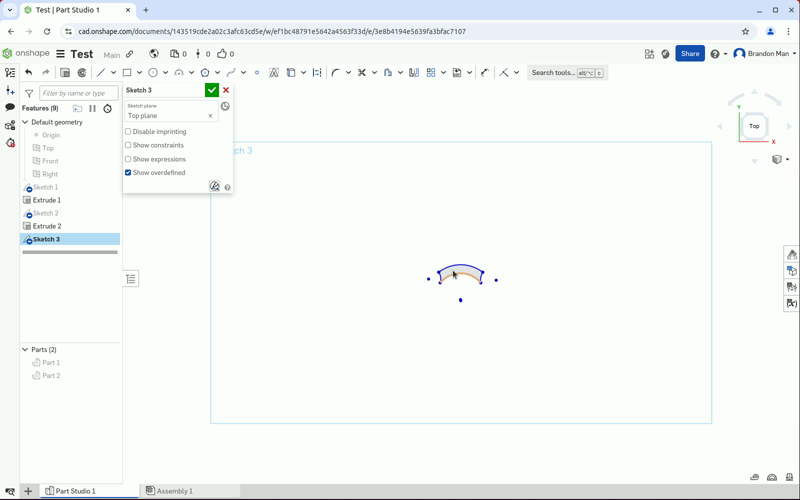
scroll(6)
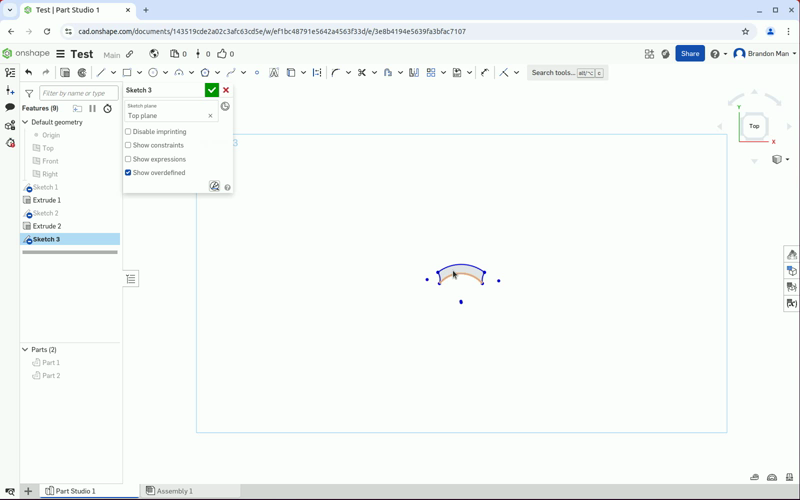
scroll(6)
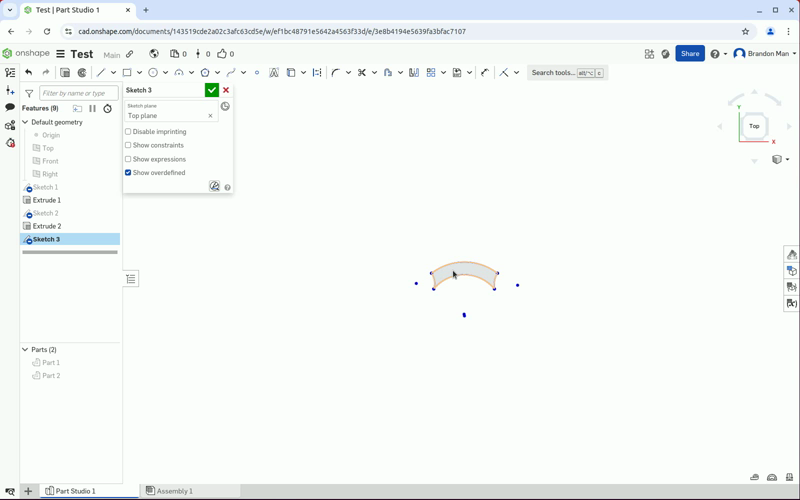
scroll(6)
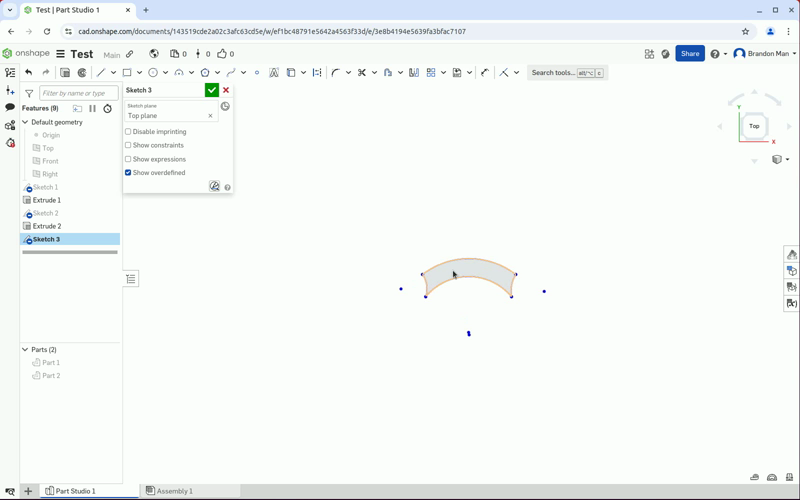
scroll(6)
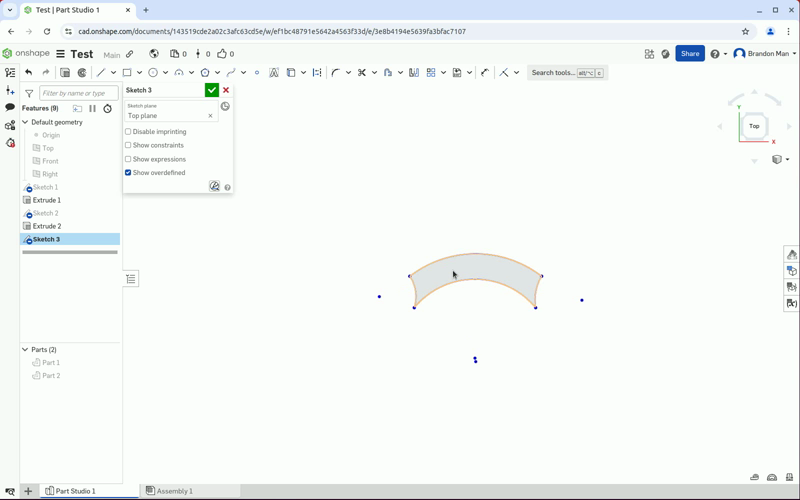
scroll(6)
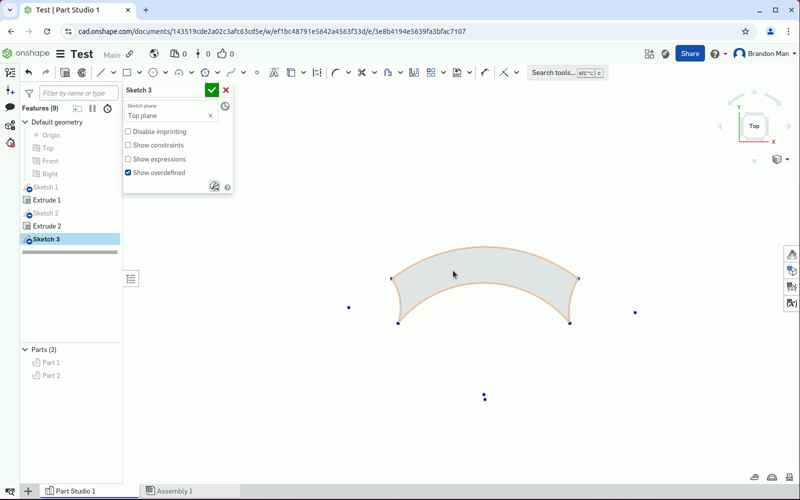
scroll(6)
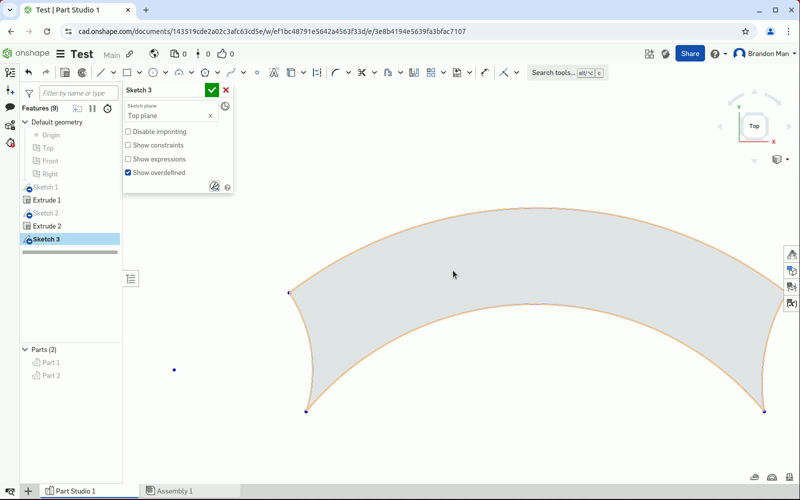
click(453, 270)
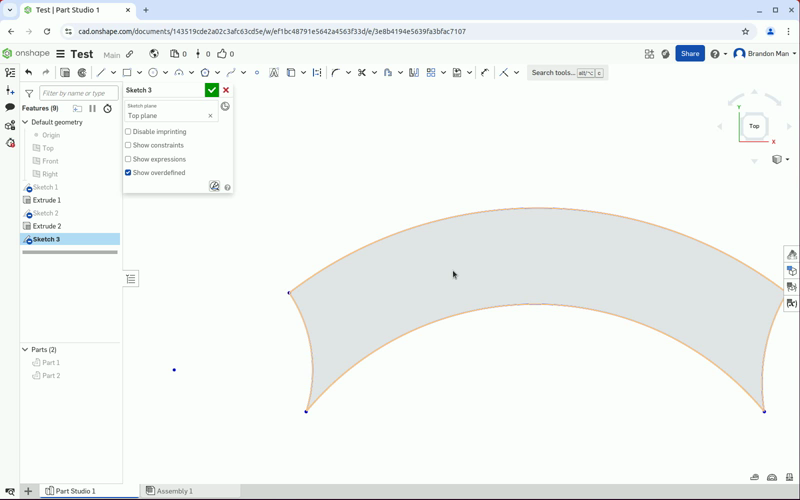
scroll(-6)
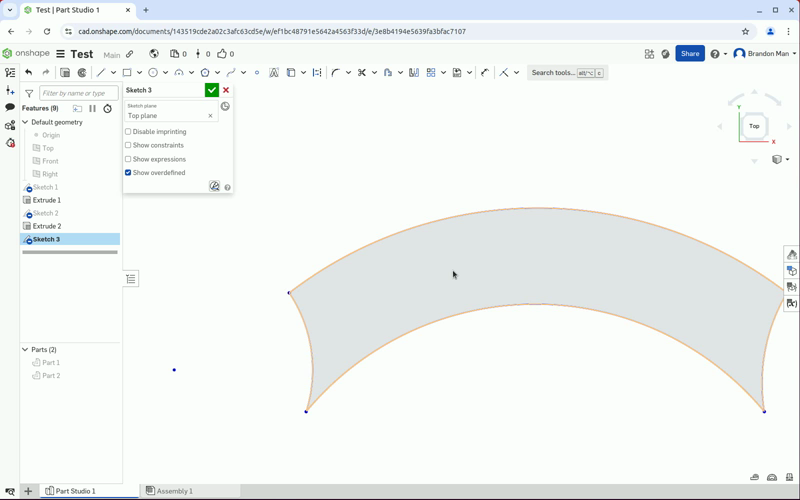
scroll(-6)
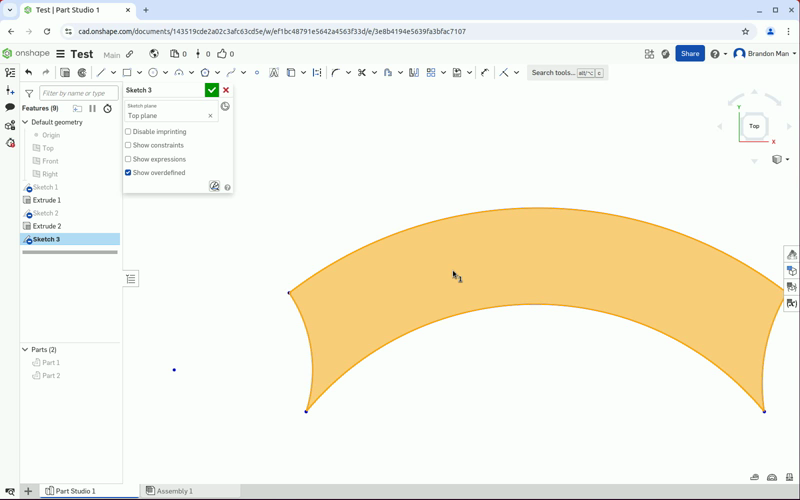
scroll(-6)
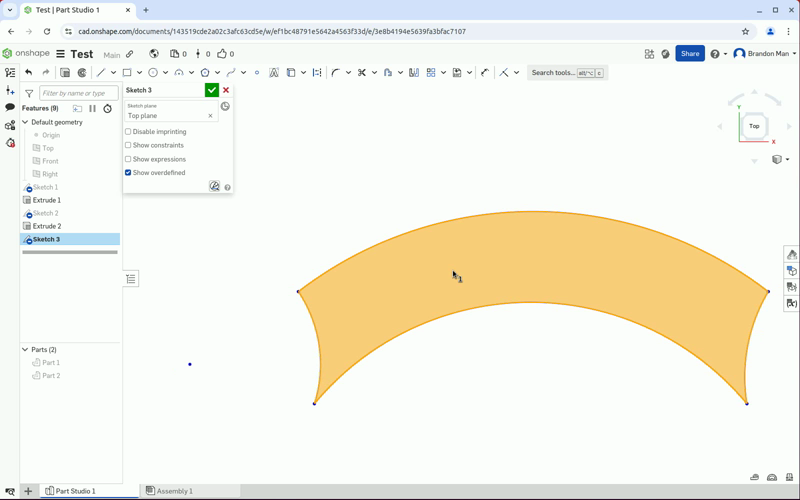
scroll(-6)
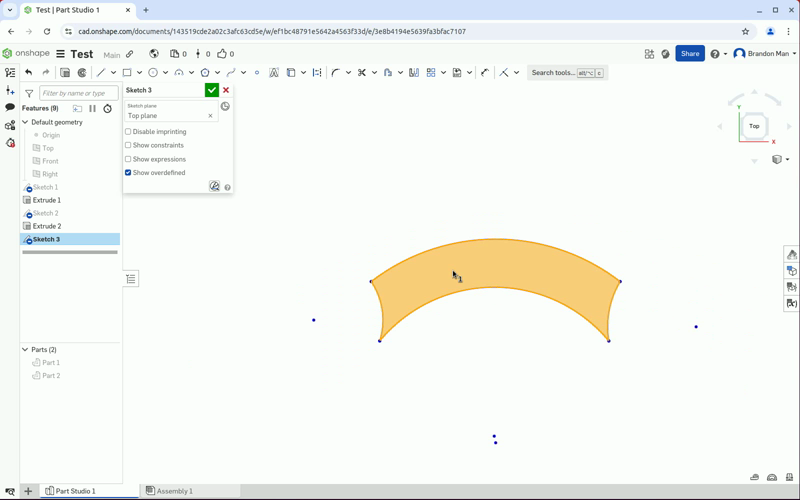
scroll(-6)
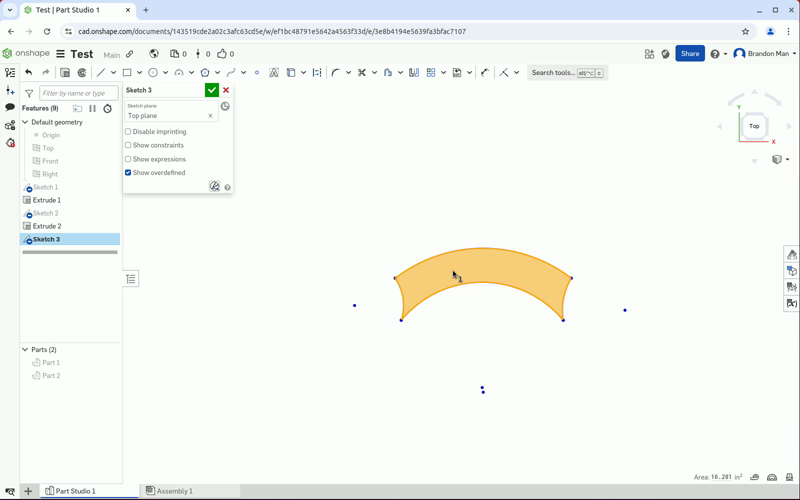
scroll(-6)
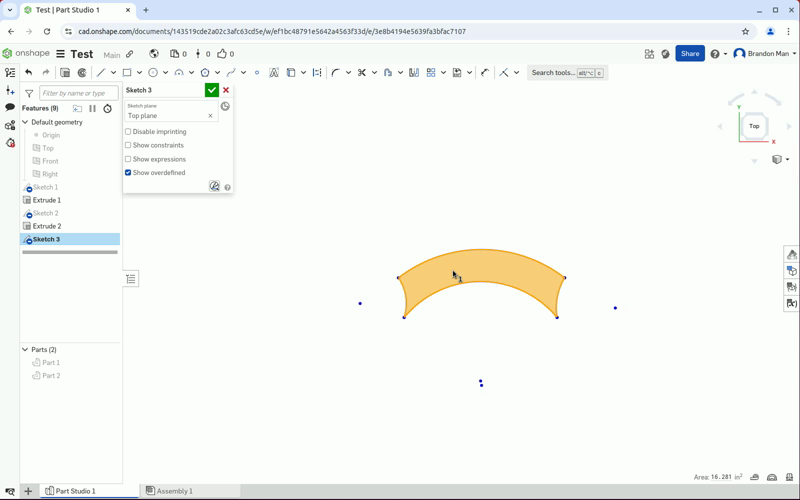
scroll(-6)
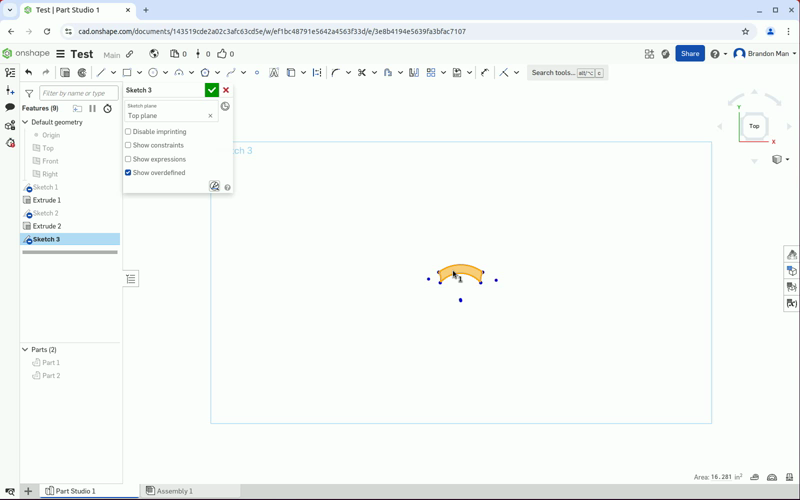
mouse_move(73, 352)
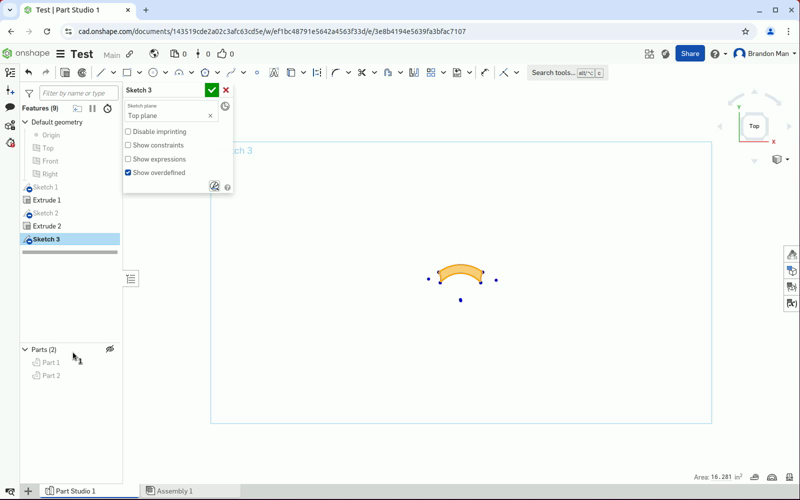
key(shift+y)
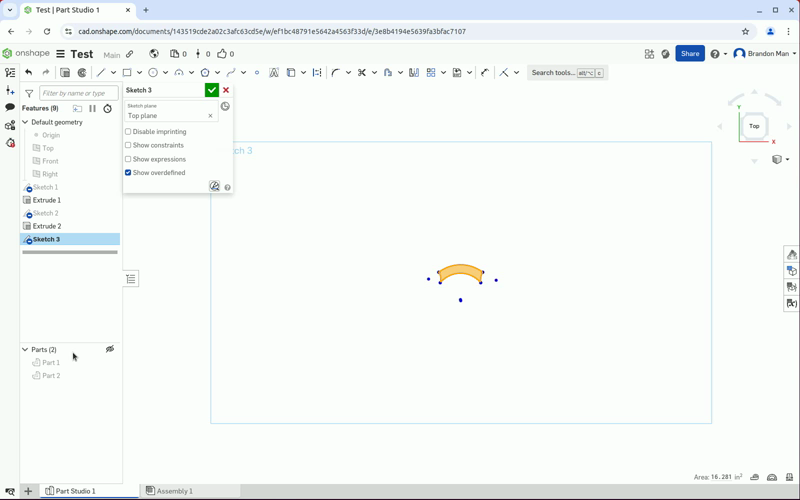
key(shift+e)
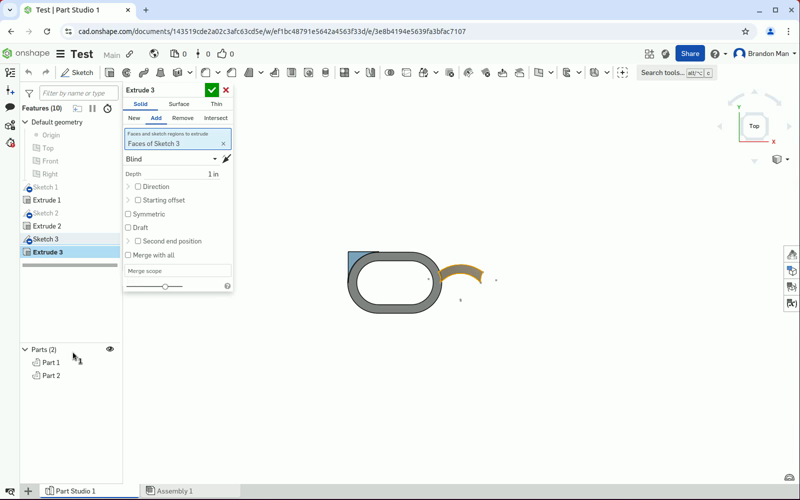
mouse_move(143, 106)
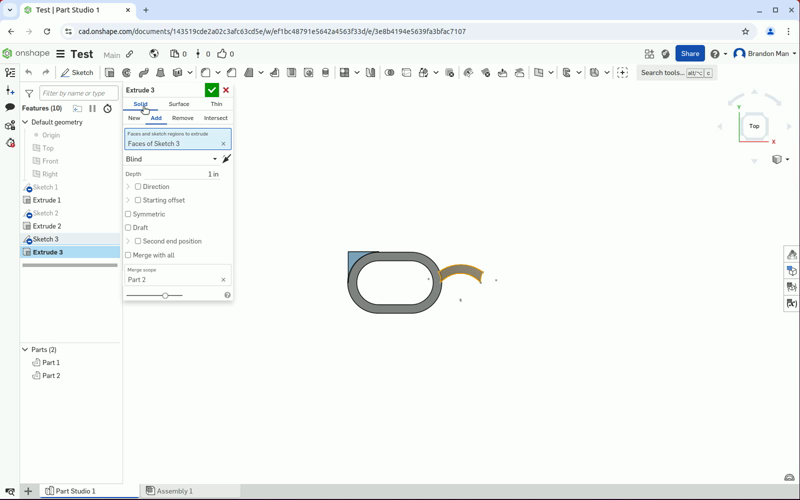
click(143, 106)
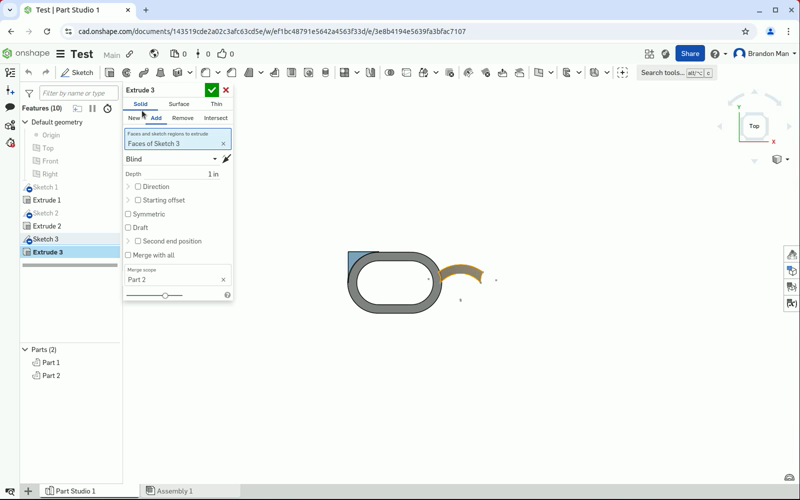
mouse_move(137, 120)
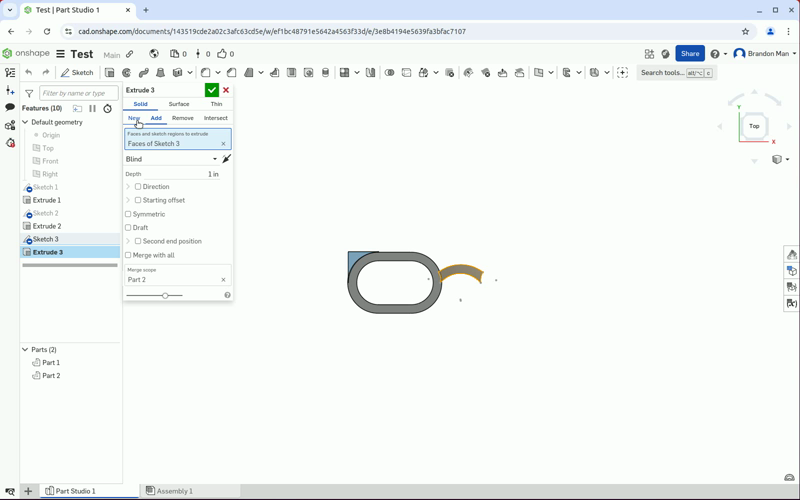
click(137, 120)
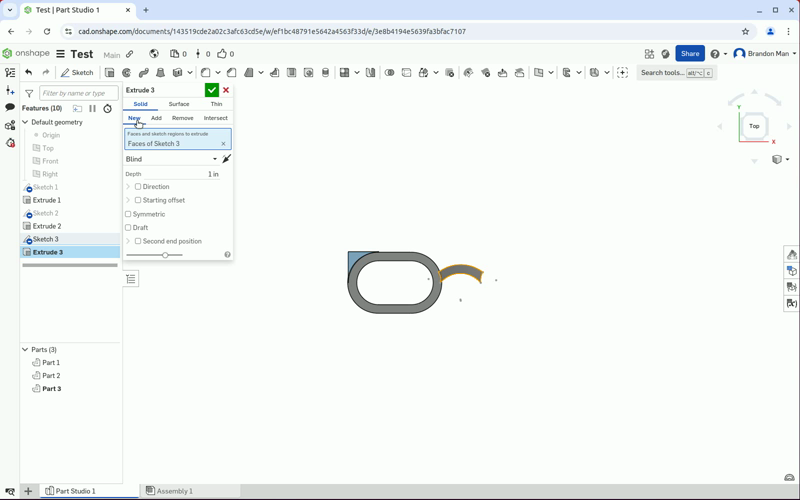
key(tab, 4)
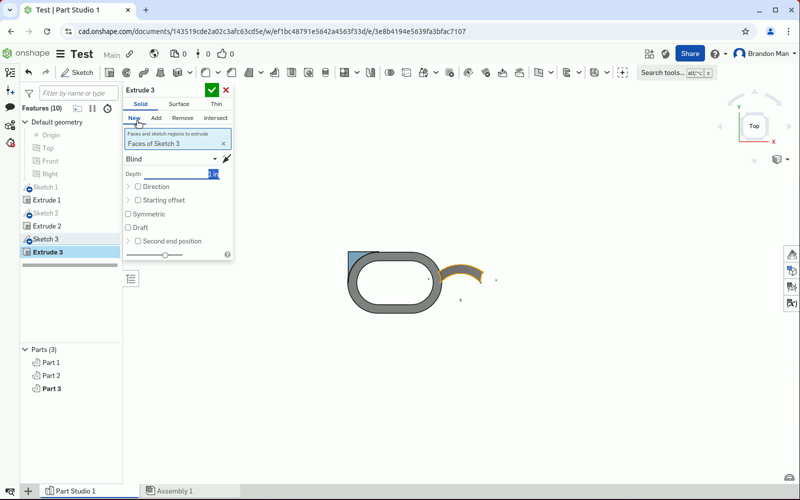
text(1.685)
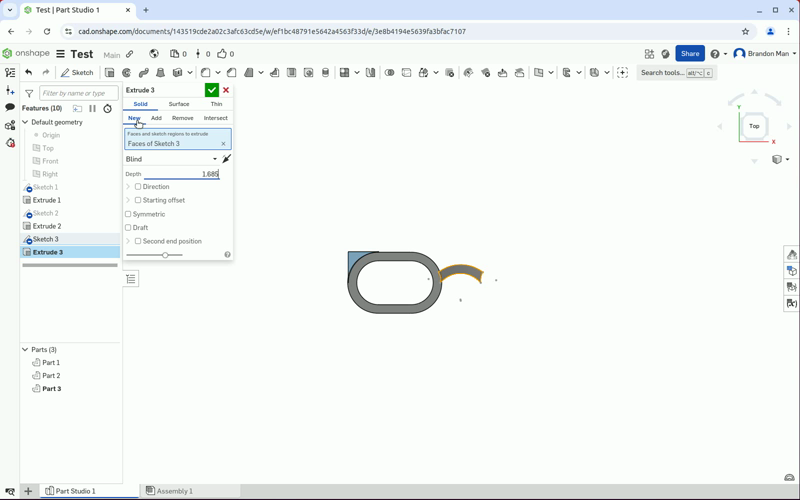
key(enter)
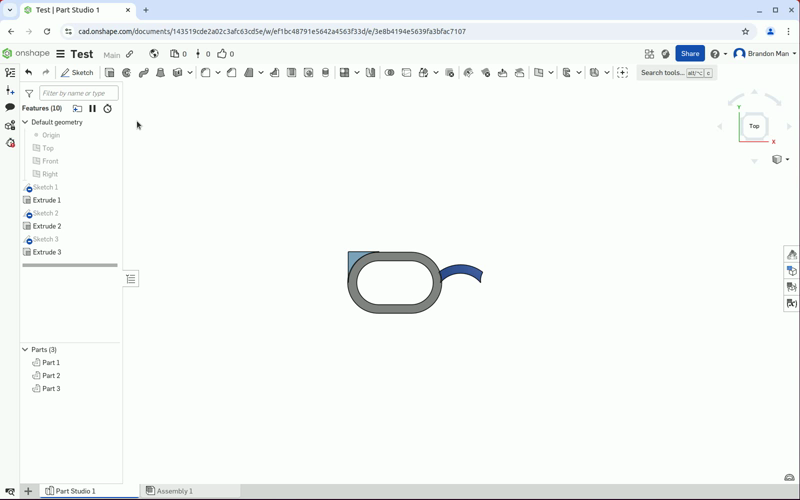
key(shift+h)
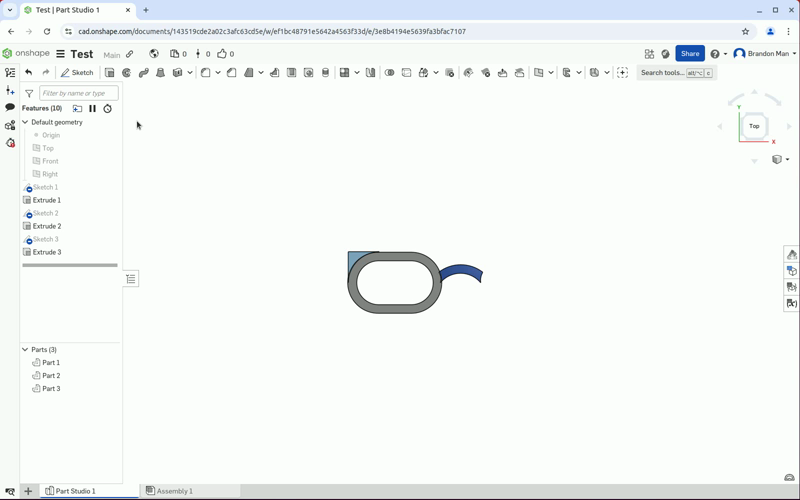
key(shift+h)
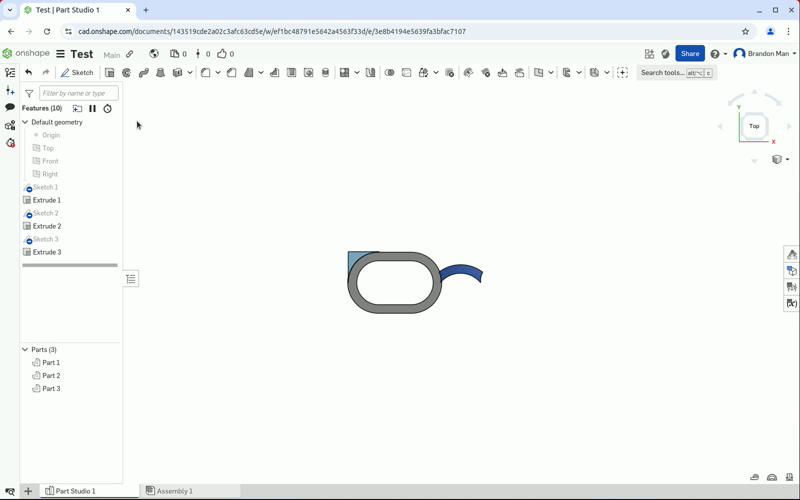
mouse_move(73, 189)
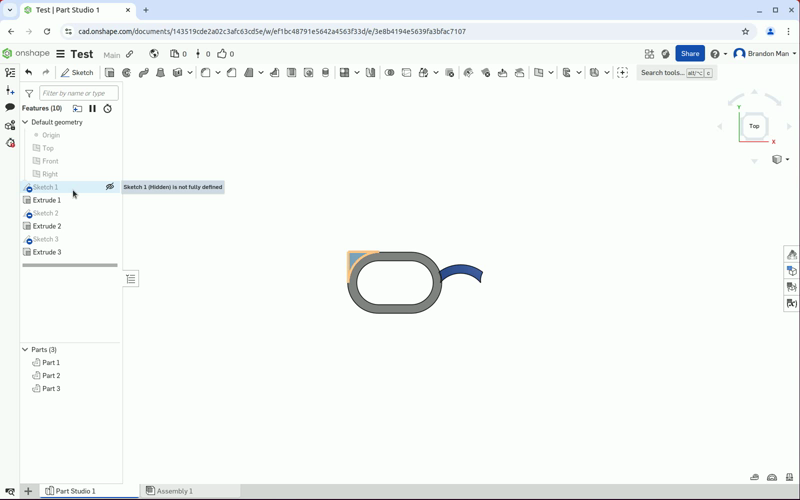
click(73, 189)
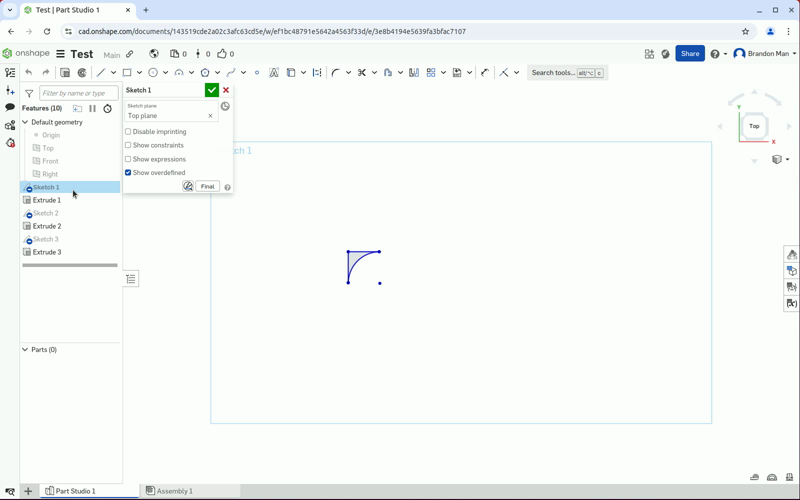
mouse_move(229, 92)
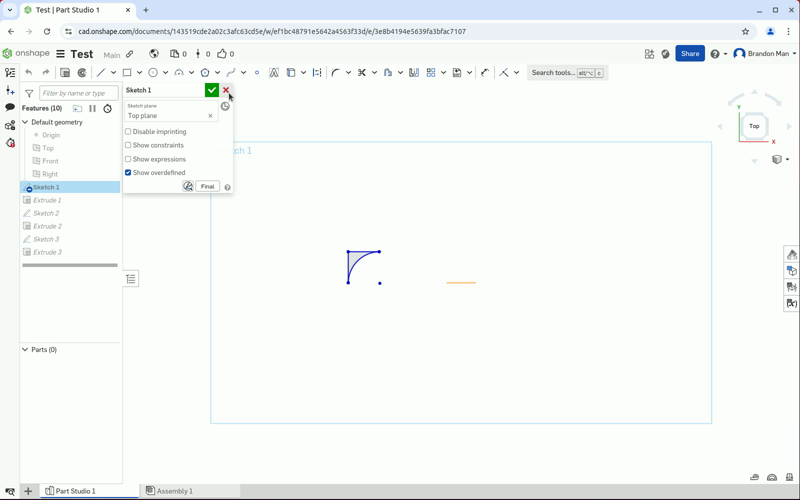
click(229, 92)
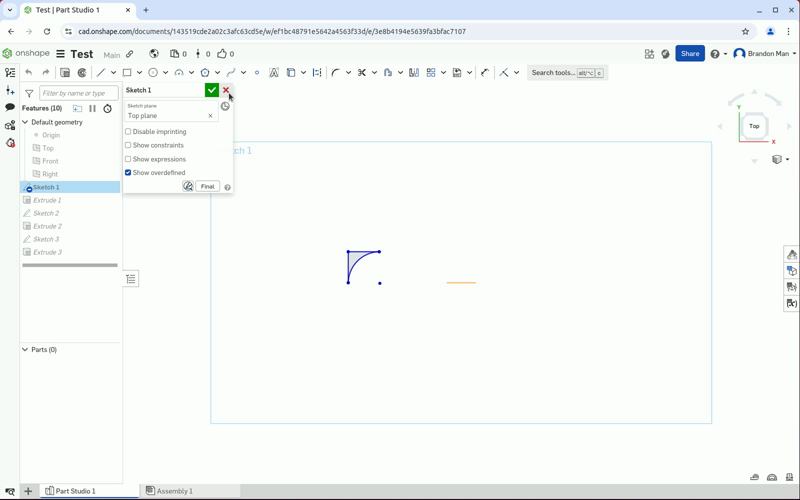
key(shift+s)
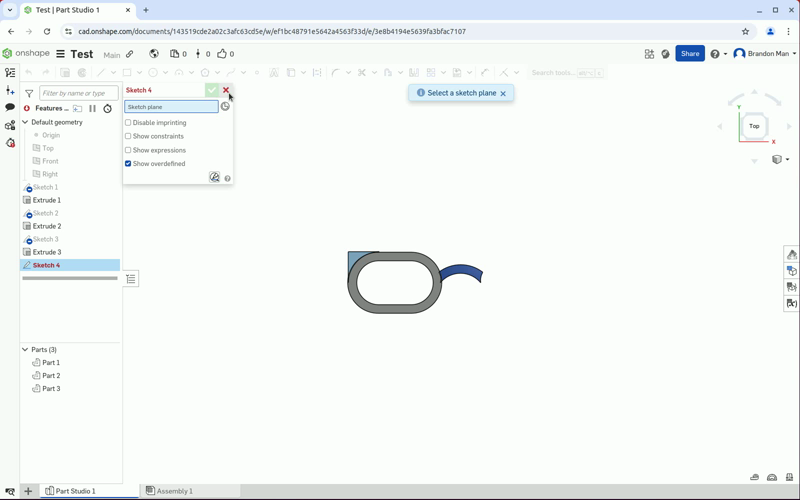
mouse_move(73, 150)
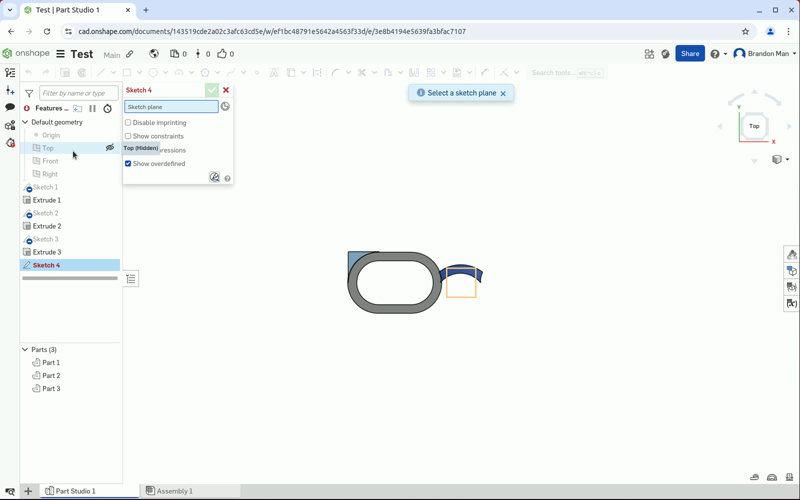
click(73, 150)
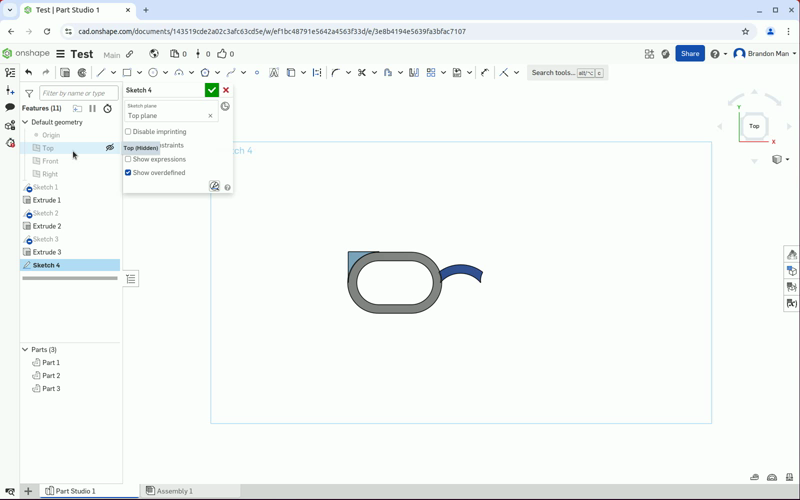
mouse_move(73, 352)
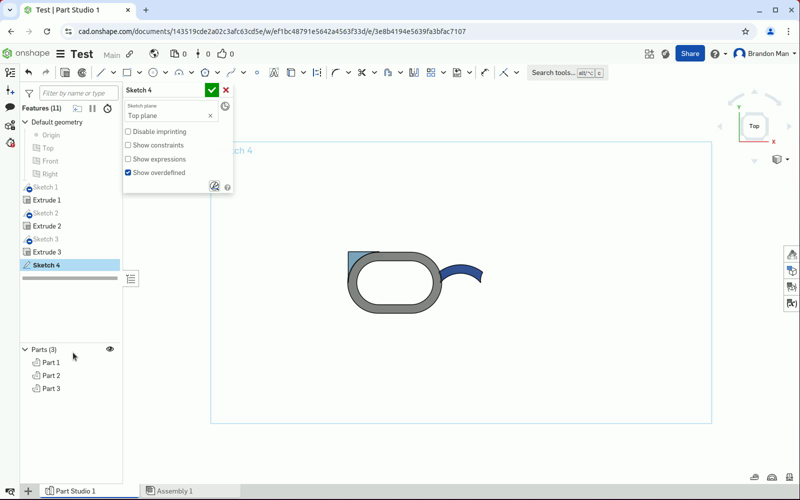
key(y)
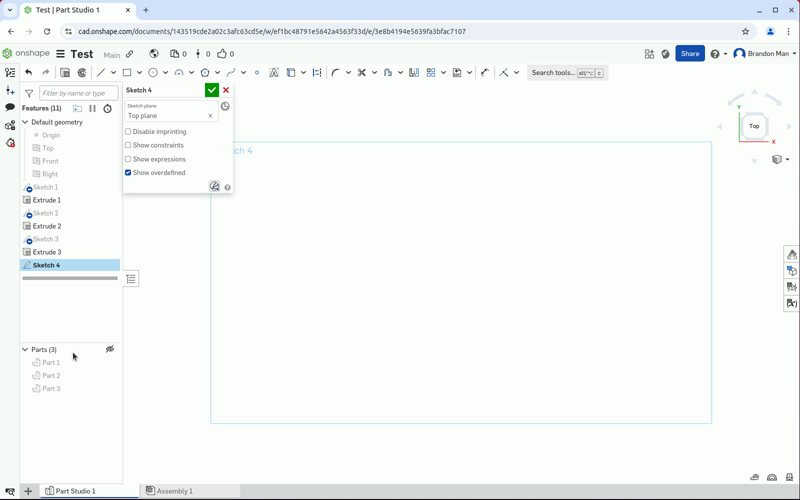
key(l)
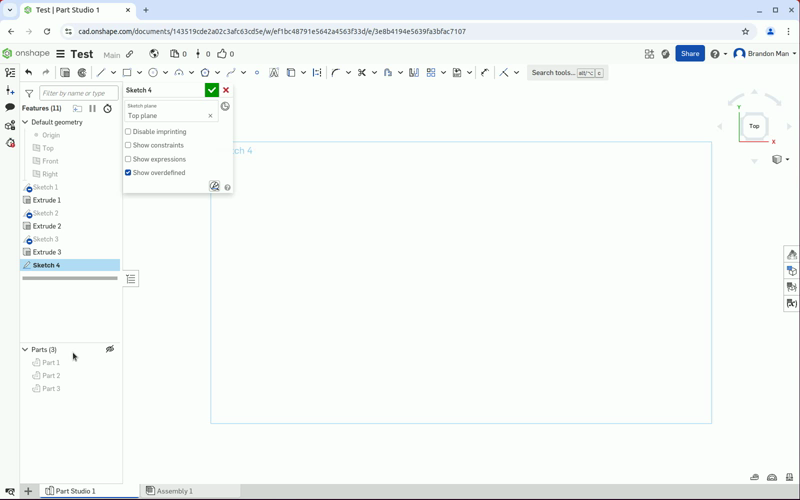
key_down(shift)
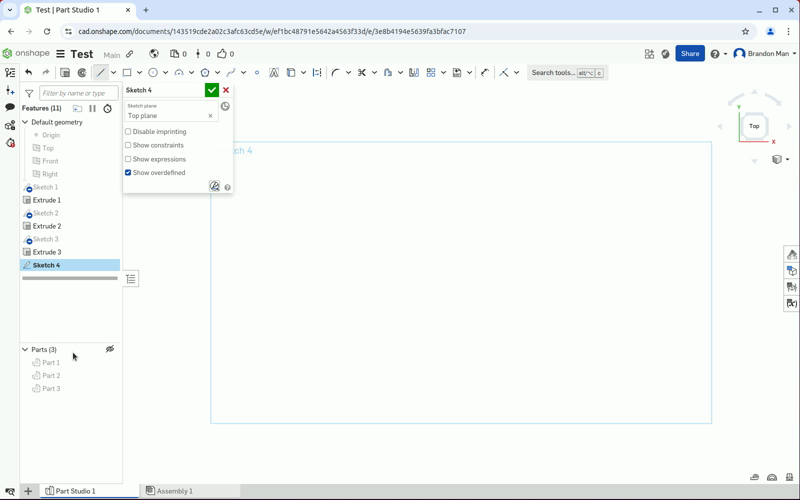
mouse_move(511, 313)
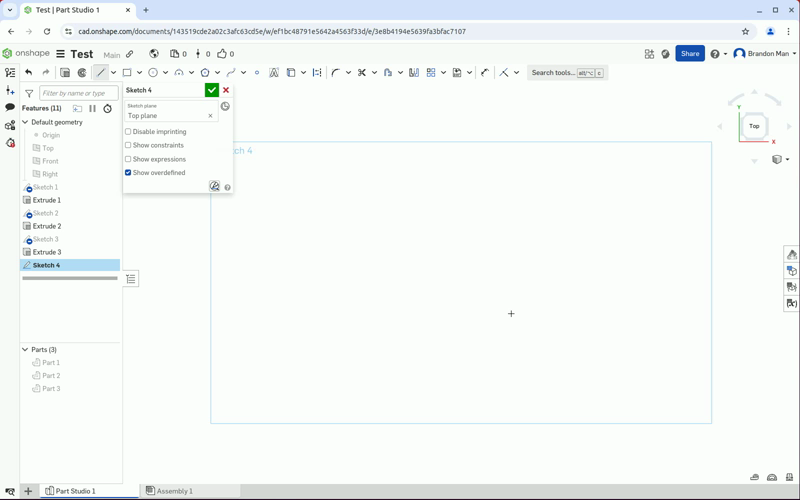
click(511, 313)
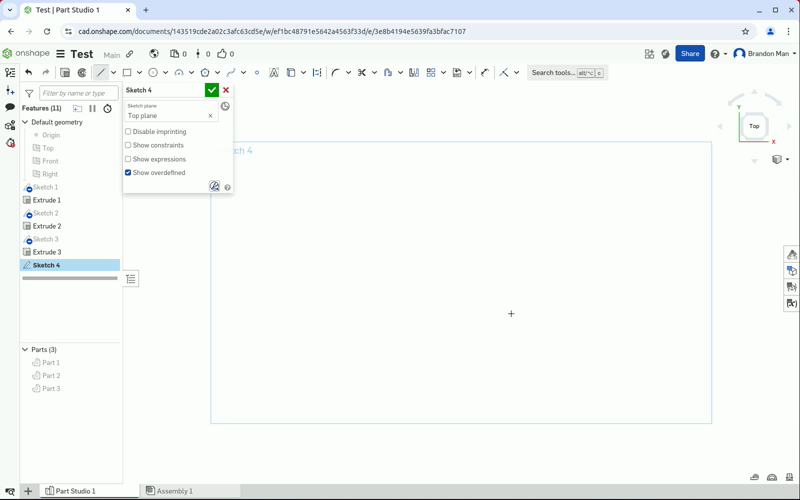
key_up(shift)
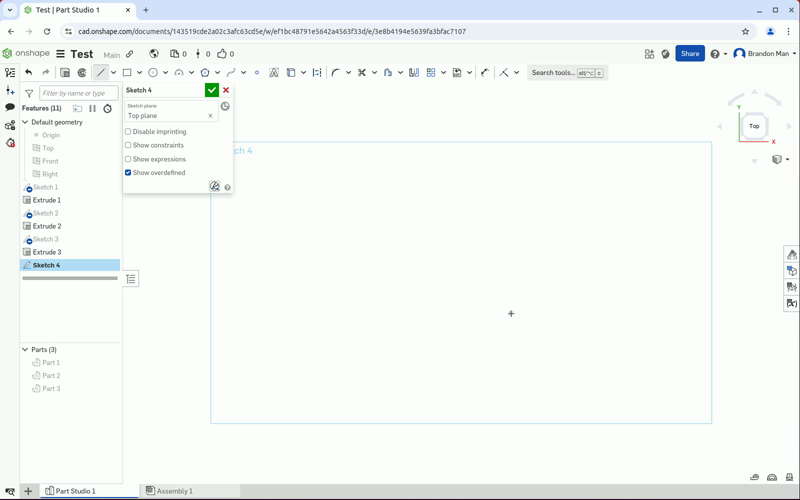
key_down(shift)
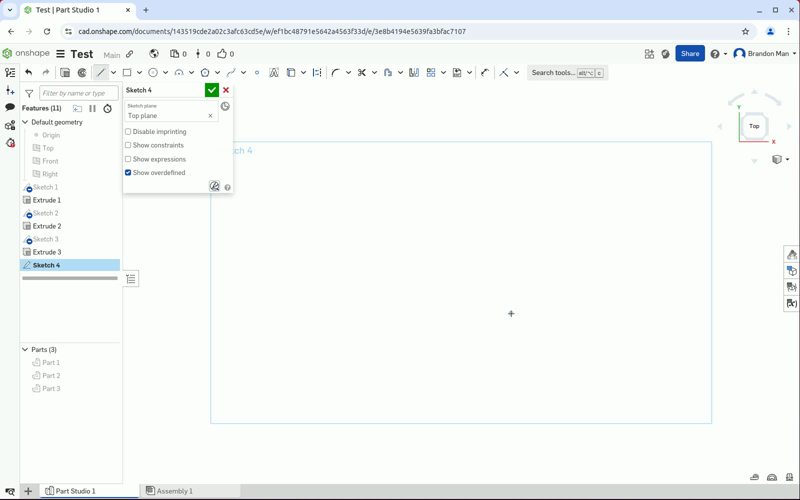
mouse_move(541, 313)
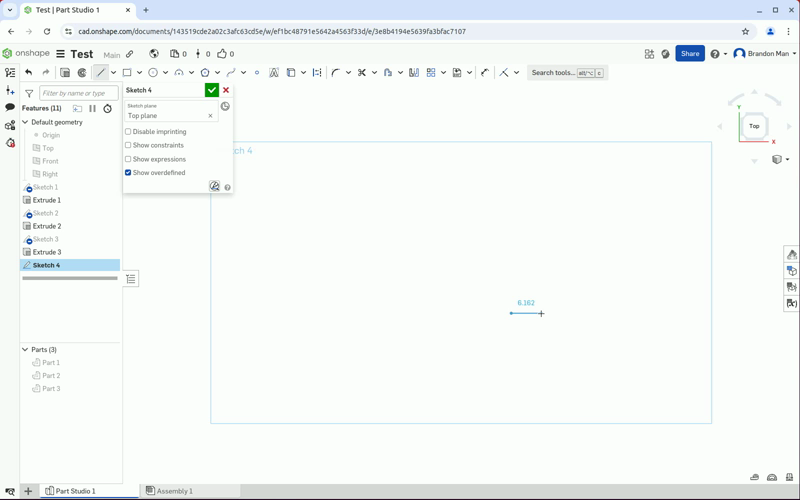
mouse_move(543, 313)
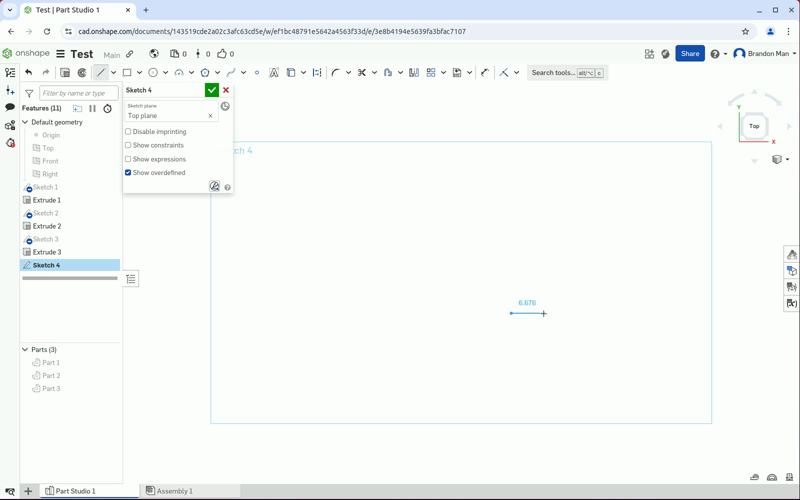
click(543, 313)
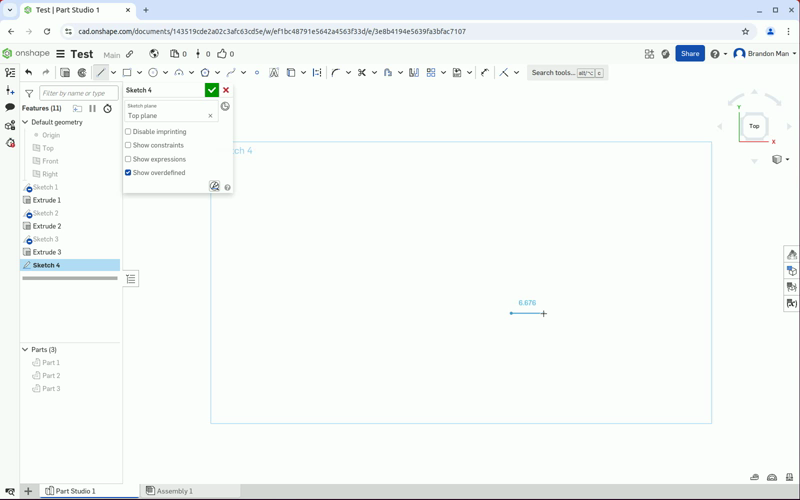
key_up(shift)
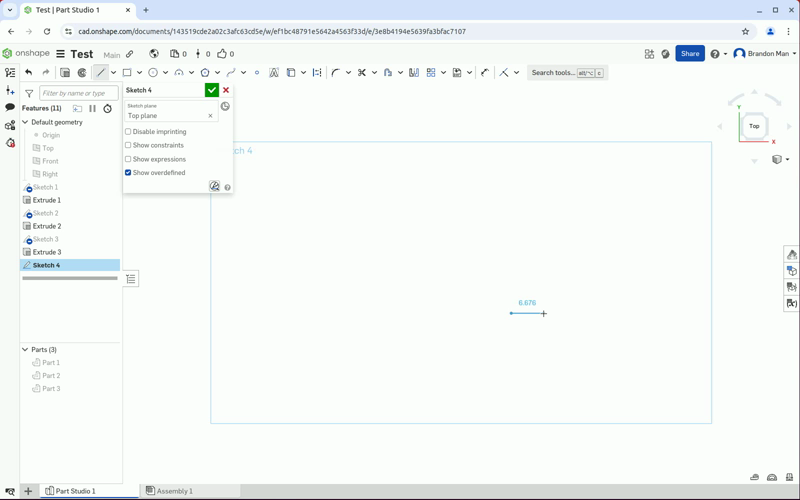
key(esc)
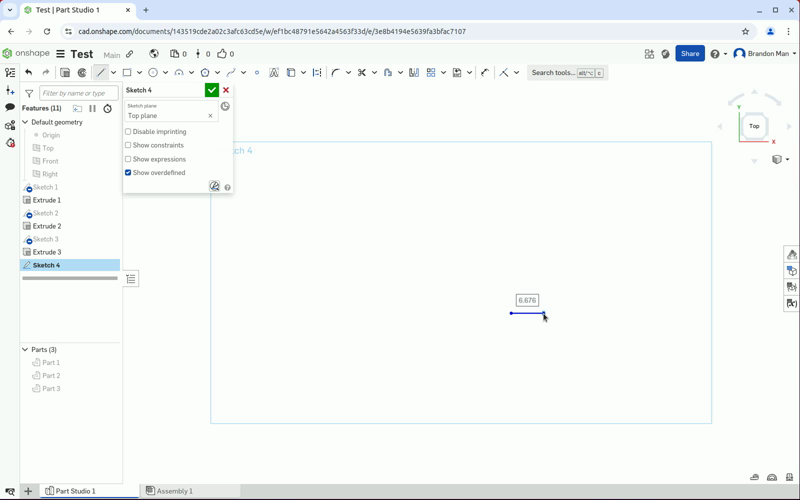
key(a)
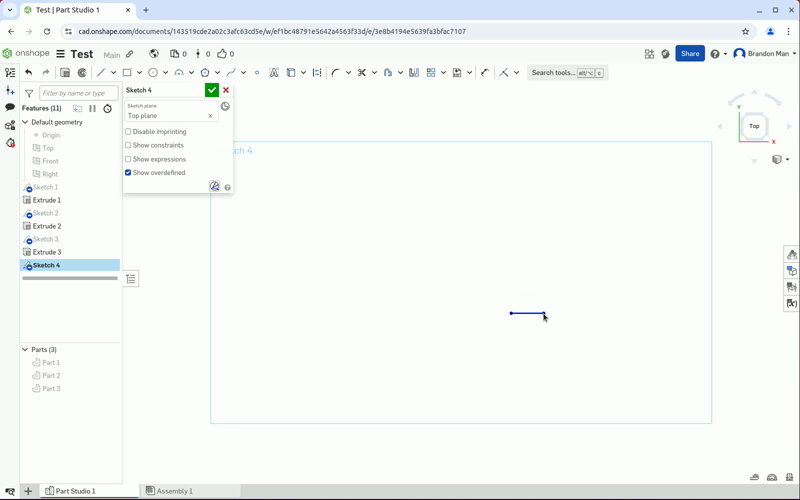
mouse_move(543, 313)
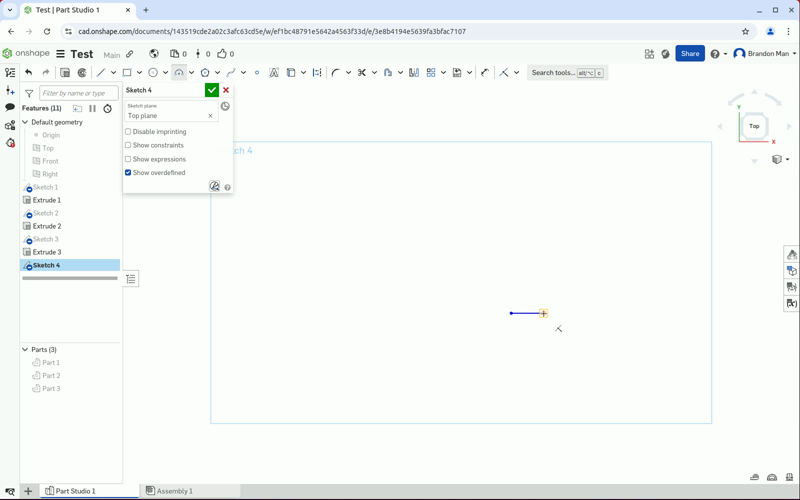
click(543, 313)
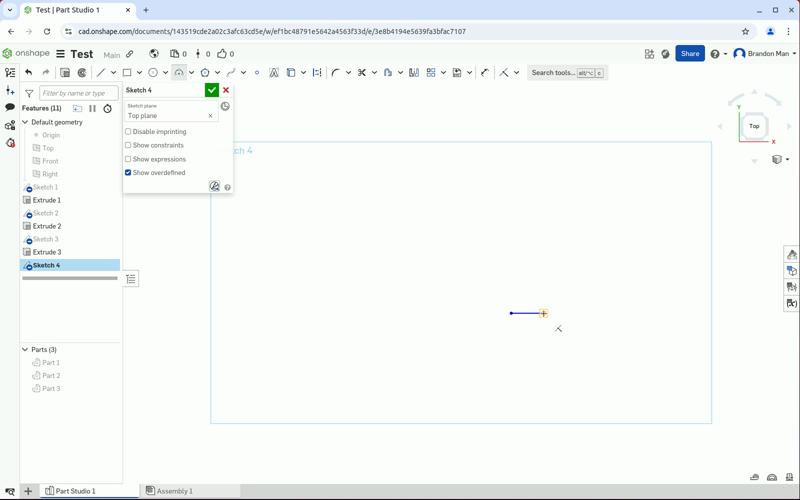
key_down(shift)
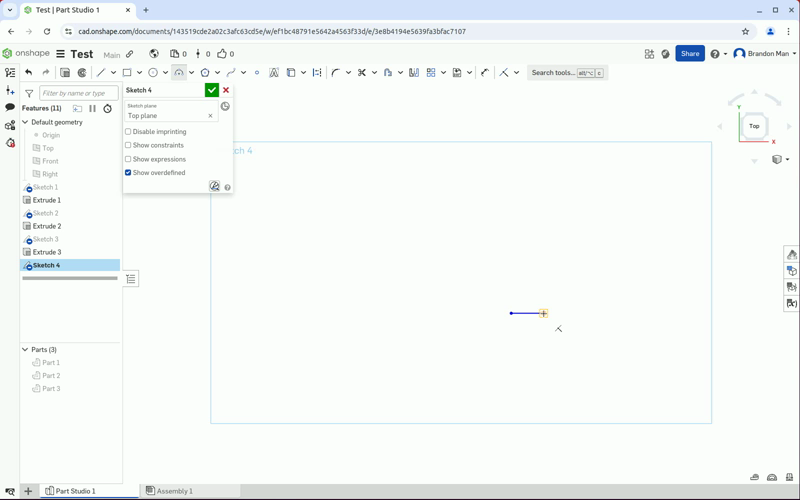
mouse_move(543, 252)
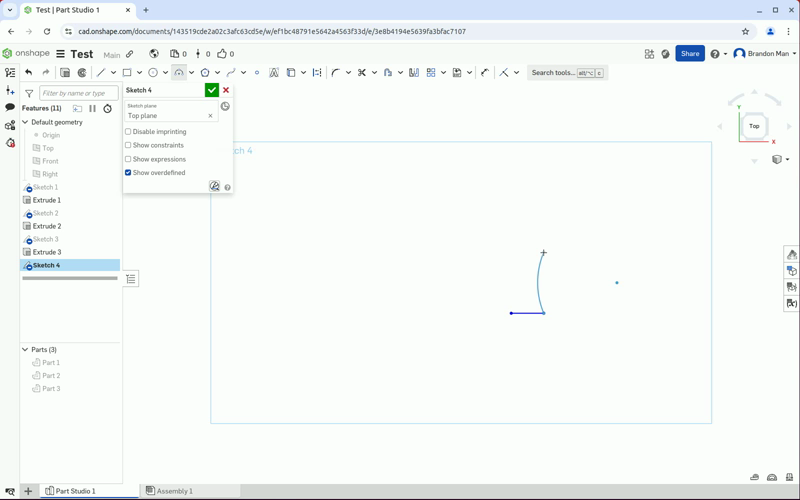
click(543, 252)
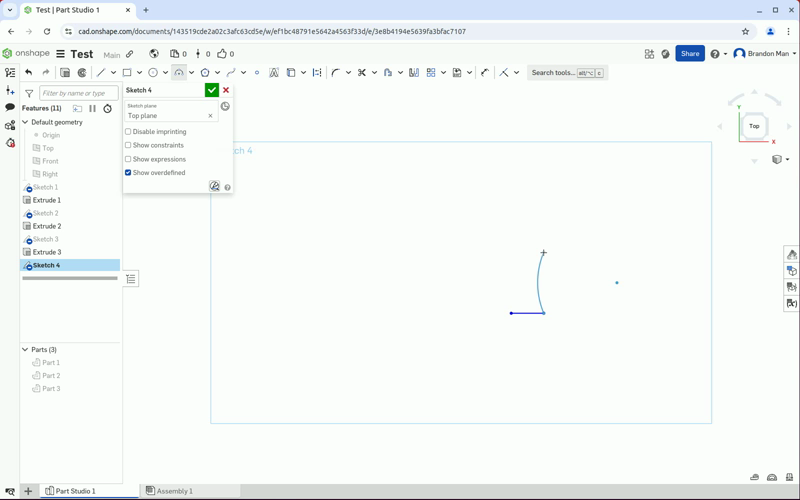
mouse_move(574, 282)
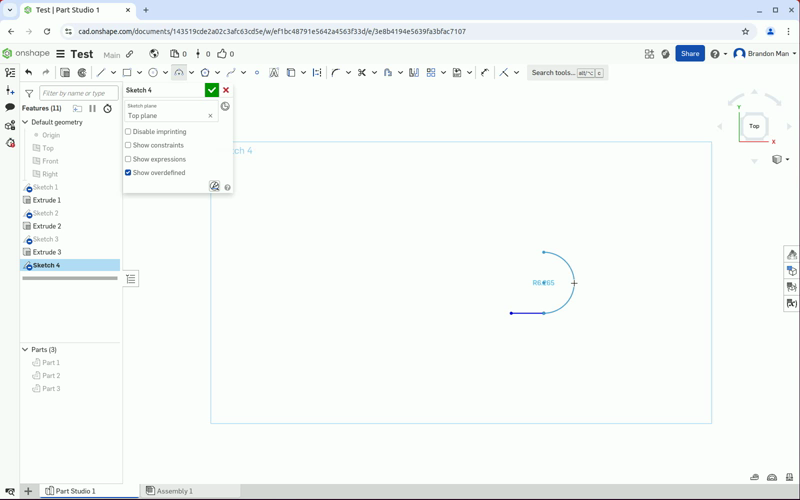
click(574, 282)
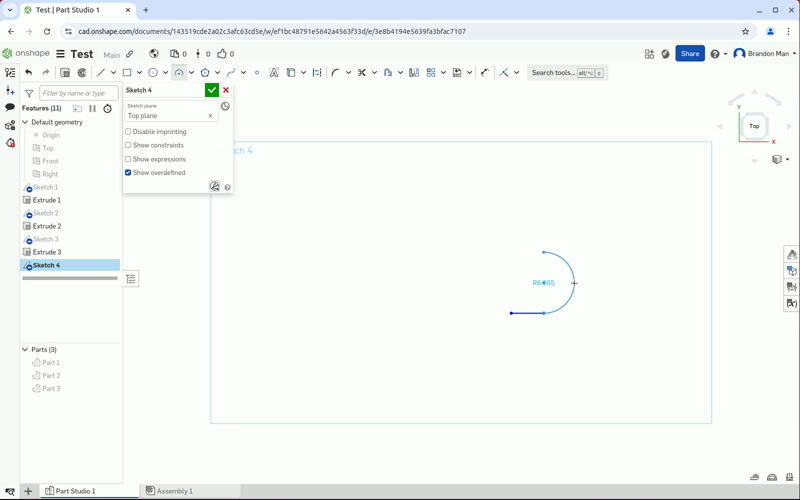
key_up(shift)
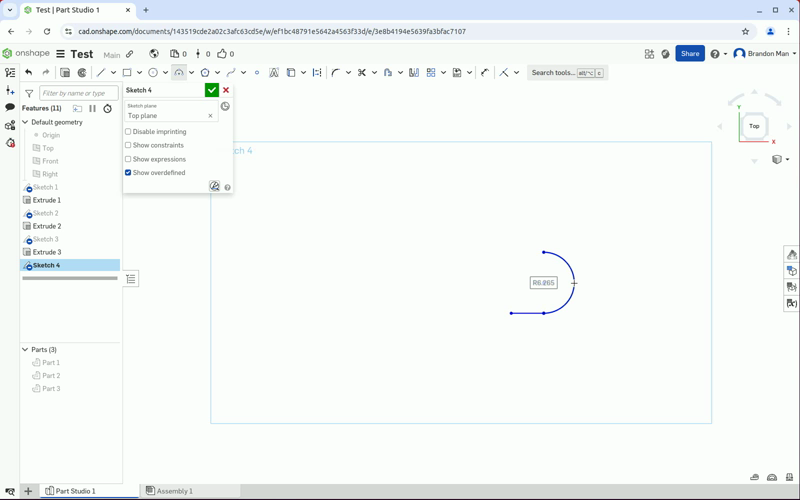
key(esc)
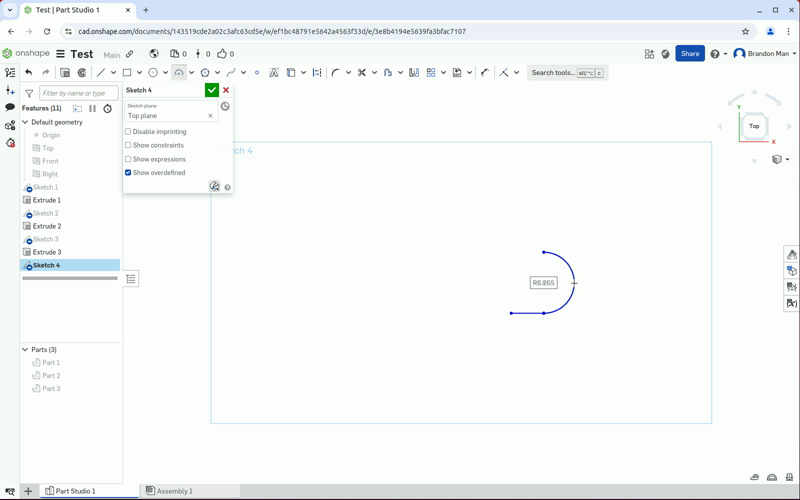
key(l)
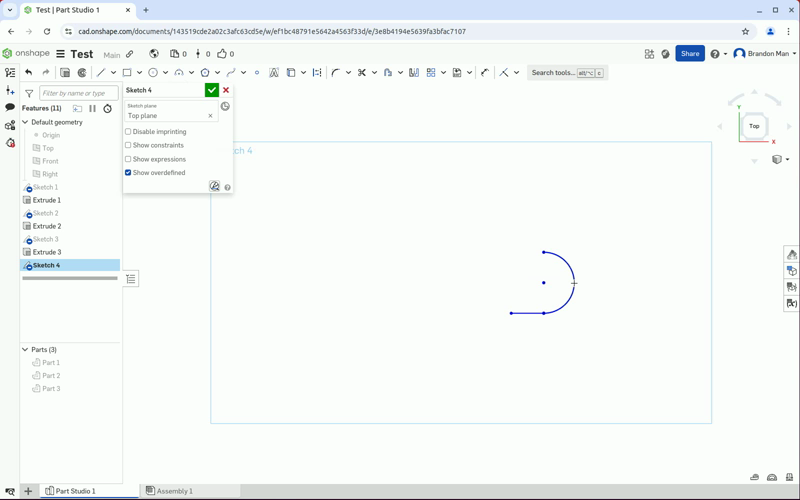
mouse_move(543, 252)
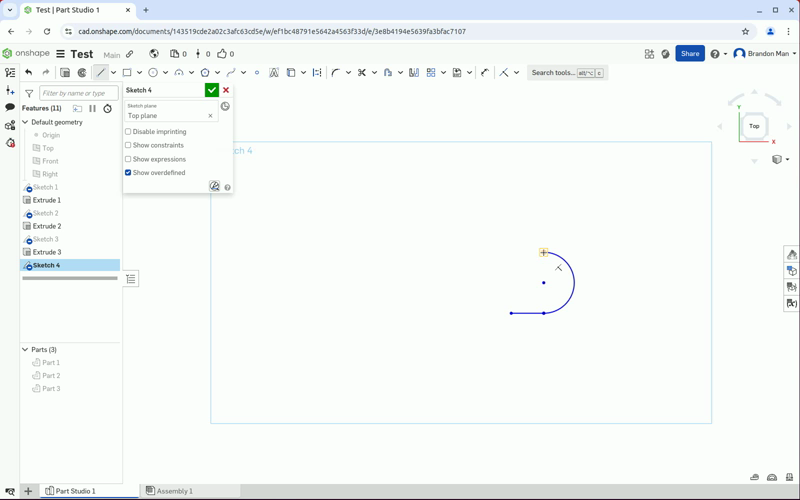
click(543, 252)
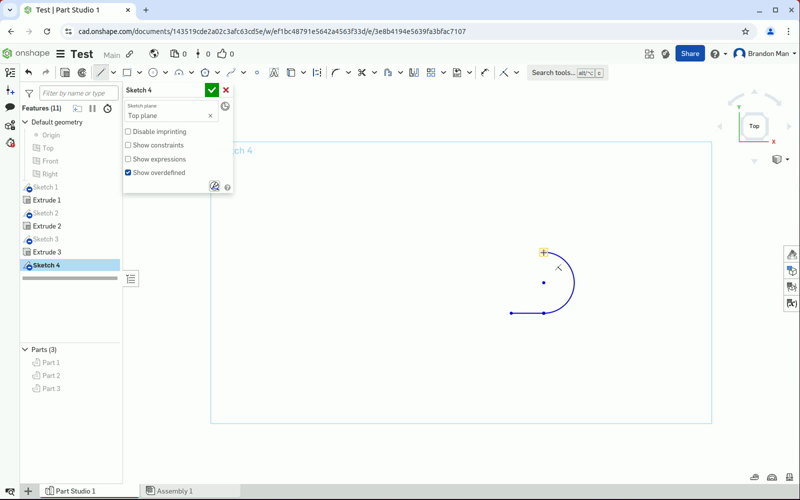
key_down(shift)
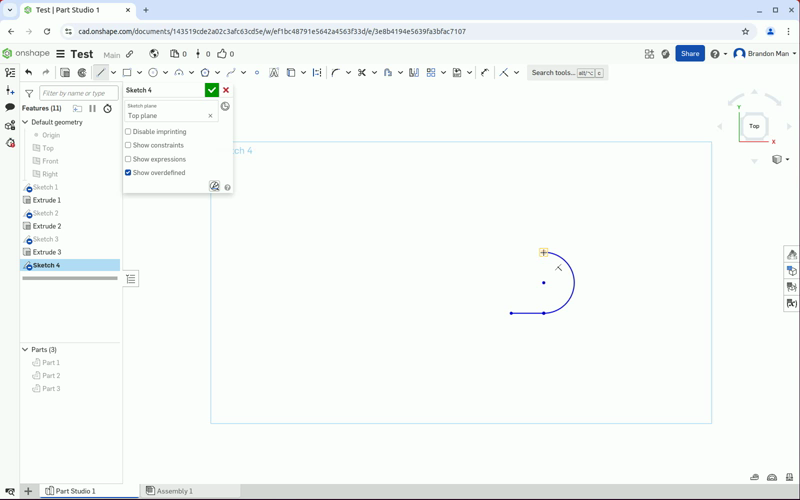
mouse_move(573, 252)
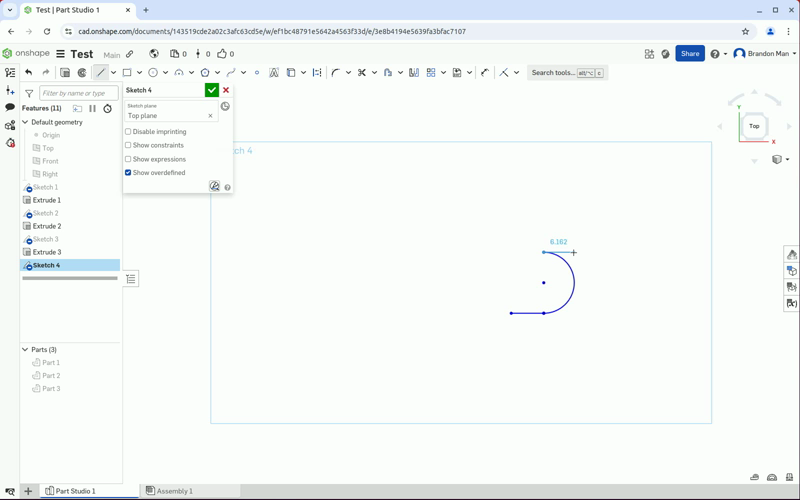
mouse_move(511, 252)
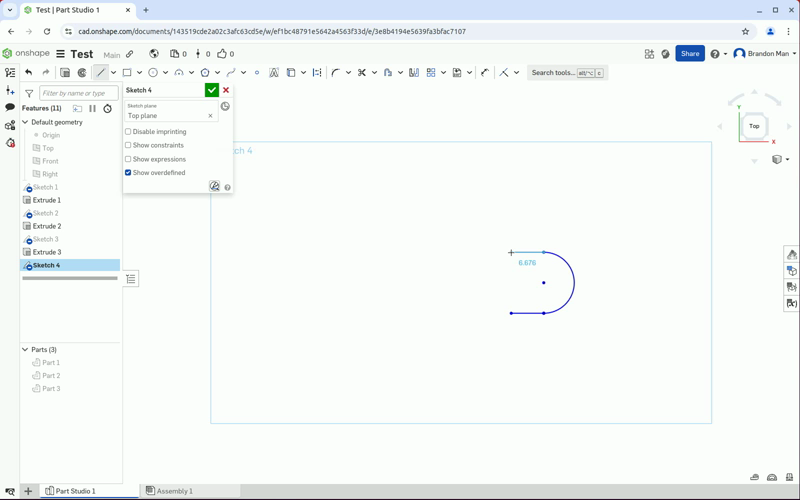
click(511, 252)
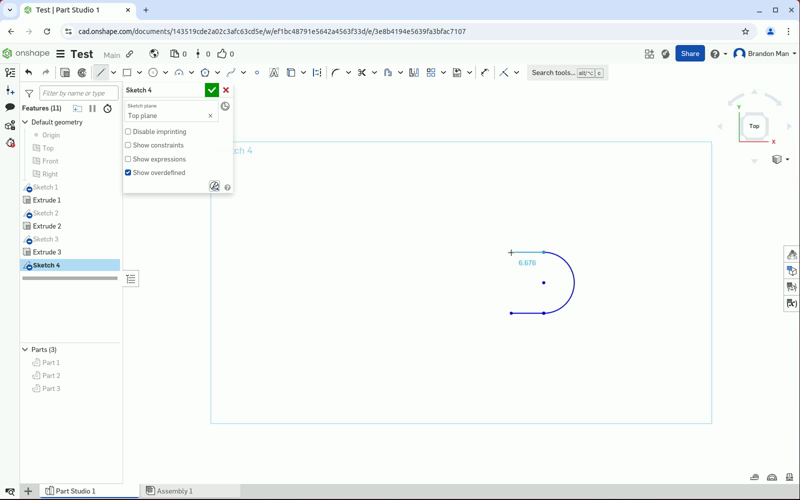
key_up(shift)
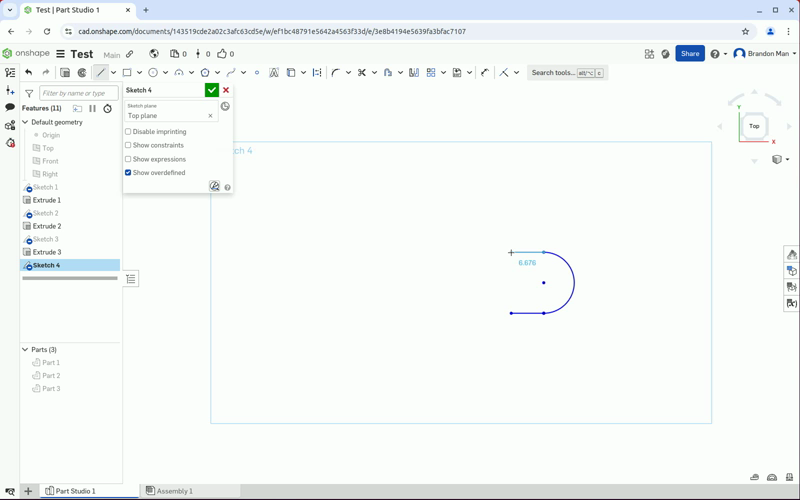
key(esc)
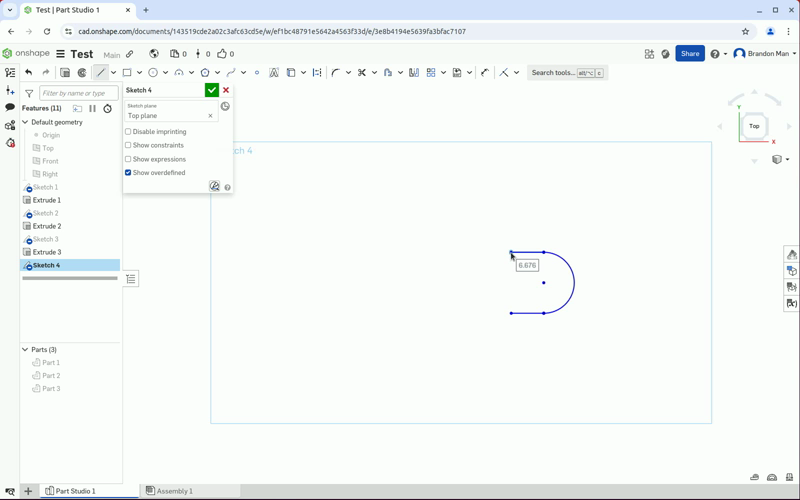
key(a)
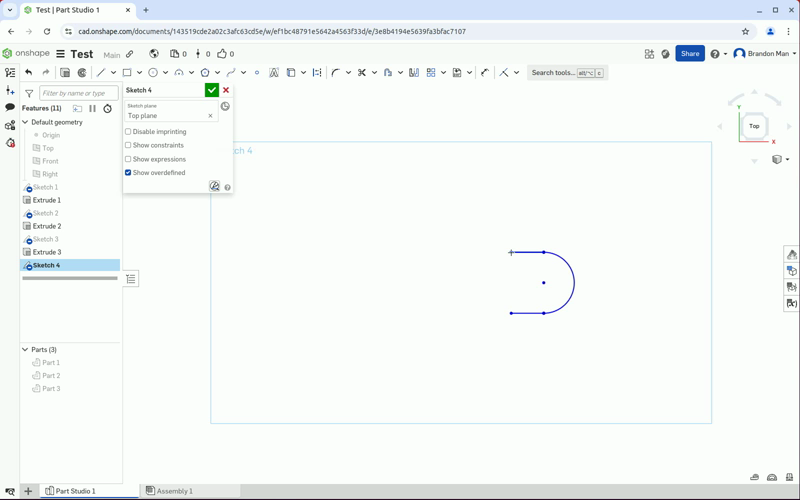
mouse_move(511, 252)
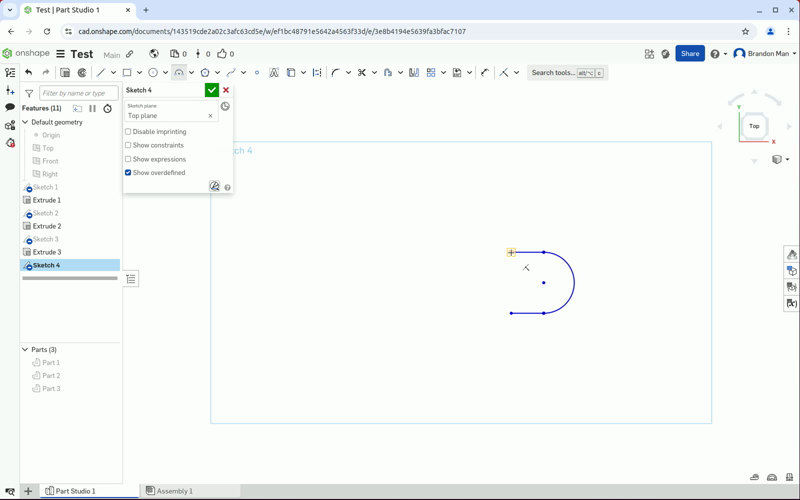
click(511, 252)
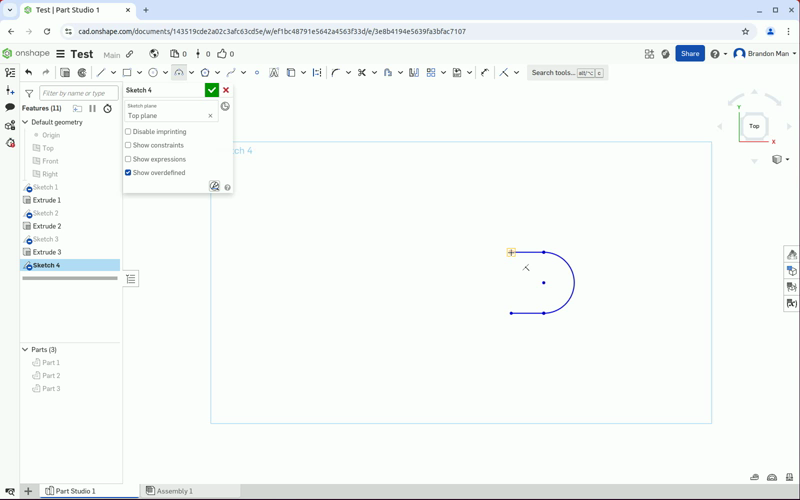
mouse_move(511, 313)
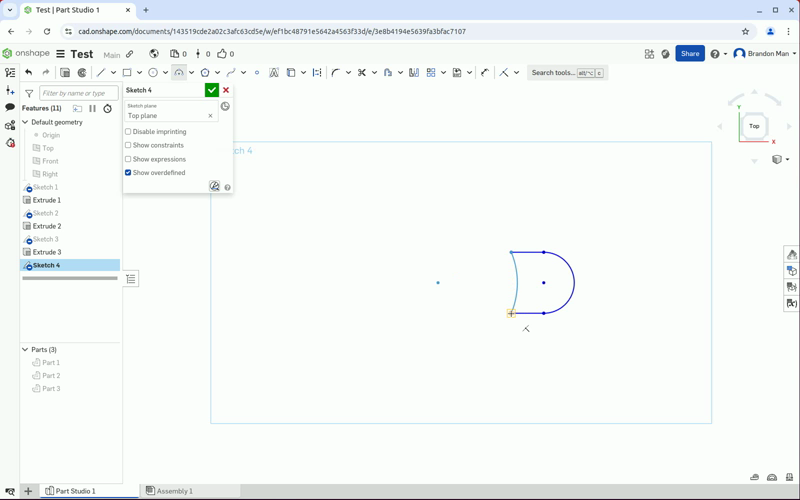
click(511, 313)
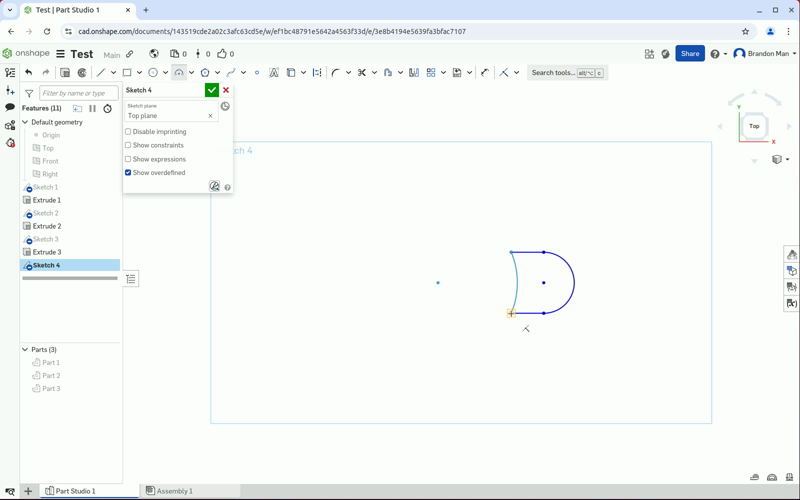
key_down(shift)
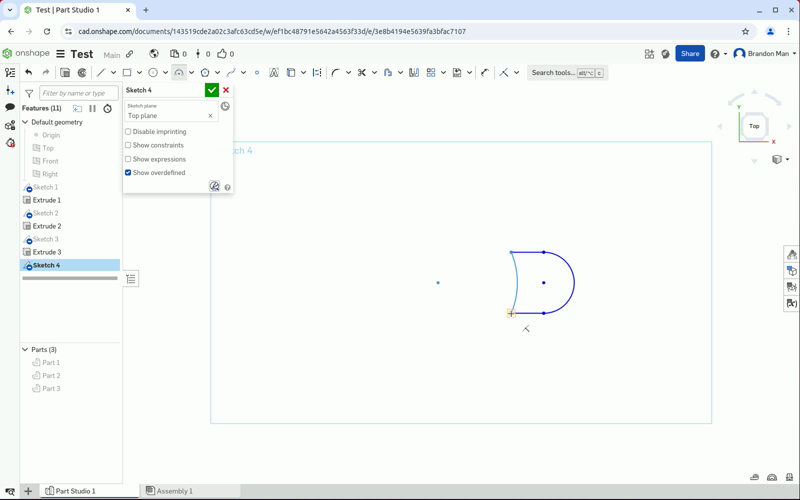
mouse_move(480, 282)
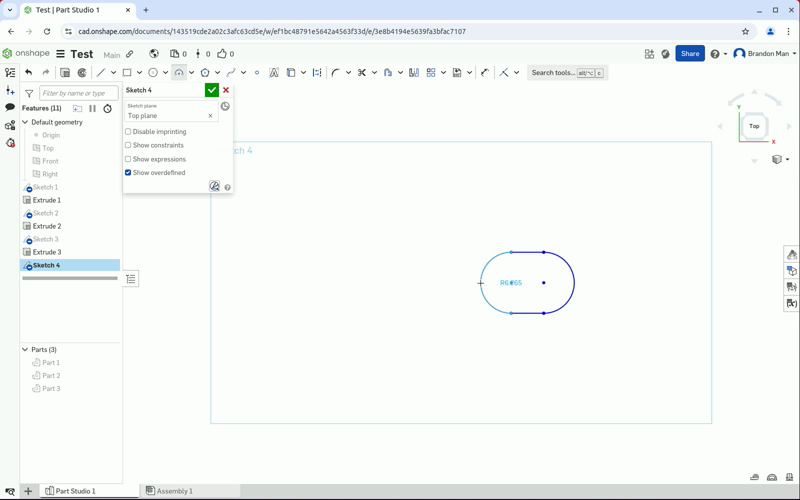
click(480, 282)
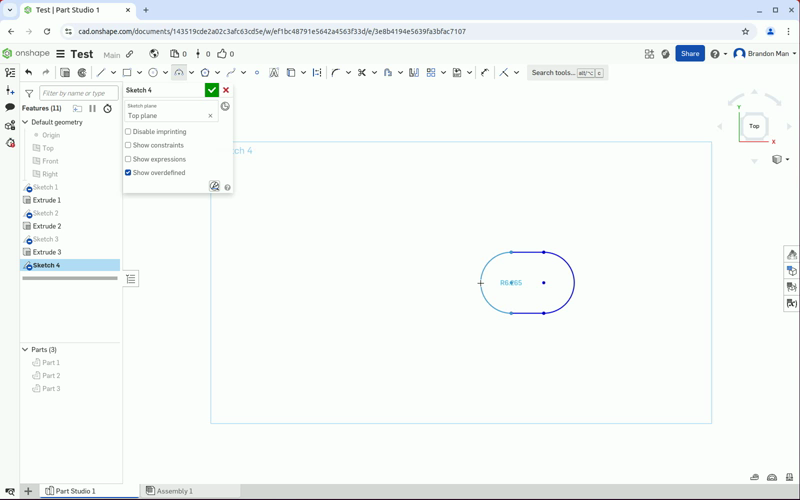
key_up(shift)
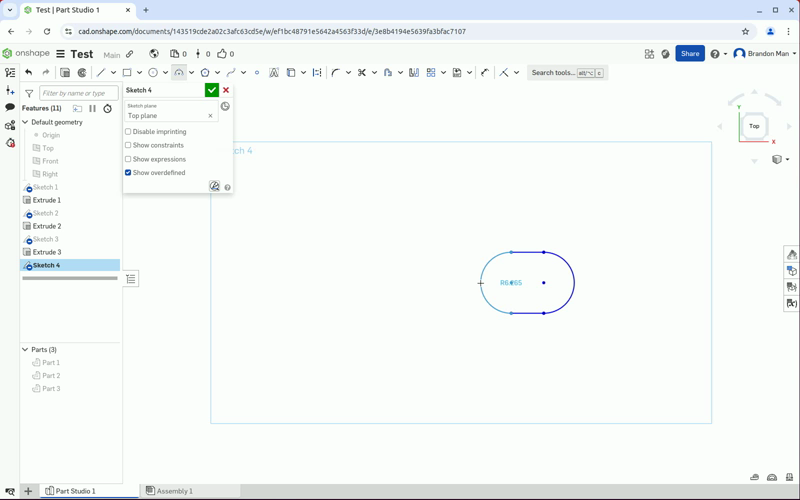
key(esc)
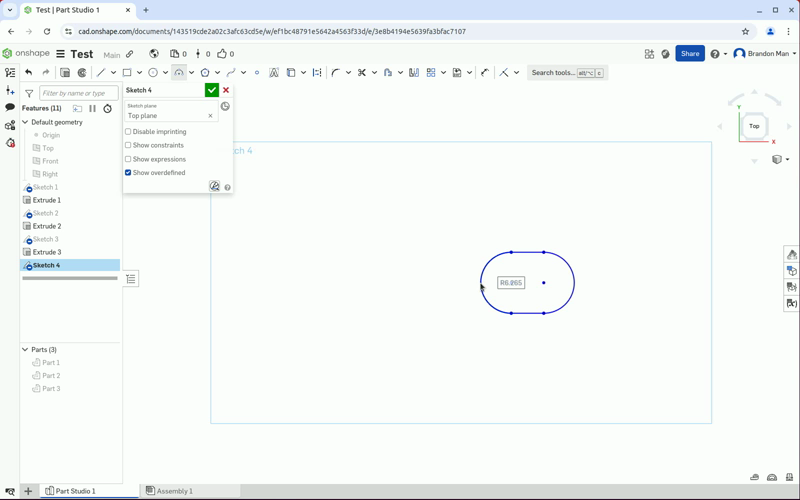
key(l)
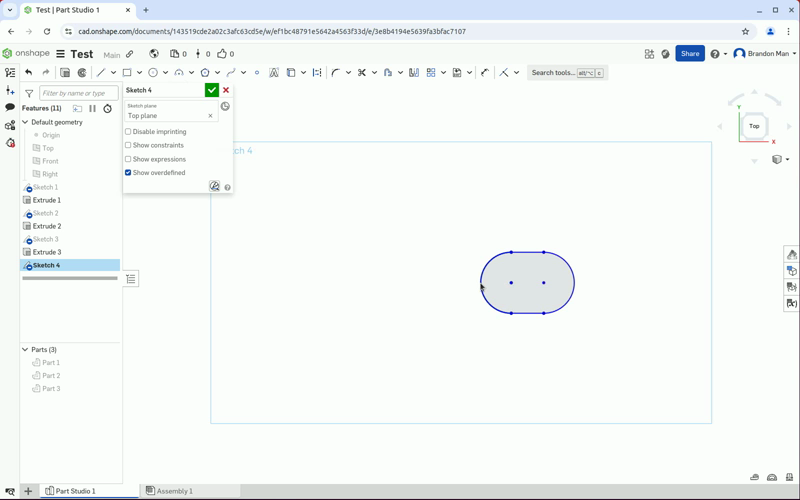
key_down(shift)
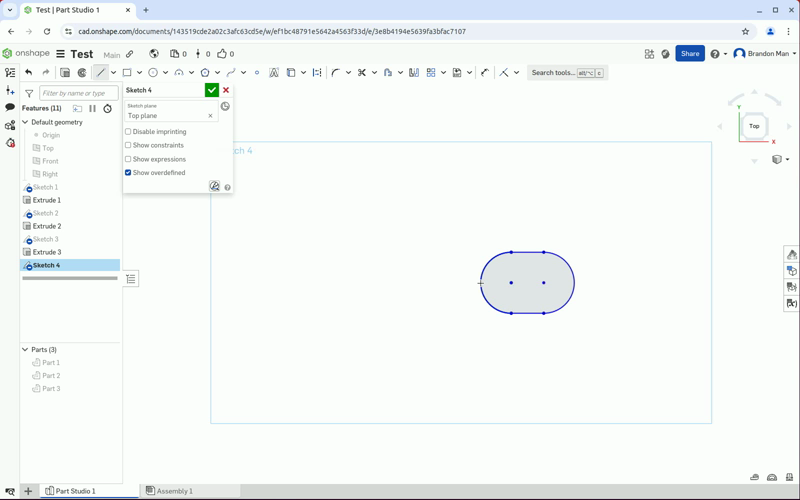
mouse_move(511, 304)
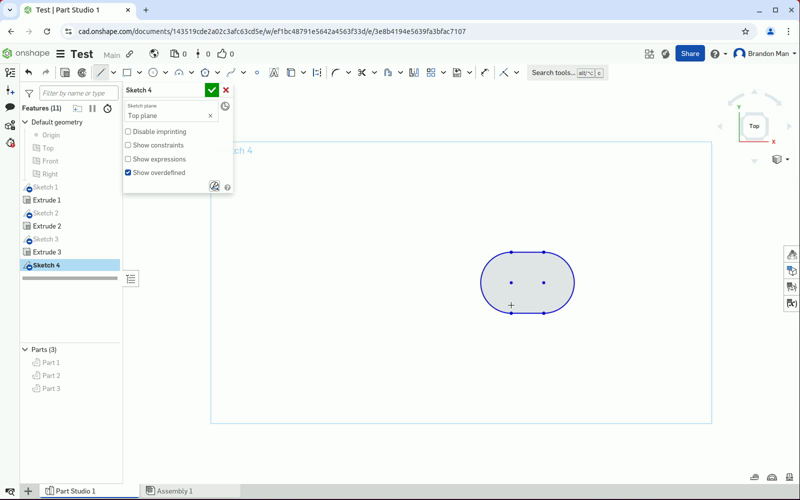
click(511, 304)
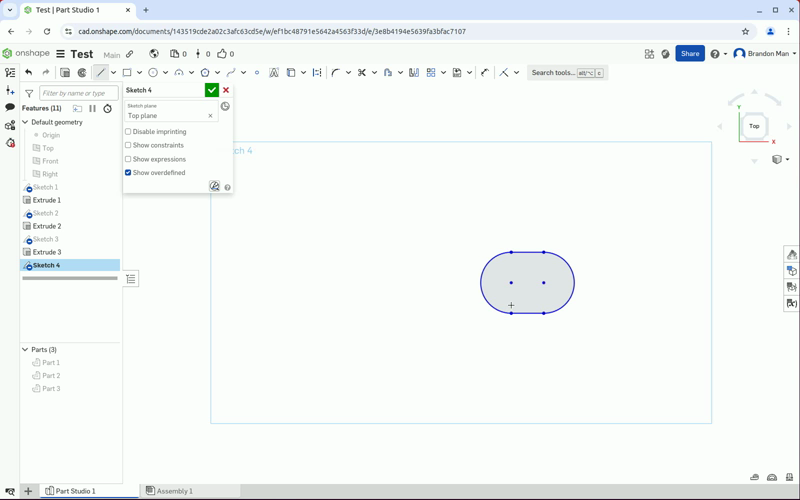
key_up(shift)
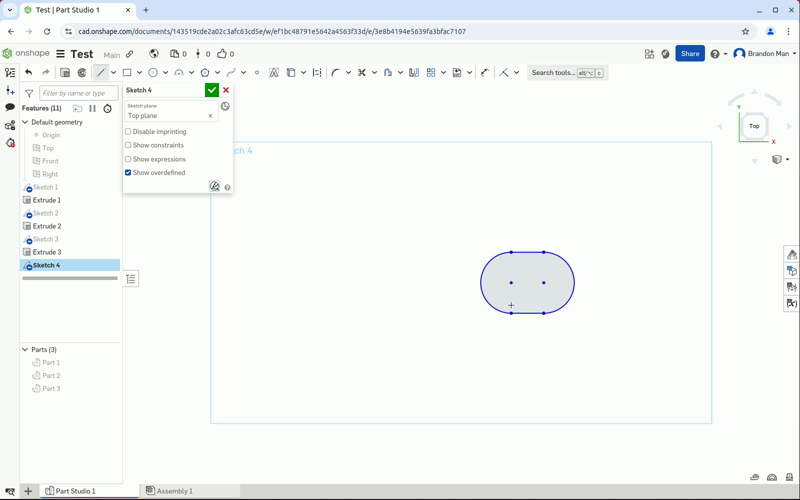
key_down(shift)
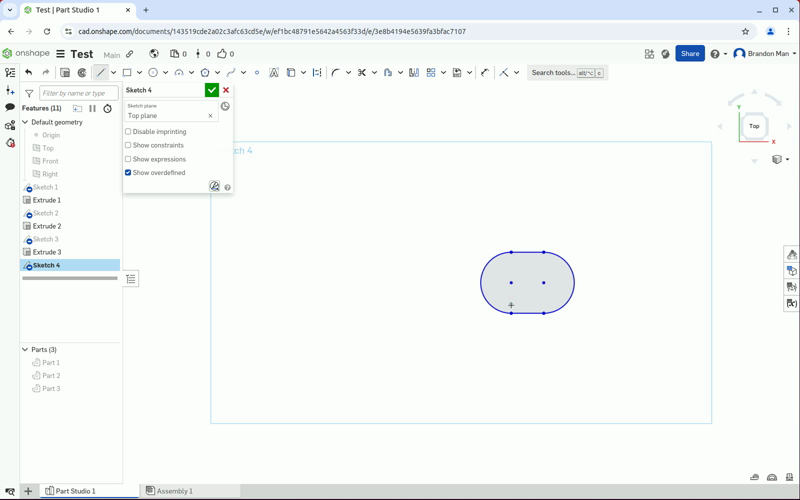
mouse_move(541, 304)
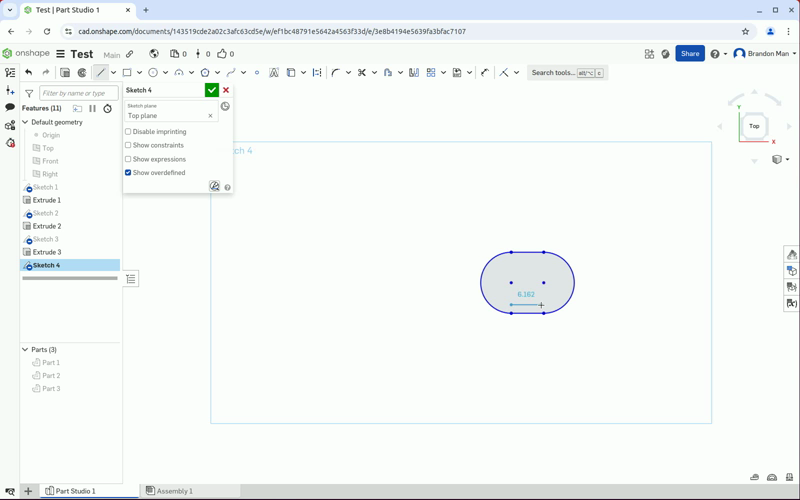
mouse_move(543, 304)
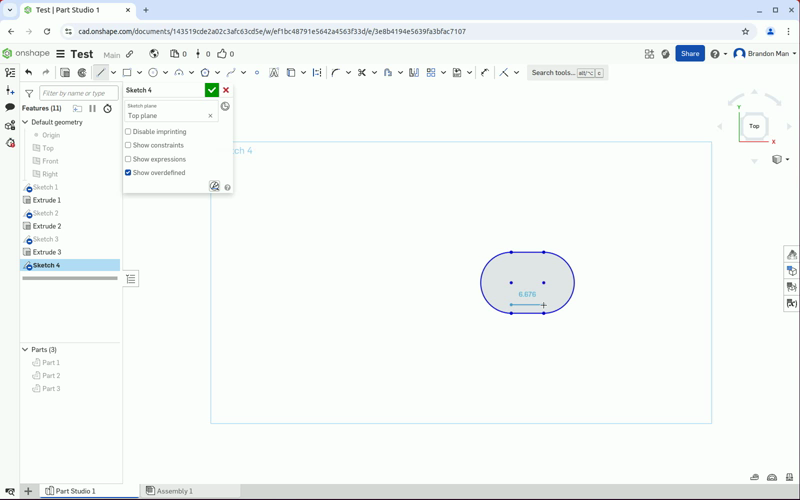
click(543, 304)
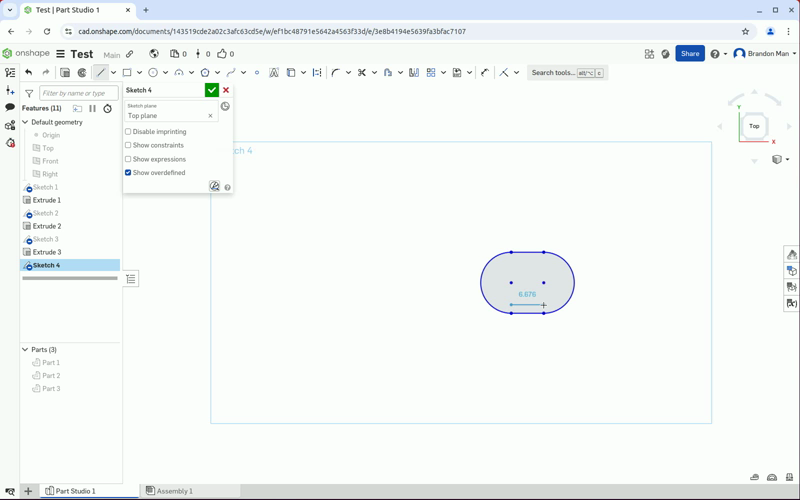
key_up(shift)
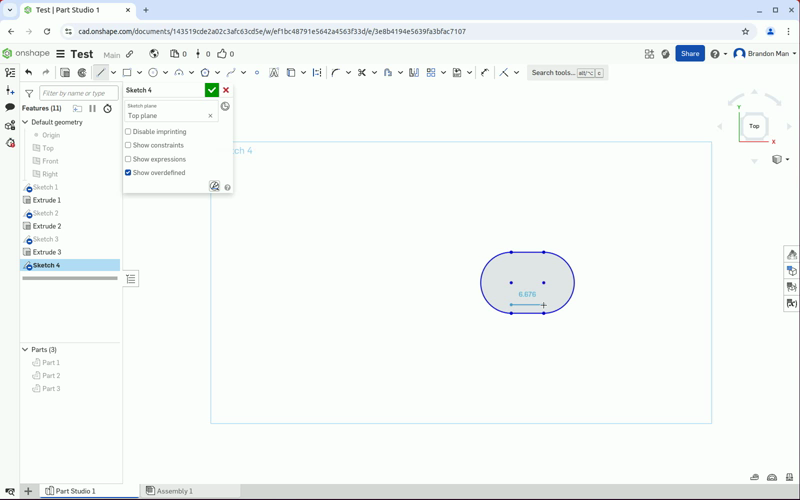
key(esc)
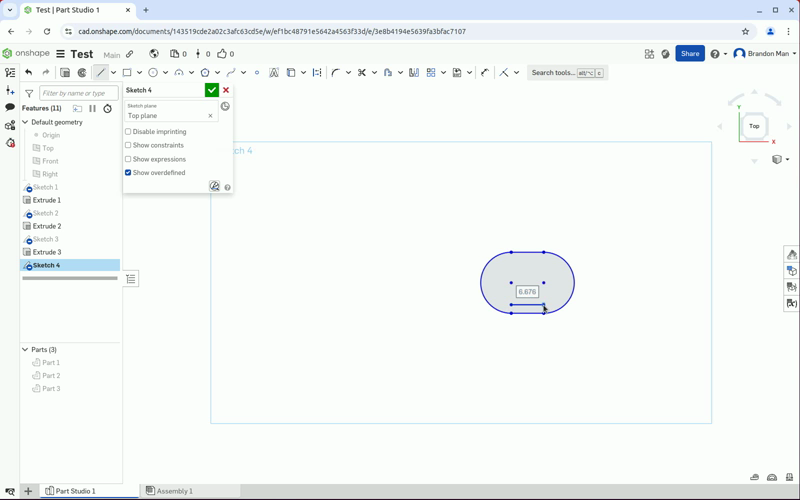
key(a)
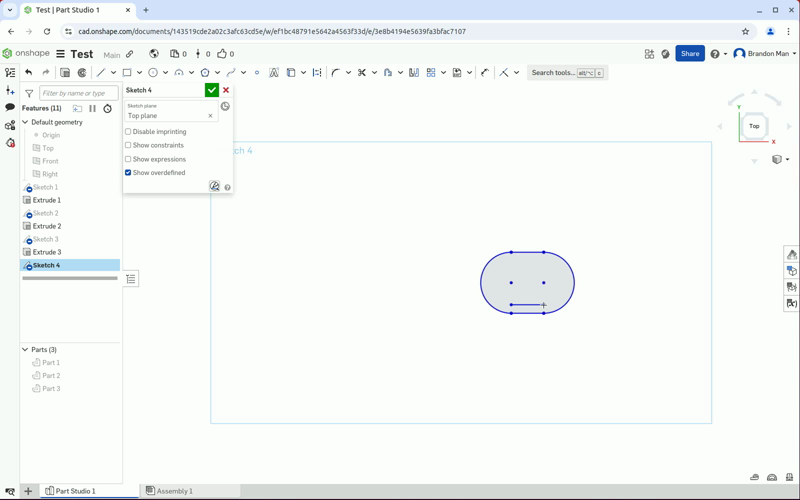
mouse_move(543, 304)
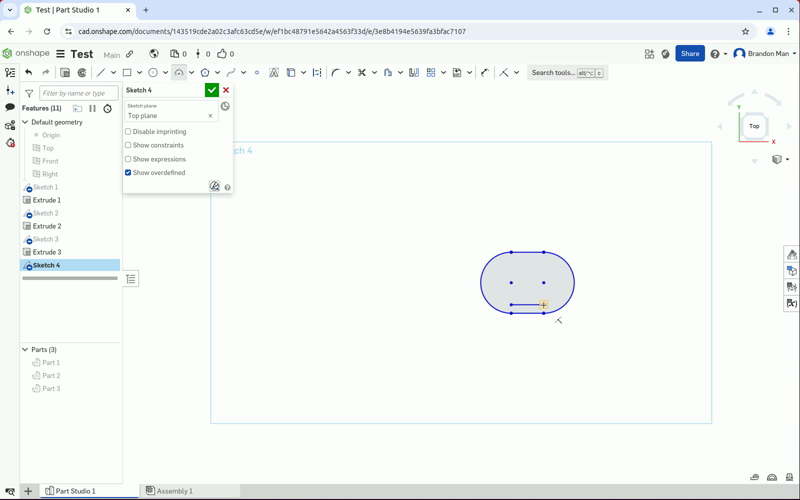
click(543, 304)
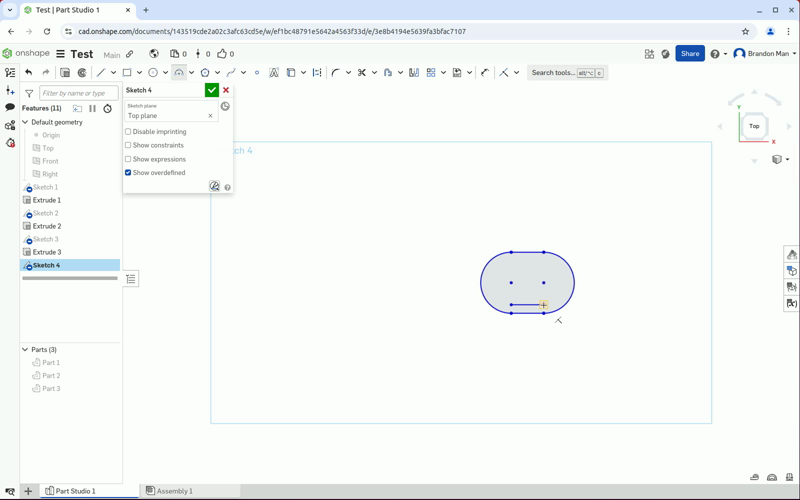
key_down(shift)
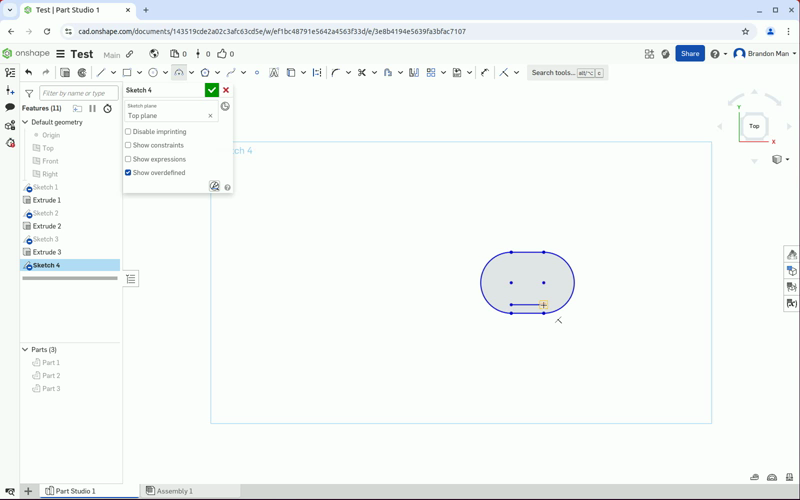
mouse_move(543, 260)
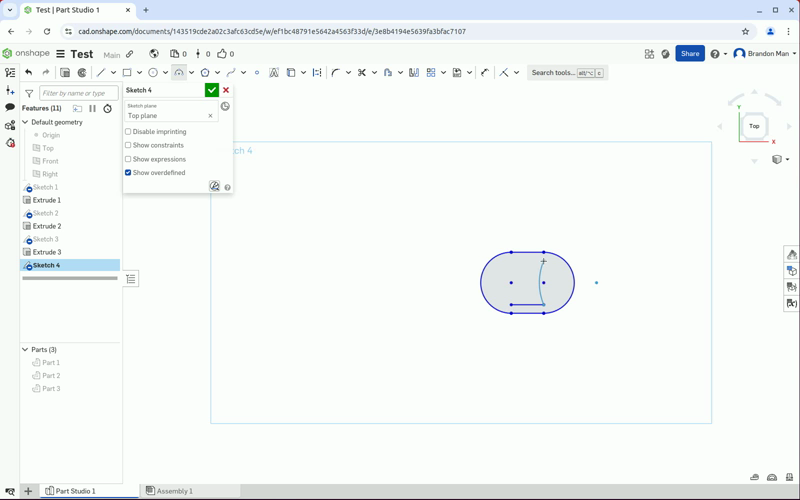
click(543, 260)
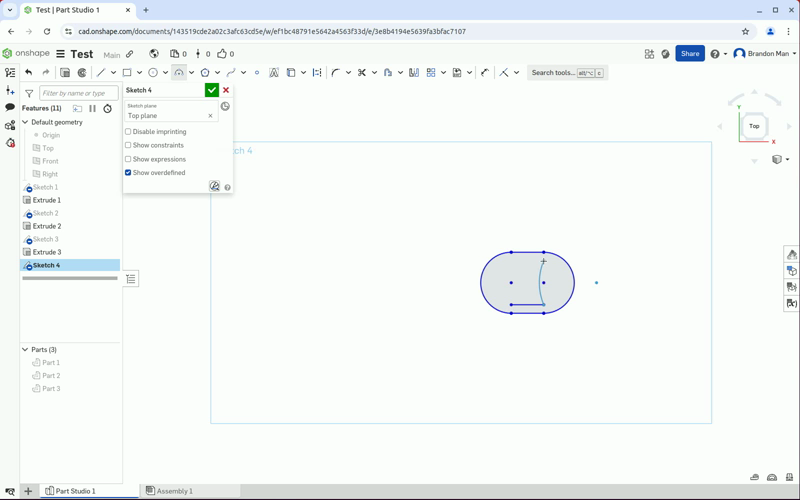
mouse_move(565, 282)
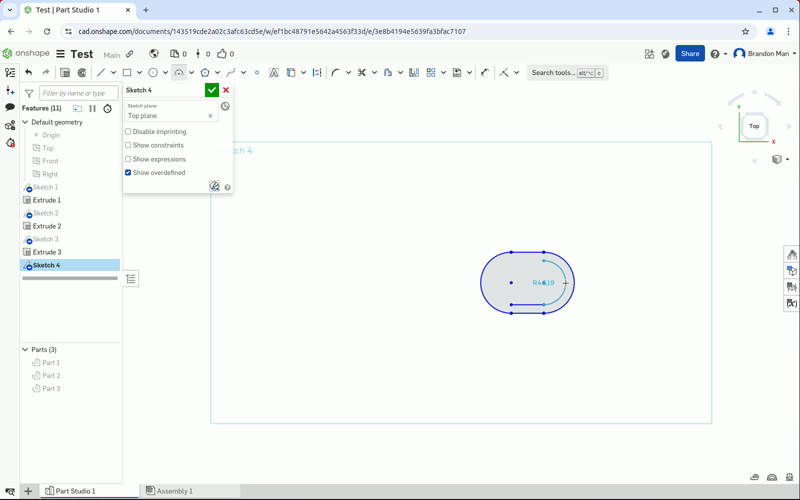
click(565, 282)
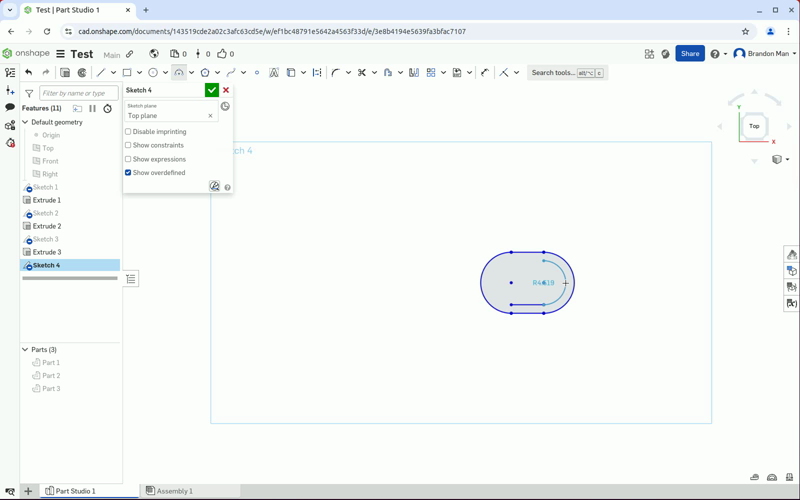
key_up(shift)
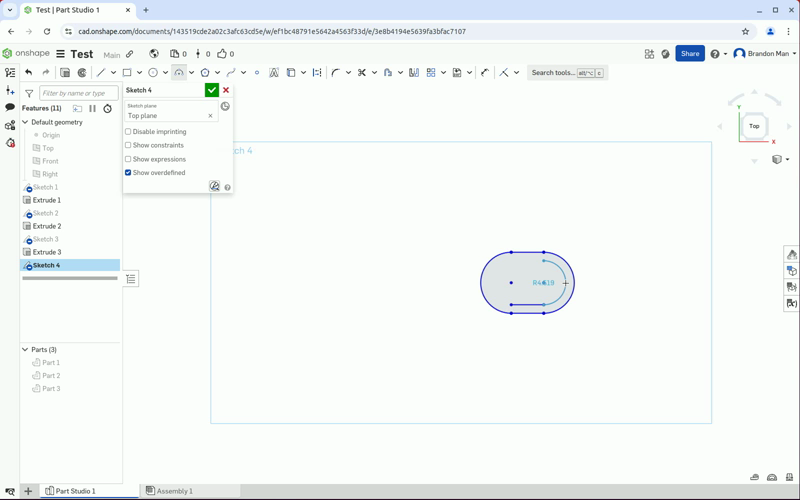
key(esc)
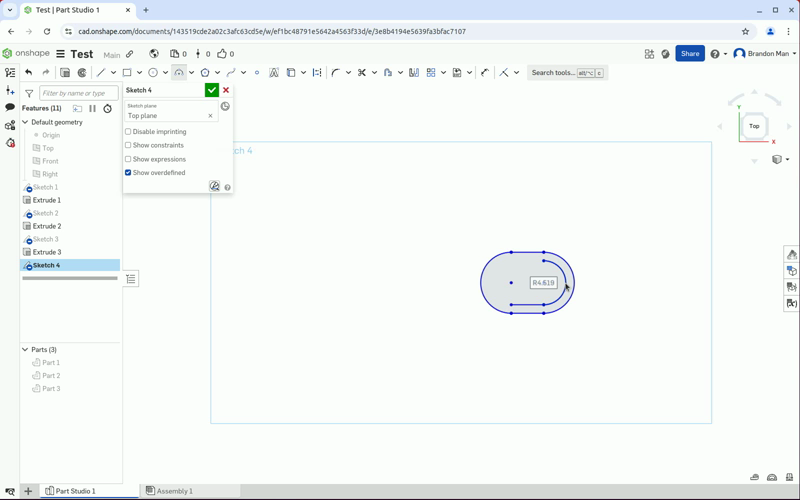
key(l)
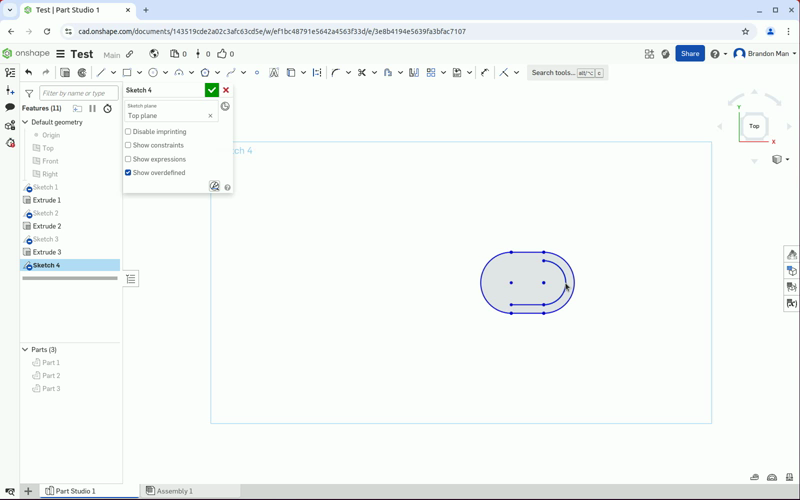
mouse_move(543, 260)
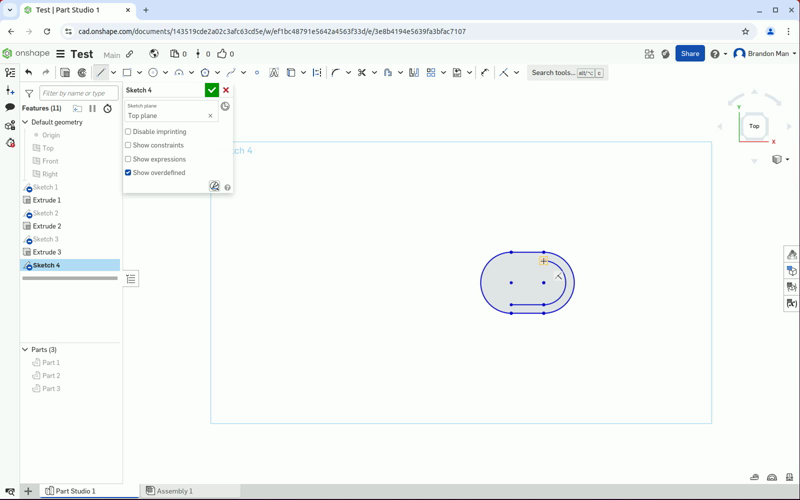
click(543, 260)
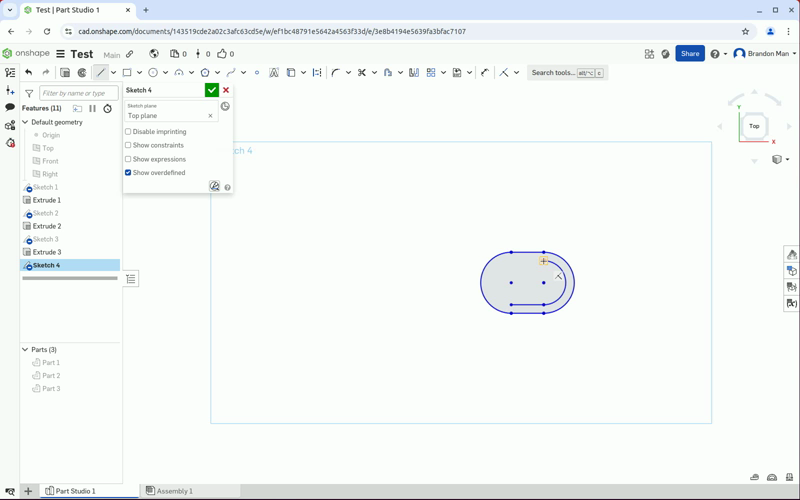
key_down(shift)
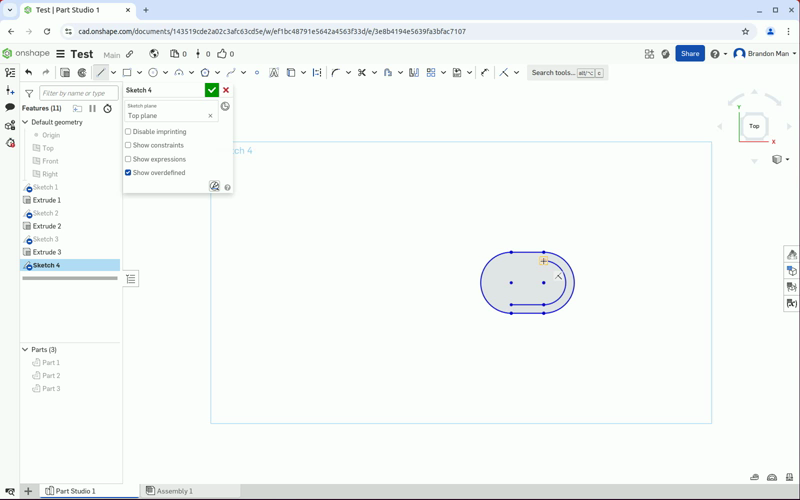
mouse_move(573, 260)
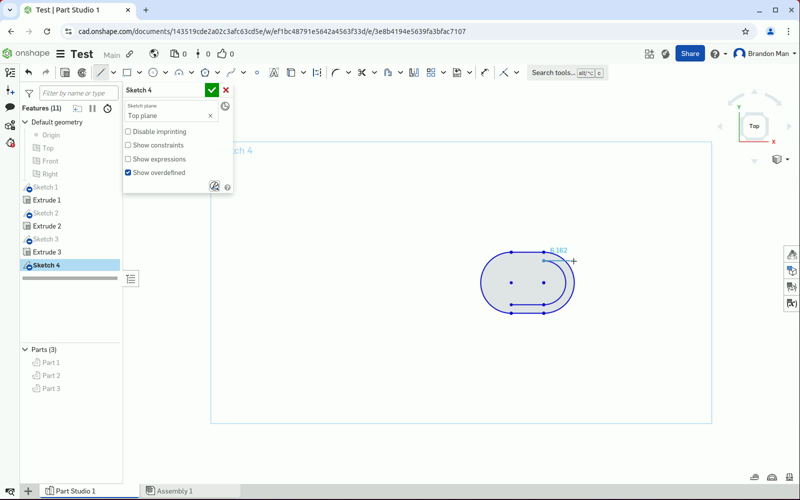
mouse_move(511, 260)
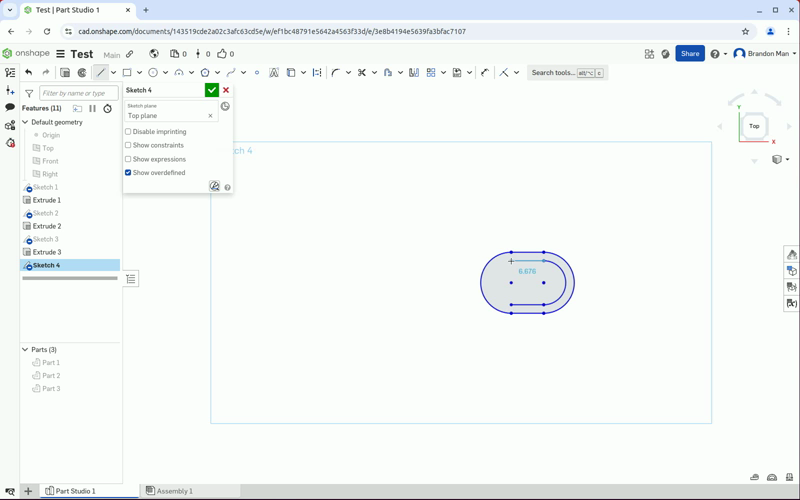
click(511, 260)
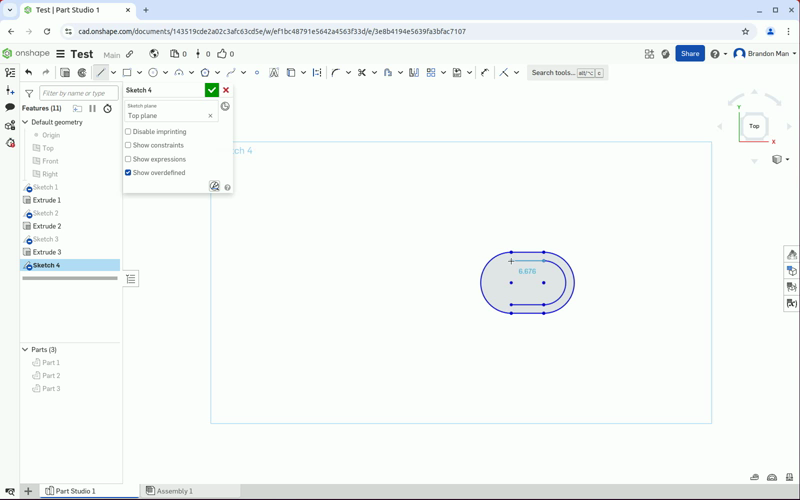
key_up(shift)
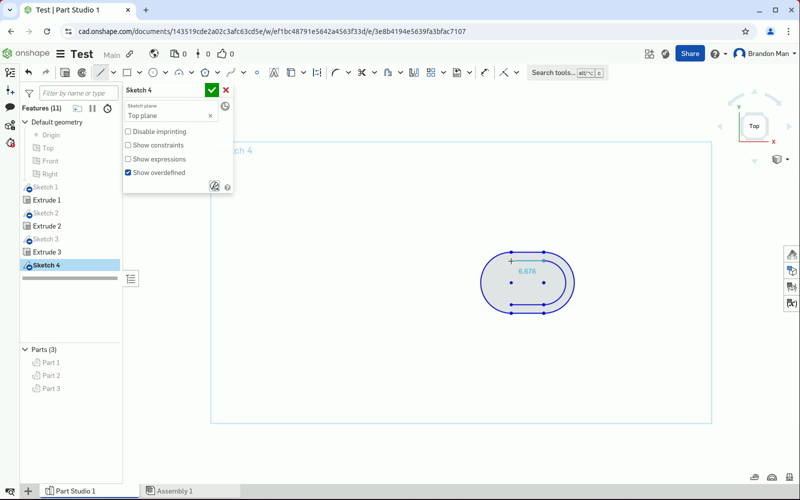
key(esc)
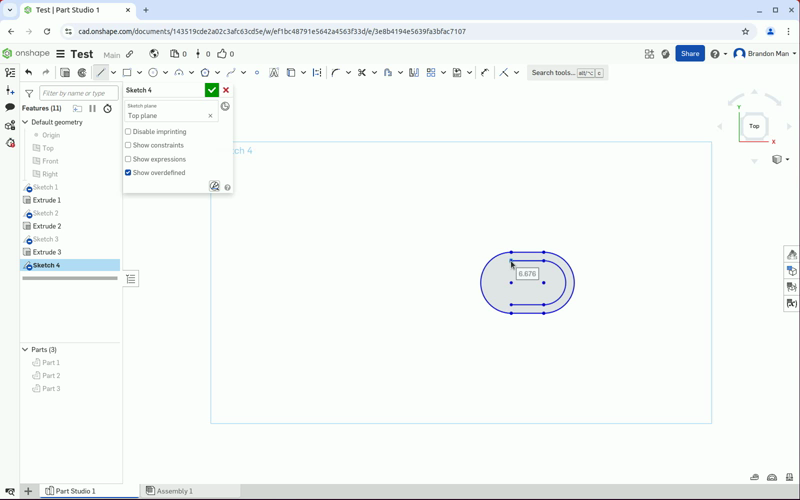
key(a)
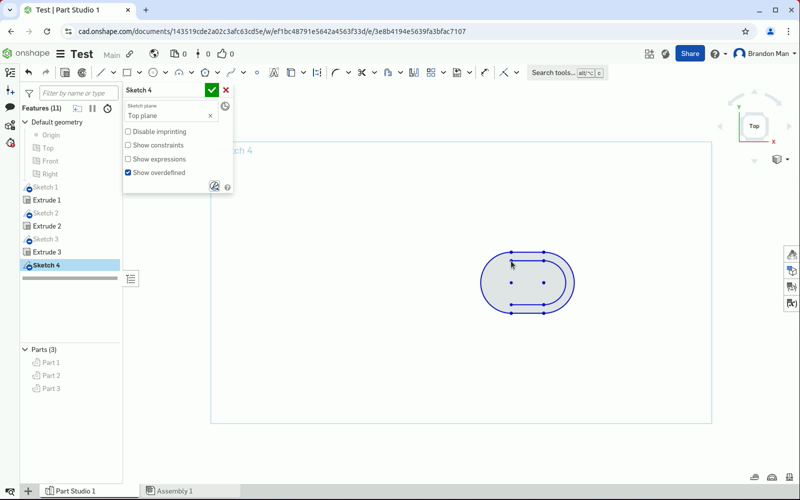
mouse_move(511, 260)
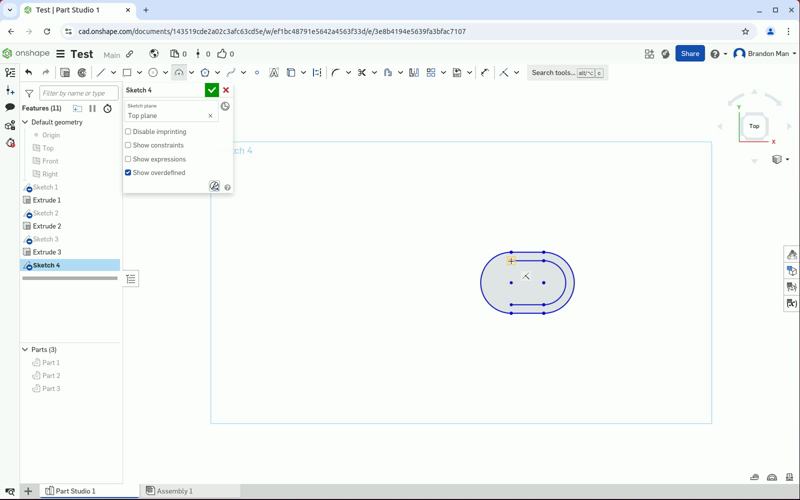
click(511, 260)
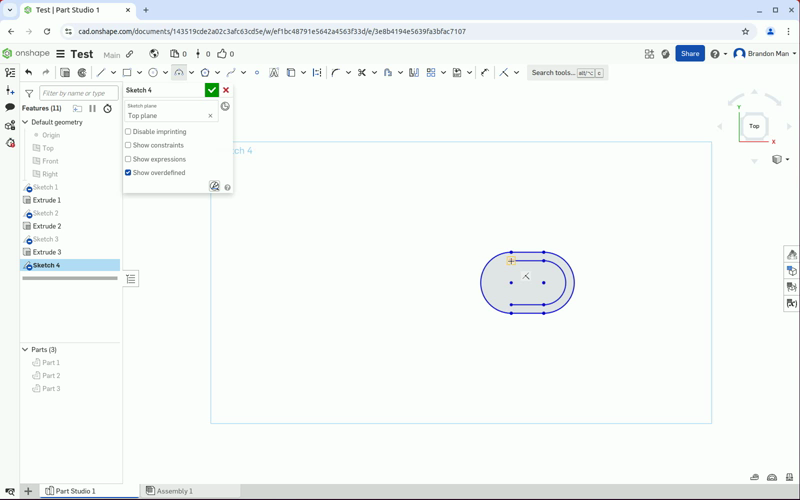
mouse_move(511, 304)
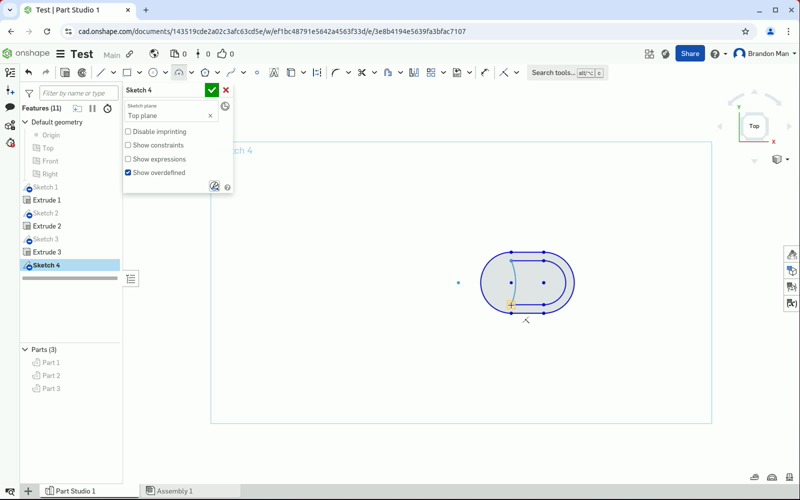
click(511, 304)
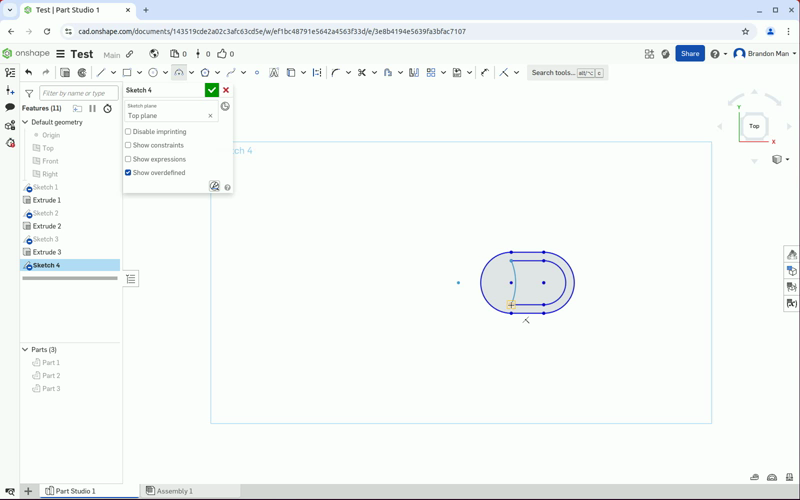
key_down(shift)
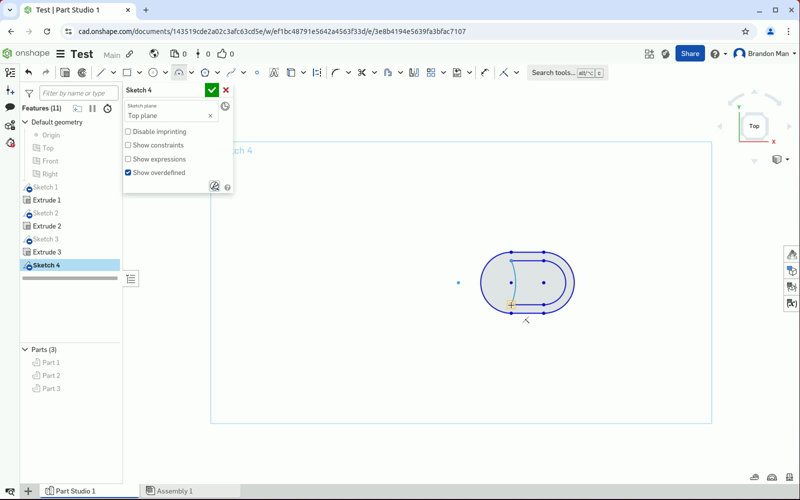
mouse_move(489, 282)
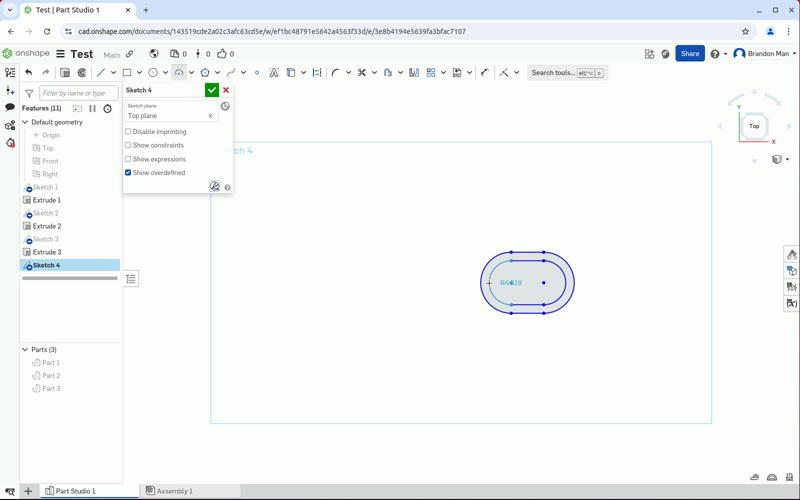
click(489, 282)
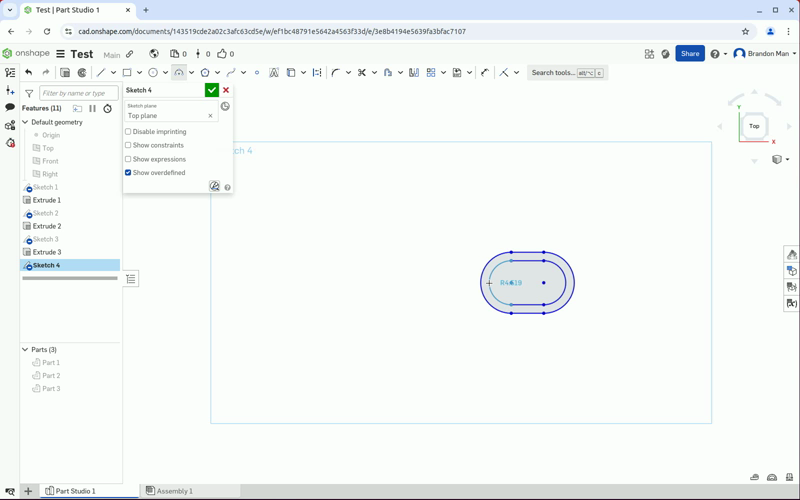
key_up(shift)
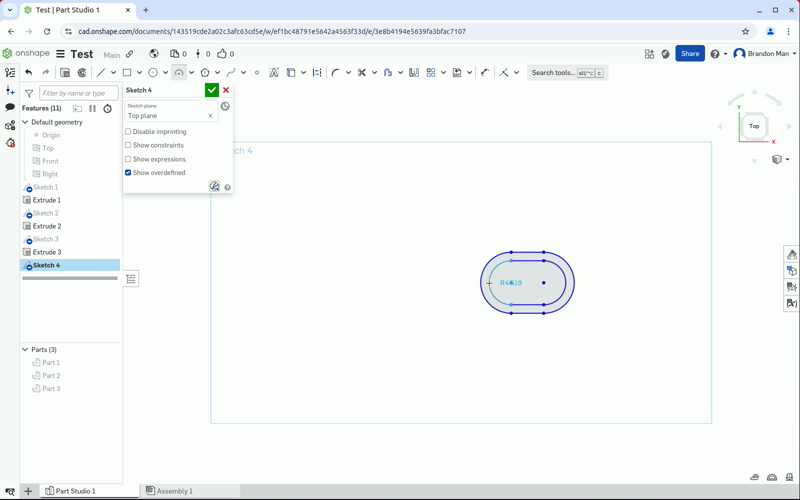
key(esc)
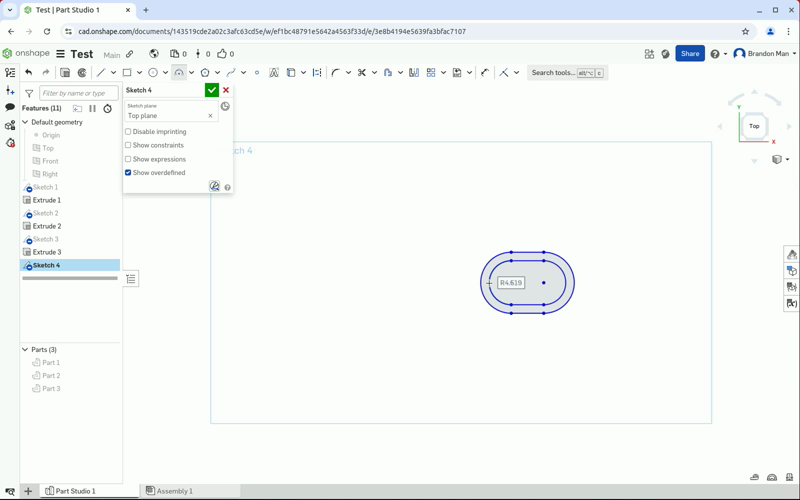
mouse_move(493, 261)
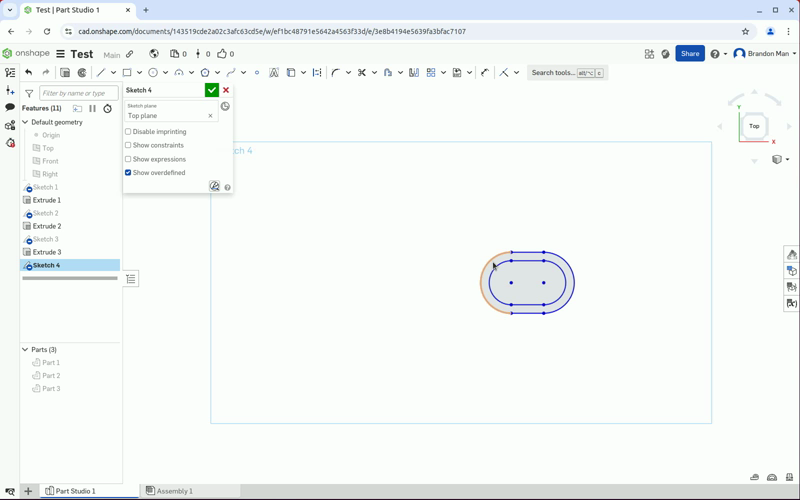
click(493, 261)
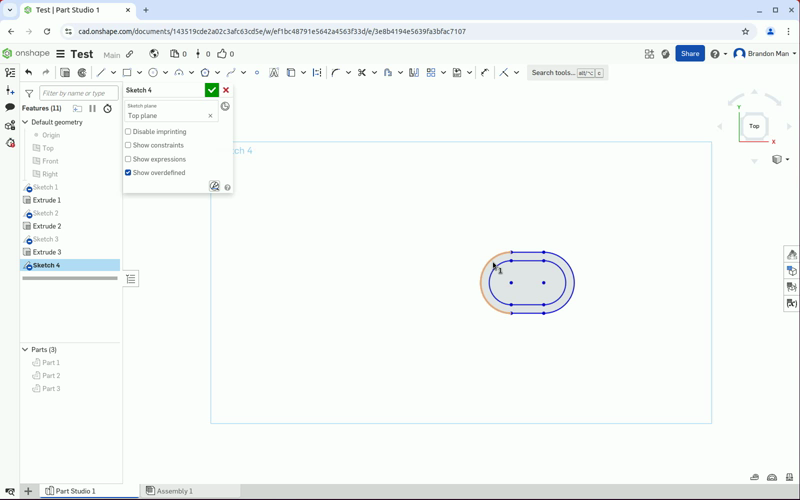
mouse_move(73, 352)
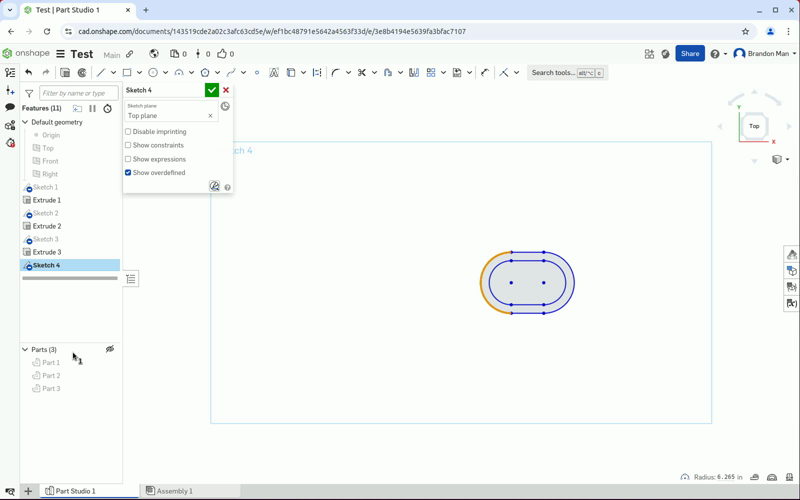
key(shift+y)
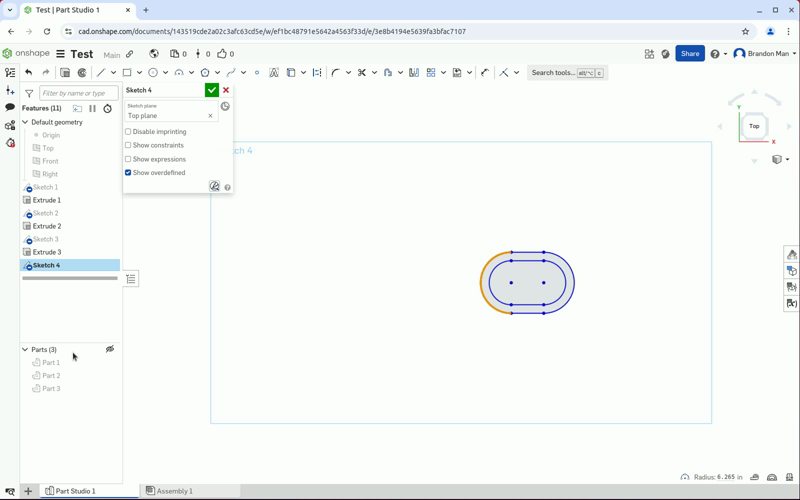
key(shift+e)
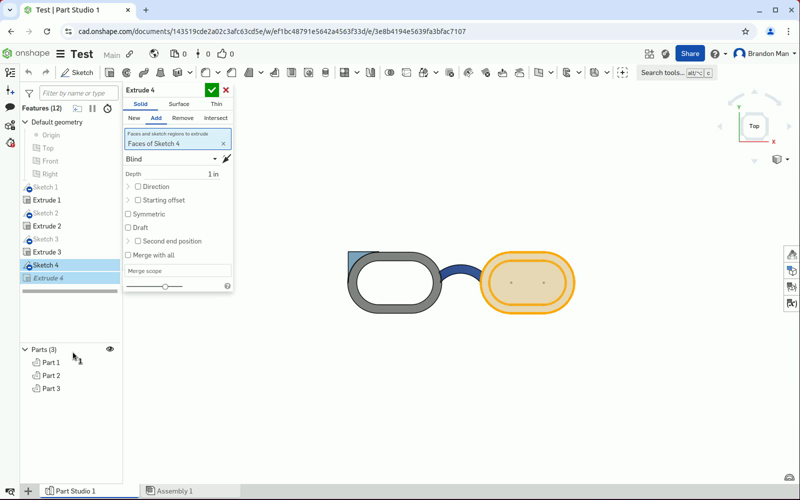
mouse_move(143, 106)
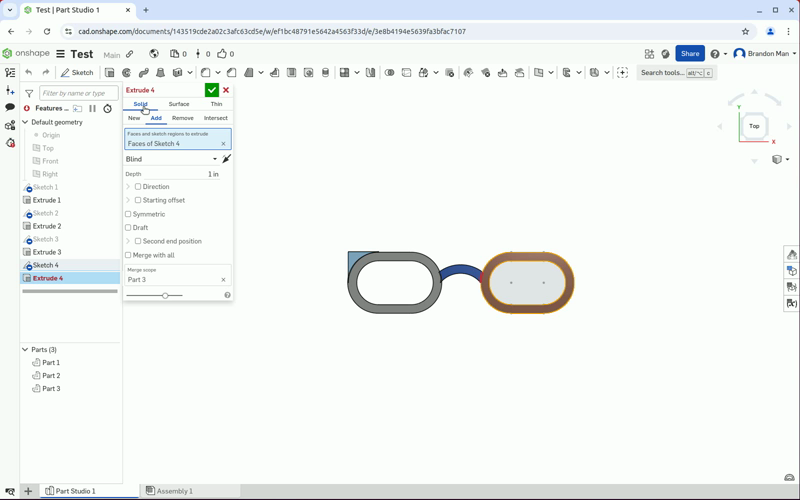
click(143, 106)
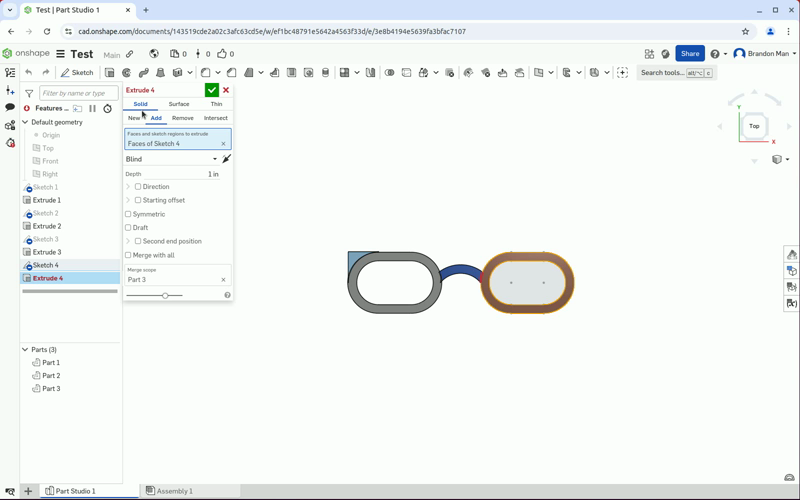
mouse_move(137, 120)
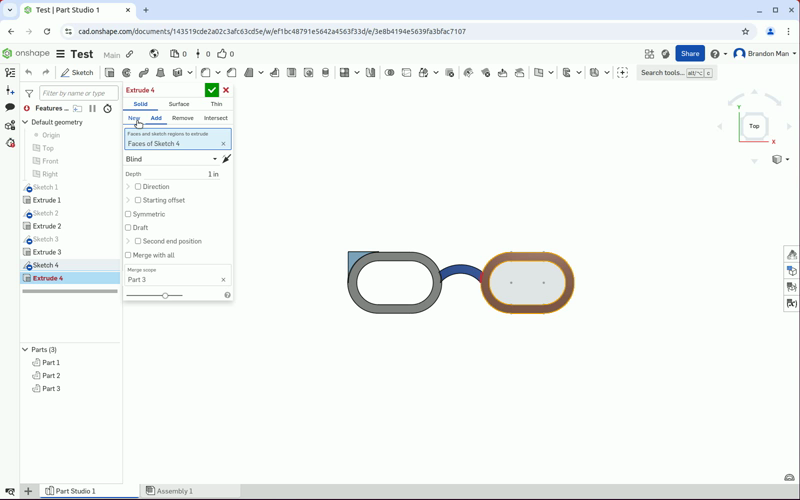
click(137, 120)
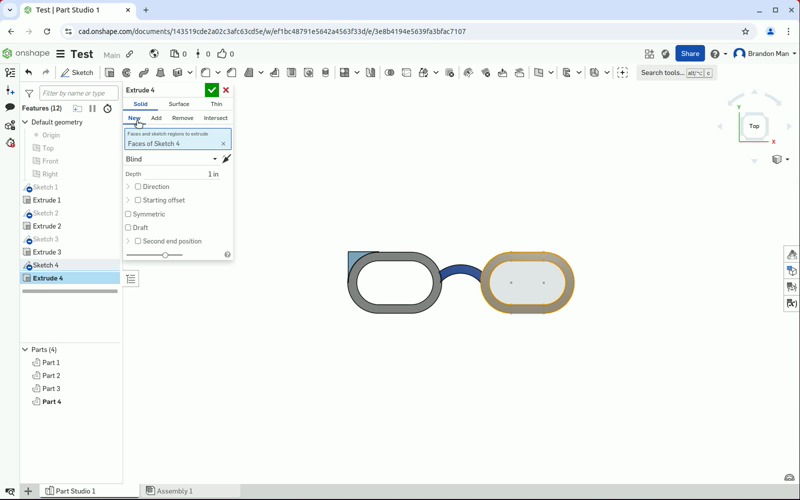
key(tab, 4)
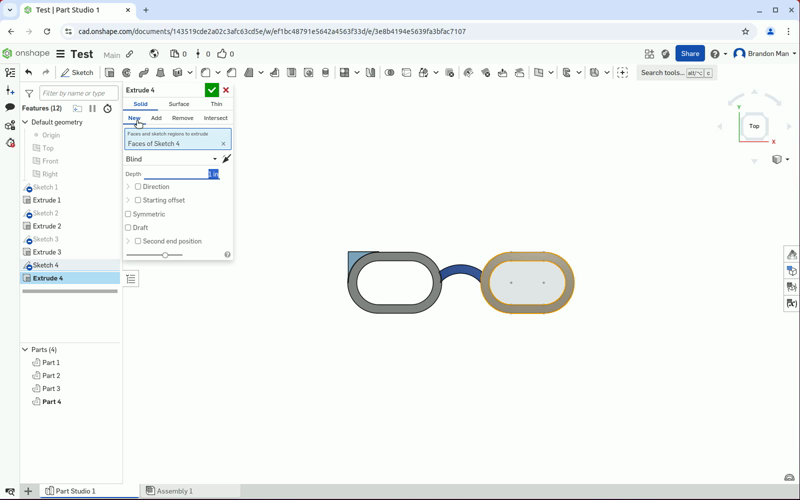
text(1.685)
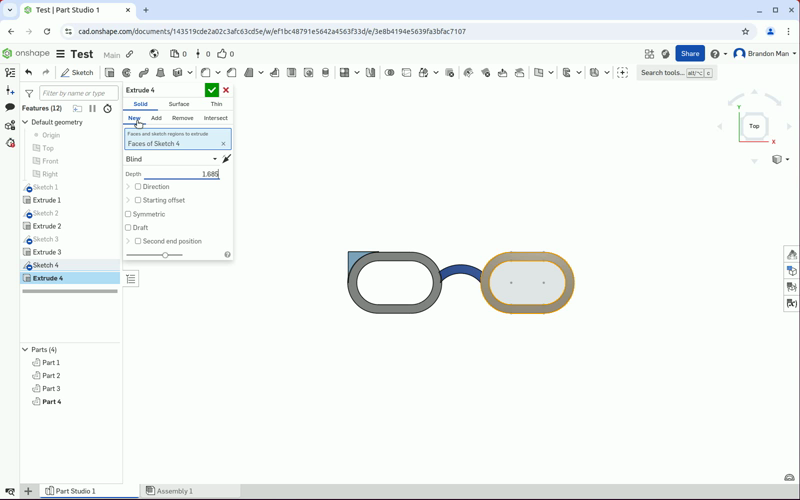
key(enter)
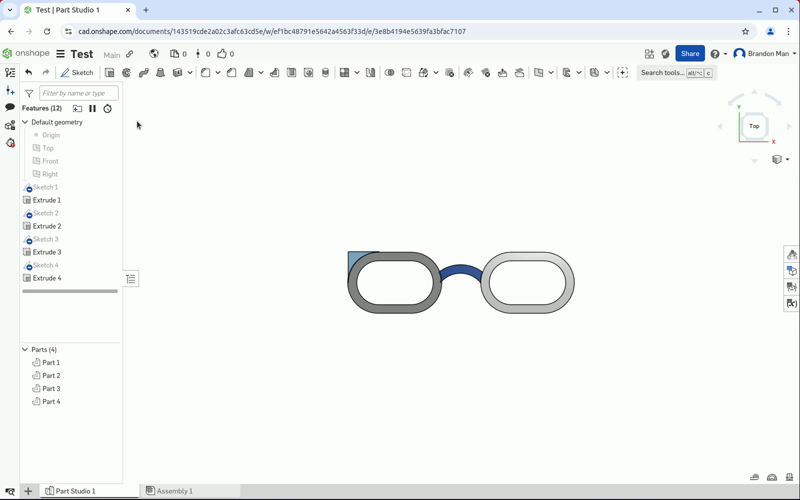
key(shift+h)
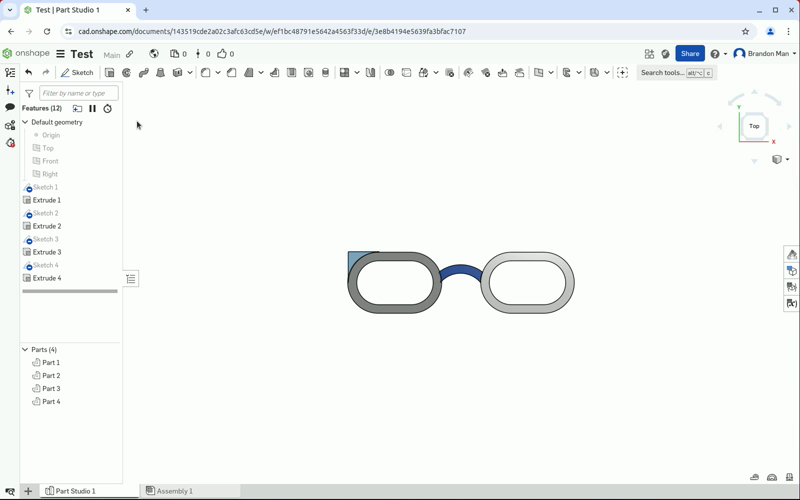
key(shift+h)
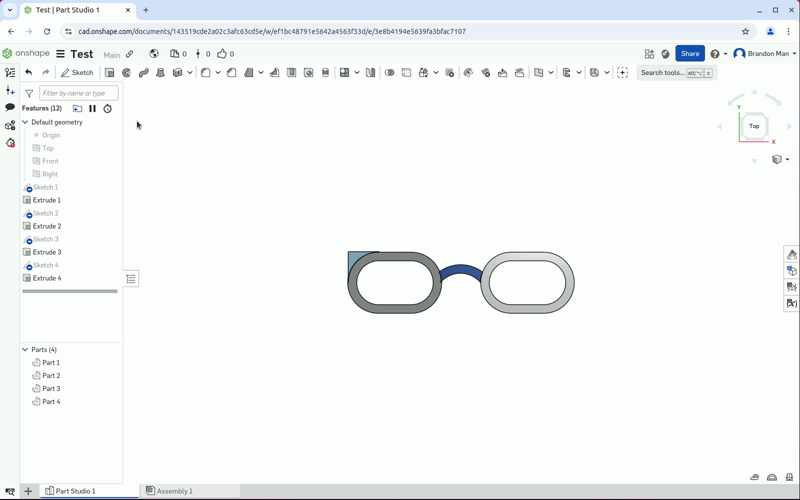
mouse_move(73, 189)
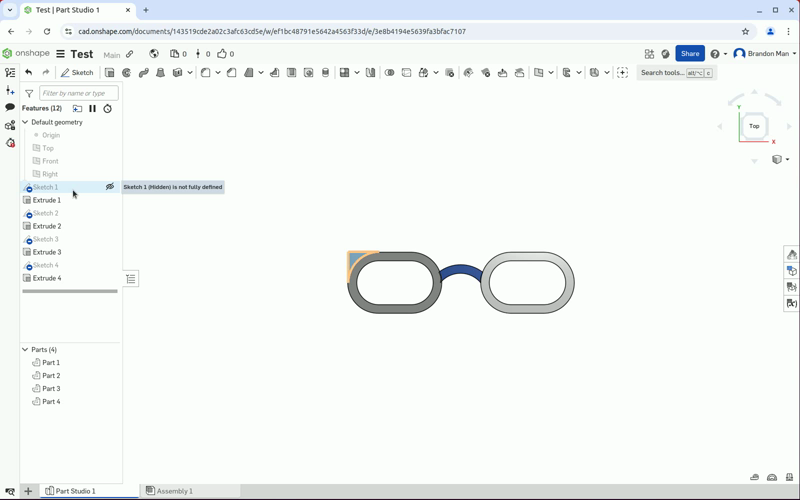
click(73, 189)
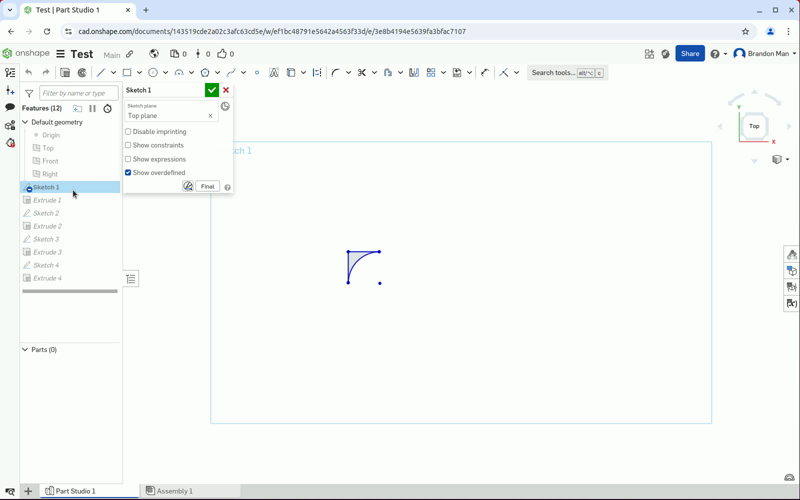
mouse_move(229, 92)
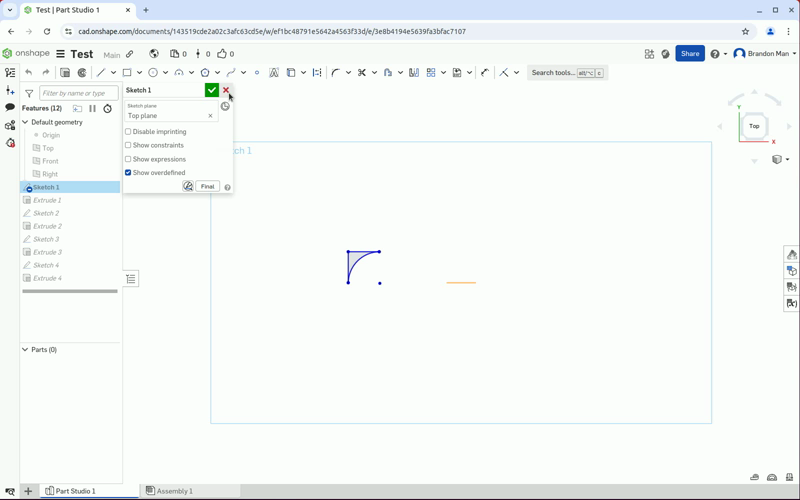
click(229, 92)
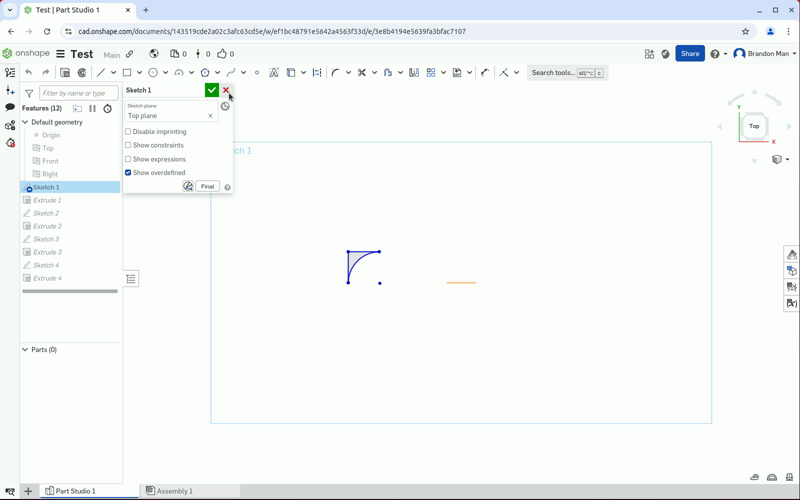
key(shift+s)
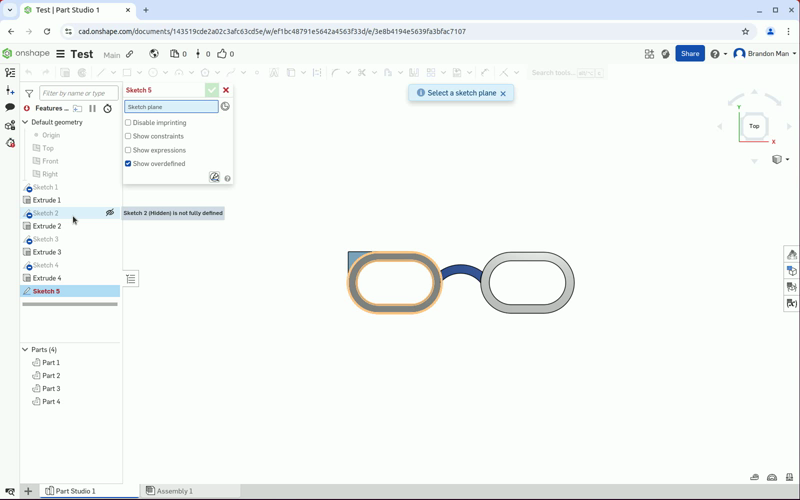
scroll(3)
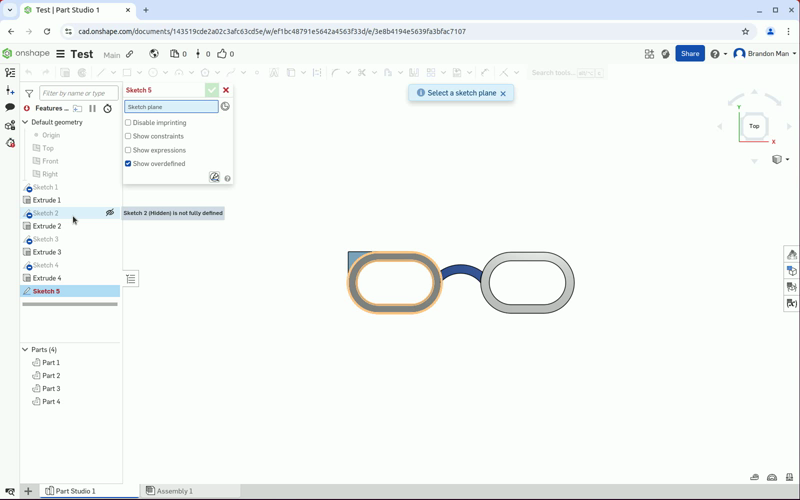
mouse_move(73, 150)
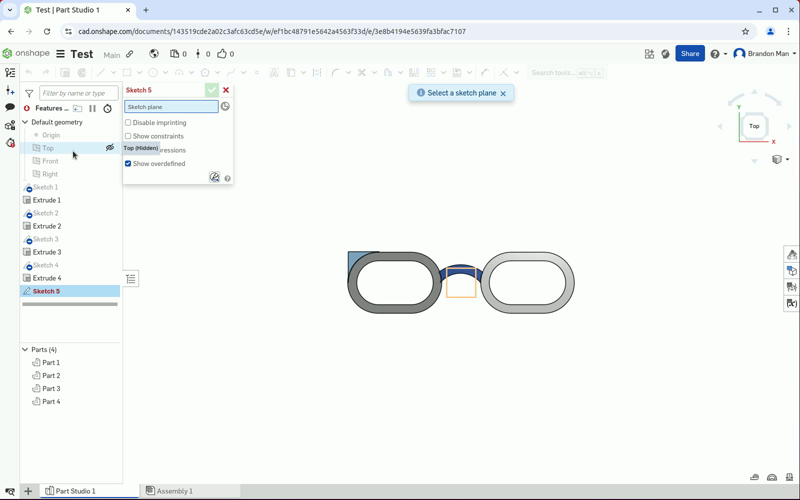
click(73, 150)
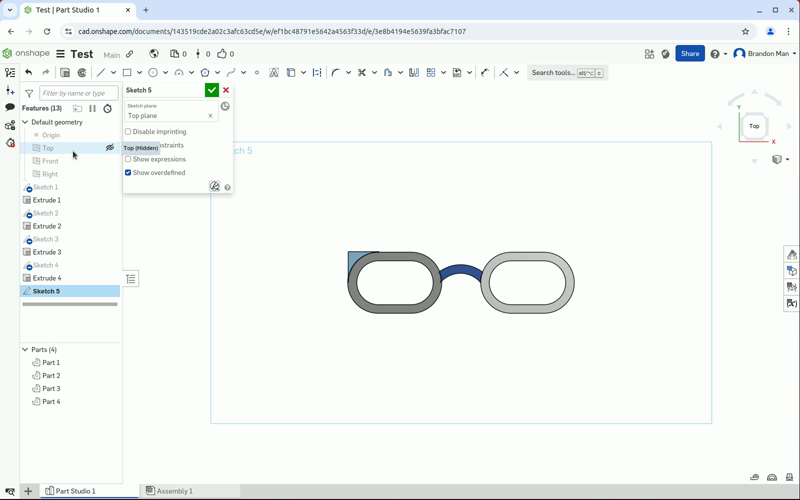
mouse_move(73, 352)
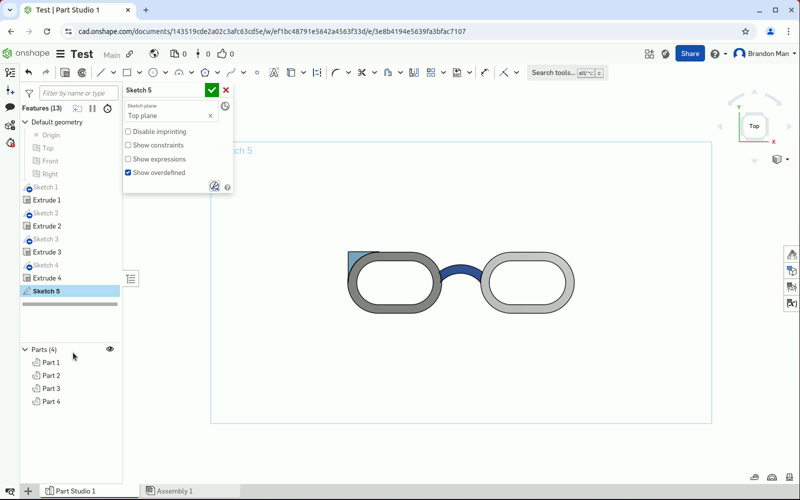
key(y)
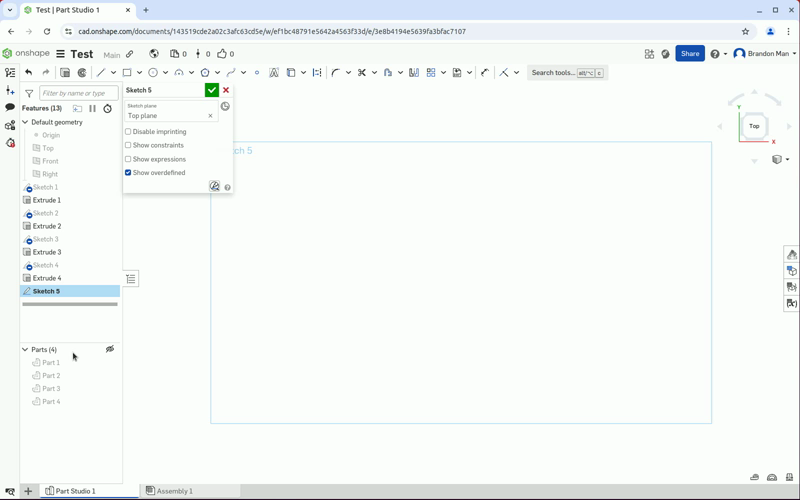
key(a)
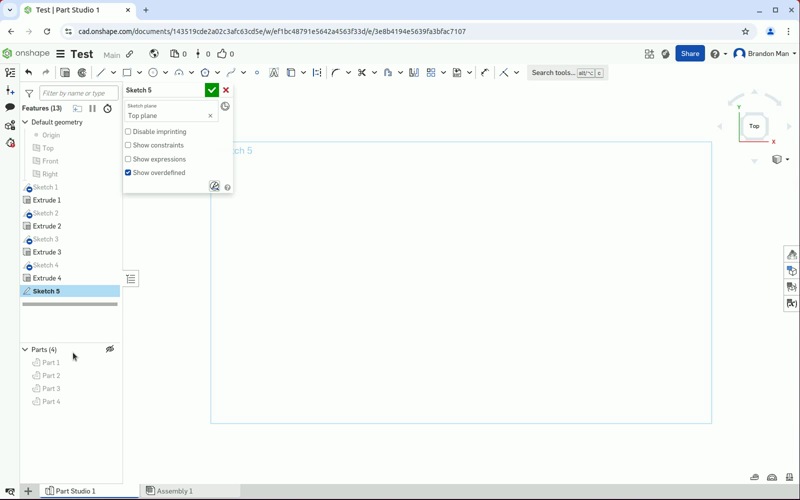
key_down(shift)
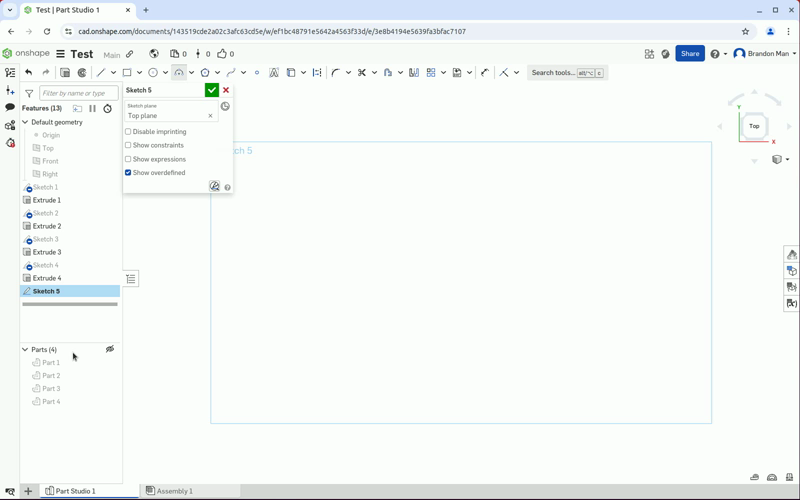
mouse_move(542, 252)
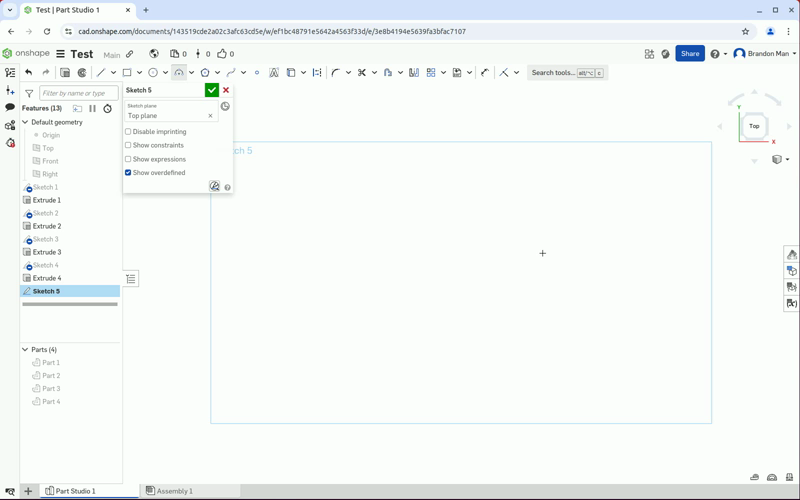
click(542, 252)
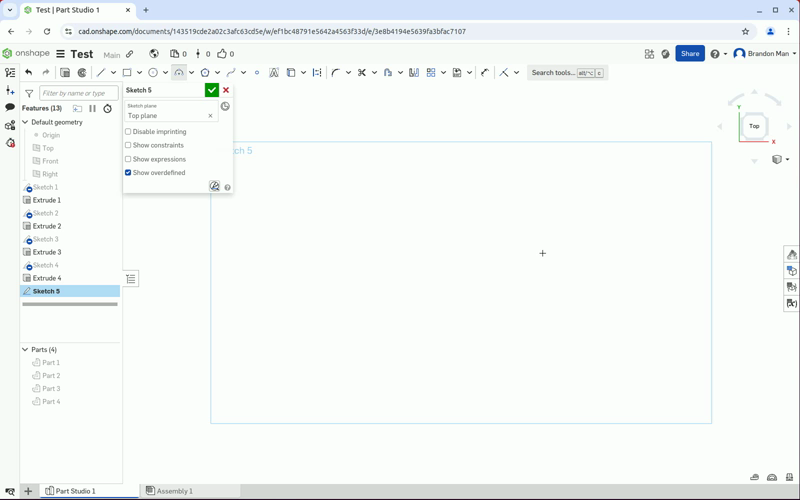
key_up(shift)
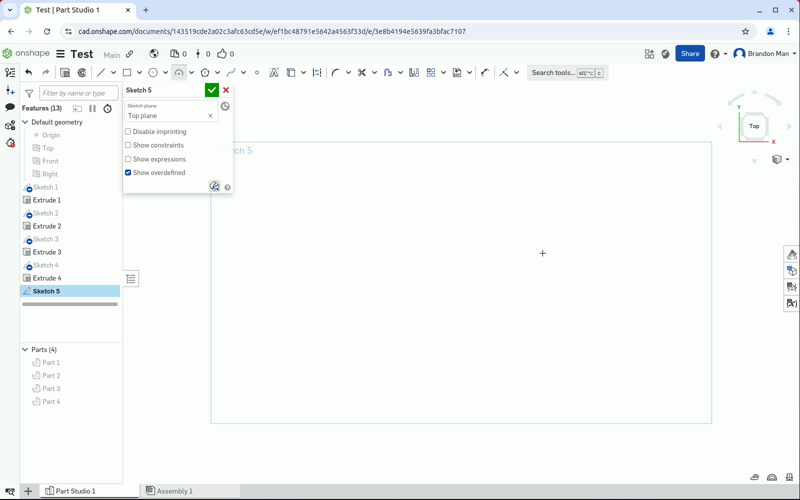
key_down(shift)
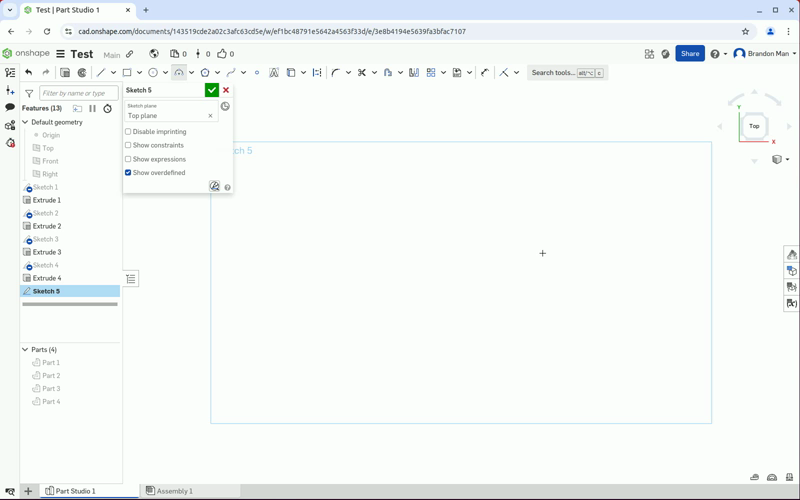
mouse_move(574, 283)
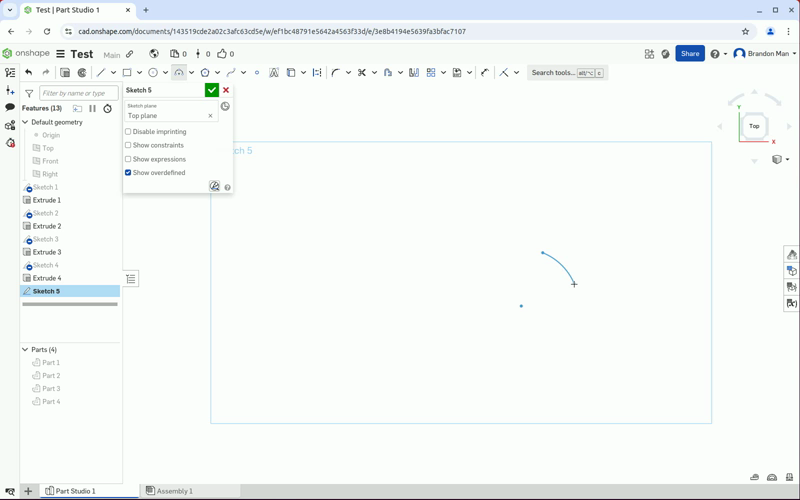
click(574, 283)
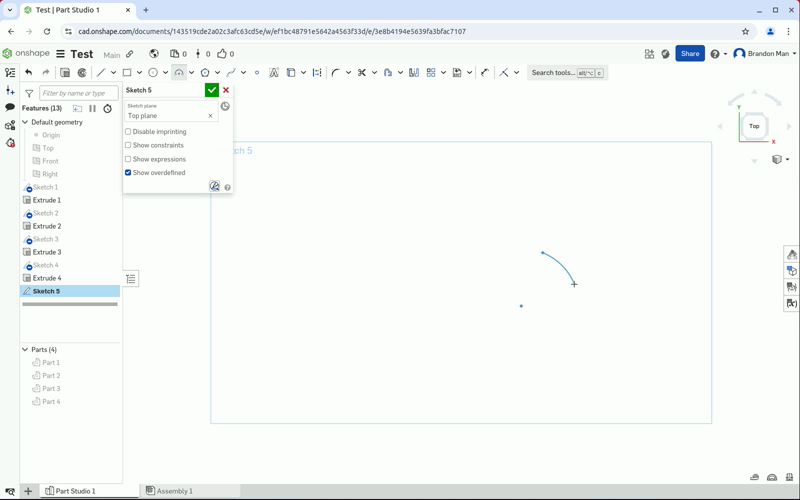
mouse_move(564, 261)
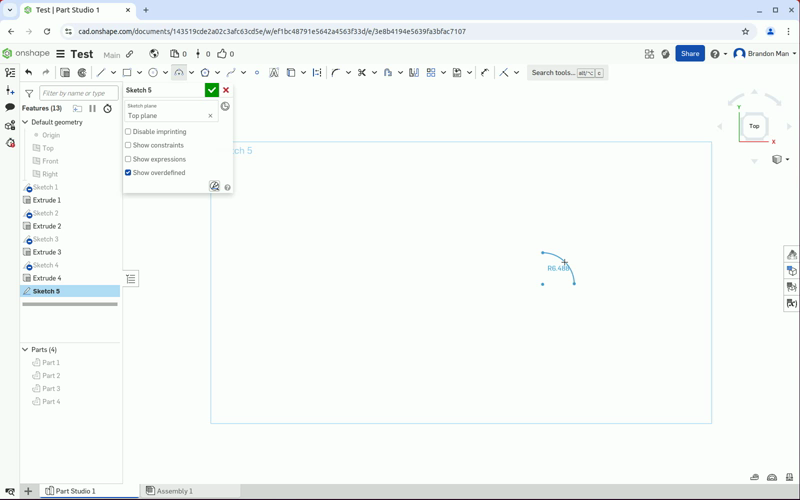
click(564, 261)
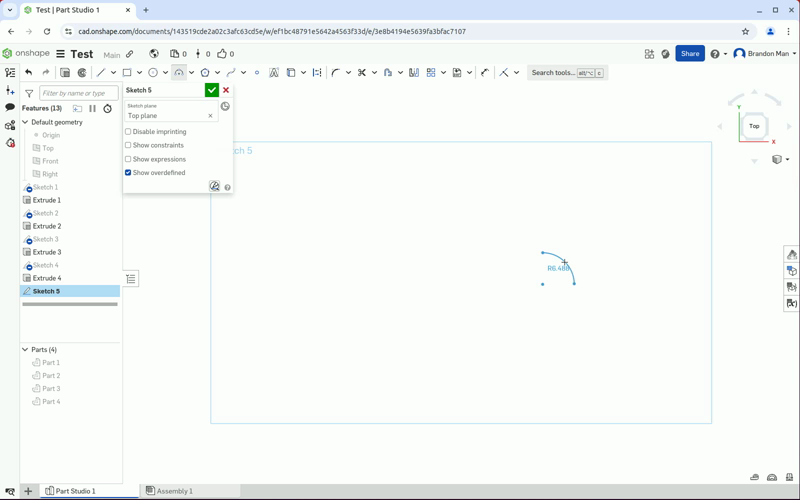
key_up(shift)
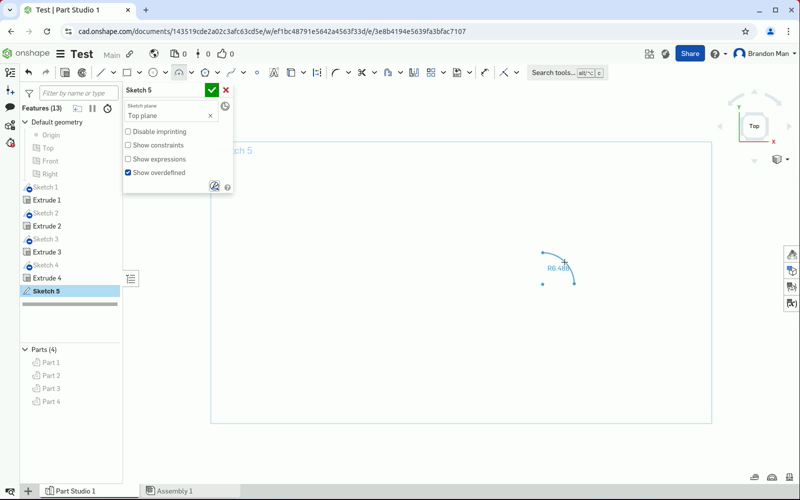
key(esc)
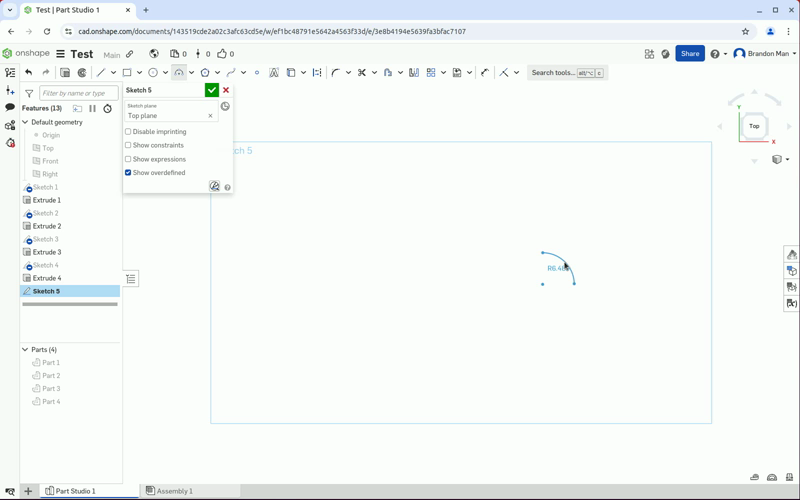
key(l)
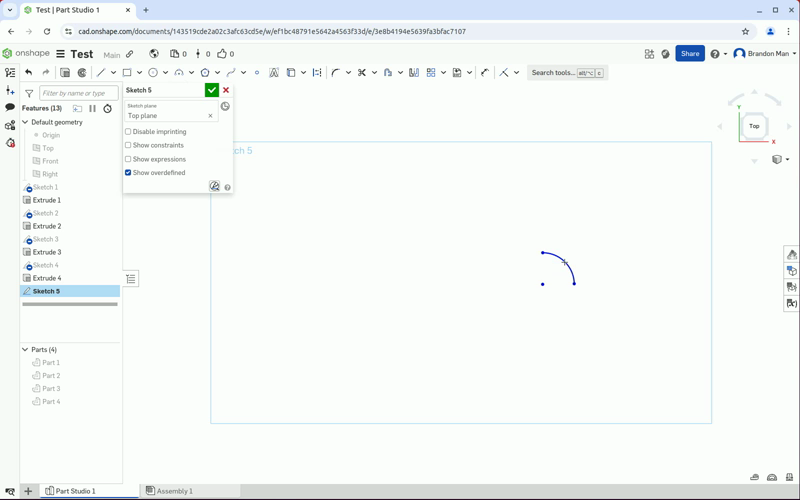
mouse_move(574, 283)
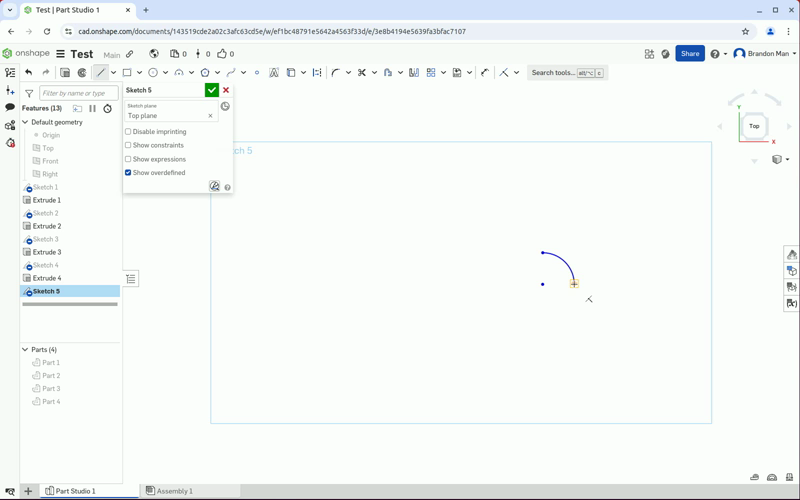
click(574, 283)
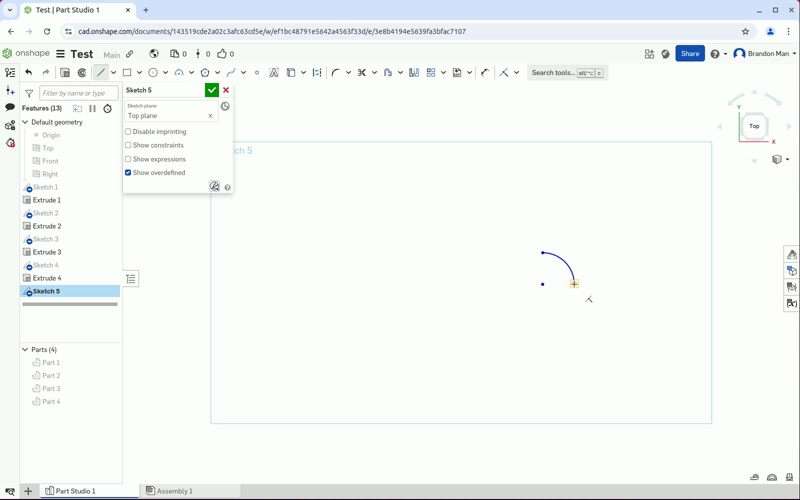
key_down(shift)
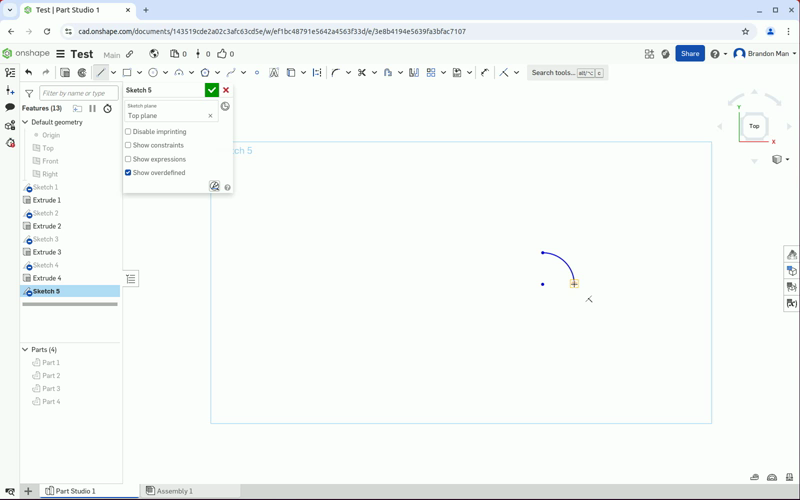
mouse_move(589, 283)
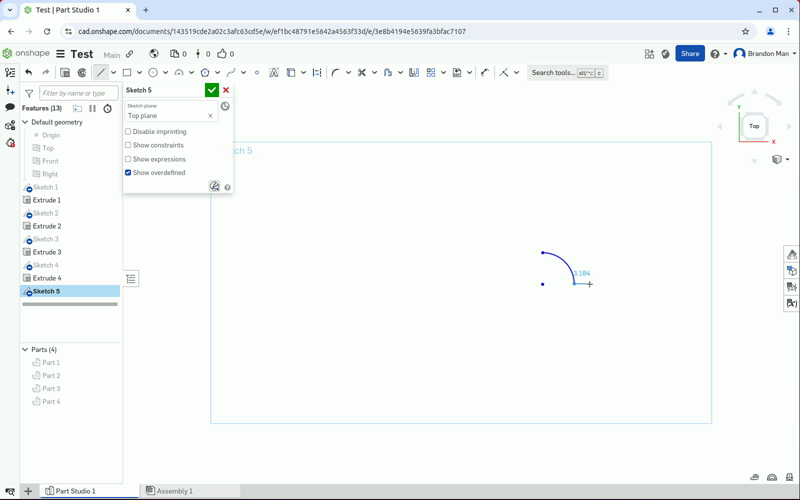
mouse_move(574, 252)
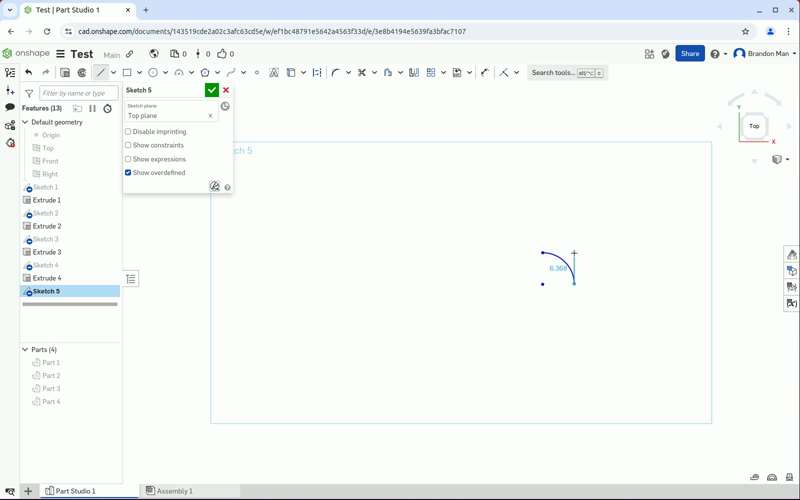
click(574, 252)
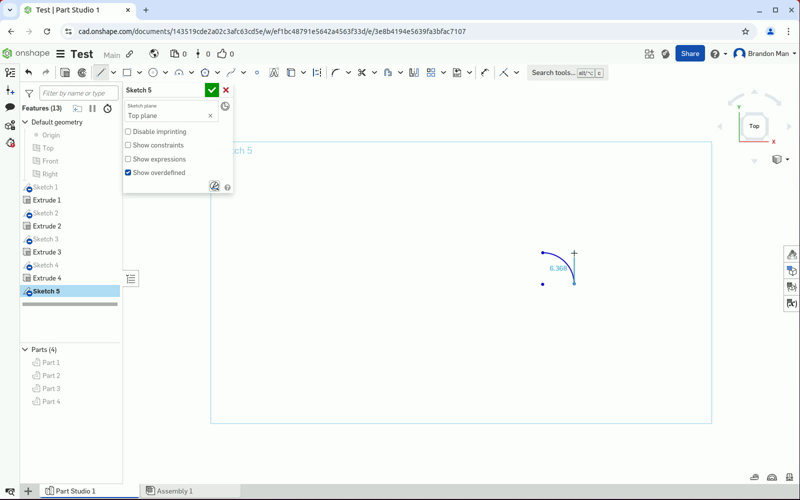
key_up(shift)
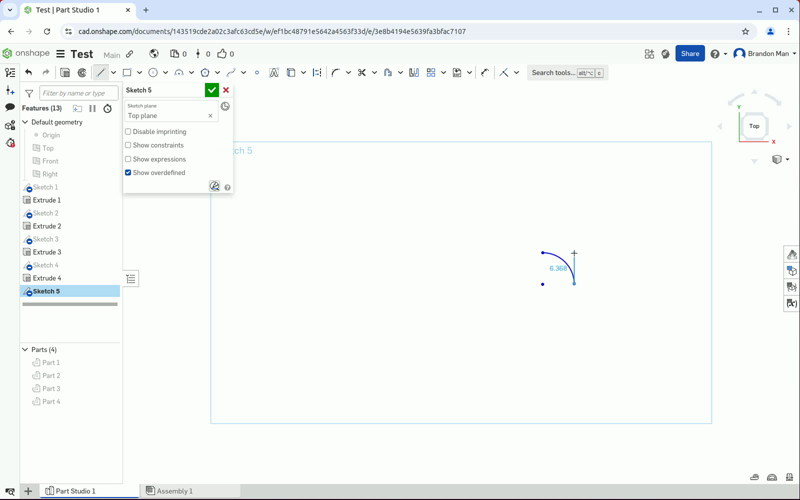
mouse_move(589, 252)
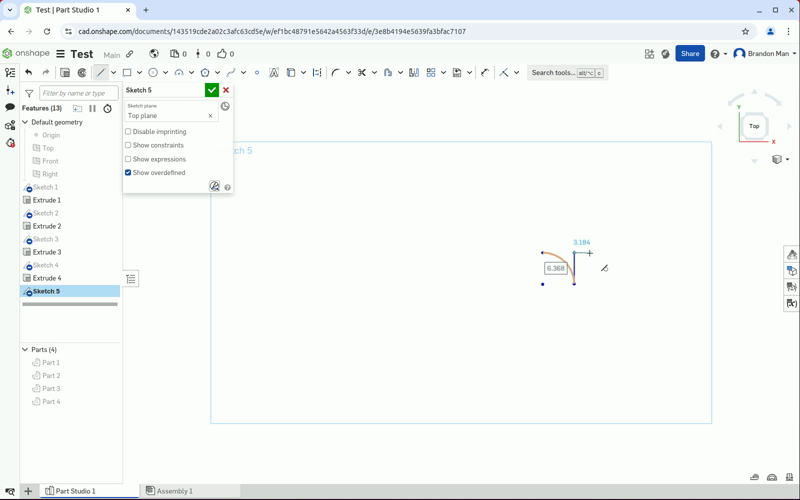
key_down(shift)
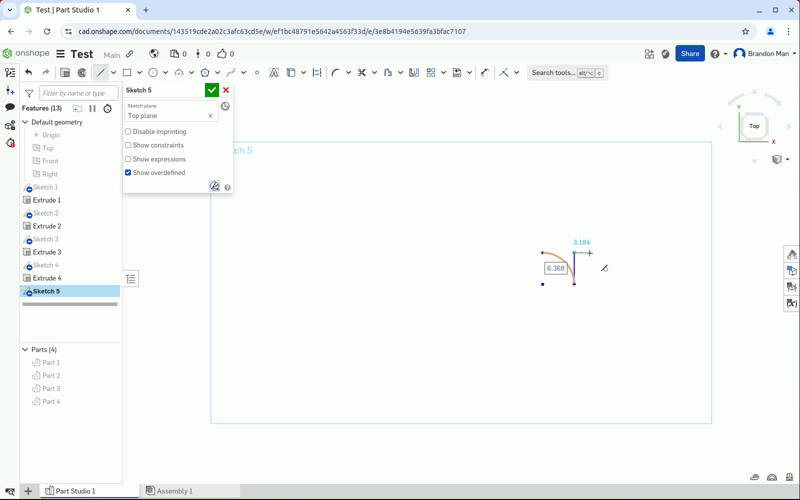
mouse_move(542, 252)
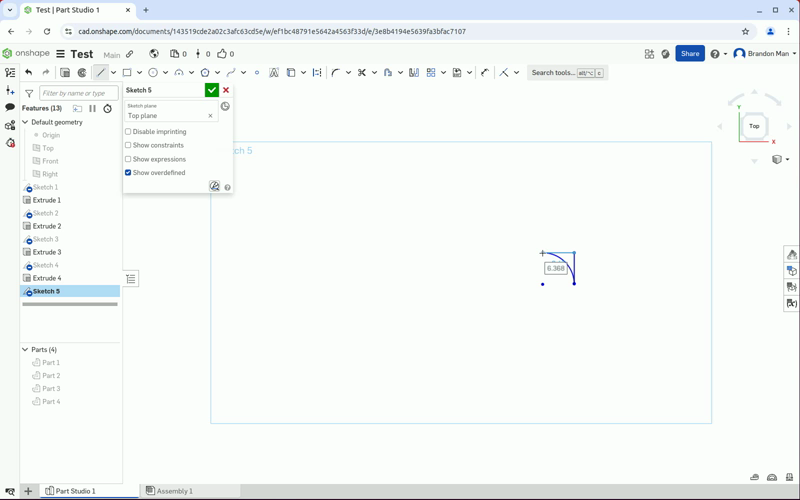
key_up(shift)
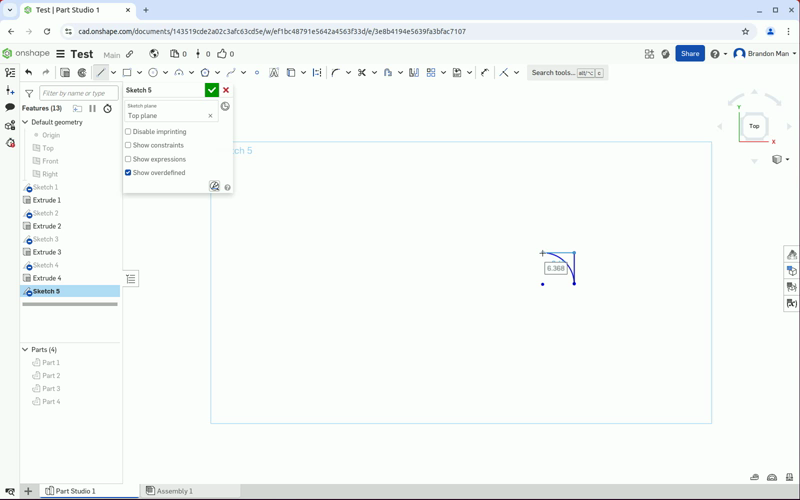
click(542, 252)
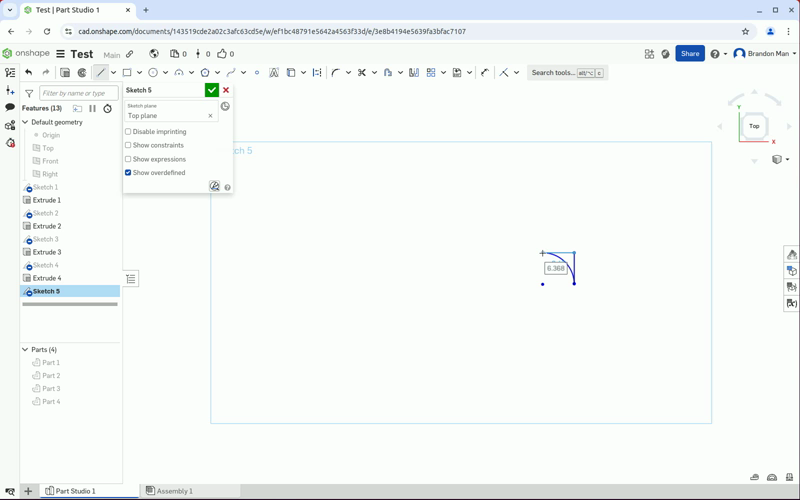
key(esc)
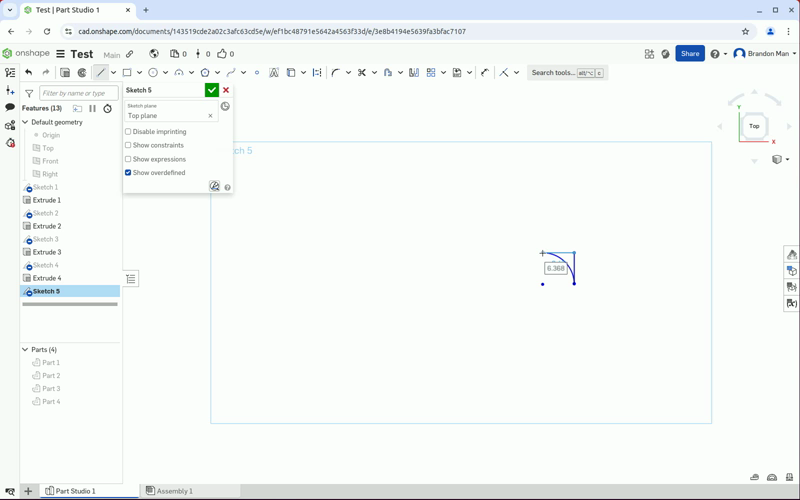
mouse_move(559, 254)
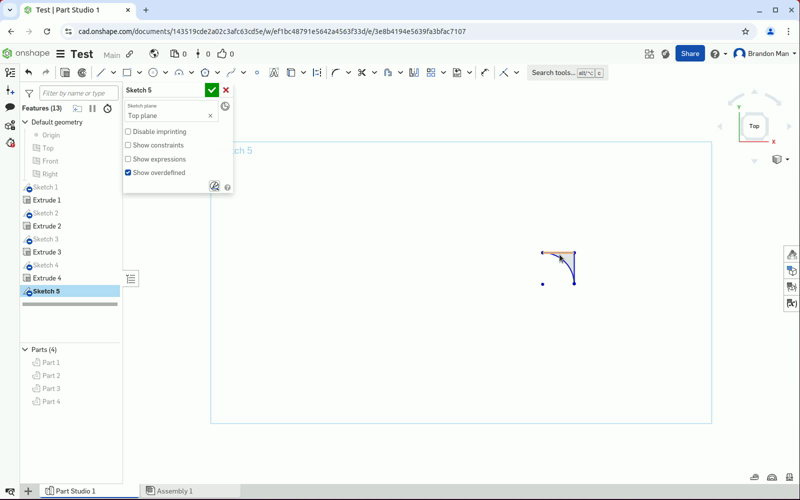
scroll(6)
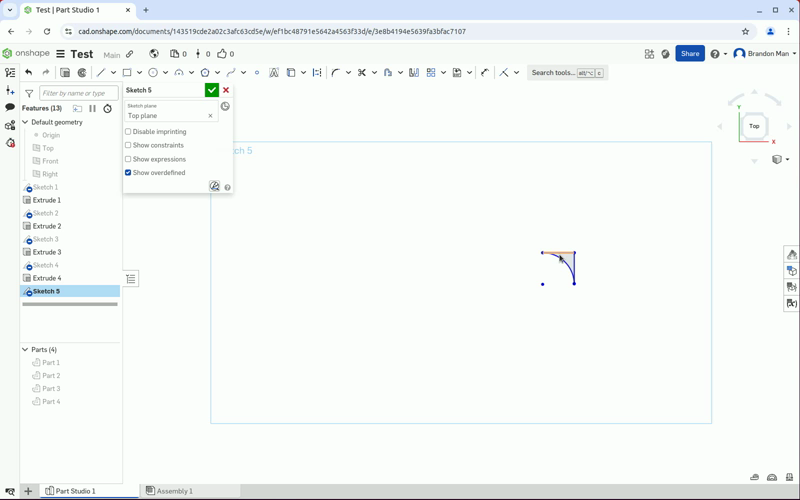
scroll(6)
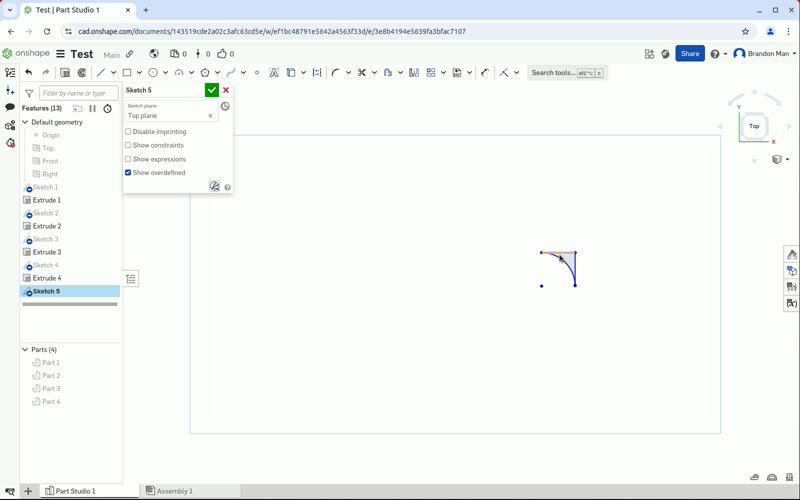
scroll(6)
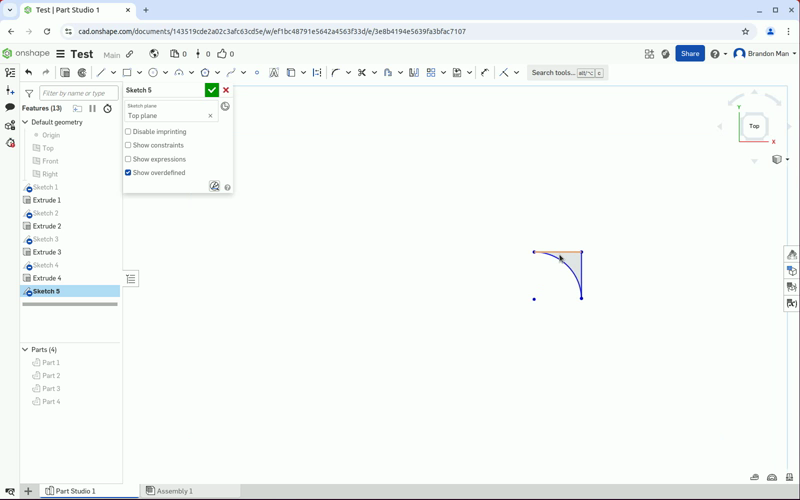
scroll(6)
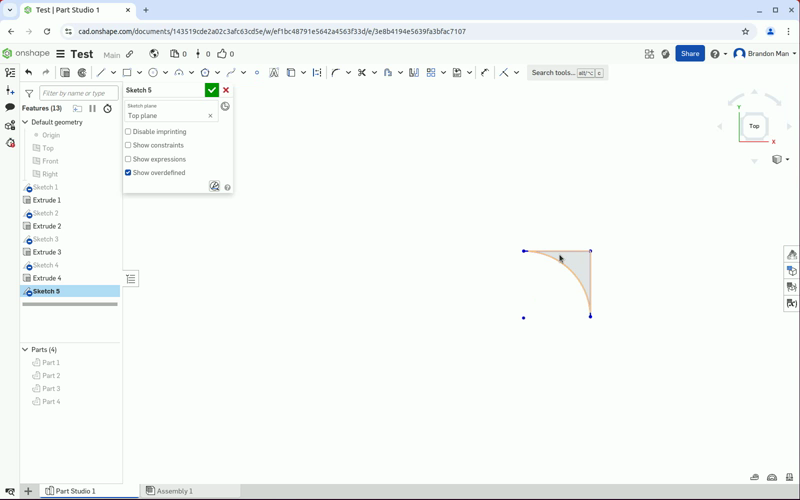
scroll(6)
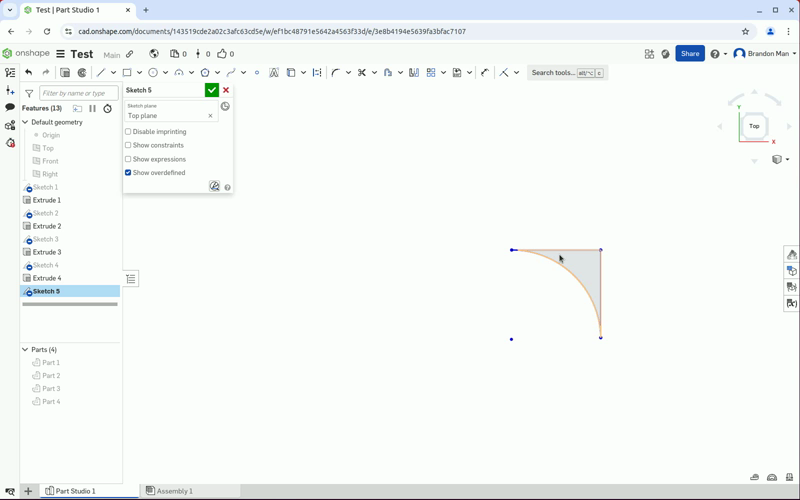
scroll(6)
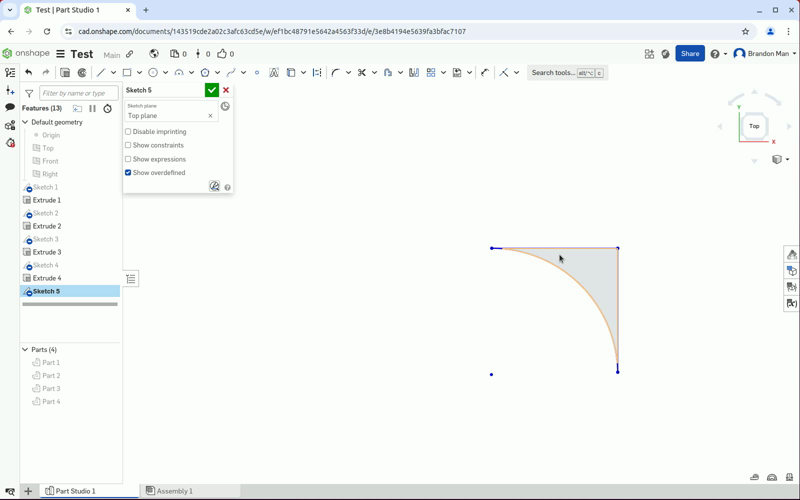
scroll(6)
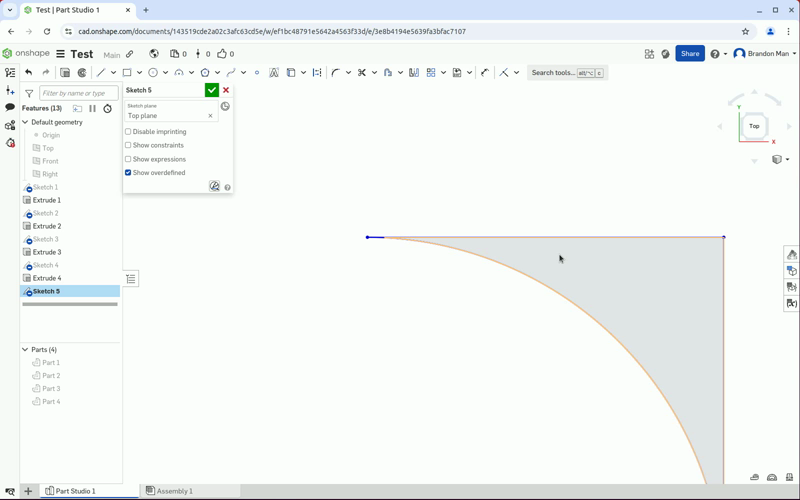
click(559, 254)
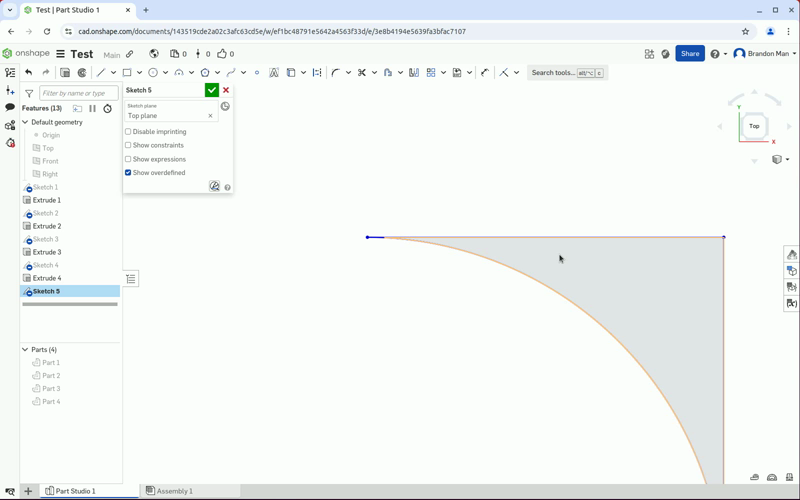
scroll(-6)
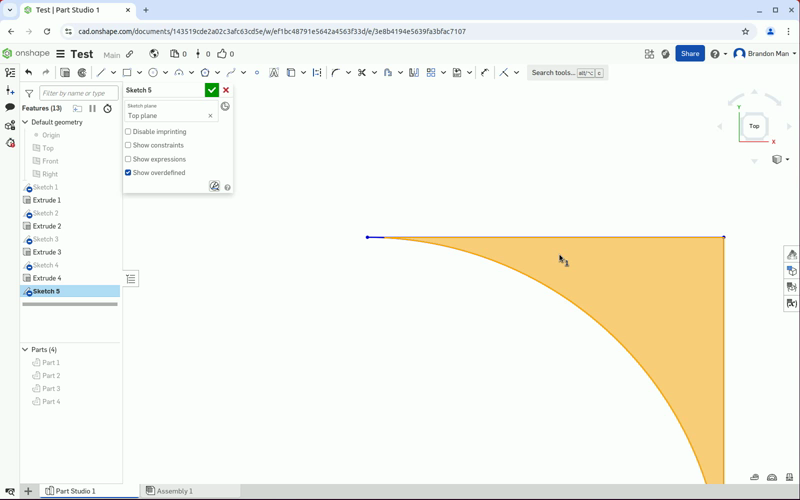
scroll(-6)
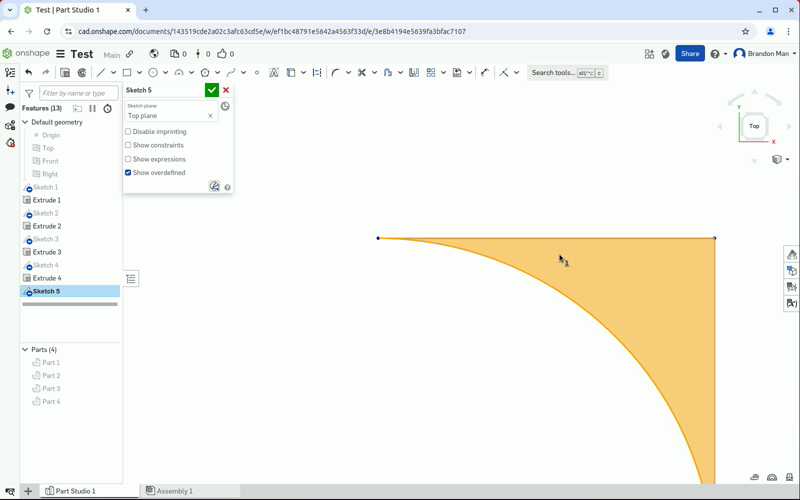
scroll(-6)
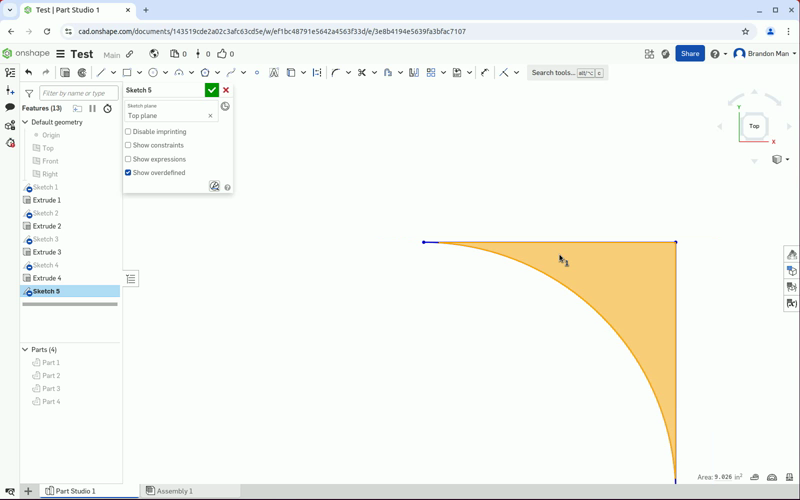
scroll(-6)
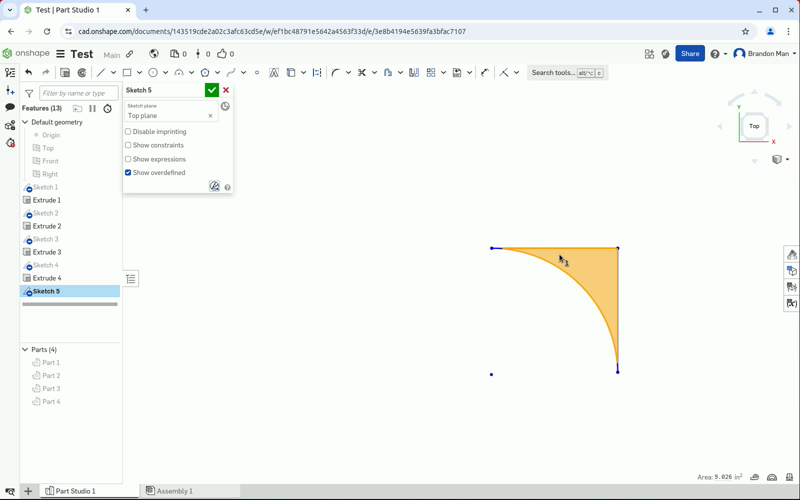
scroll(-6)
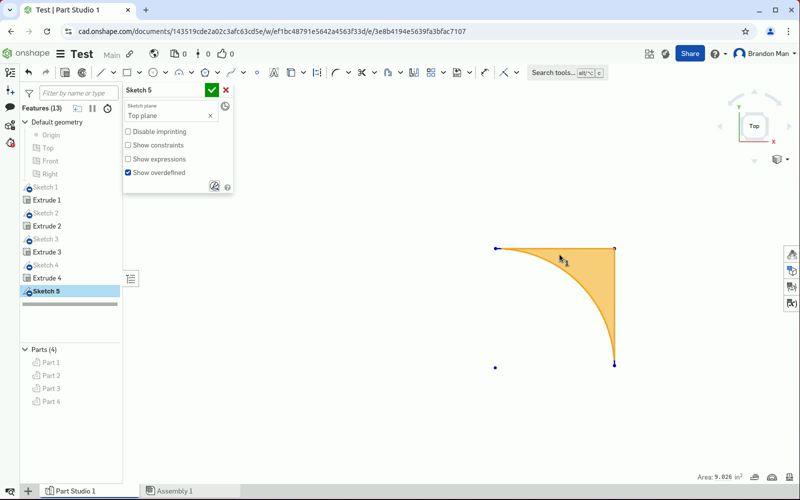
scroll(-6)
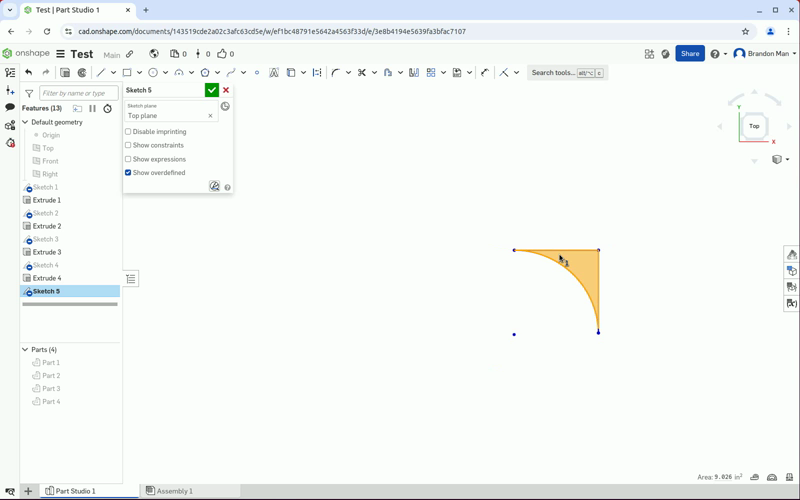
scroll(-6)
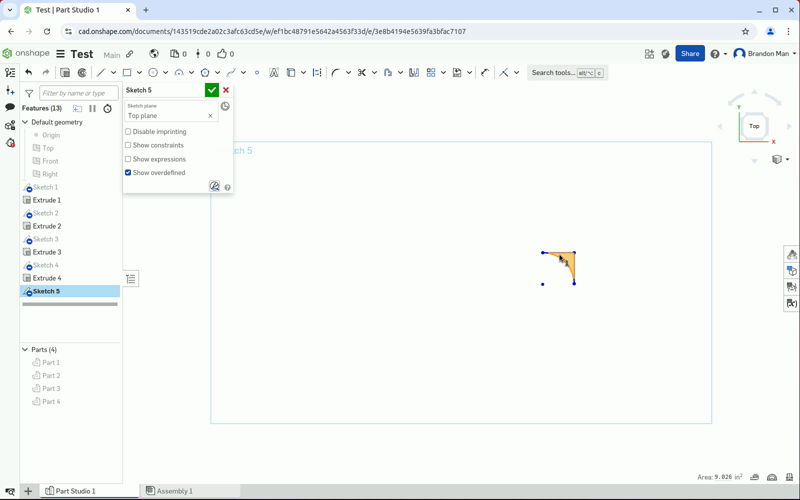
mouse_move(73, 352)
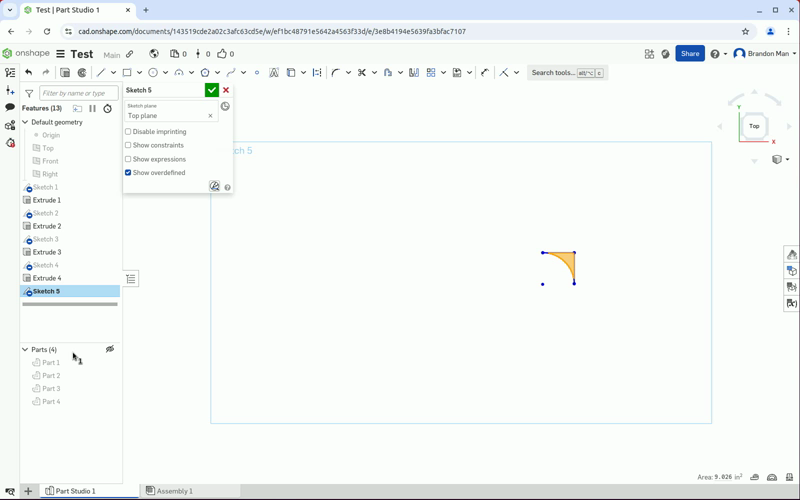
key(shift+y)
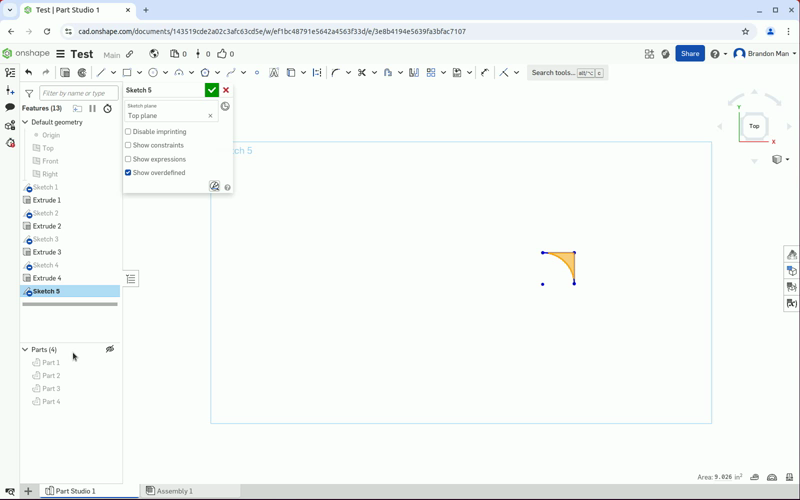
key(shift+e)
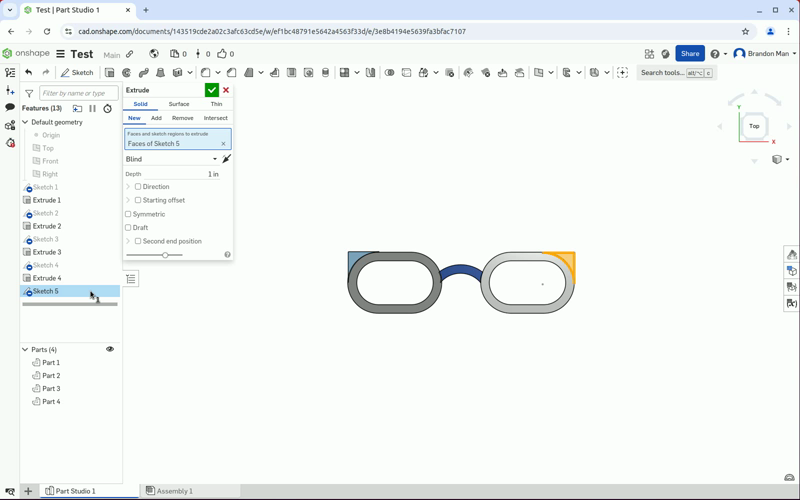
mouse_move(143, 106)
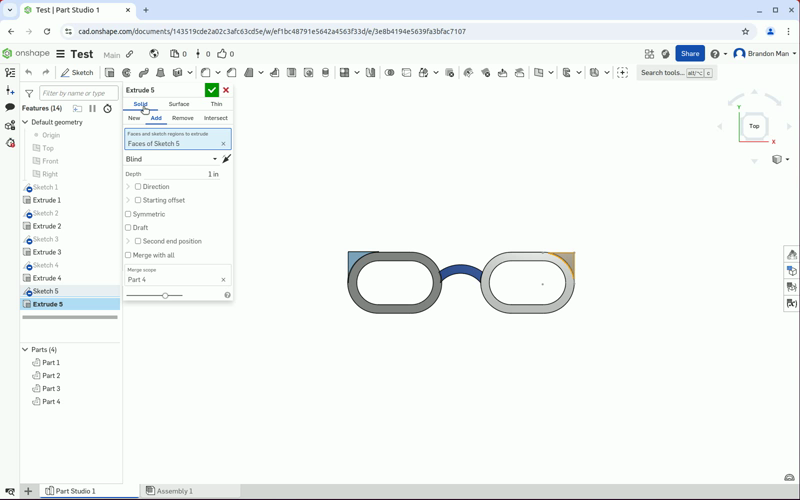
click(143, 106)
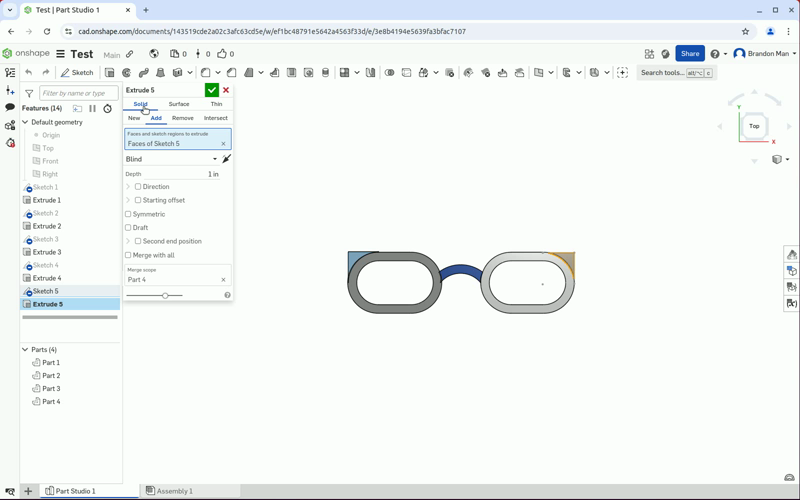
mouse_move(137, 120)
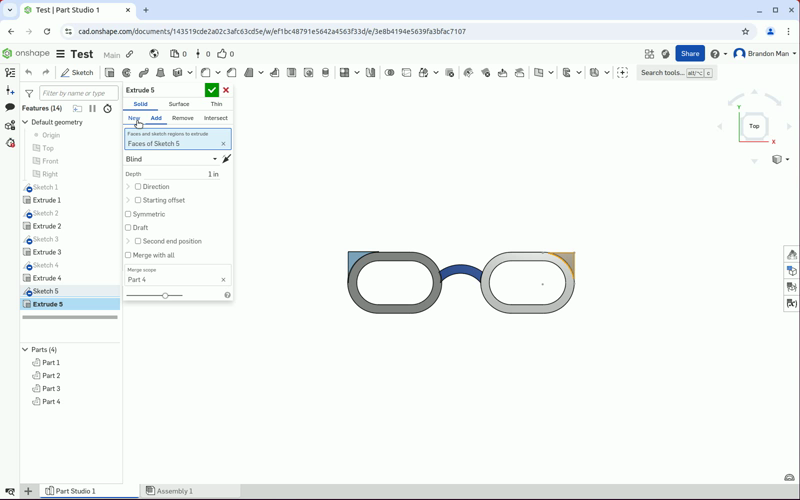
click(137, 120)
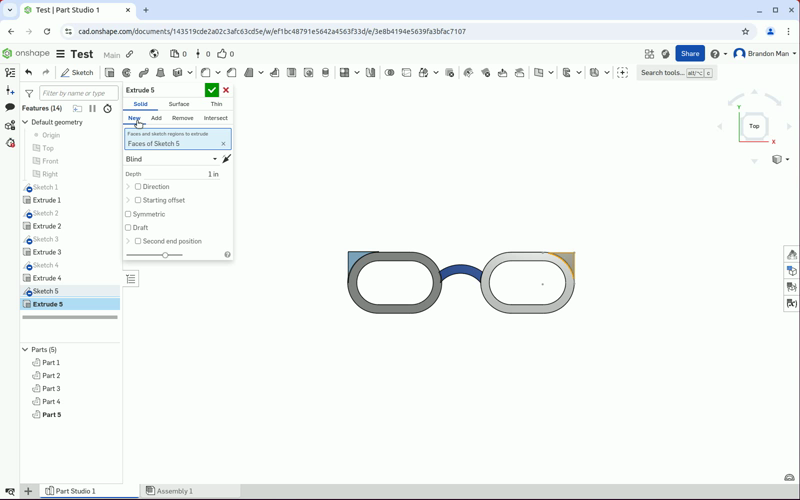
key(tab, 4)
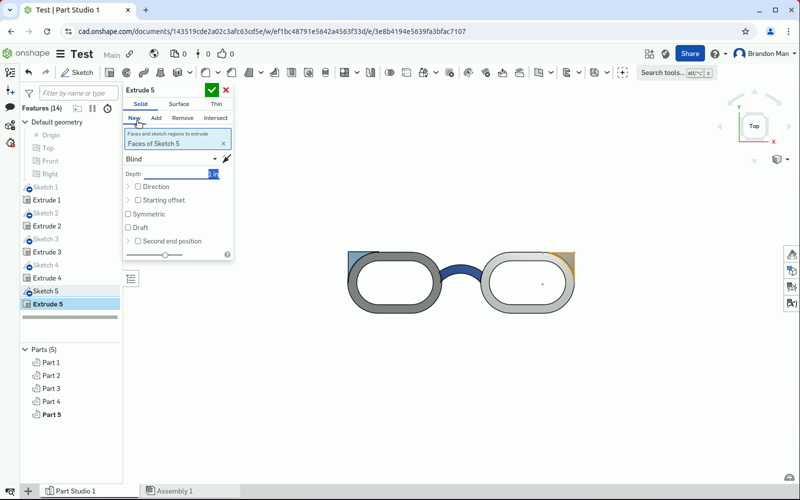
text(1.685)
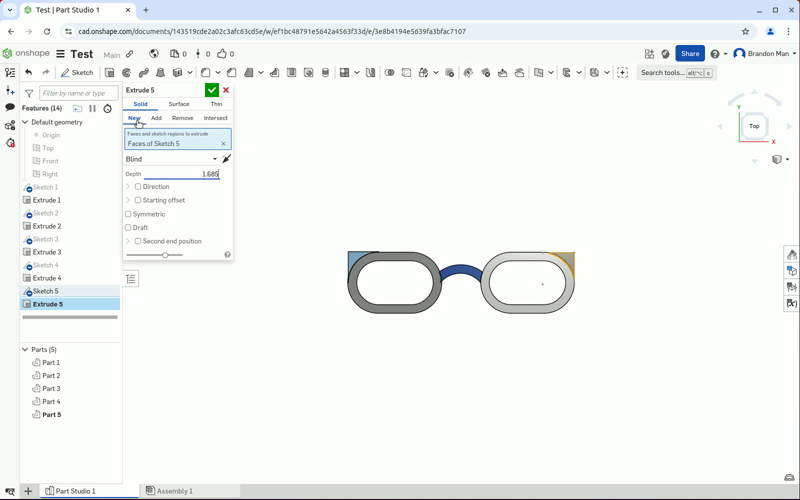
key(enter)
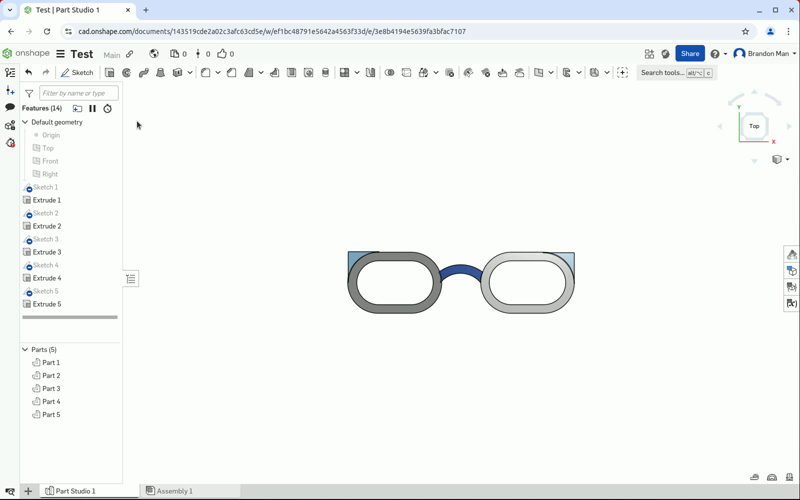
key(shift+h)
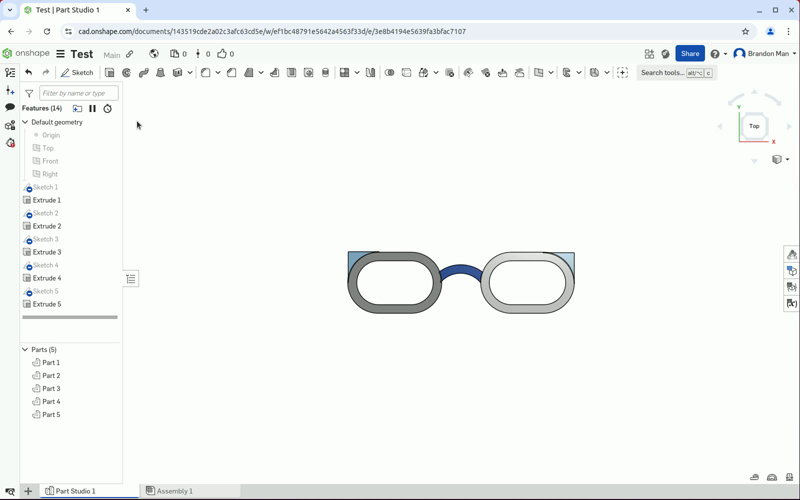
key(shift+h)
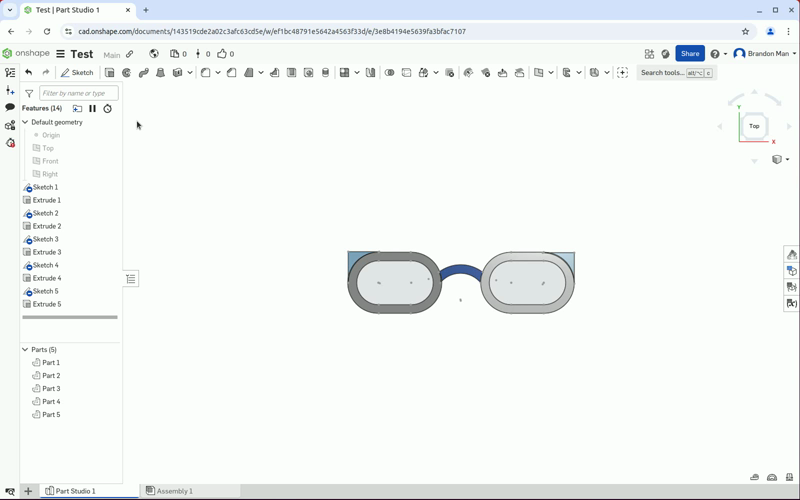
key(shift+7)
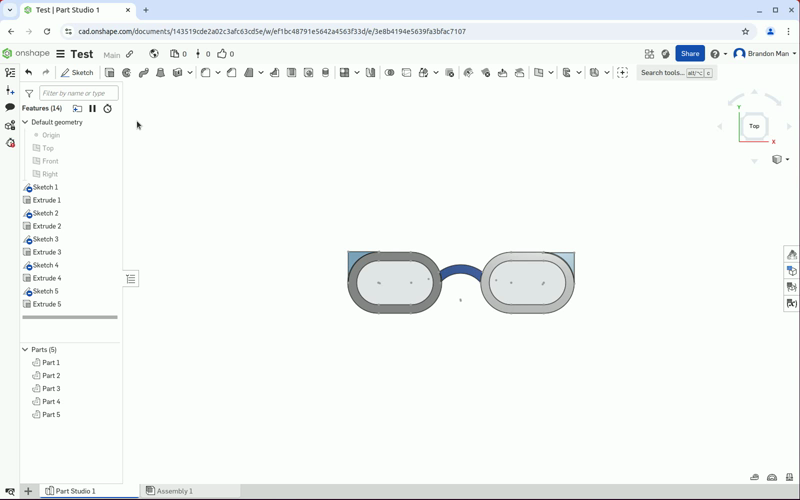
key(up, 3)
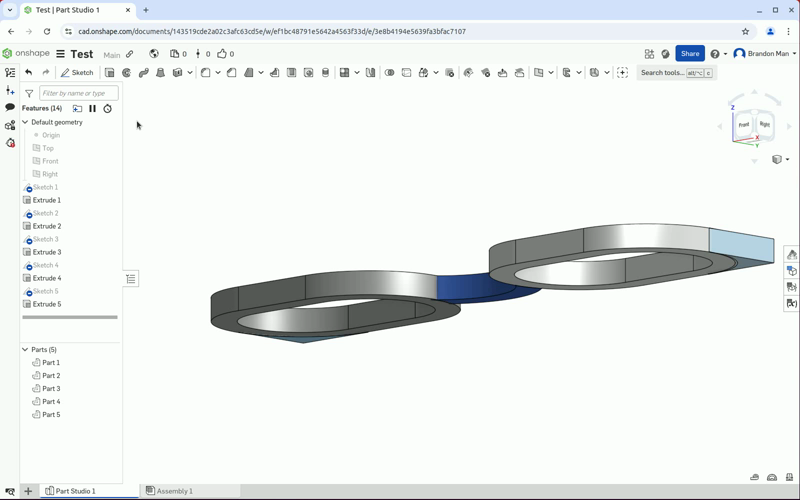
key(left, 3)
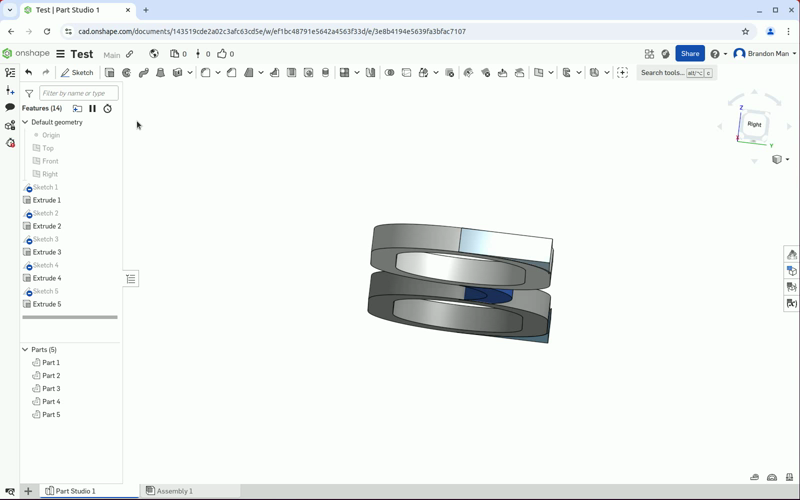
key(right, 3)
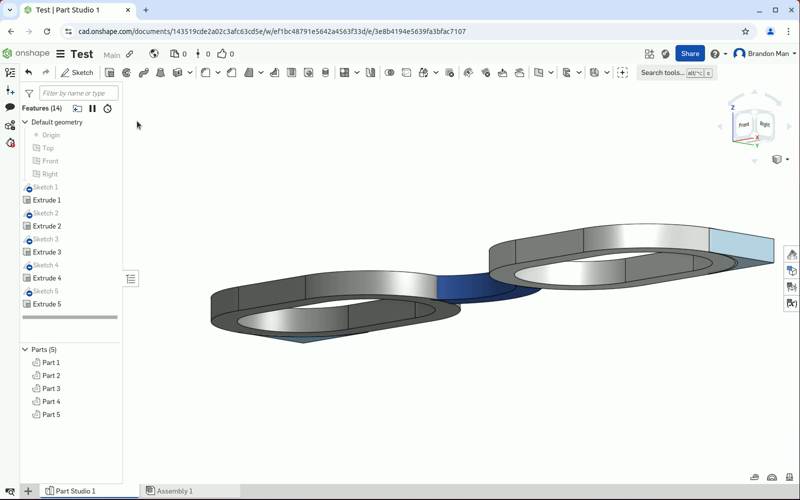
key(down, 3)
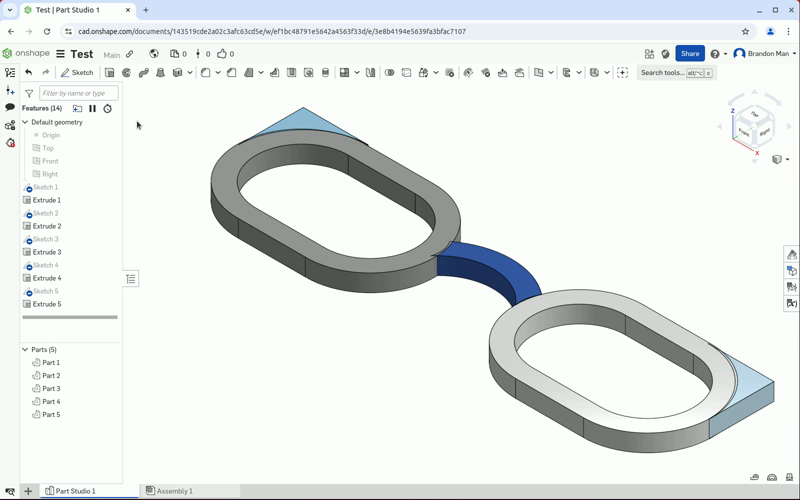
mouse_move(73, 189)
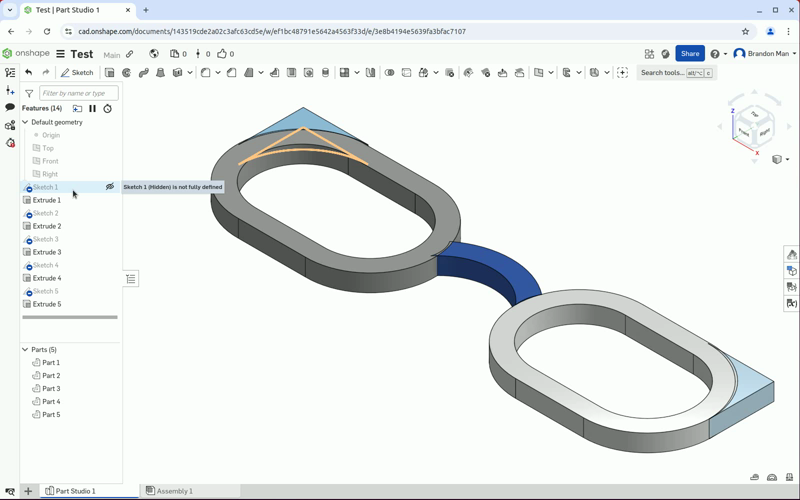
click(73, 189)